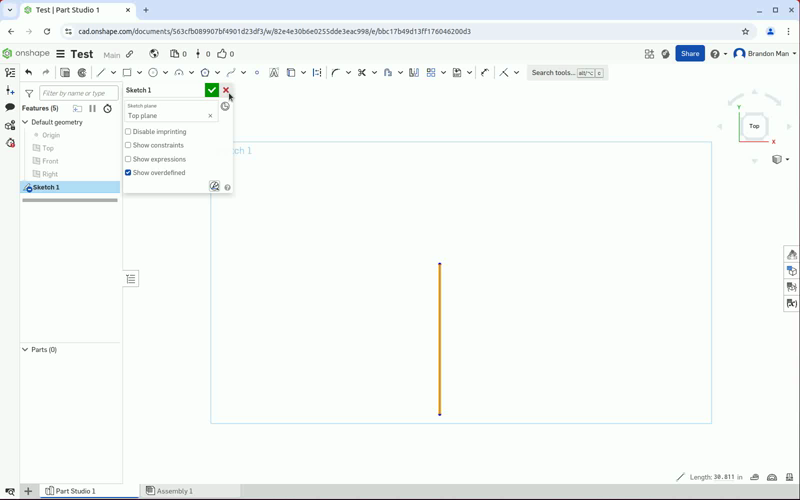
key(shift+h)
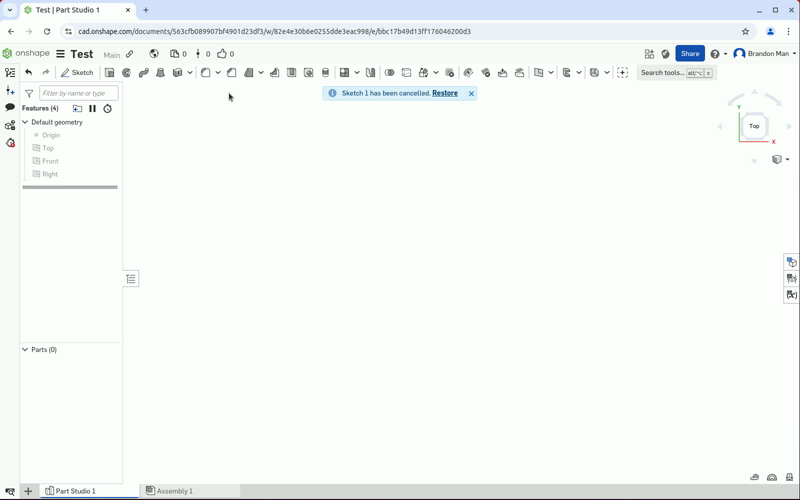
mouse_move(73, 352)
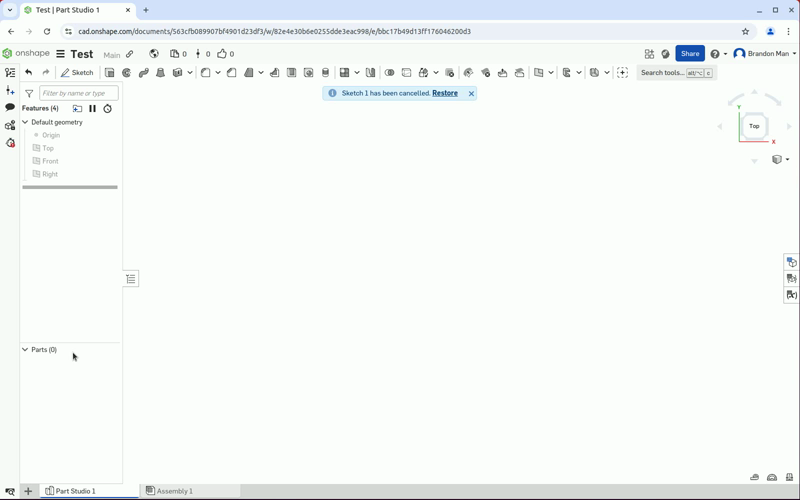
key(y)
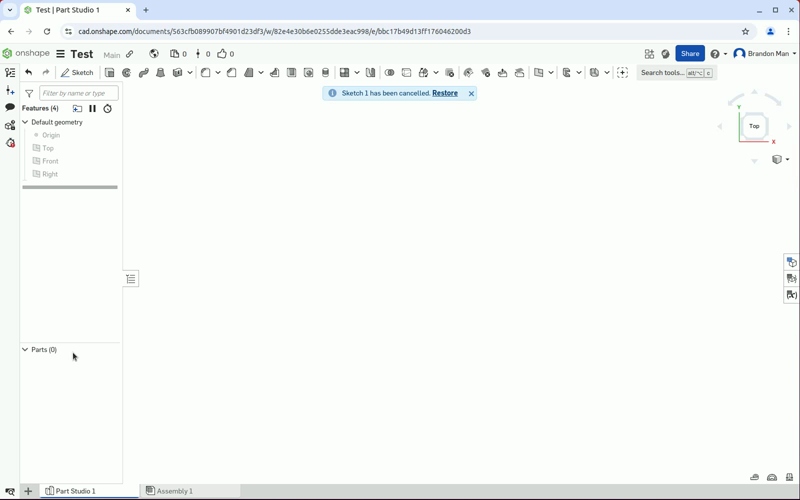
key(shift+p)
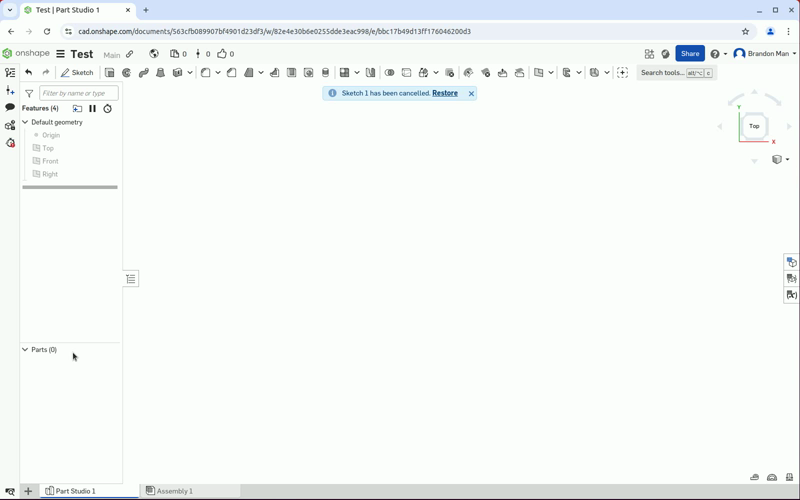
key(space)
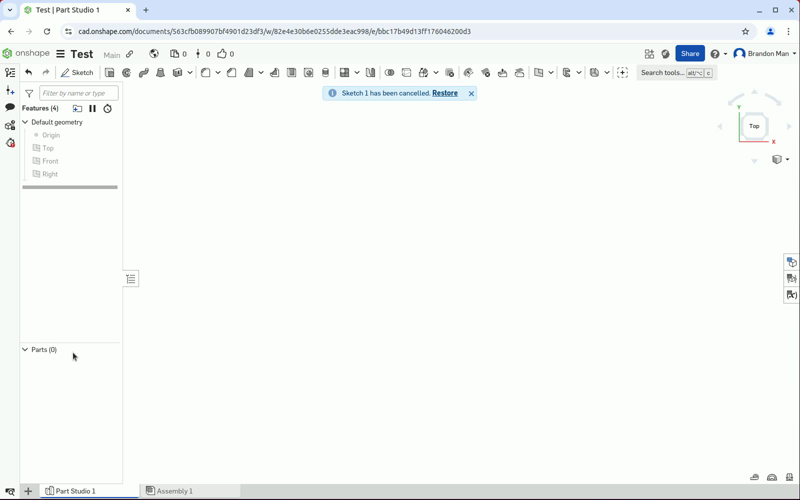
key_down(shift)
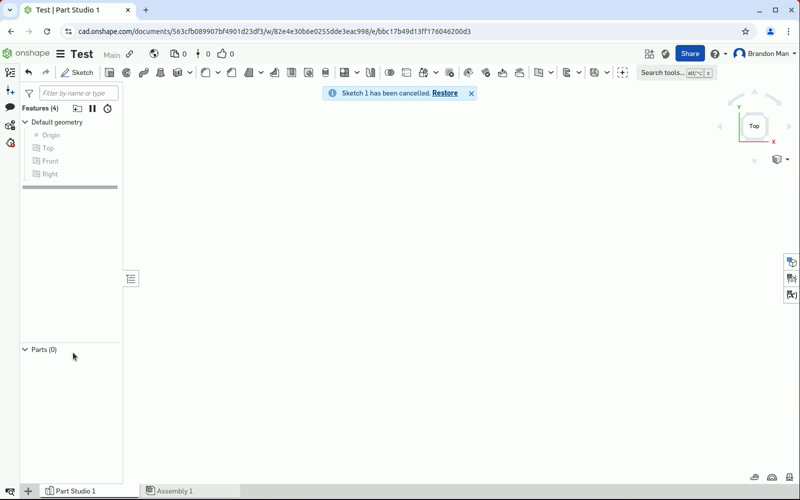
key(up)
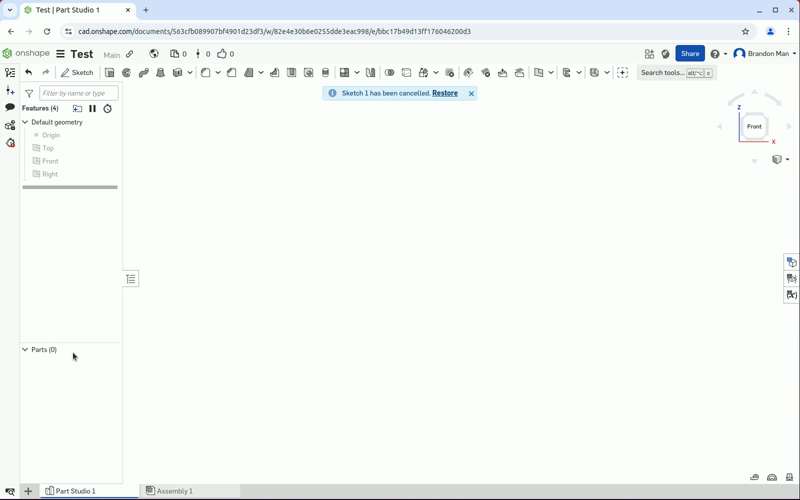
key_up(shift)
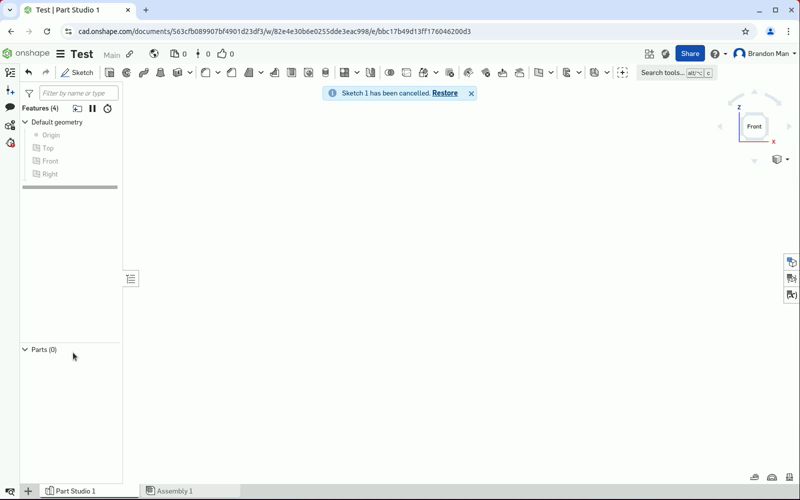
key(space)
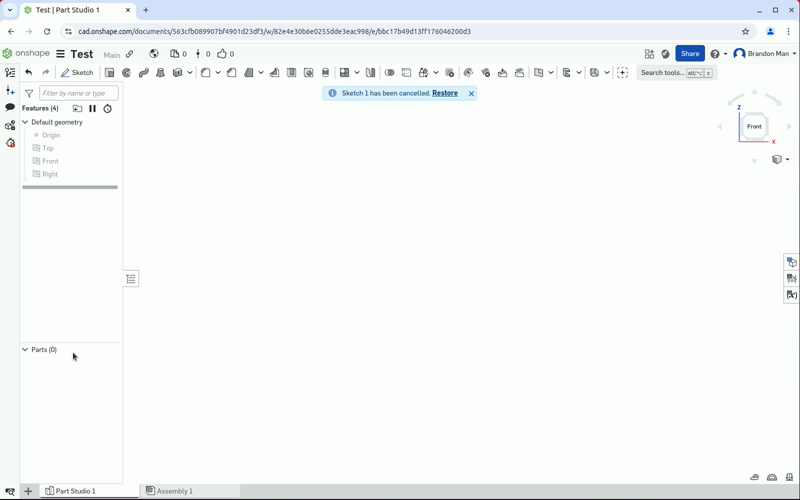
key_down(shift)
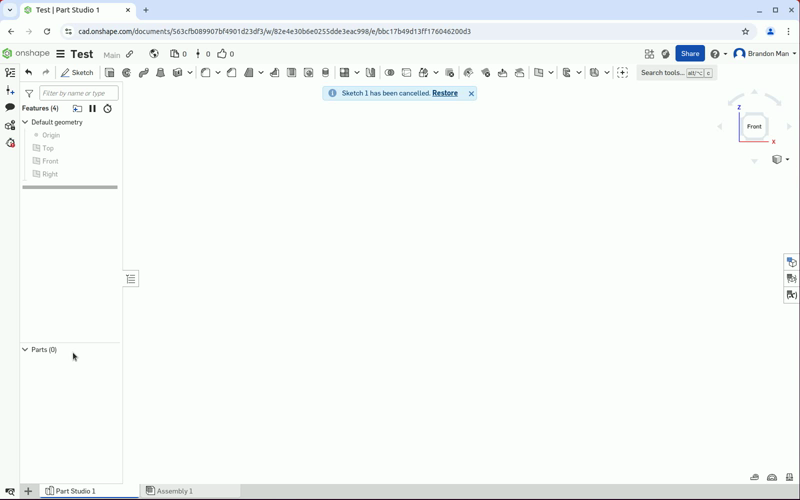
key(left)
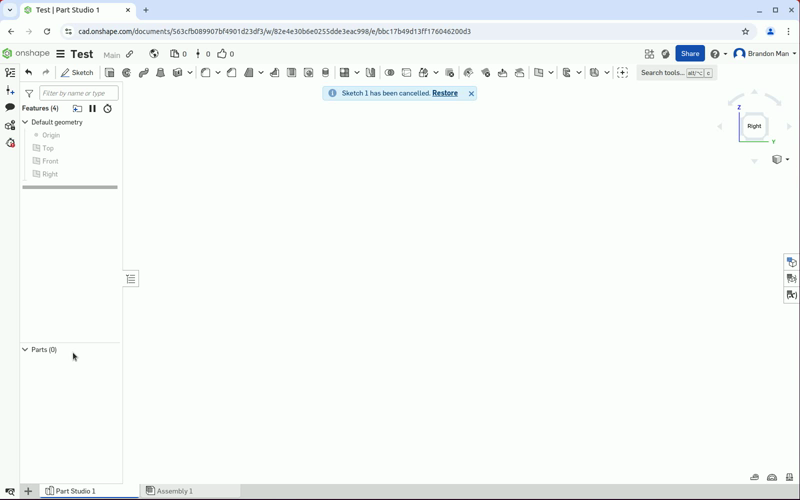
key_up(shift)
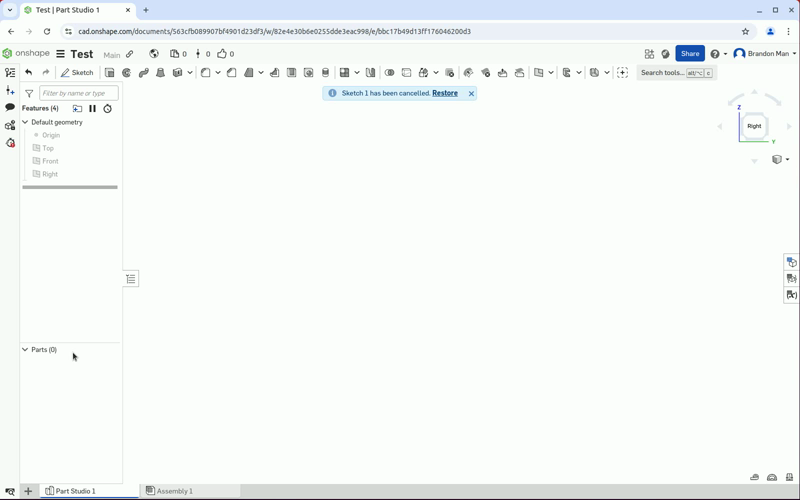
mouse_move(73, 352)
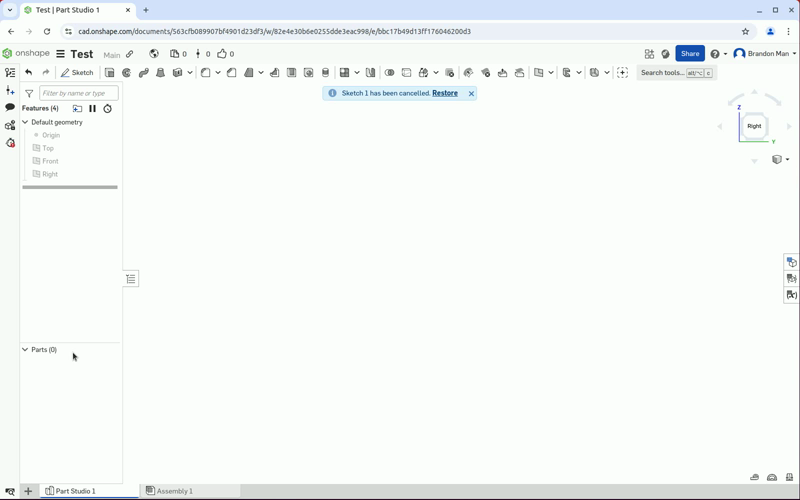
key(shift+y)
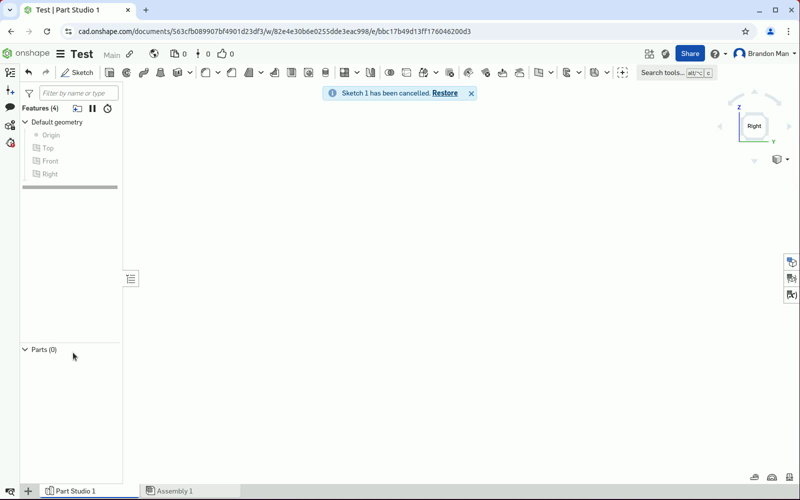
key(shift+s)
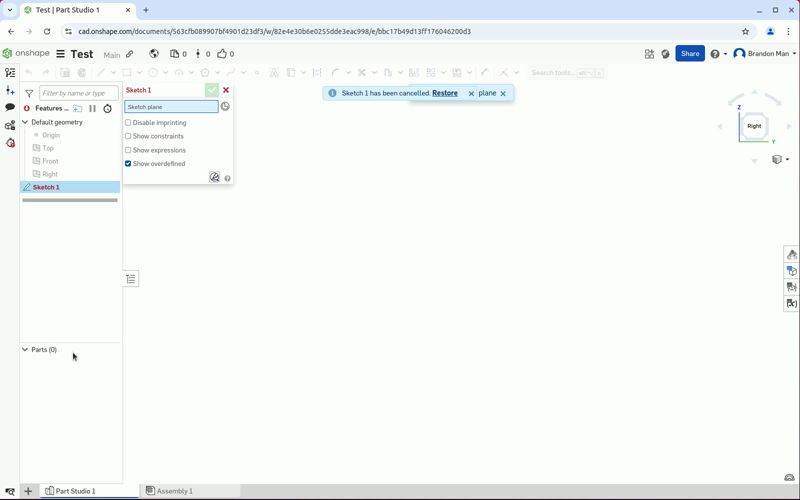
mouse_move(73, 176)
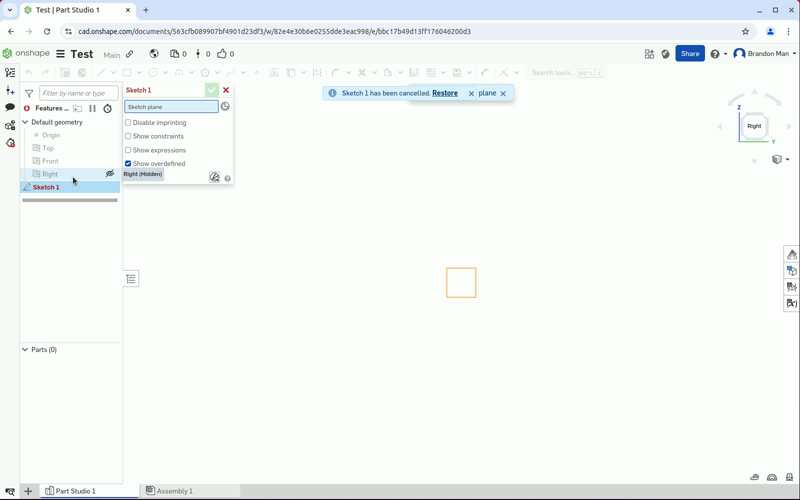
click(73, 176)
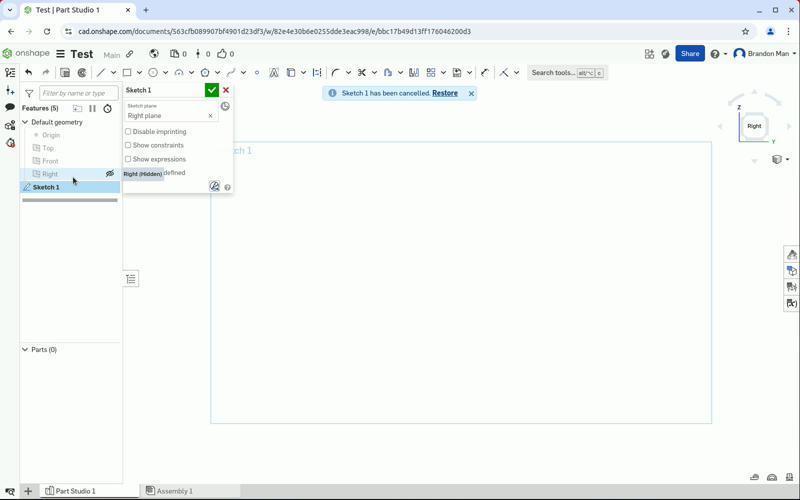
mouse_move(73, 352)
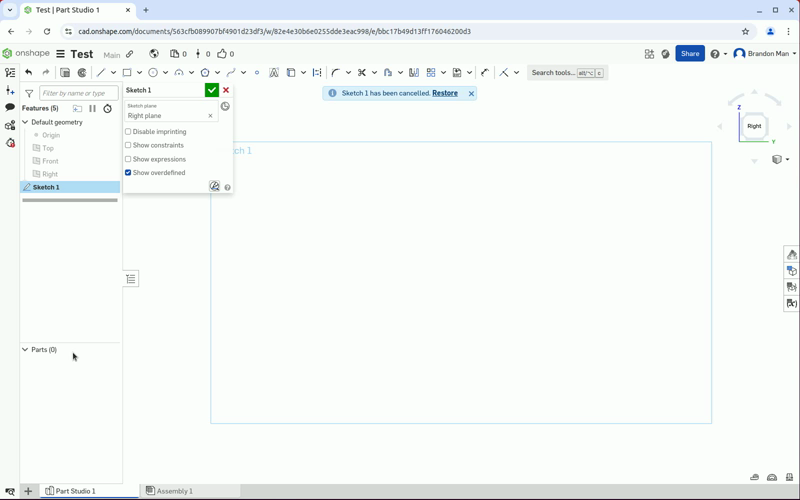
key(y)
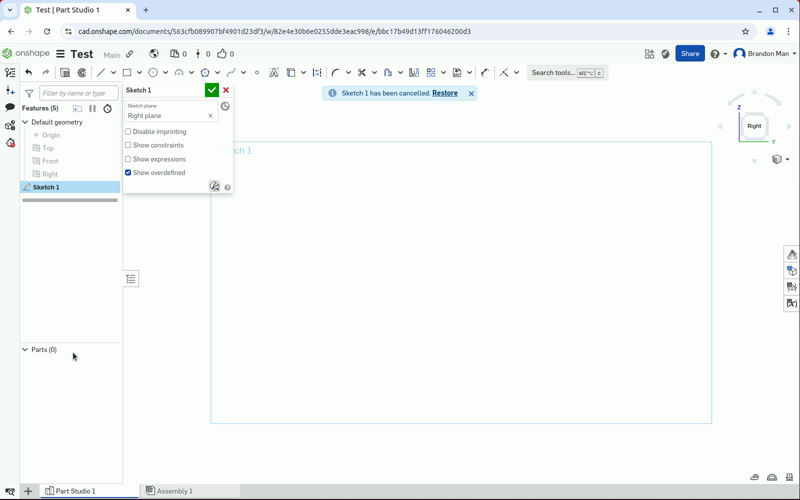
key(l)
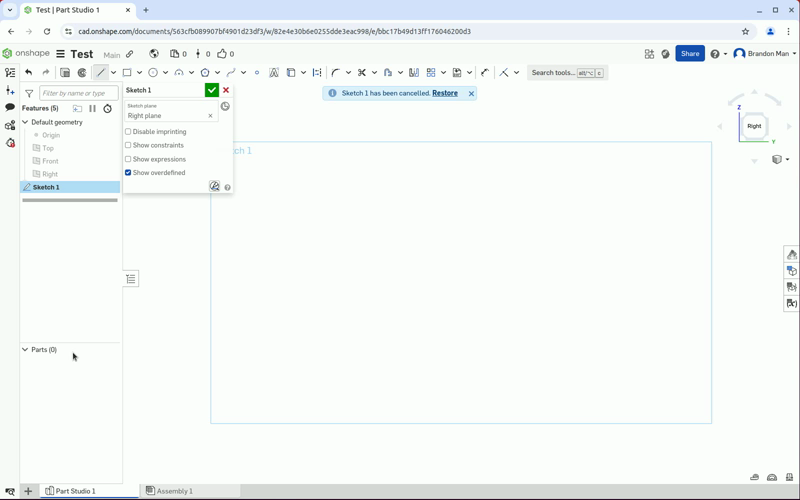
key_down(shift)
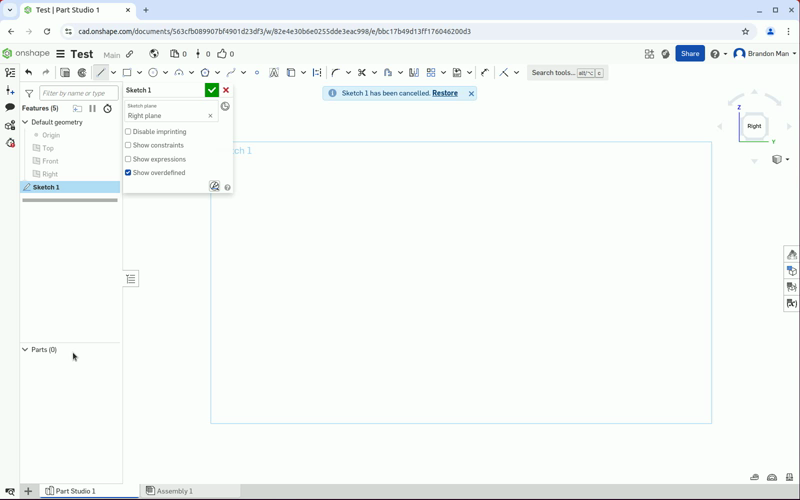
mouse_move(404, 298)
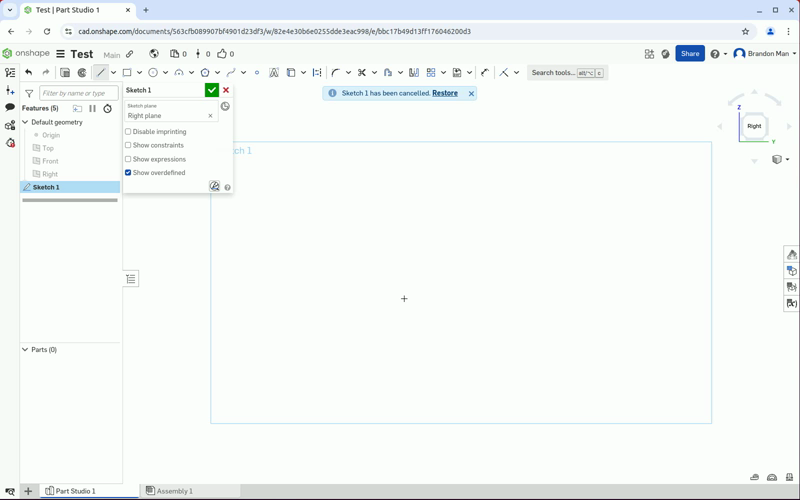
click(404, 298)
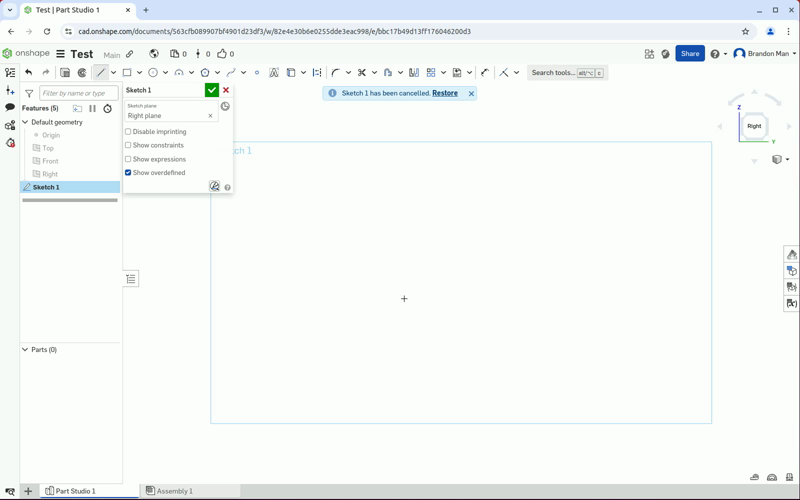
key_up(shift)
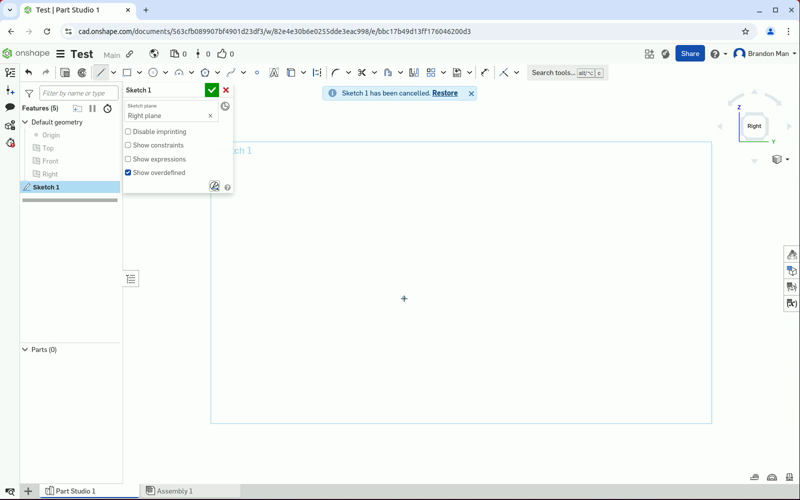
key_down(shift)
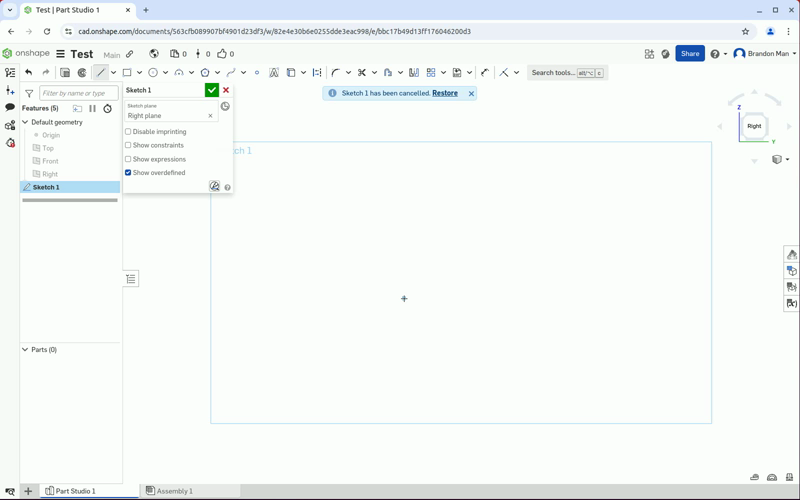
mouse_move(434, 298)
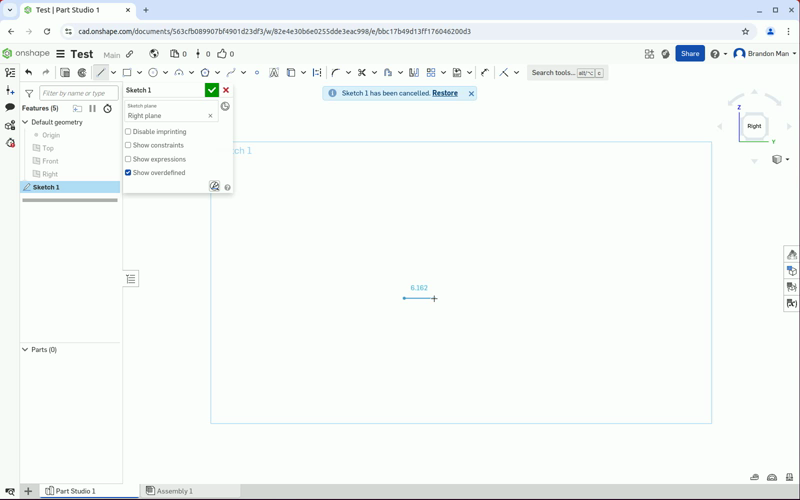
mouse_move(461, 298)
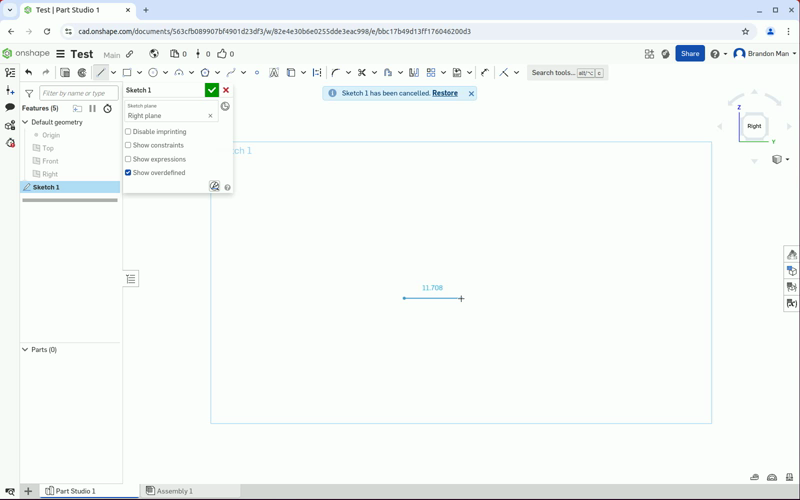
click(461, 298)
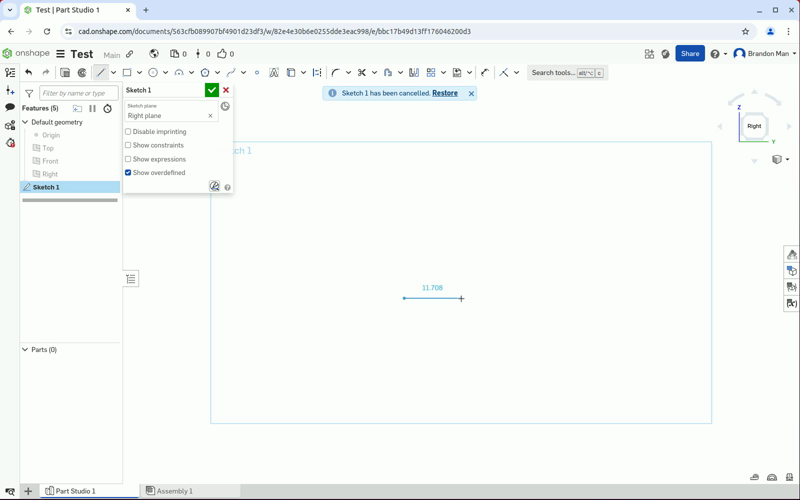
key_up(shift)
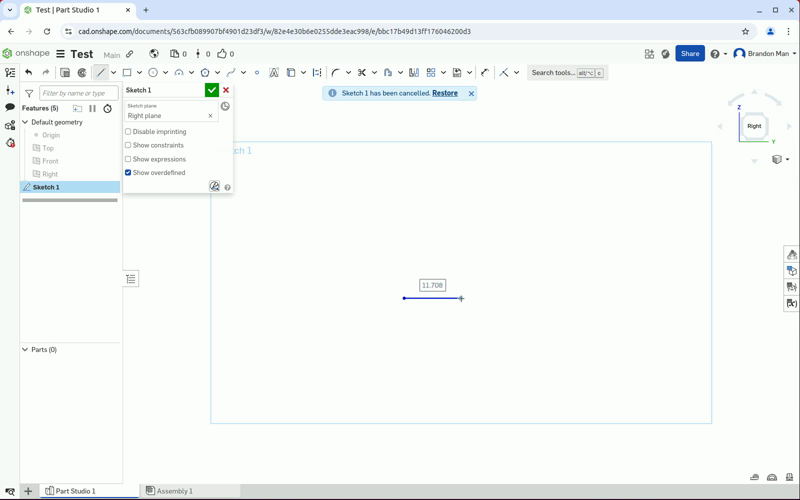
key_down(shift)
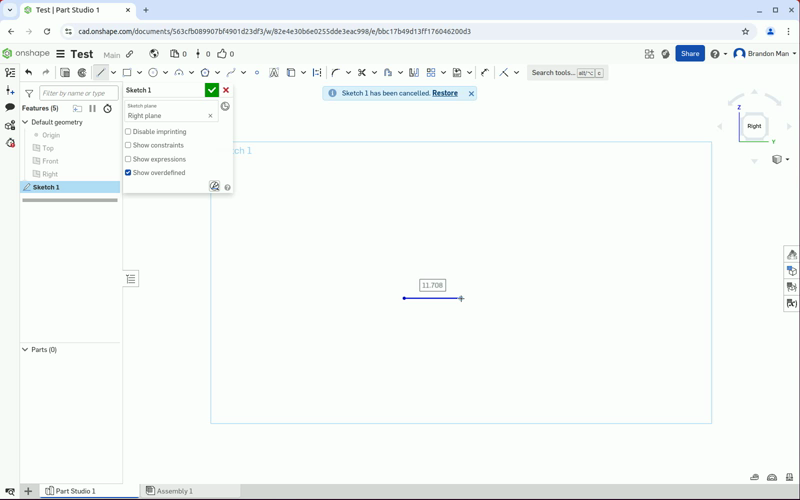
mouse_move(491, 298)
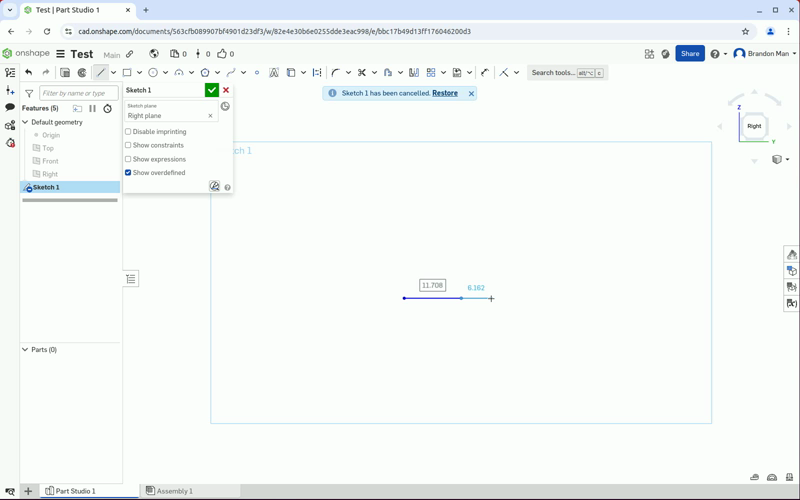
mouse_move(461, 279)
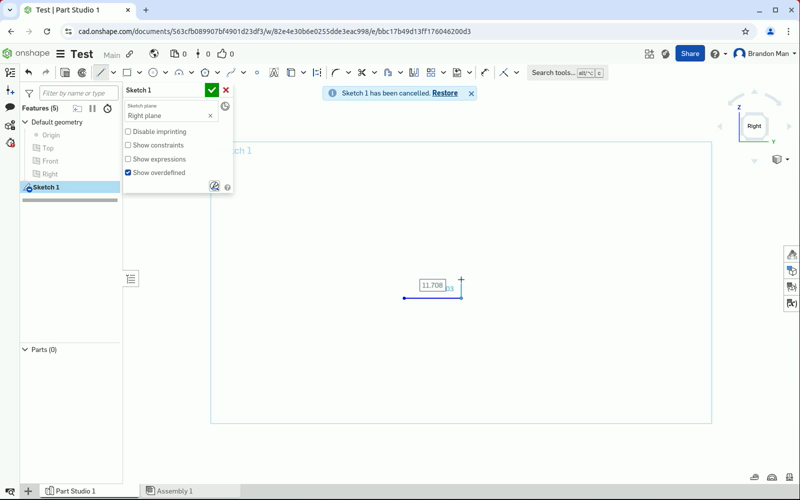
click(461, 279)
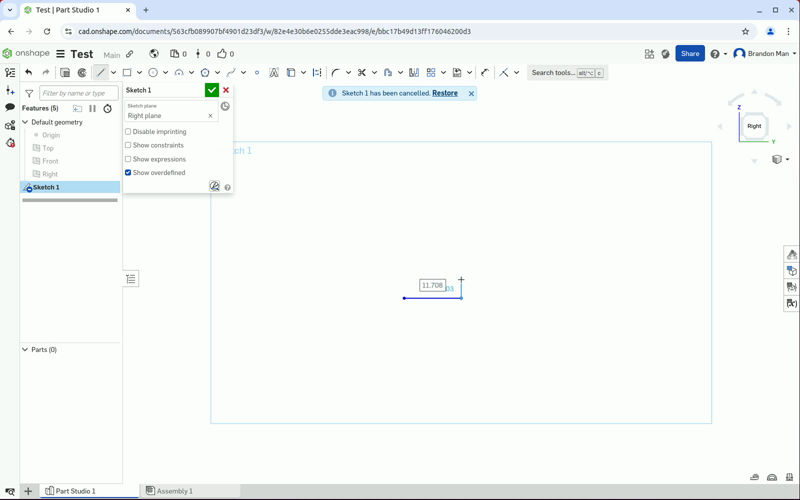
key_up(shift)
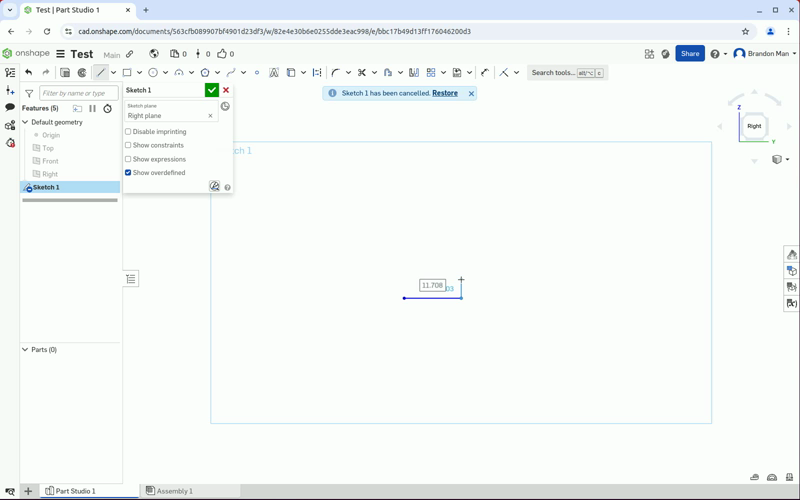
key_down(shift)
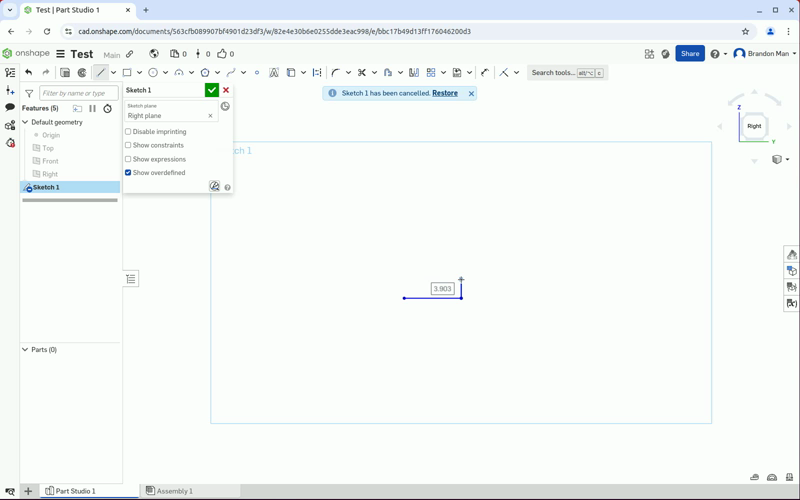
mouse_move(491, 279)
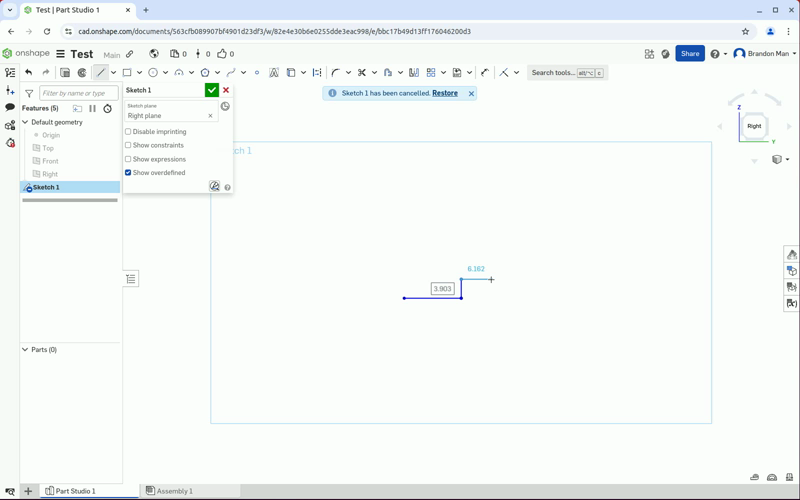
mouse_move(451, 279)
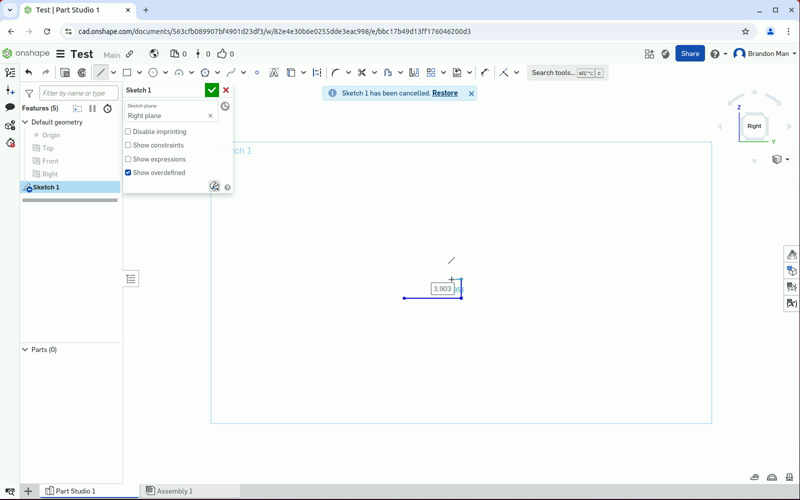
click(451, 279)
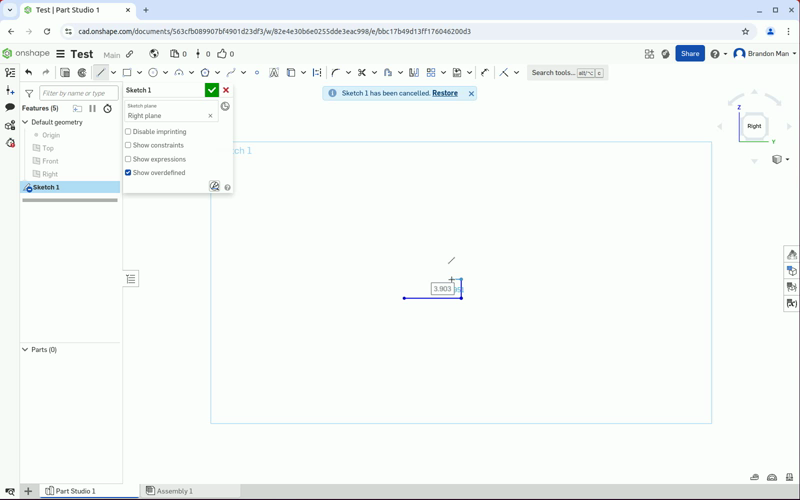
key_up(shift)
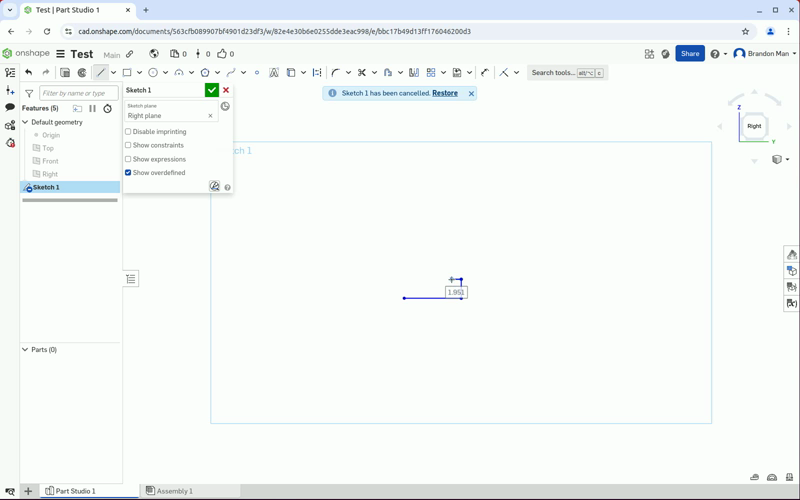
key_down(shift)
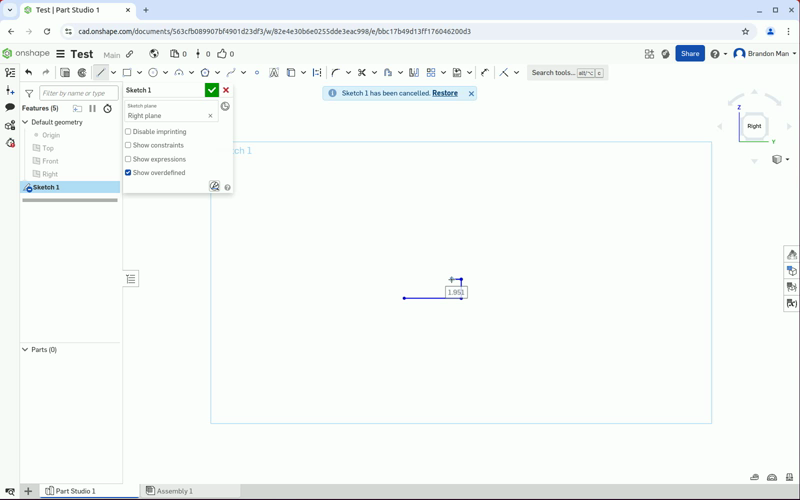
mouse_move(481, 279)
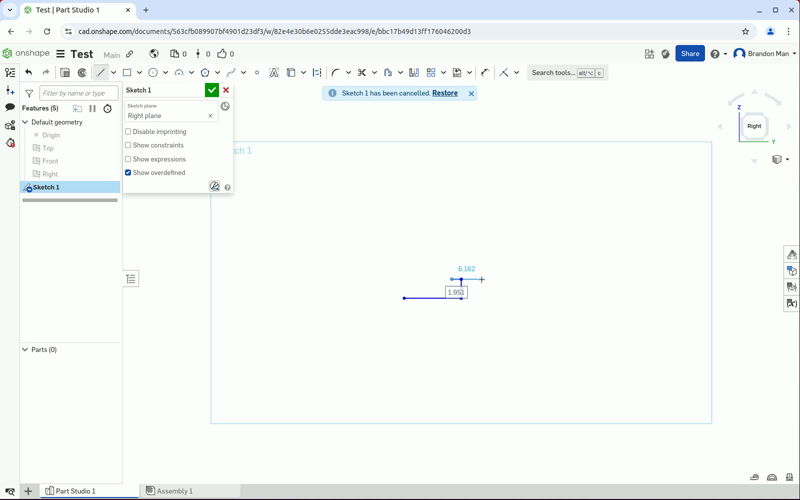
mouse_move(413, 279)
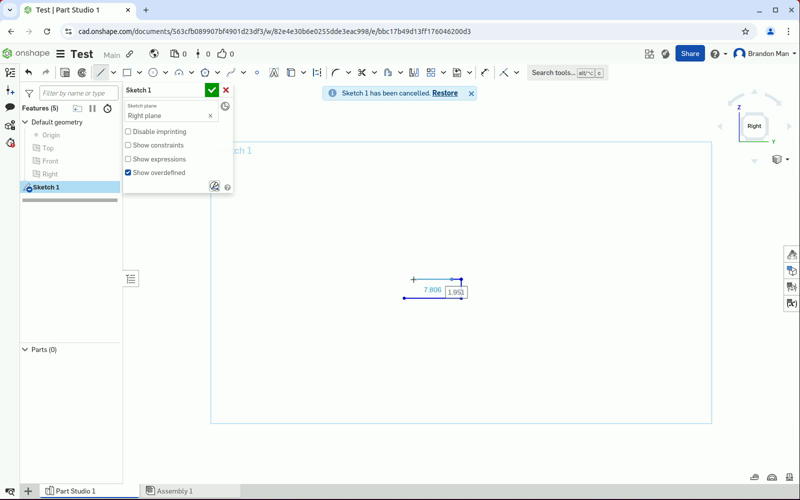
click(413, 279)
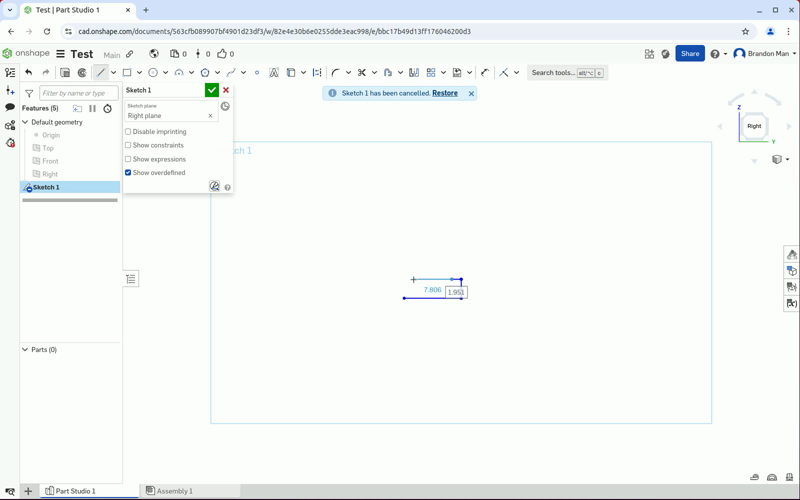
key_up(shift)
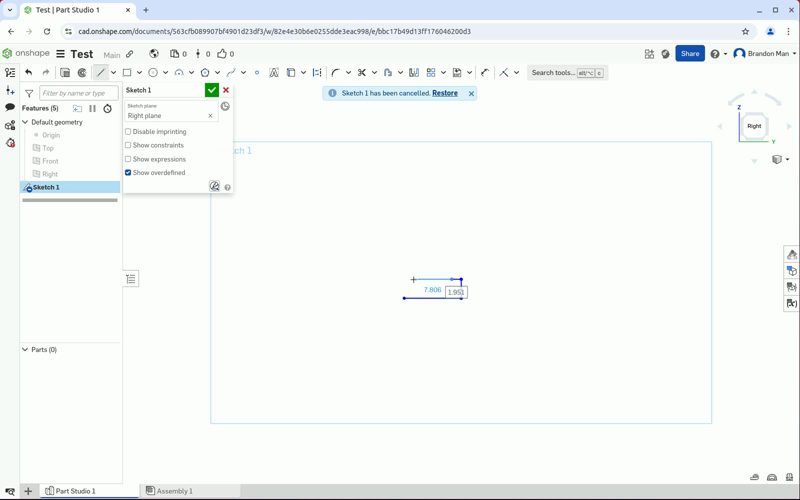
key_down(shift)
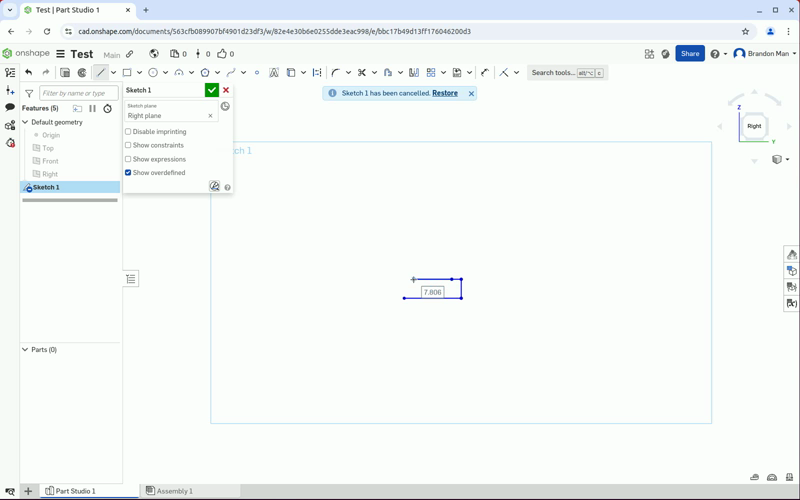
mouse_move(444, 279)
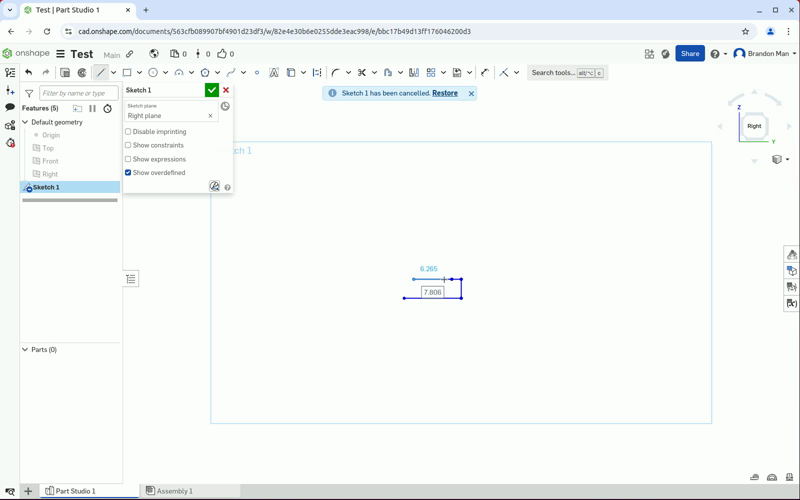
mouse_move(404, 279)
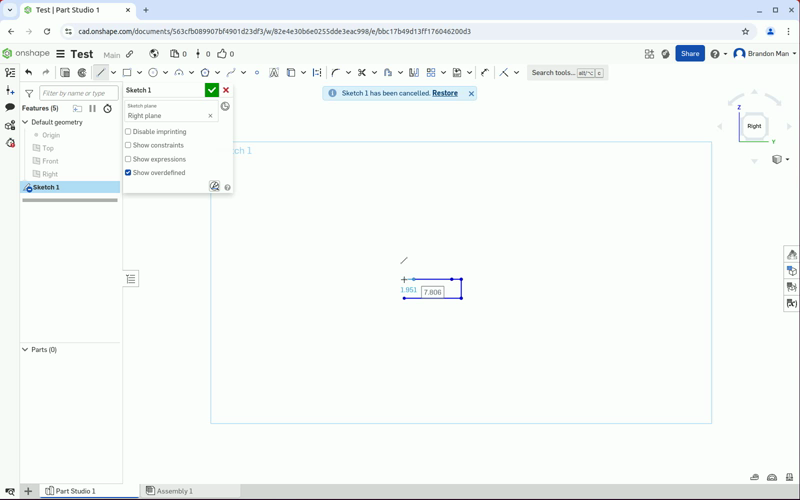
click(404, 279)
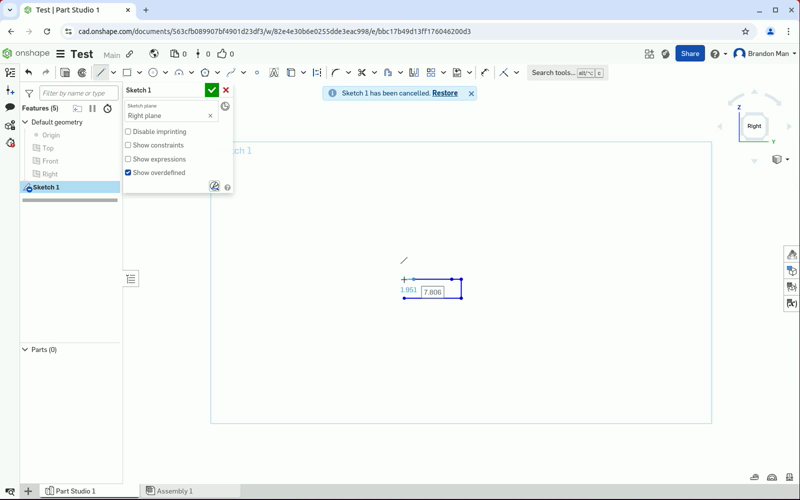
key_up(shift)
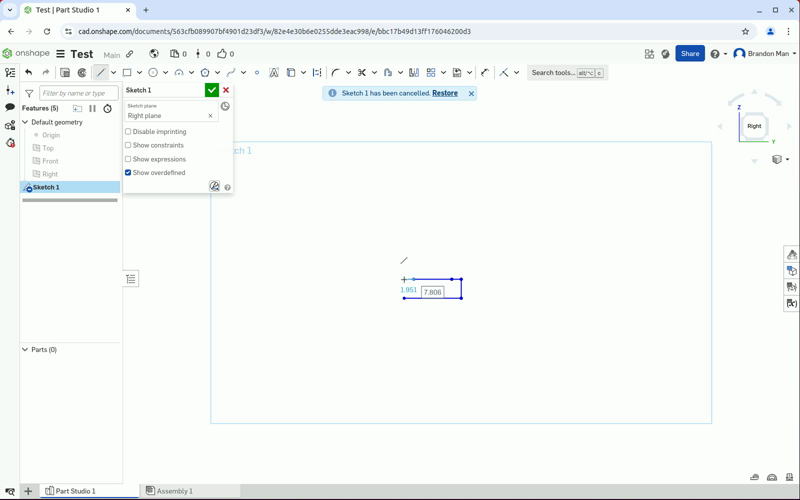
mouse_move(434, 279)
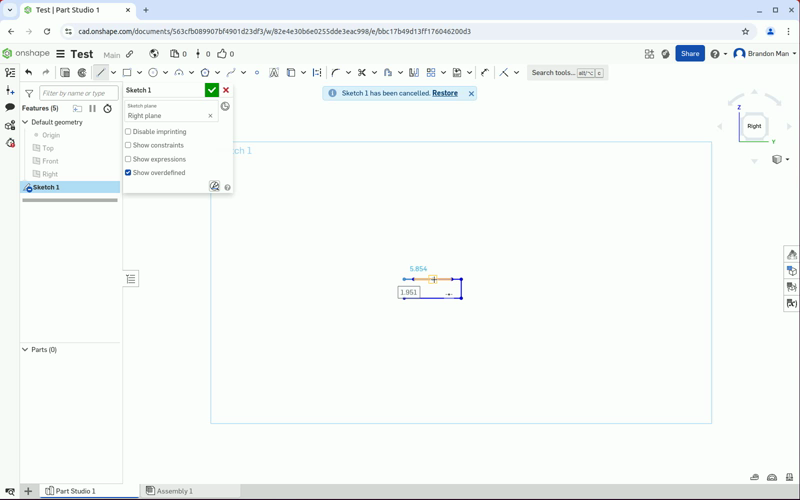
key_down(shift)
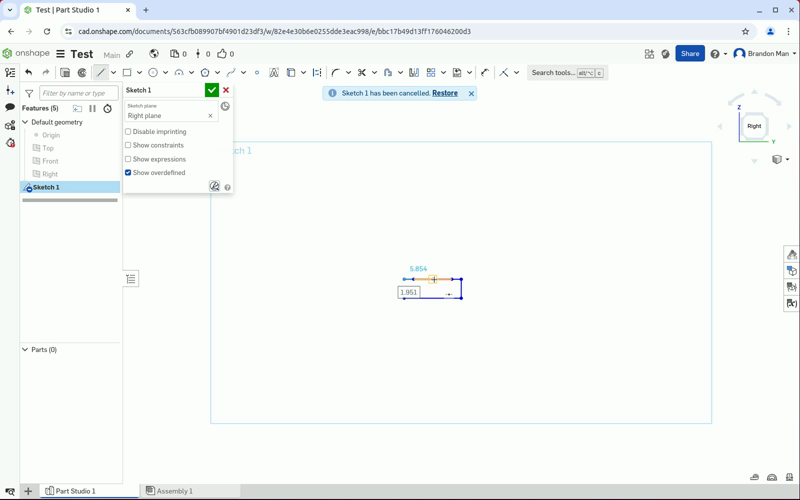
mouse_move(404, 298)
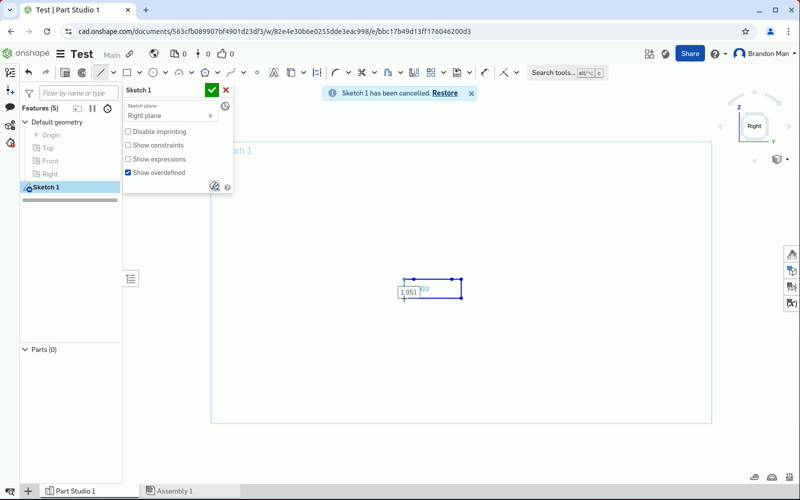
key_up(shift)
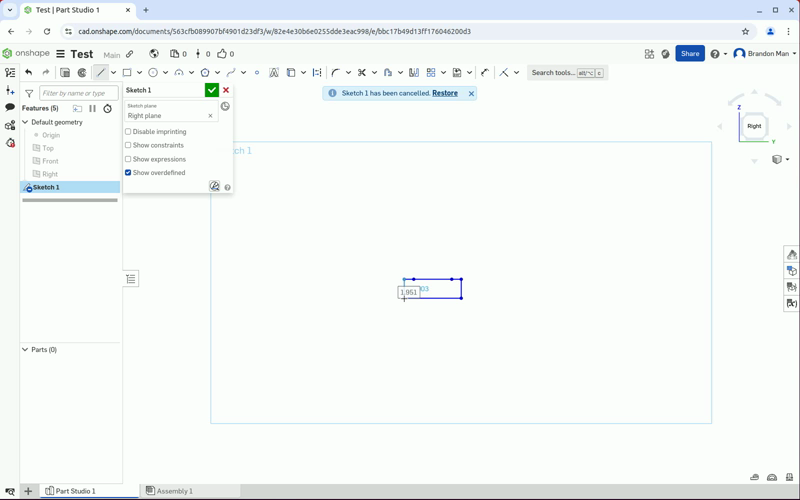
click(404, 298)
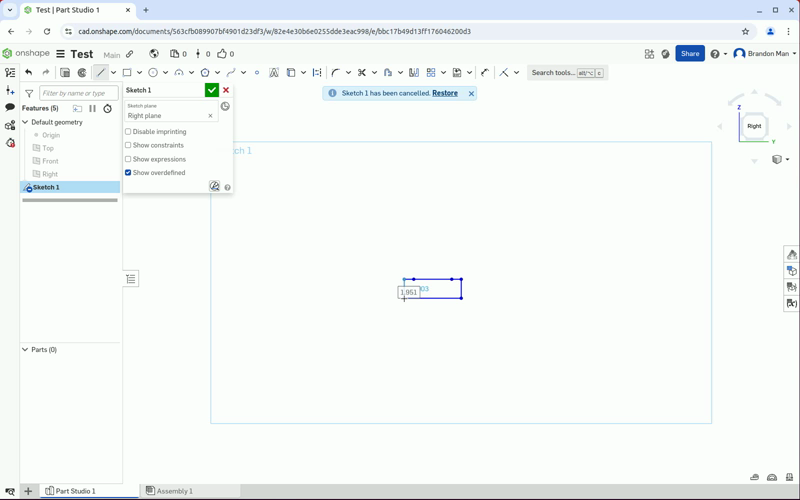
key(esc)
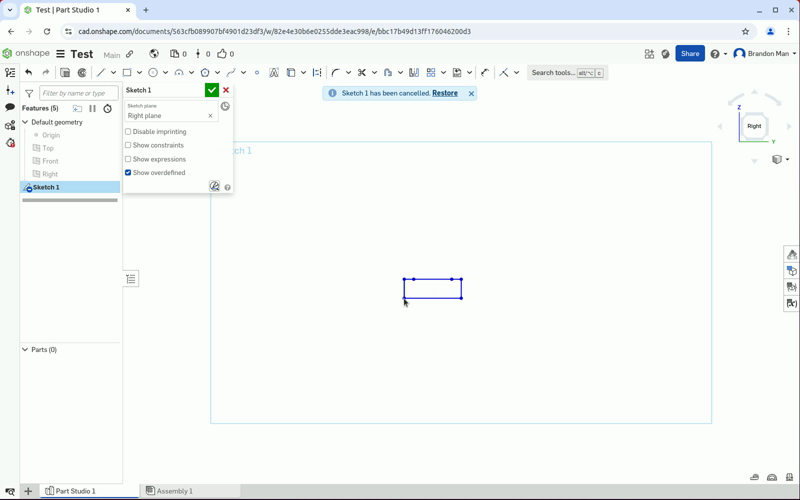
mouse_move(414, 284)
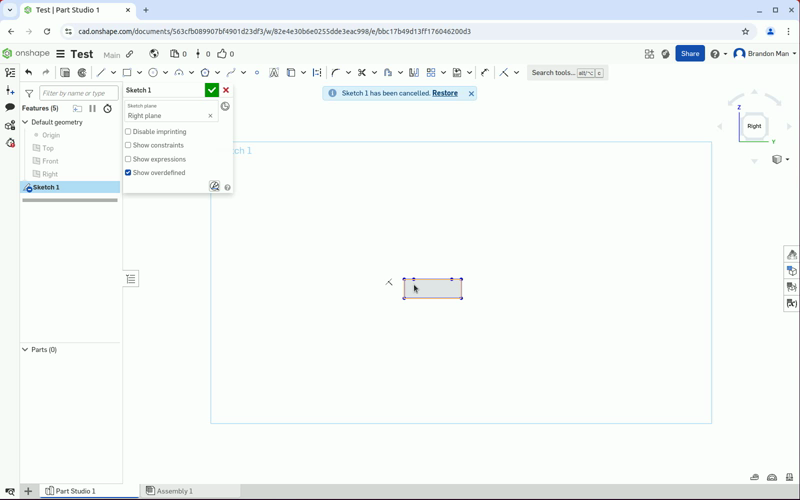
scroll(6)
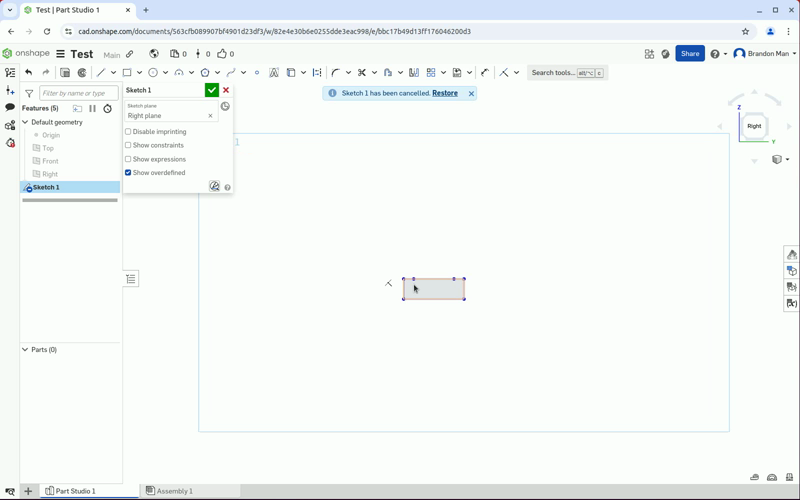
scroll(6)
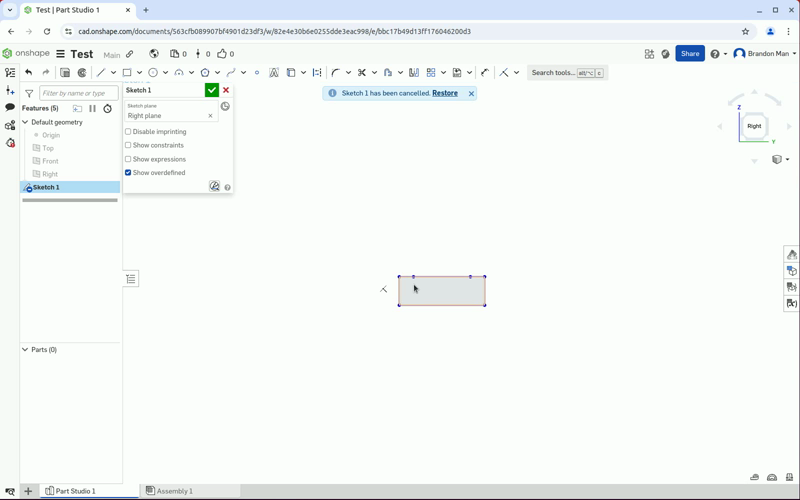
scroll(6)
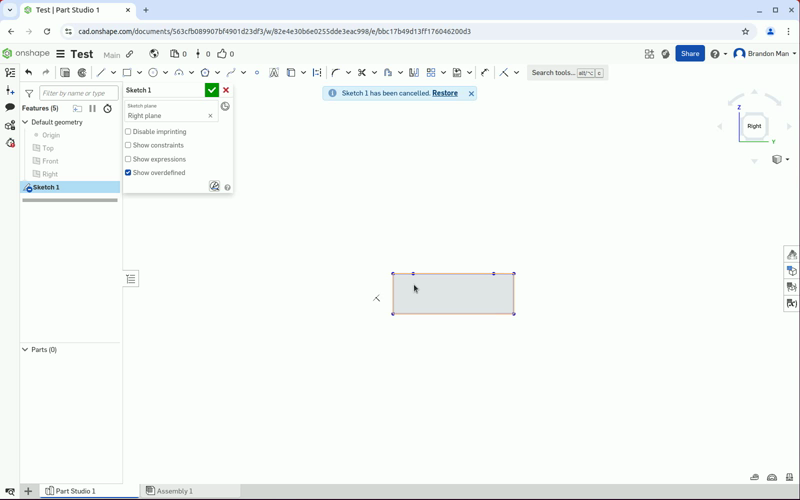
scroll(6)
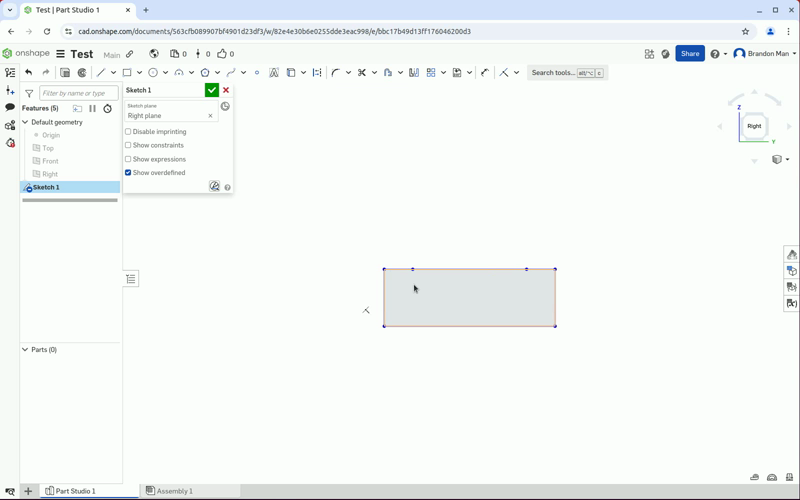
scroll(6)
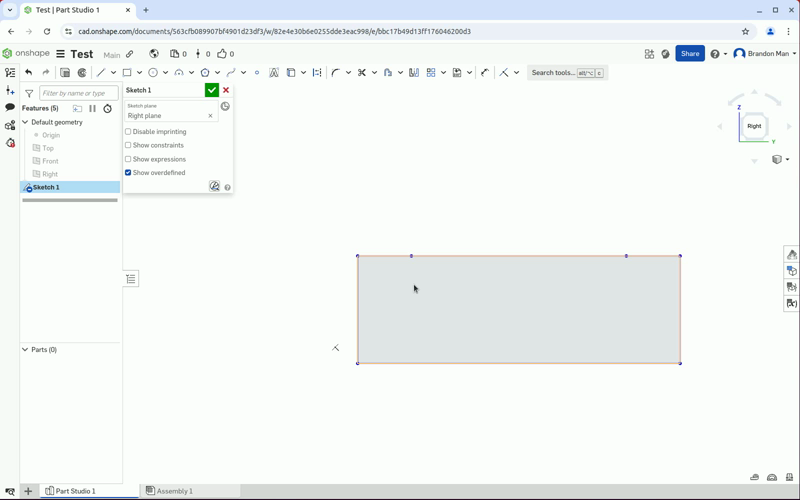
scroll(6)
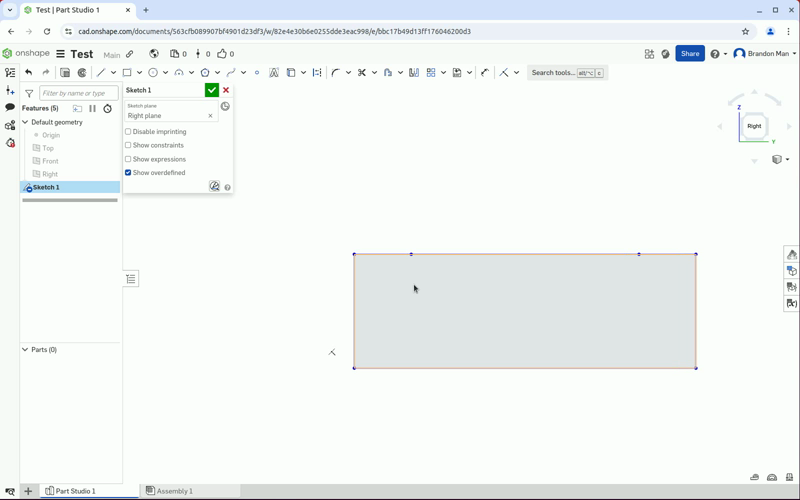
scroll(6)
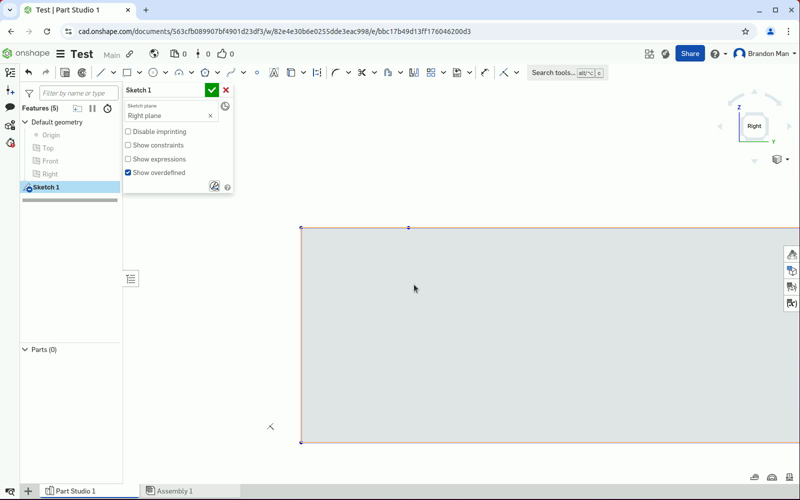
click(414, 284)
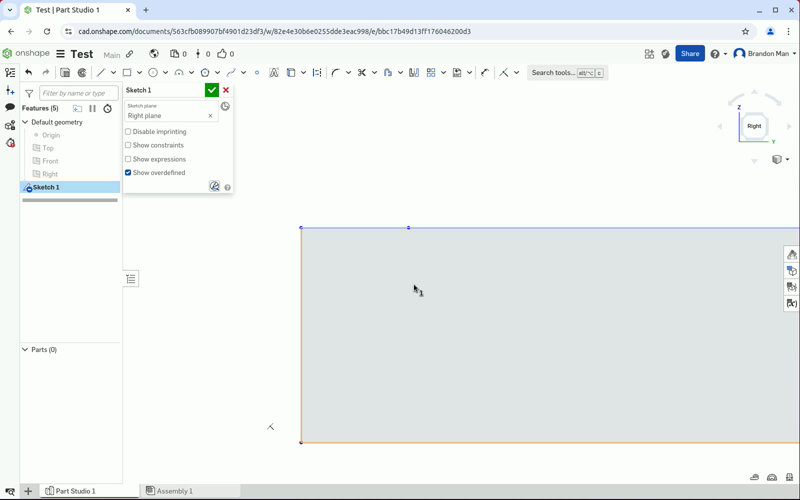
scroll(-6)
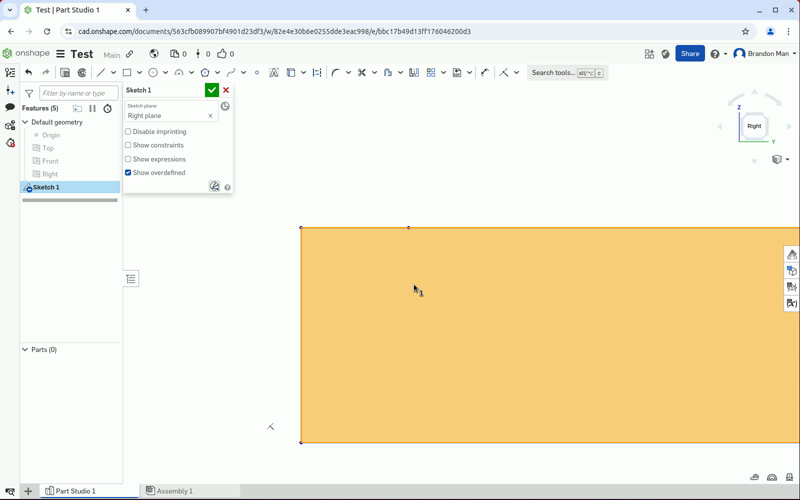
scroll(-6)
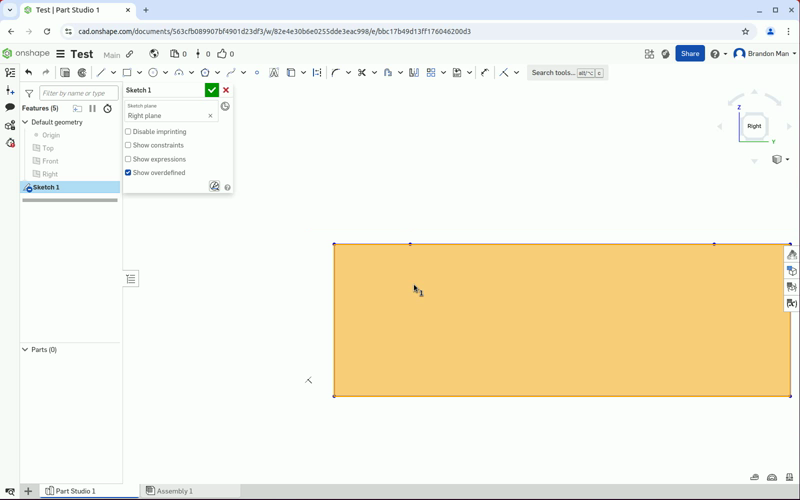
scroll(-6)
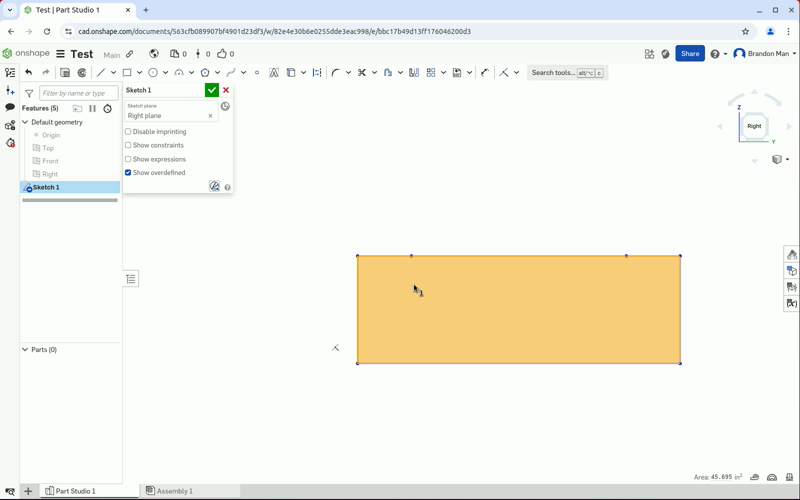
scroll(-6)
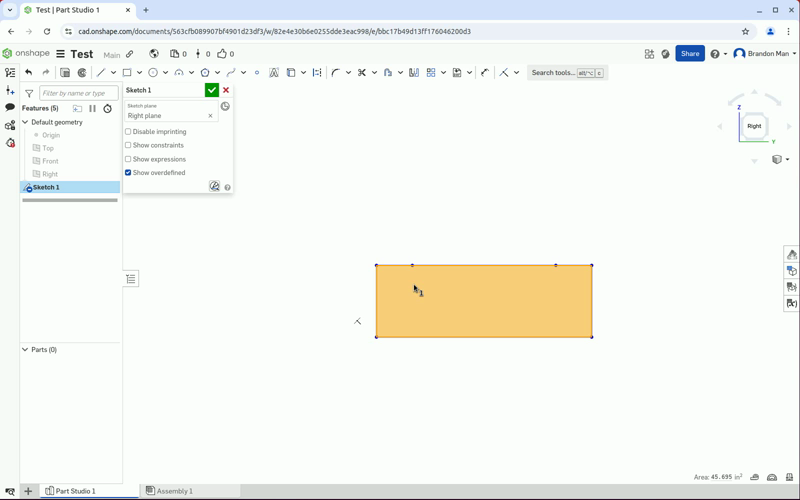
scroll(-6)
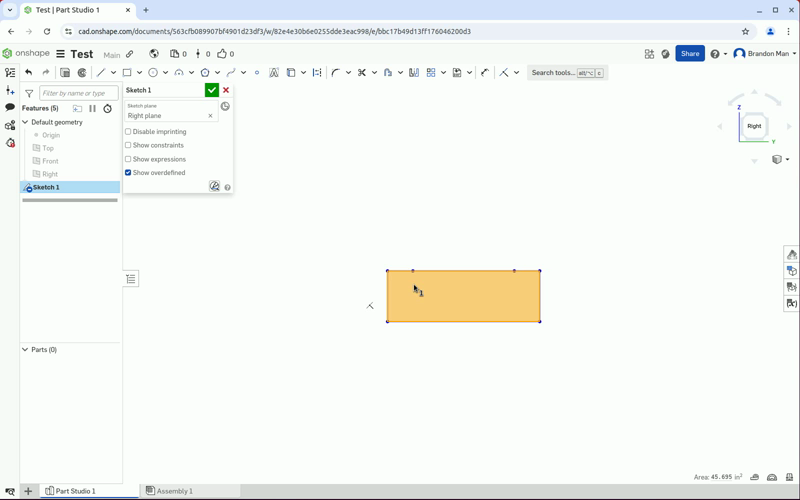
scroll(-6)
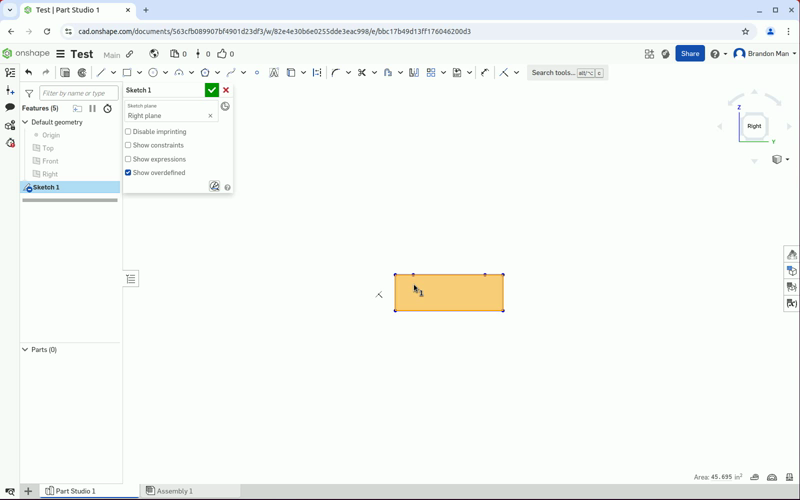
scroll(-6)
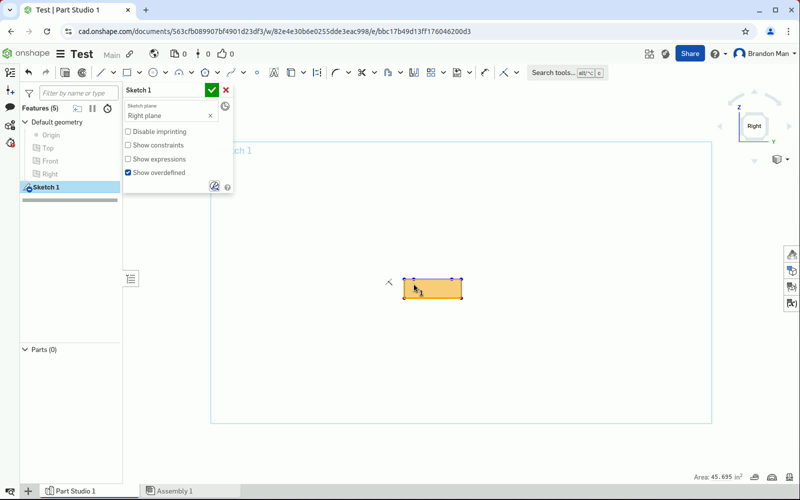
mouse_move(73, 352)
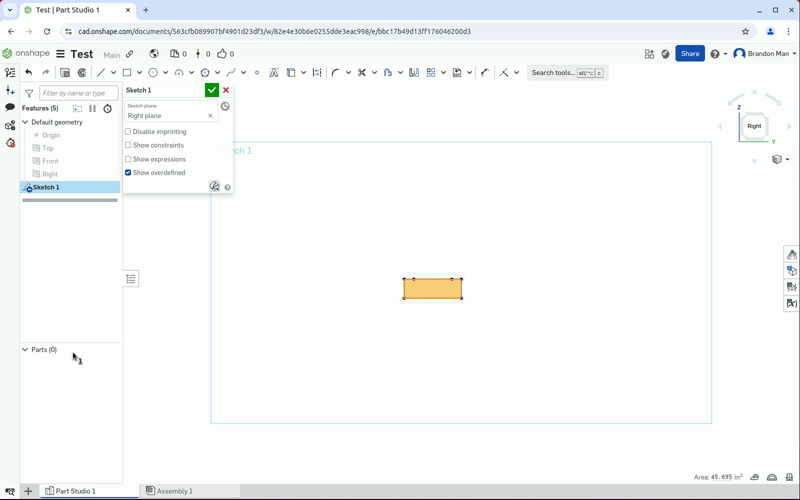
key(shift+y)
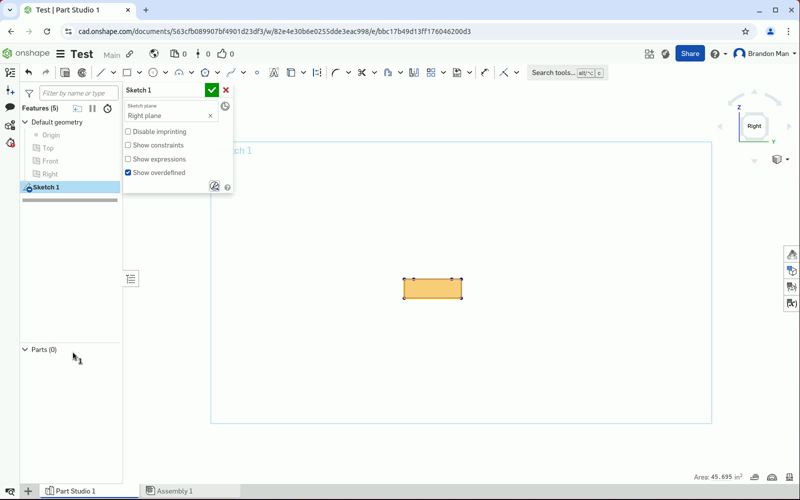
key(shift+e)
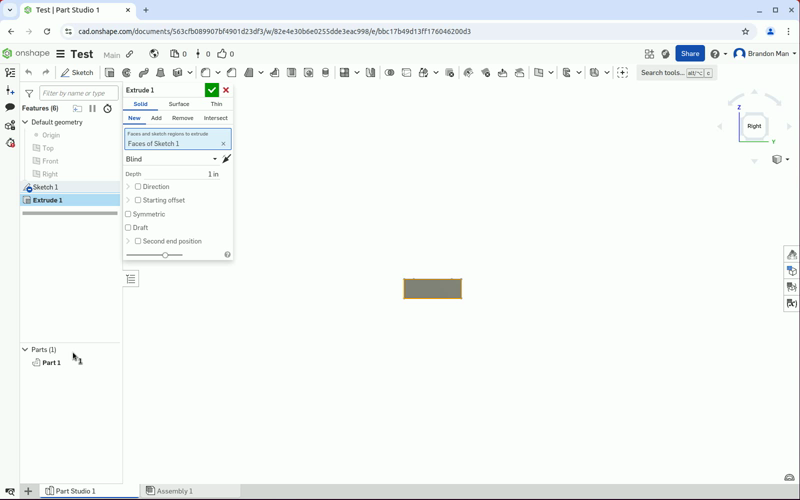
mouse_move(143, 106)
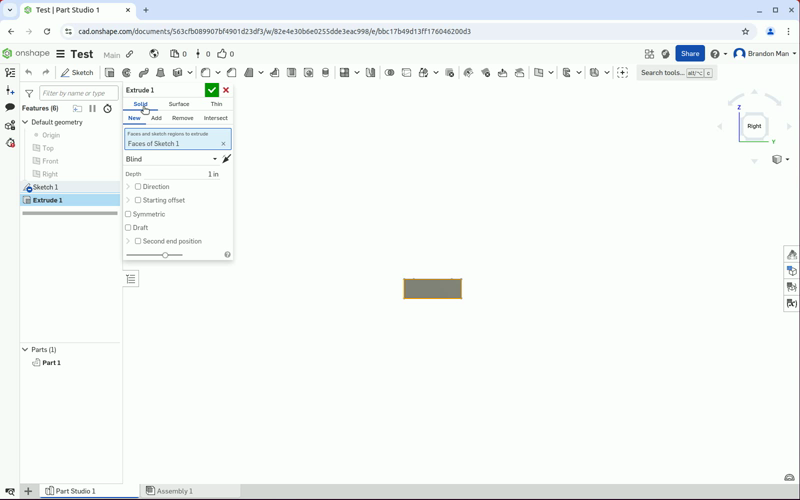
click(143, 106)
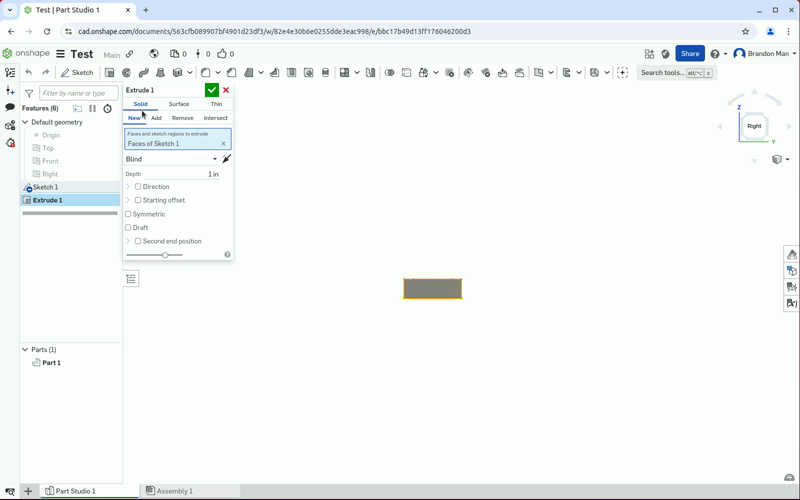
mouse_move(137, 120)
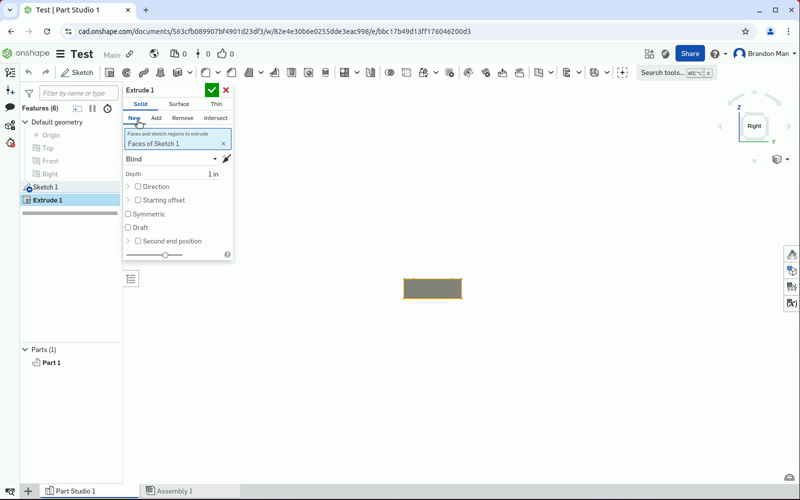
click(137, 120)
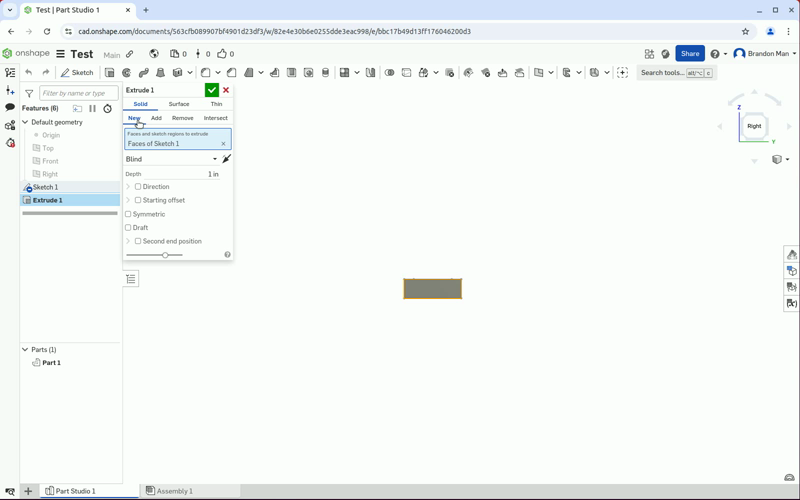
key(tab, 4)
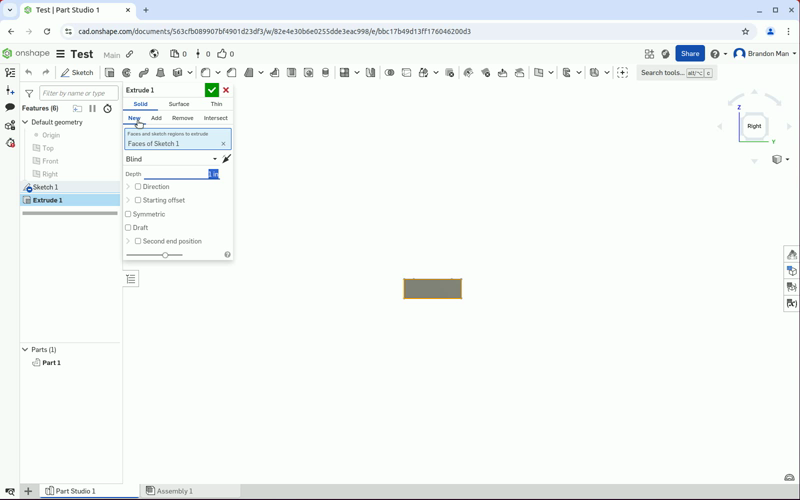
text(-23.108)
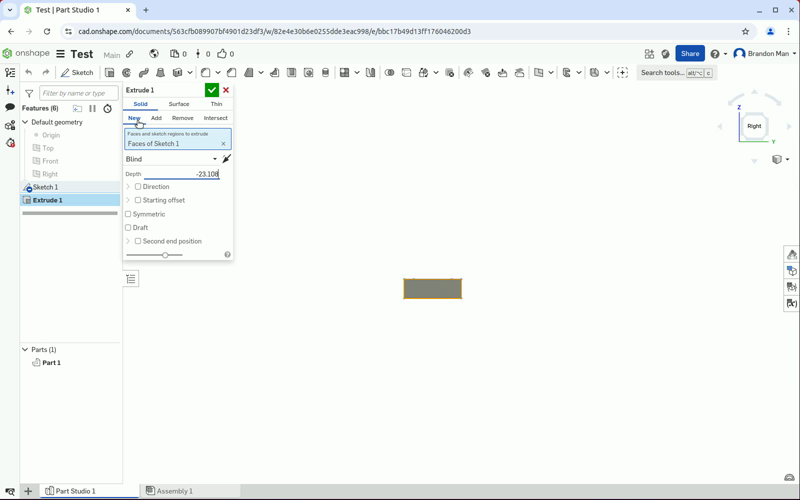
key(enter)
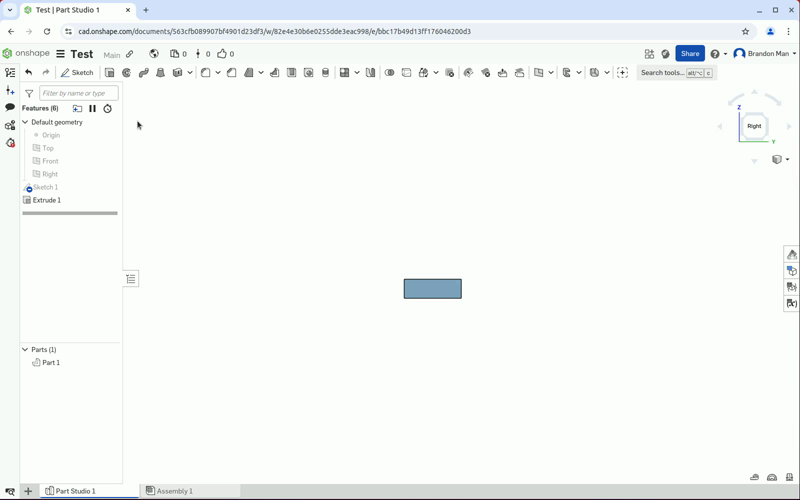
key(shift+h)
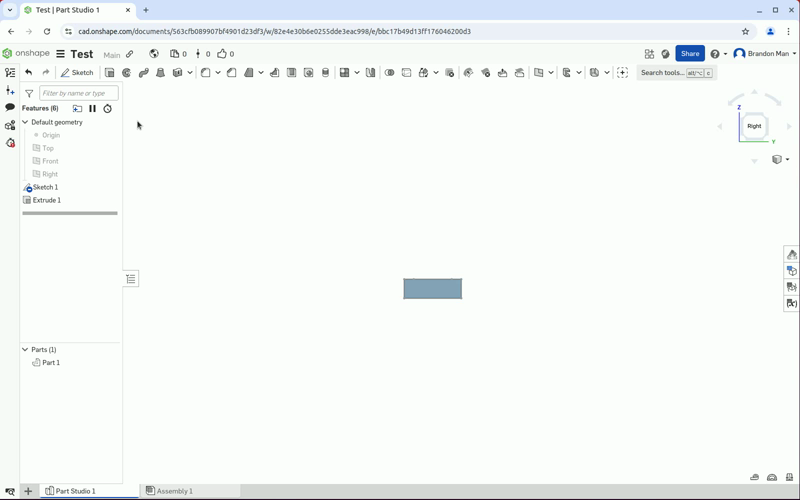
key(shift+h)
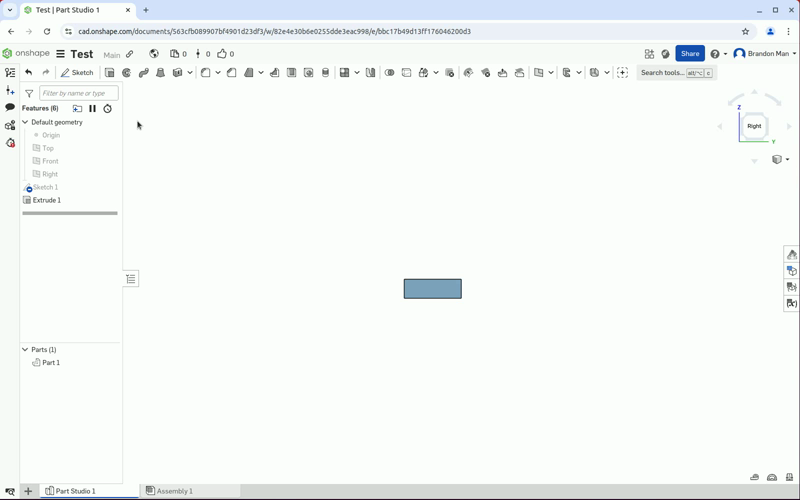
mouse_move(73, 189)
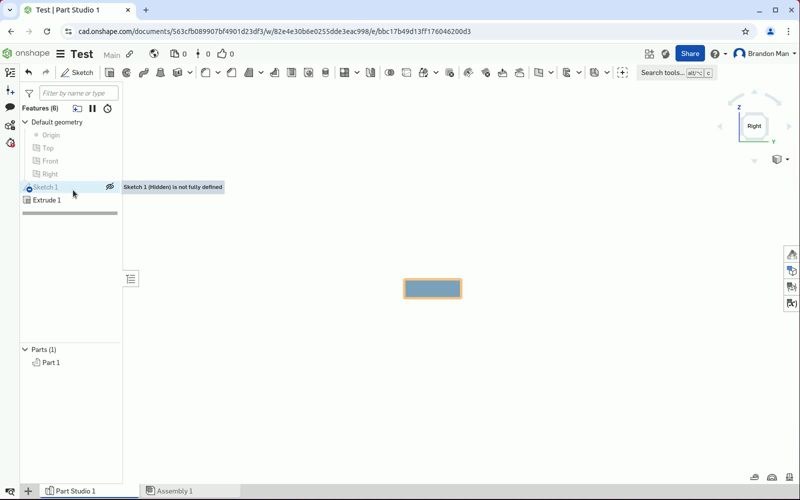
click(73, 189)
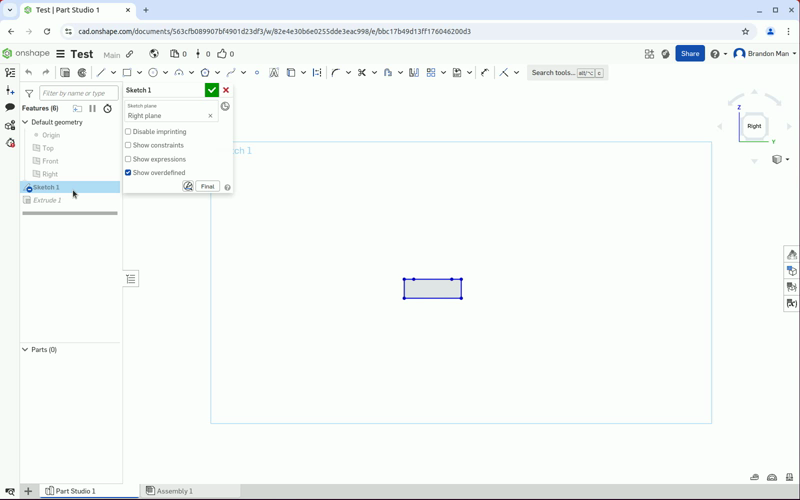
mouse_move(229, 92)
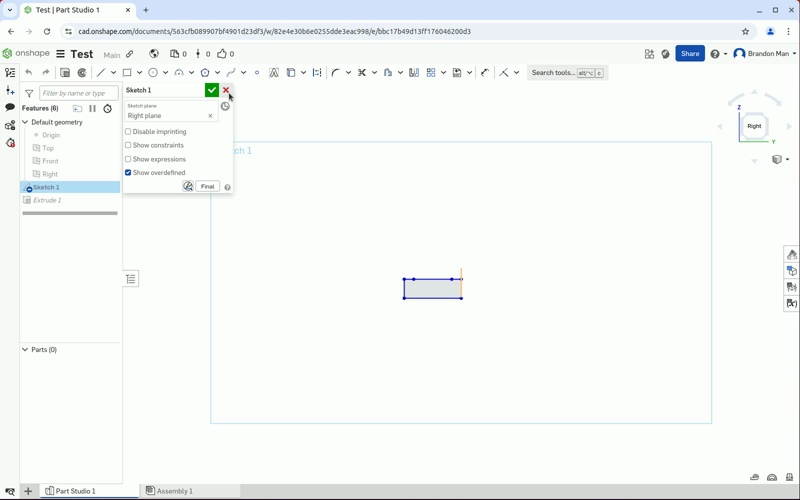
click(229, 92)
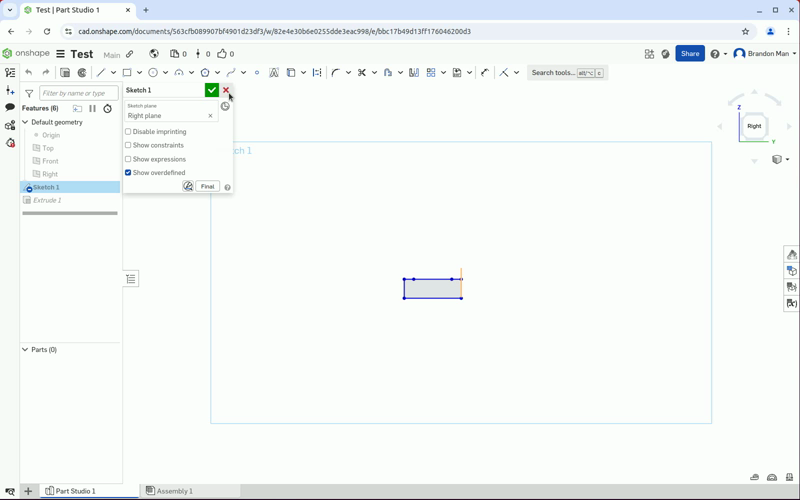
key(shift+s)
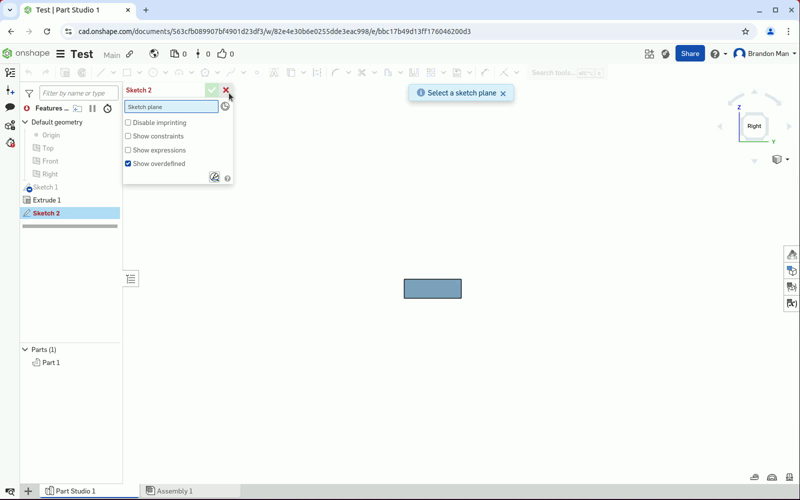
mouse_move(73, 176)
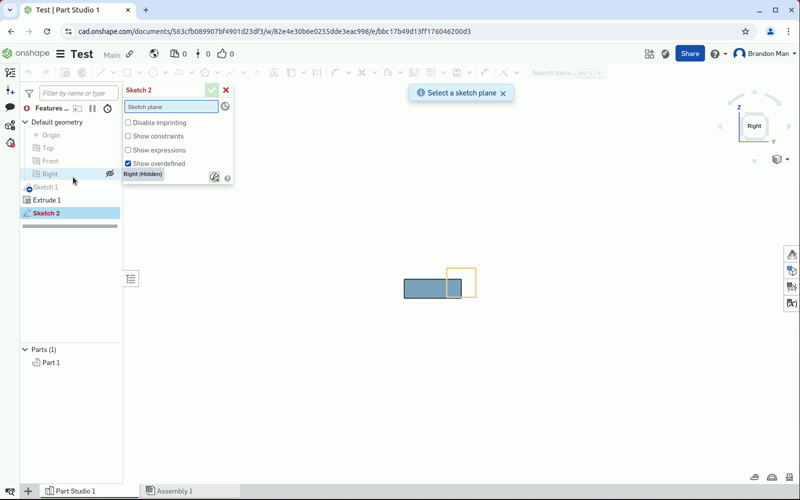
click(73, 176)
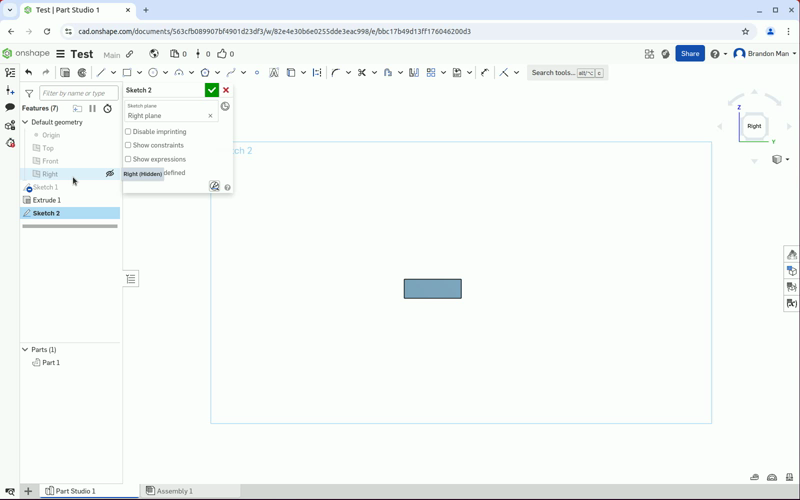
mouse_move(73, 352)
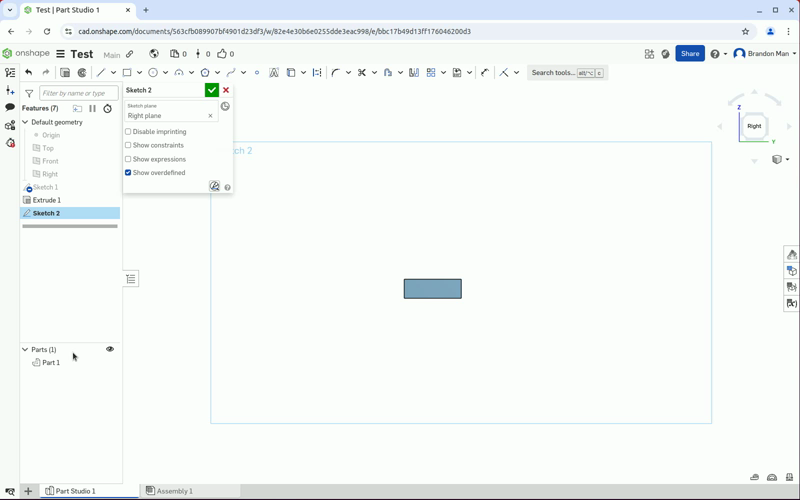
key(y)
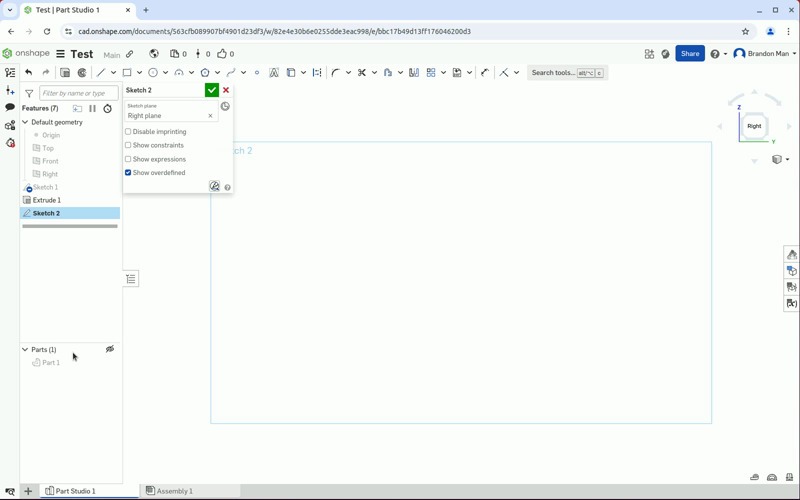
key(l)
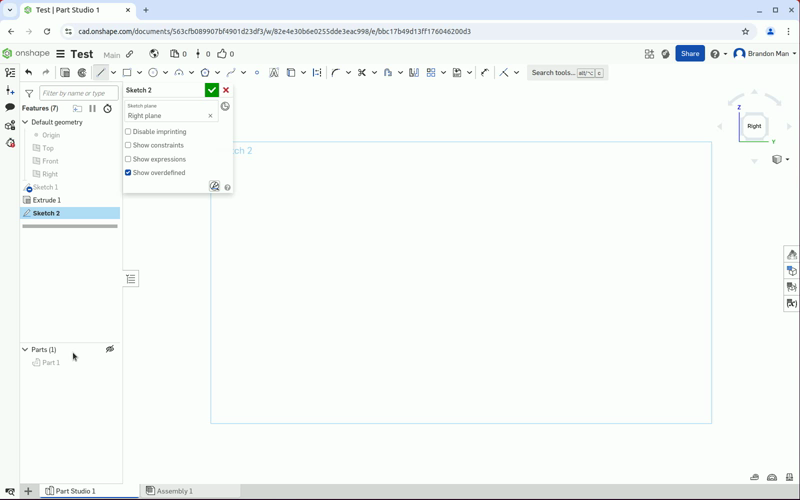
key_down(shift)
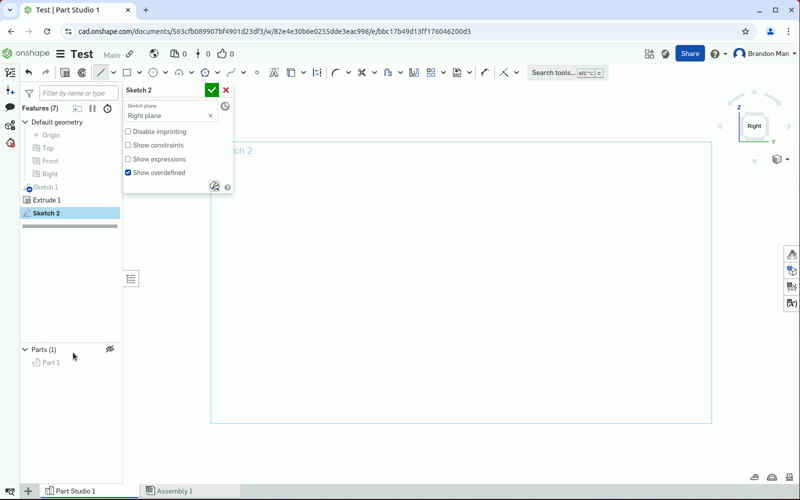
mouse_move(404, 279)
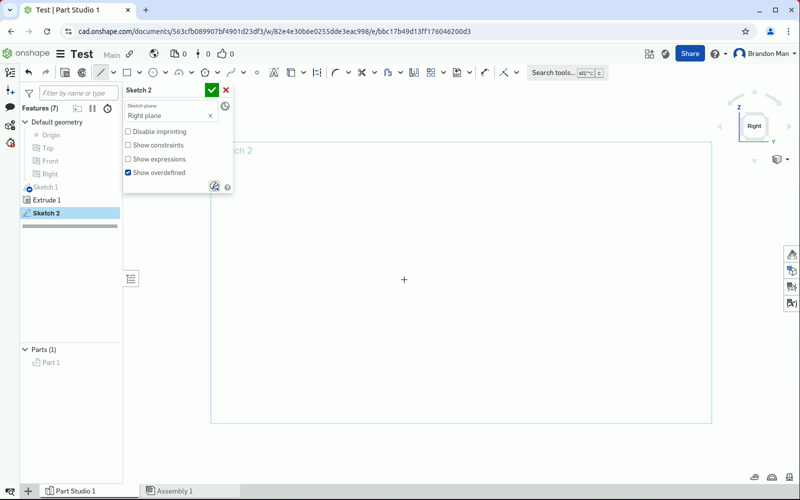
click(404, 279)
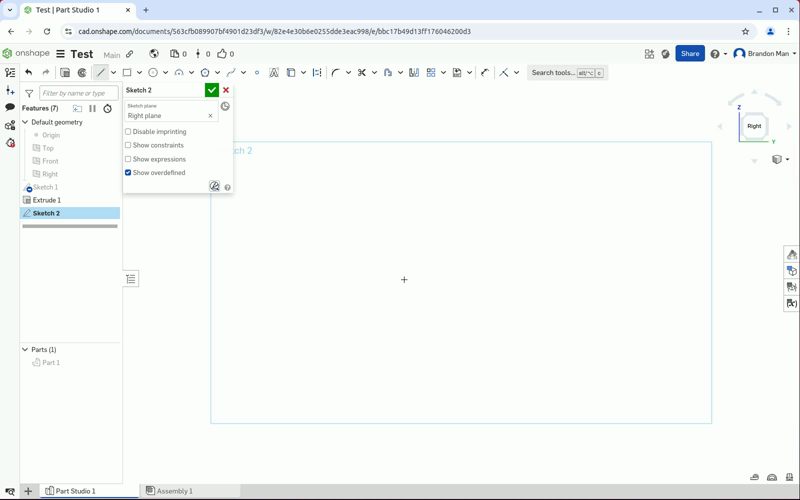
key_up(shift)
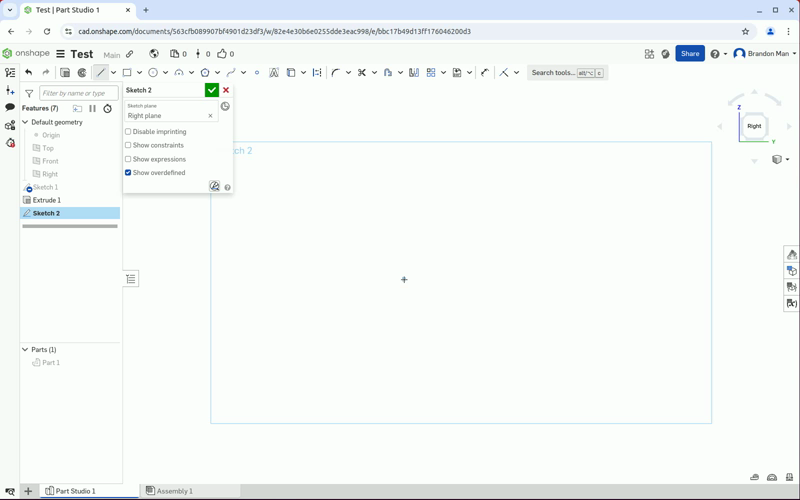
key_down(shift)
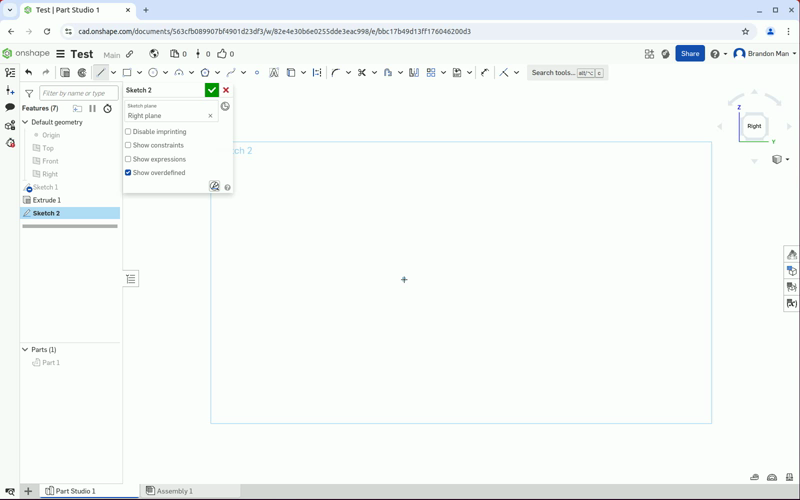
mouse_move(434, 279)
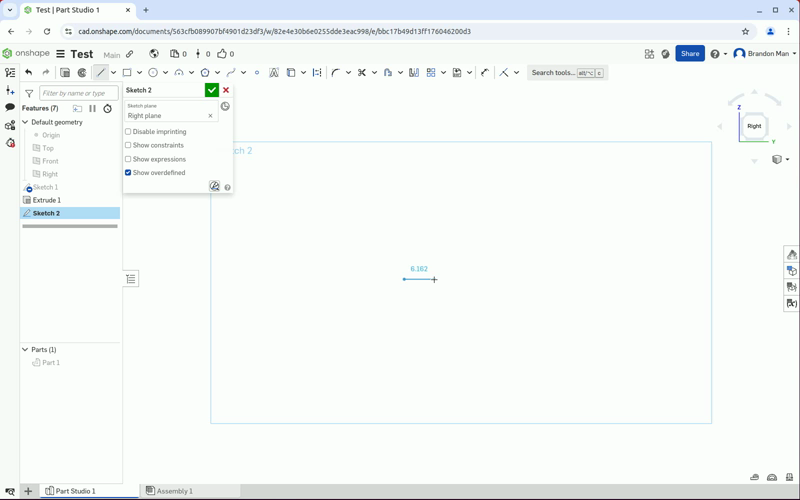
mouse_move(414, 279)
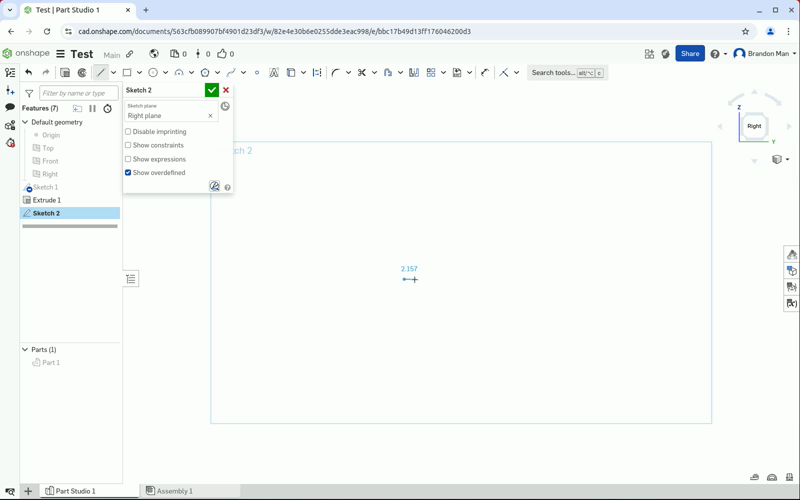
click(414, 279)
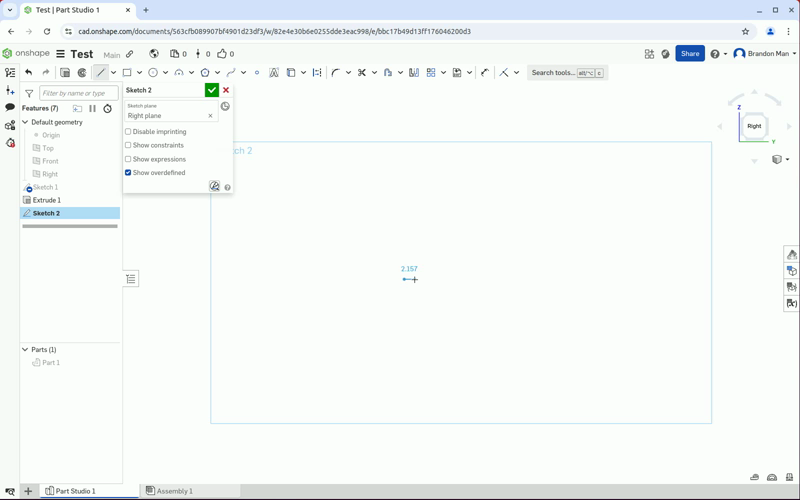
key_up(shift)
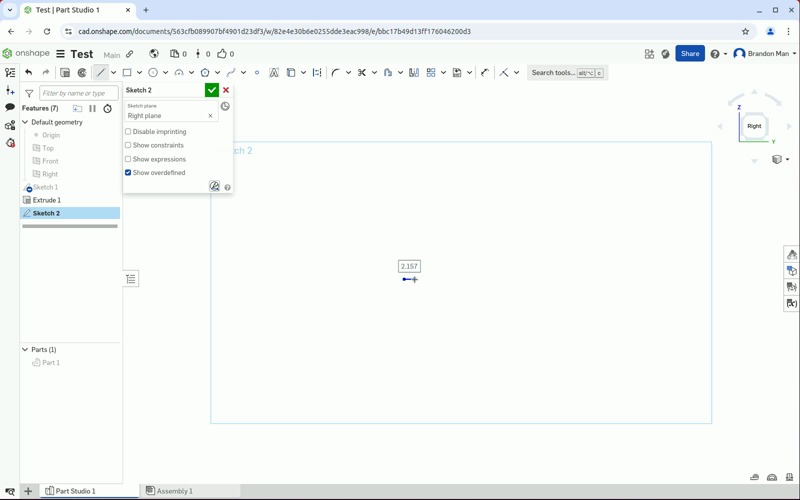
key_down(shift)
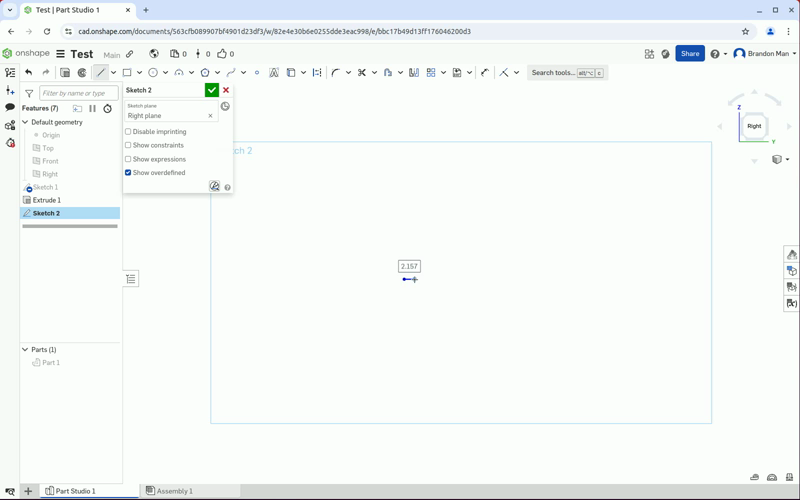
mouse_move(444, 279)
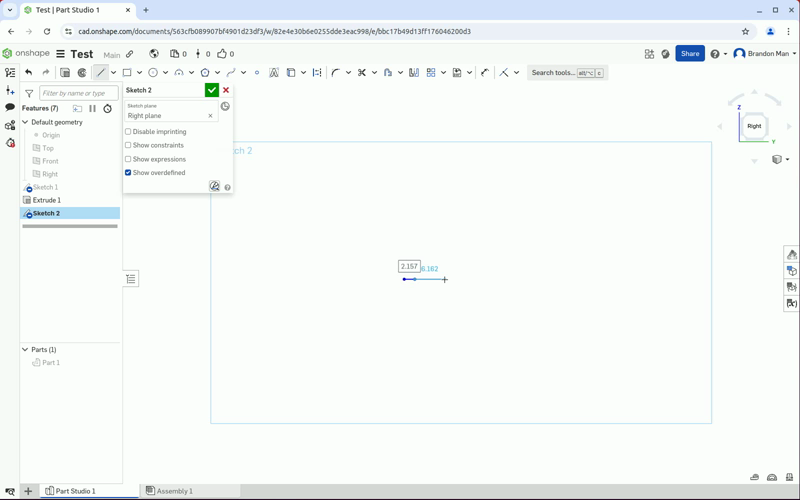
mouse_move(414, 269)
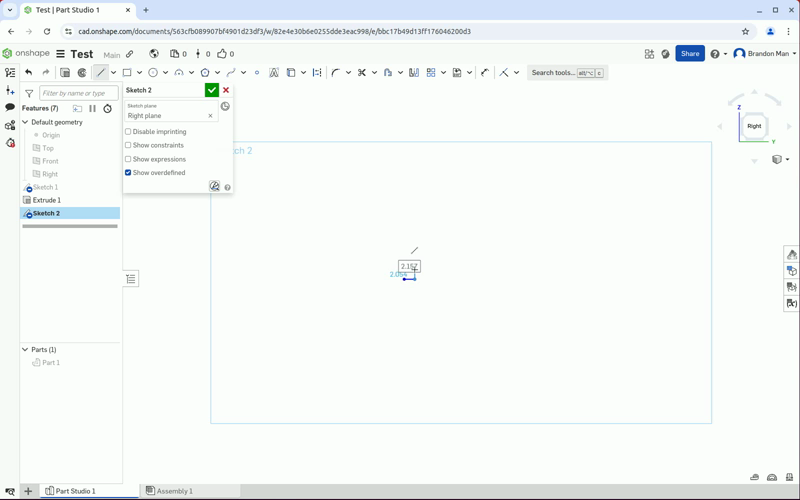
click(414, 269)
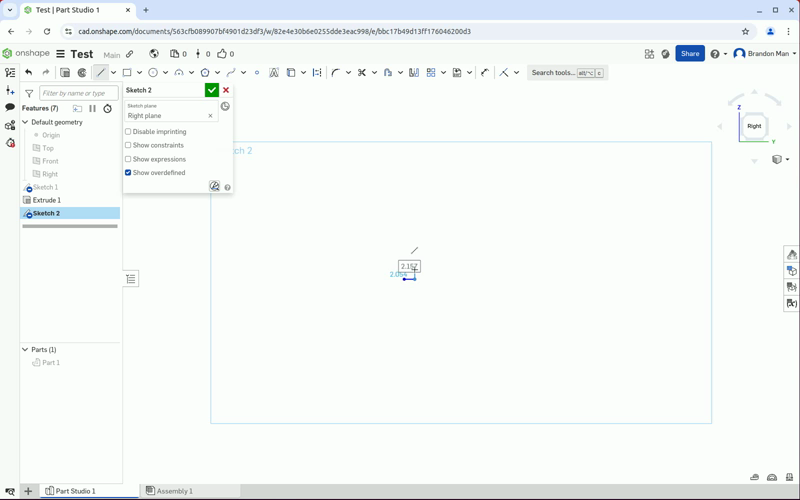
key_up(shift)
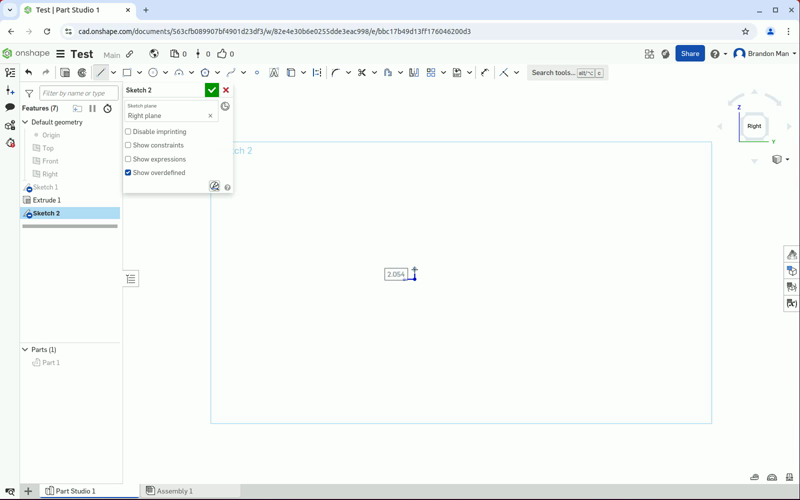
key_down(shift)
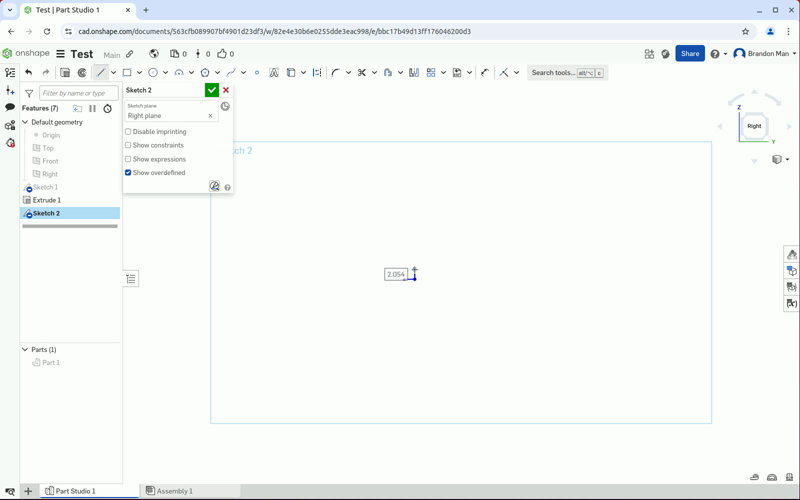
mouse_move(444, 269)
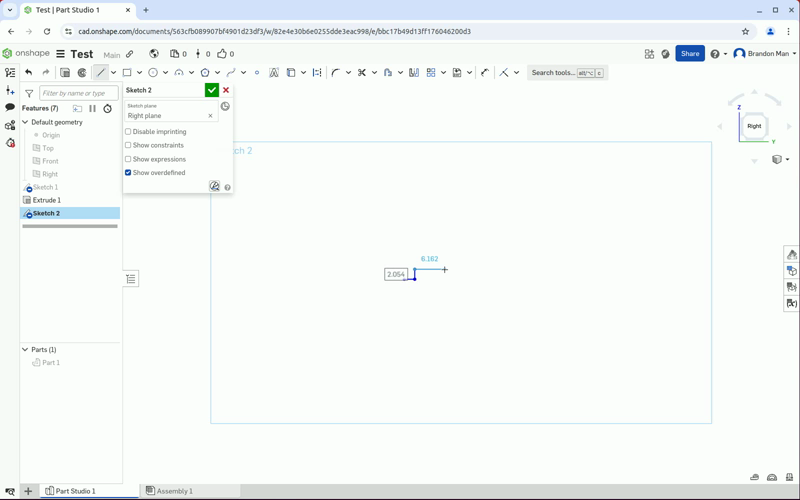
mouse_move(404, 269)
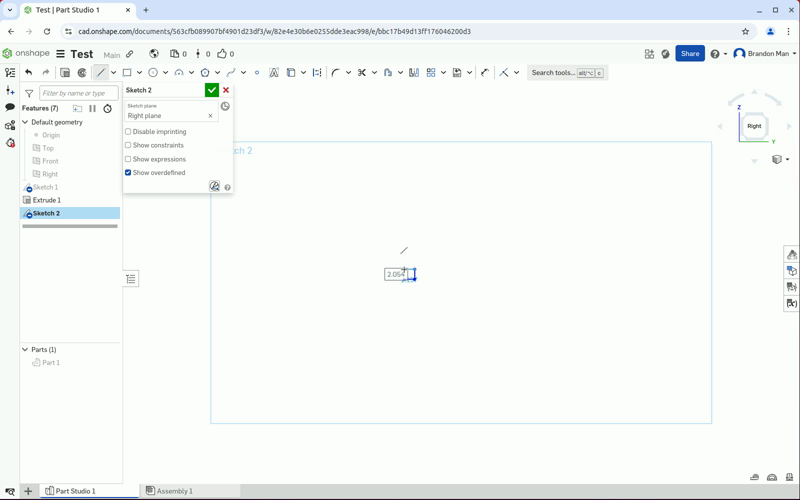
click(404, 269)
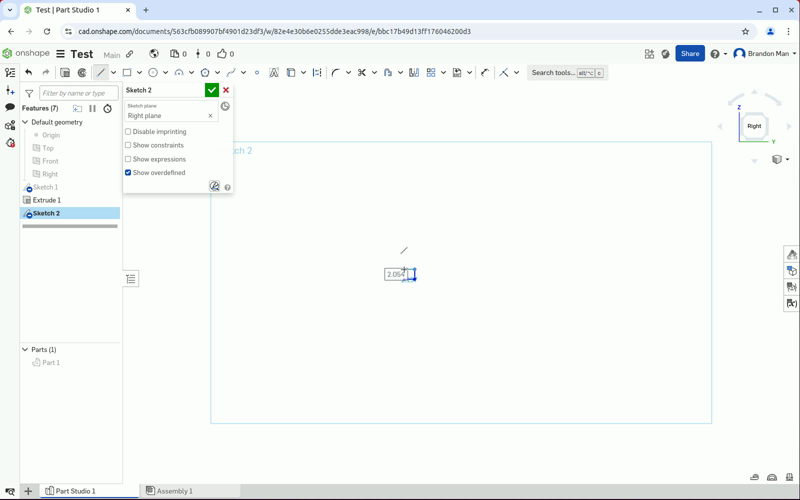
key_up(shift)
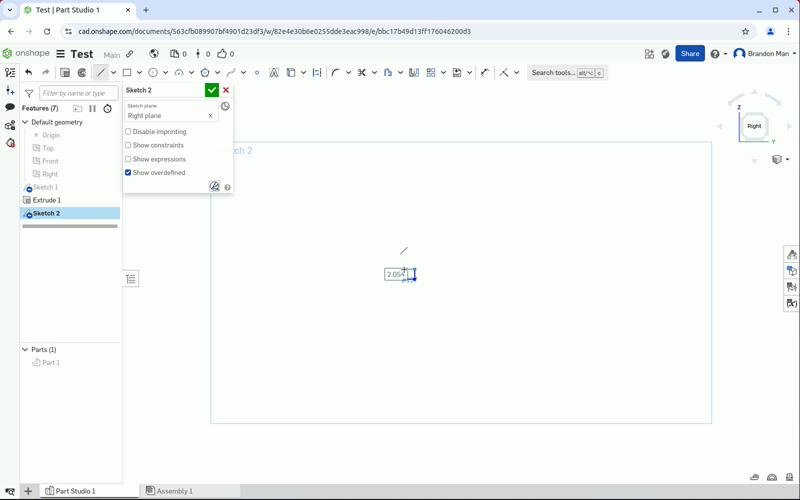
mouse_move(434, 269)
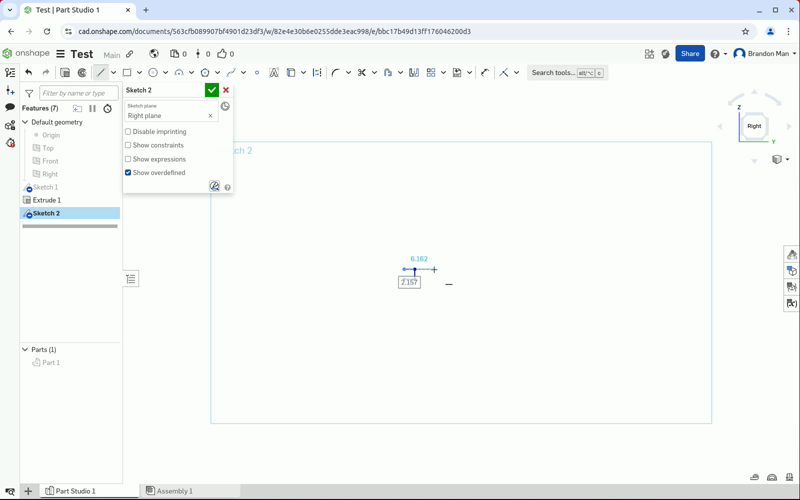
key_down(shift)
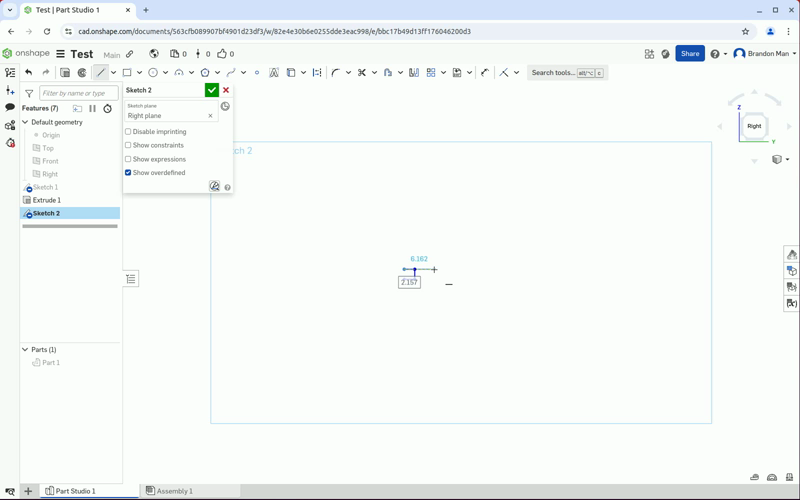
mouse_move(404, 279)
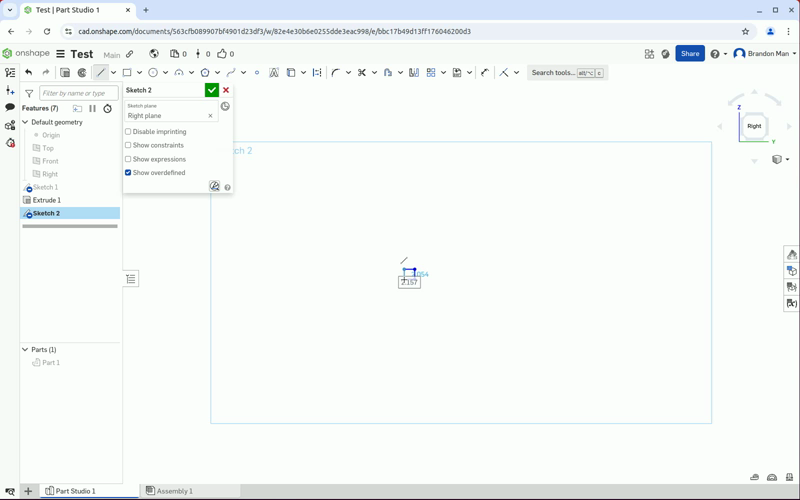
key_up(shift)
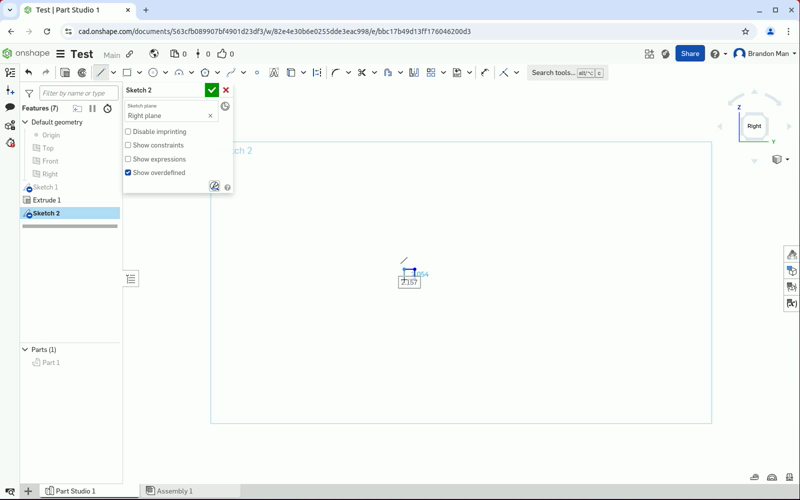
click(404, 279)
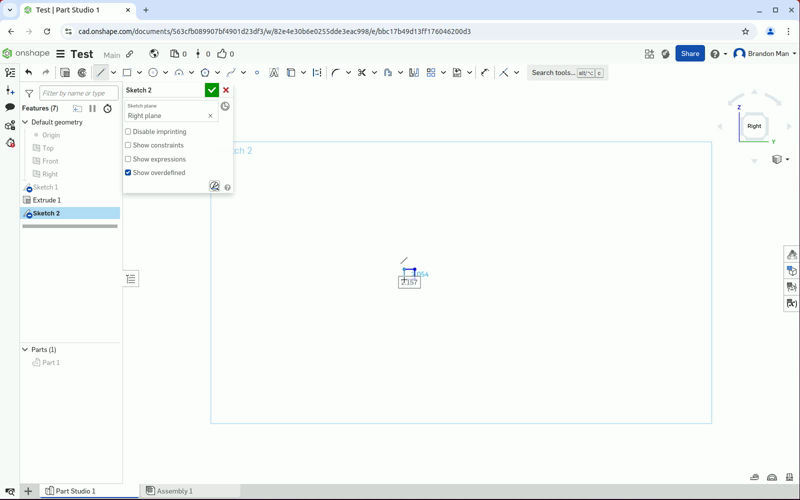
key(esc)
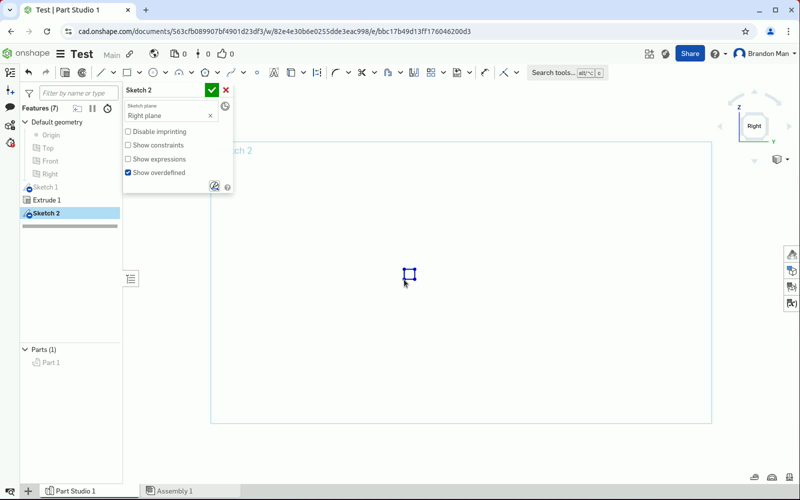
mouse_move(412, 272)
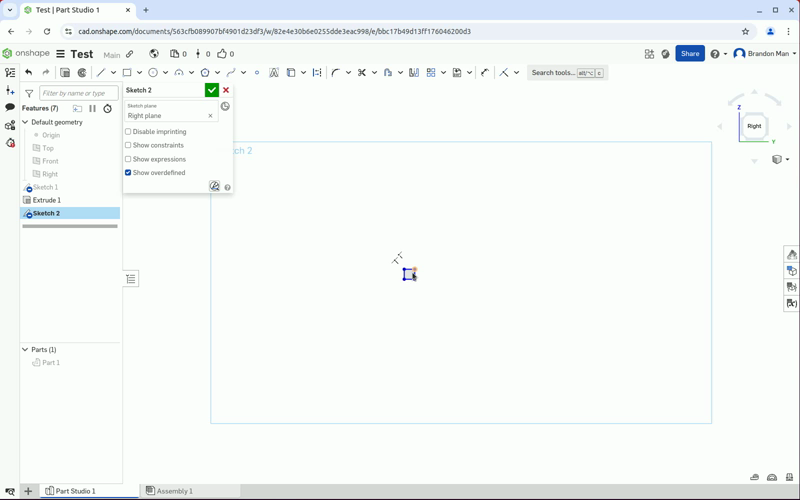
scroll(6)
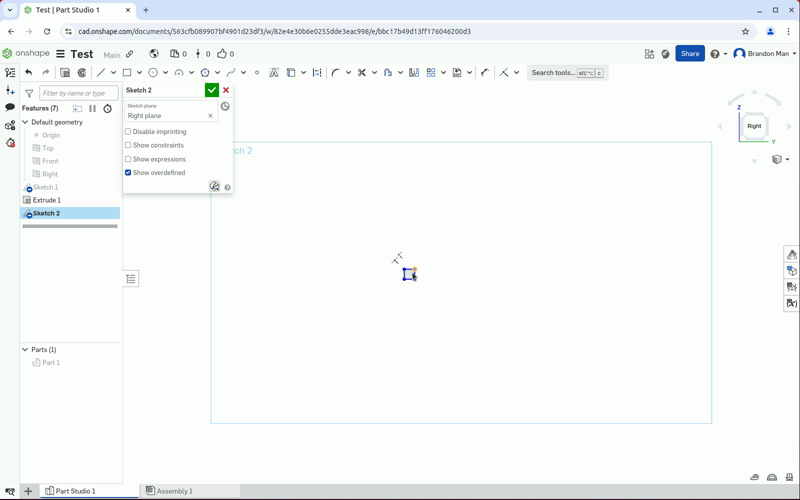
scroll(6)
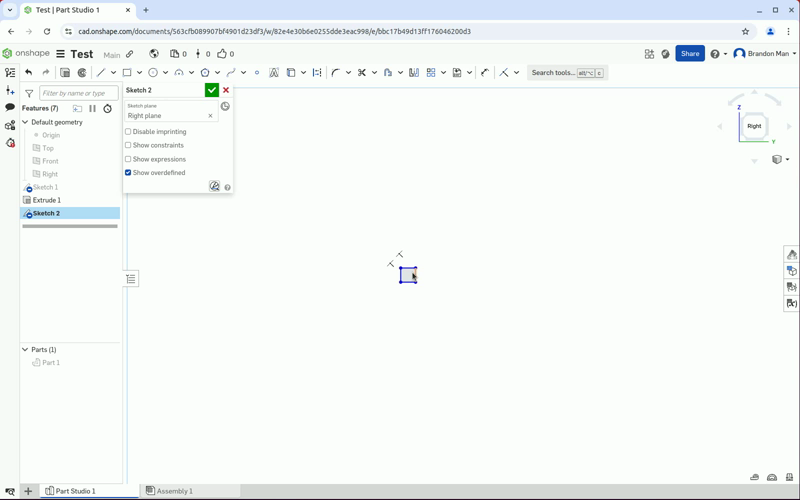
scroll(6)
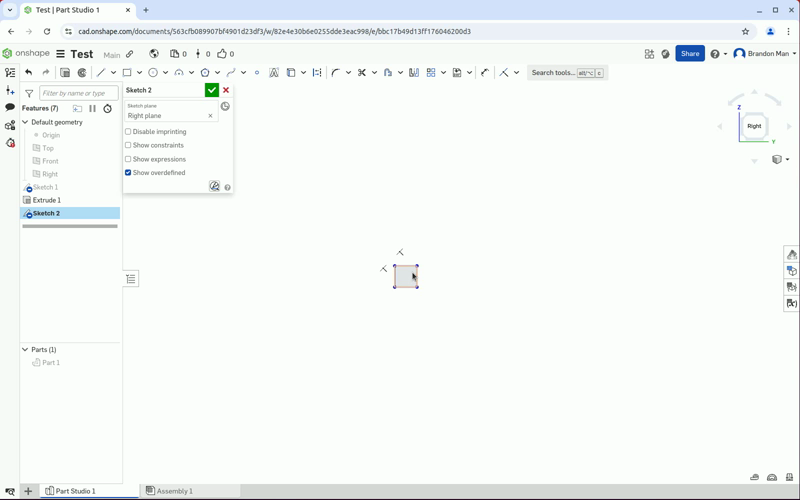
scroll(6)
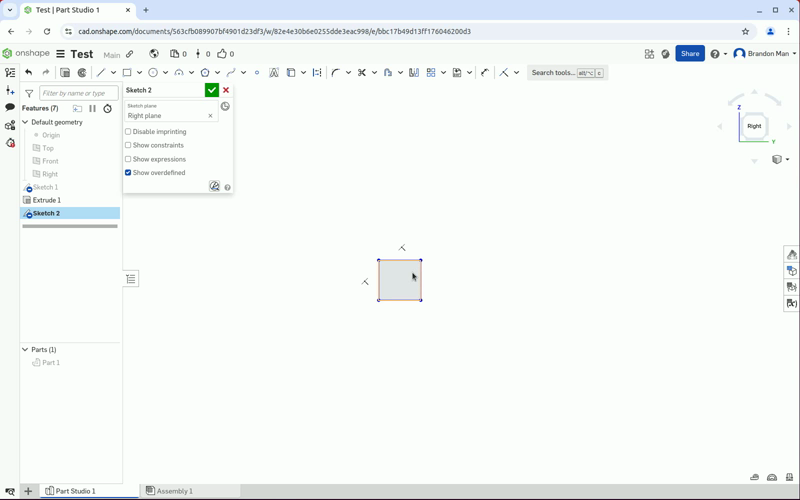
scroll(6)
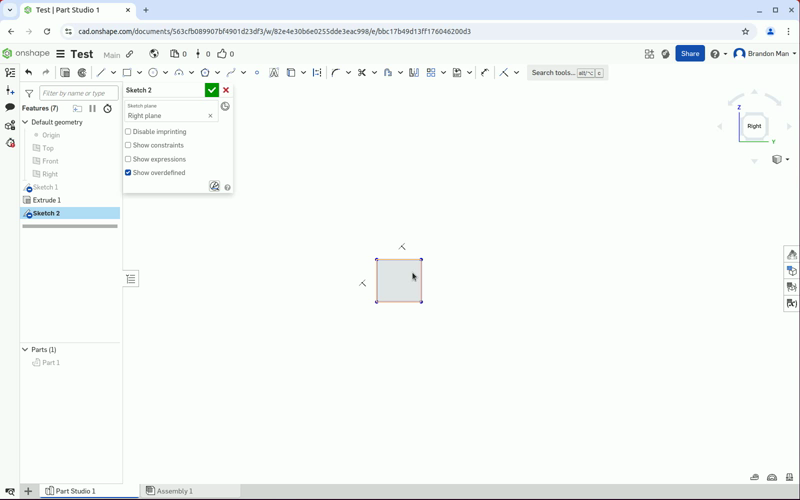
scroll(6)
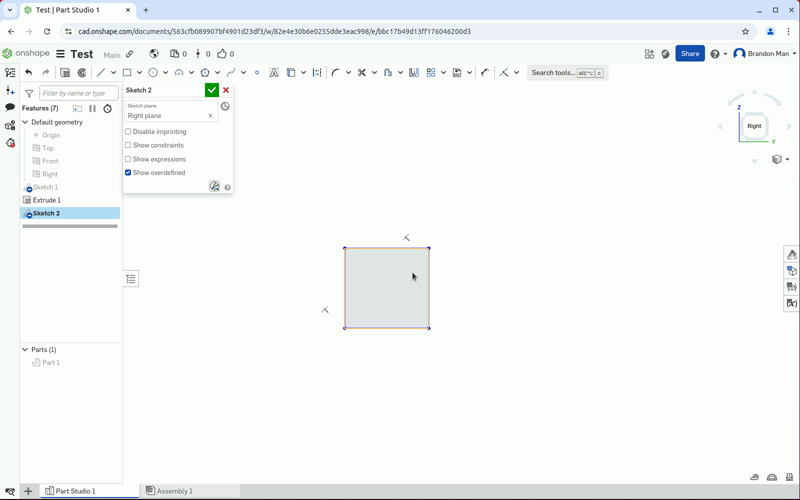
scroll(6)
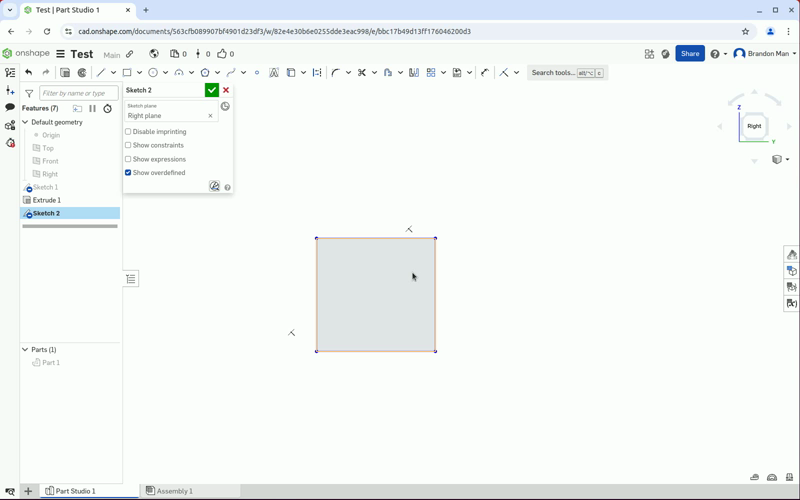
click(412, 272)
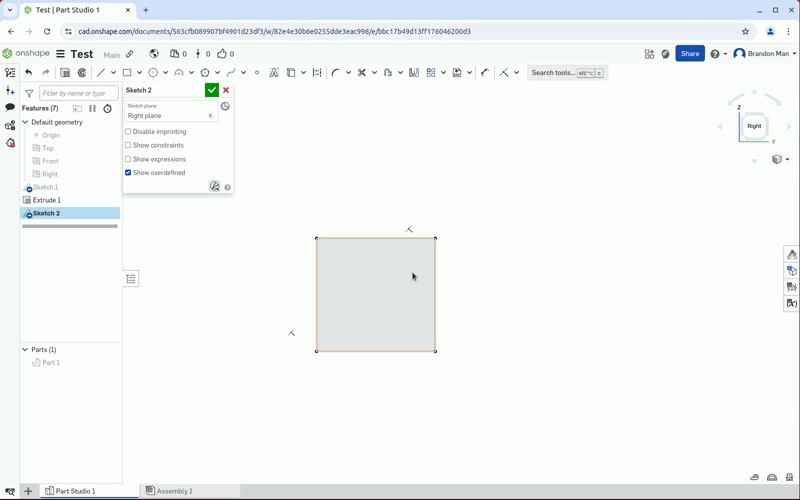
scroll(-6)
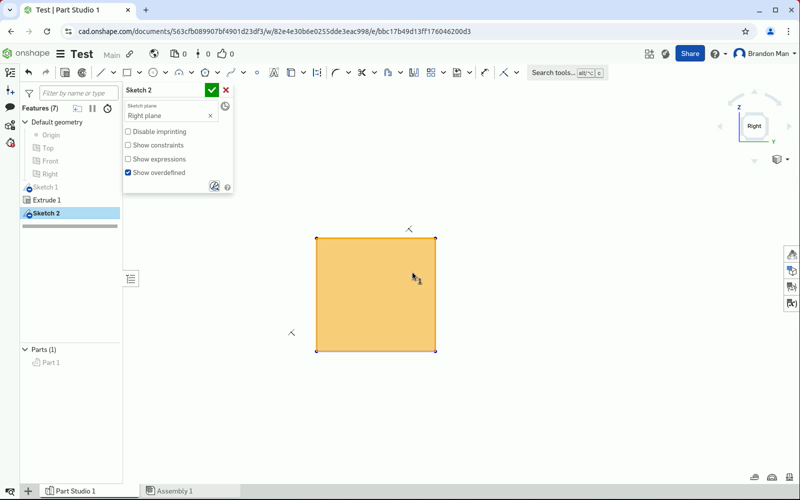
scroll(-6)
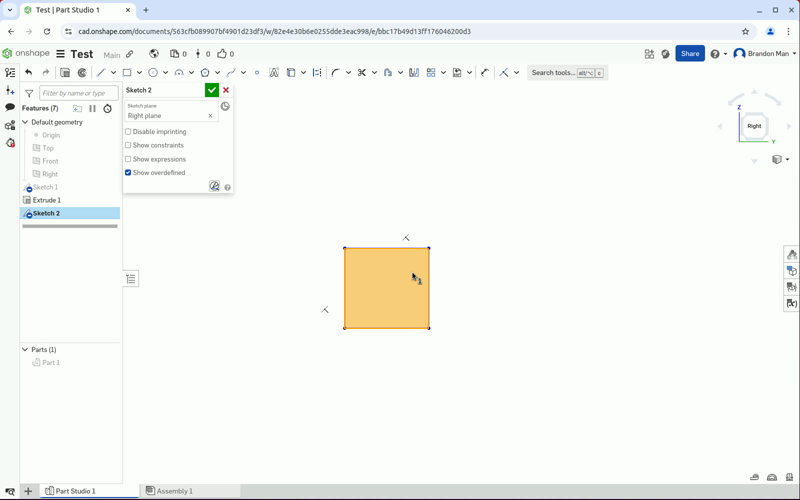
scroll(-6)
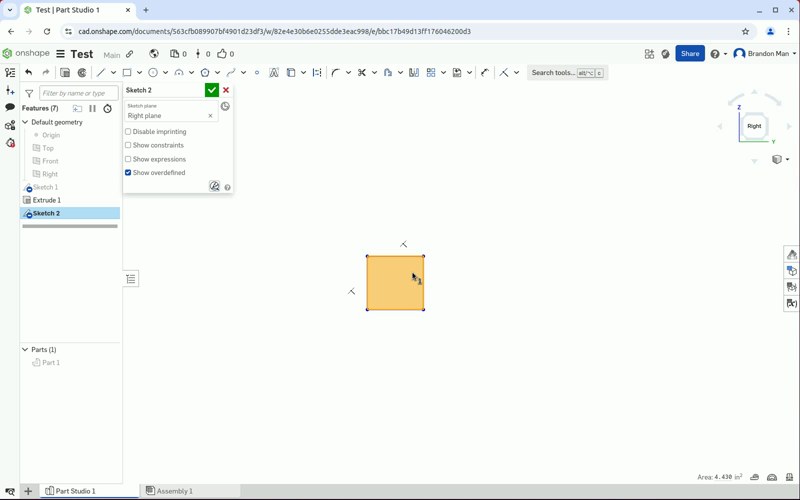
scroll(-6)
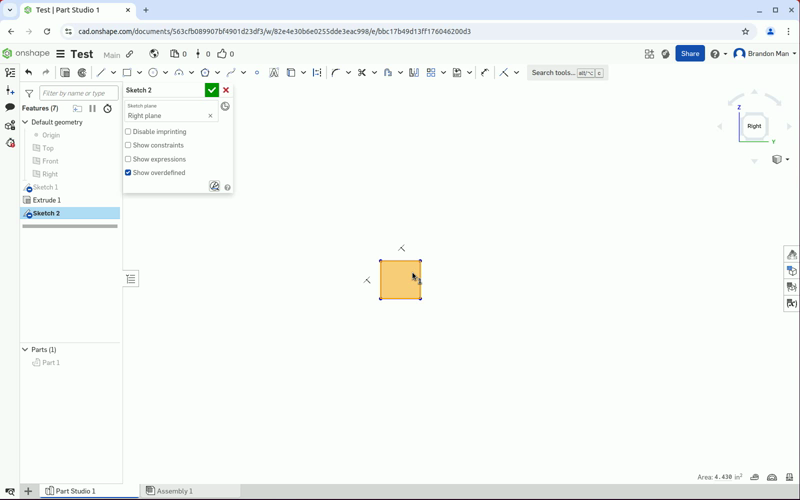
scroll(-6)
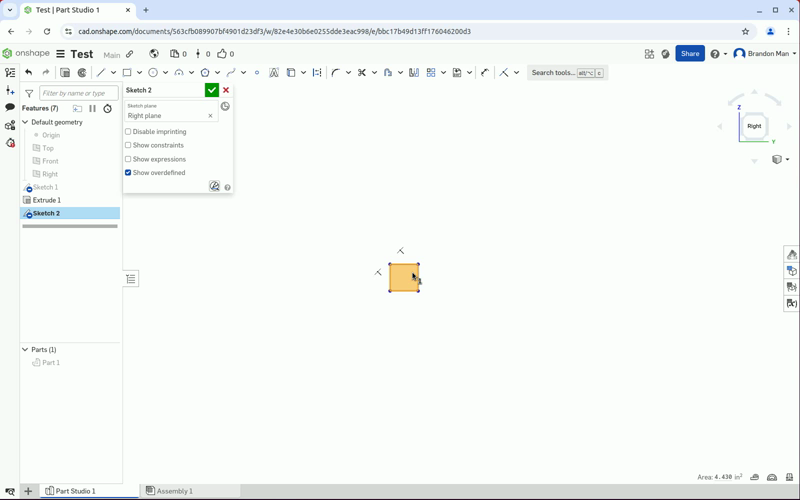
scroll(-6)
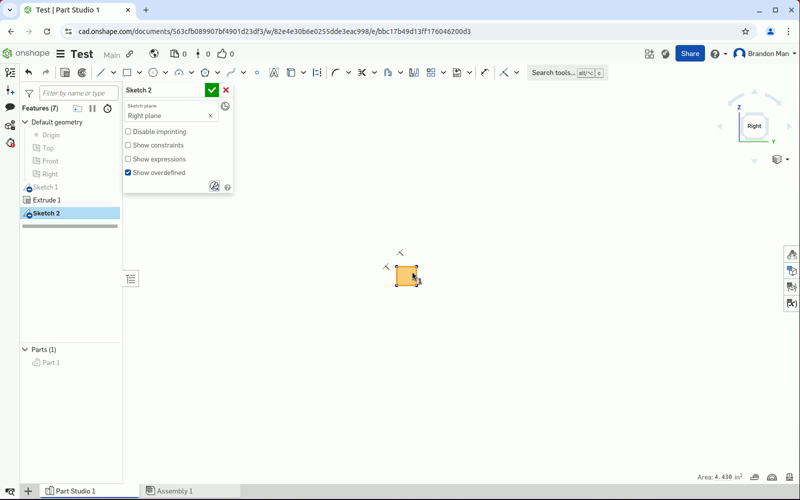
scroll(-6)
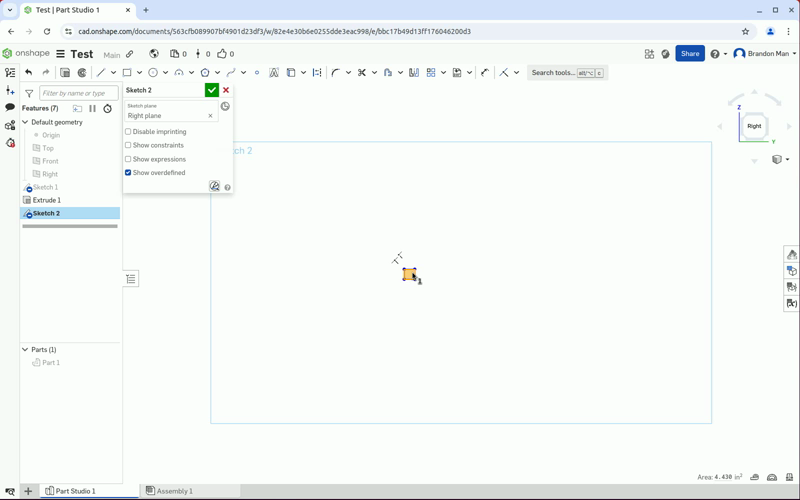
mouse_move(73, 352)
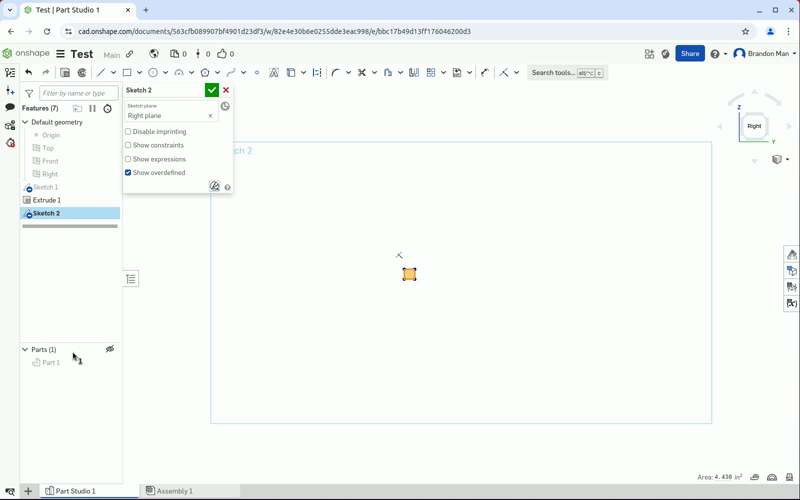
key(shift+y)
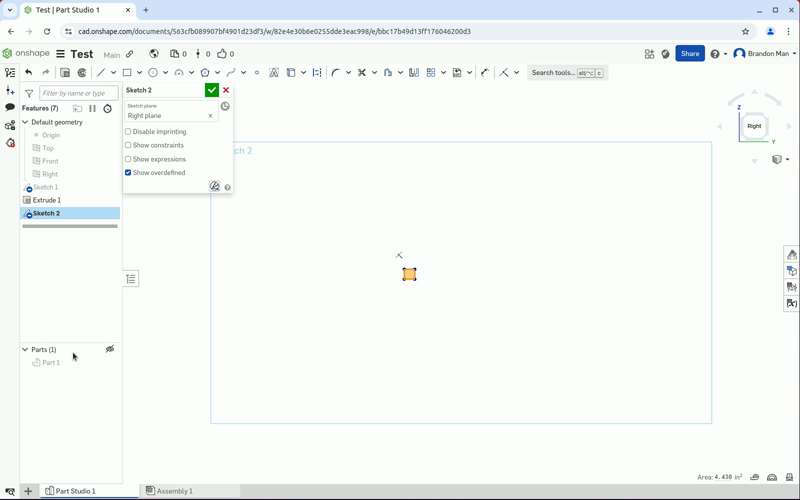
key(shift+e)
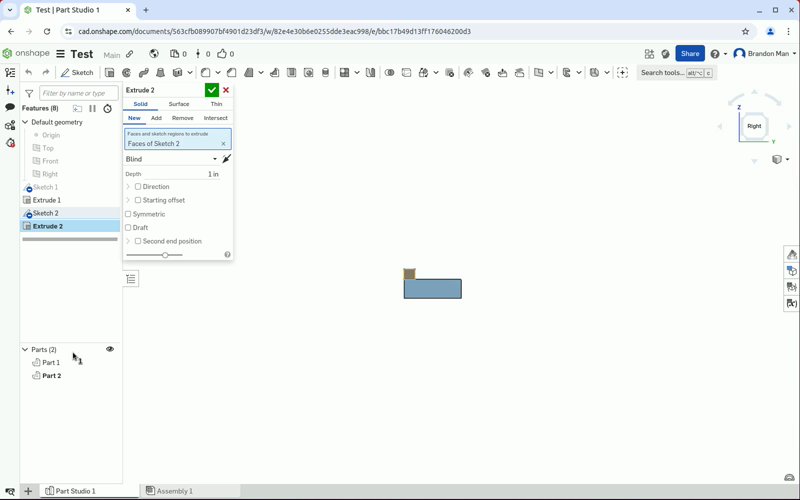
mouse_move(143, 106)
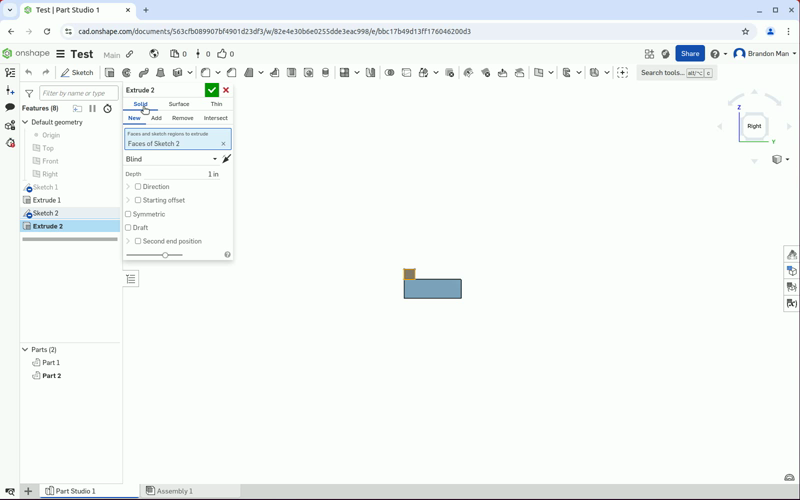
click(143, 106)
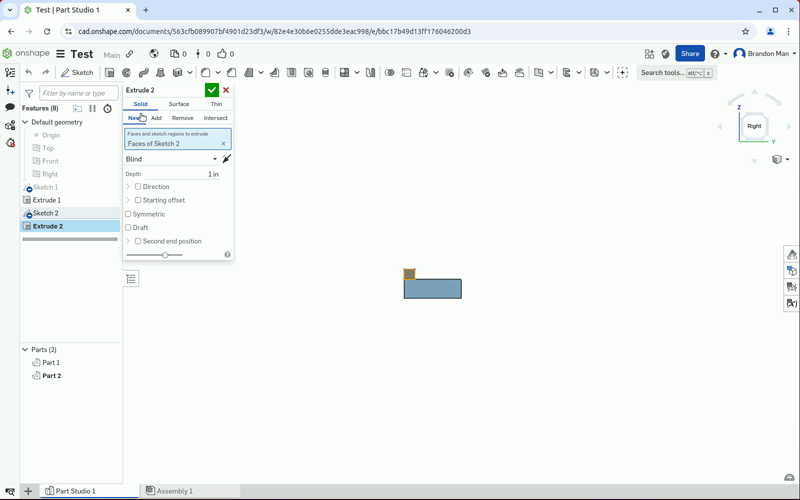
mouse_move(137, 120)
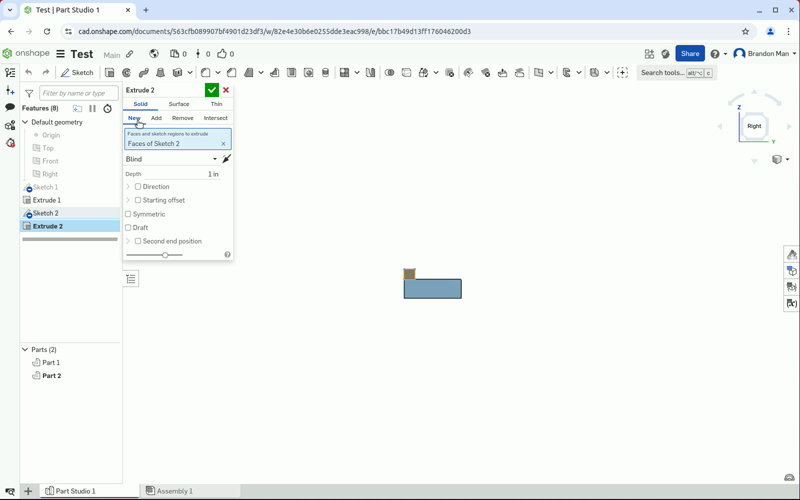
click(137, 120)
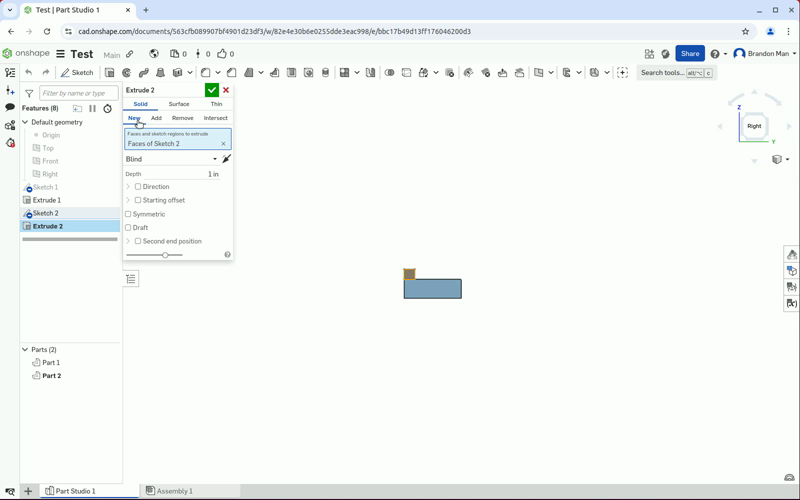
key(tab, 4)
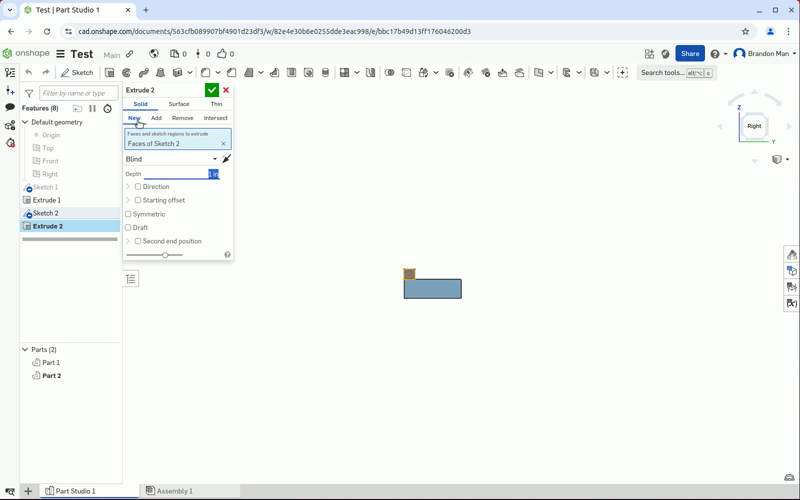
text(-23.108)
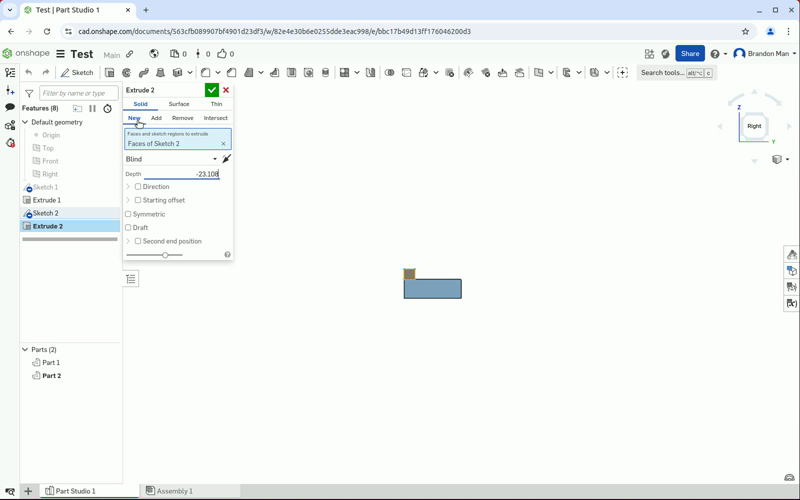
key(enter)
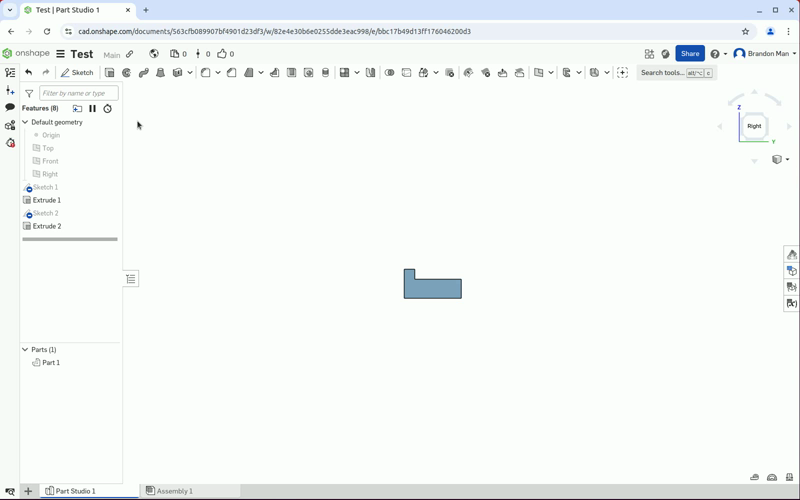
key(shift+h)
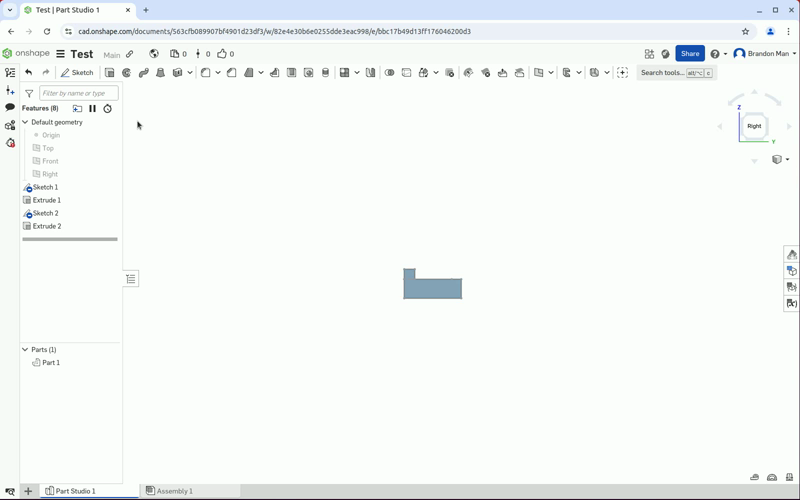
key(shift+h)
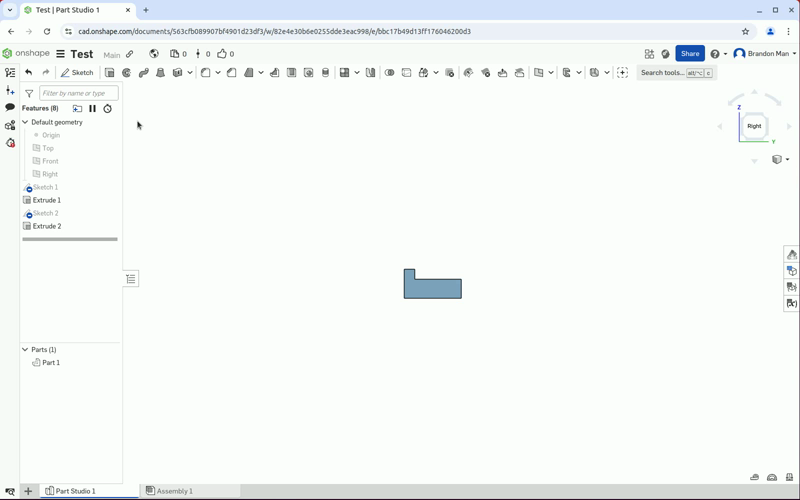
mouse_move(73, 189)
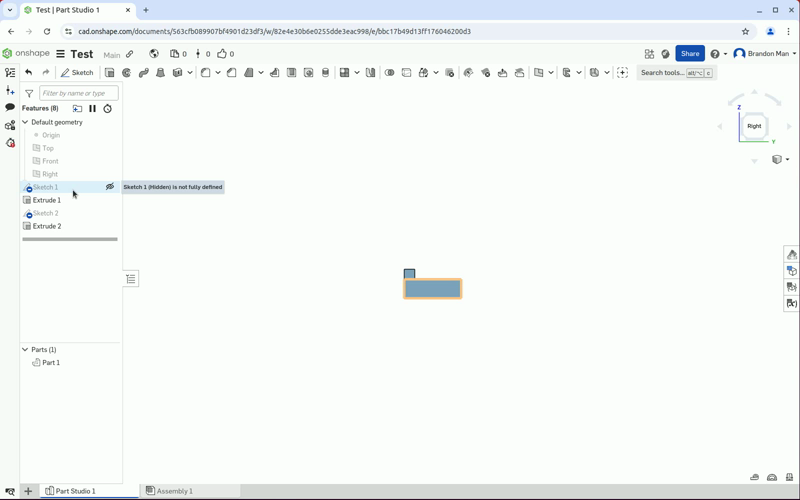
click(73, 189)
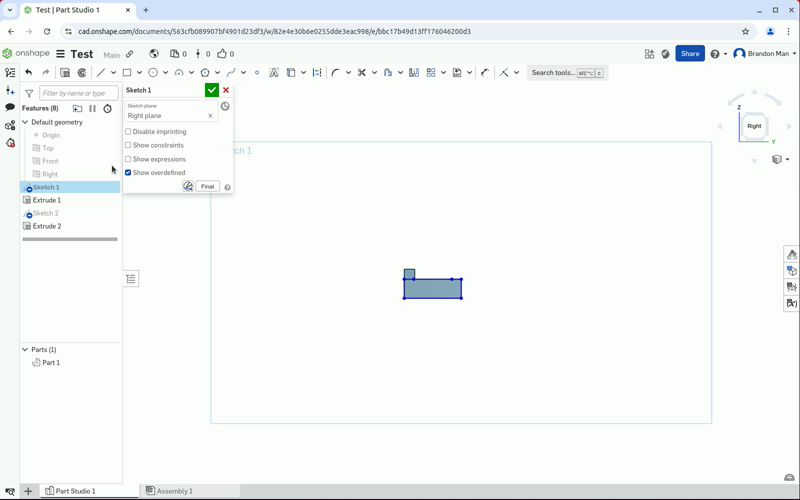
mouse_move(229, 92)
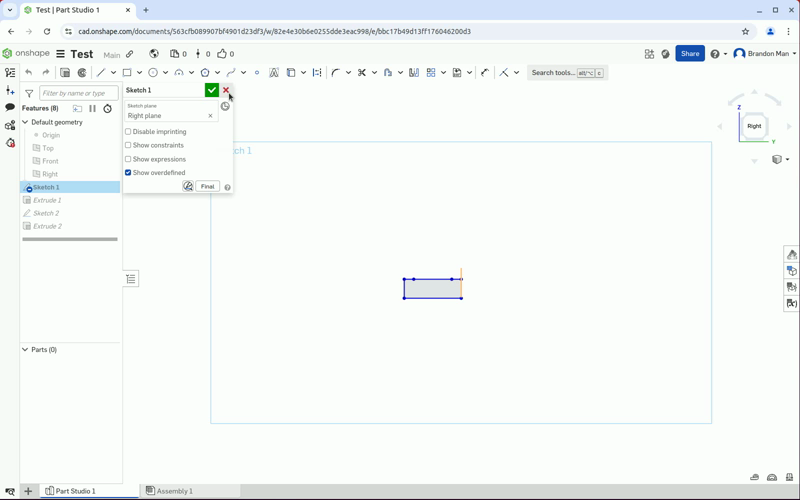
click(229, 92)
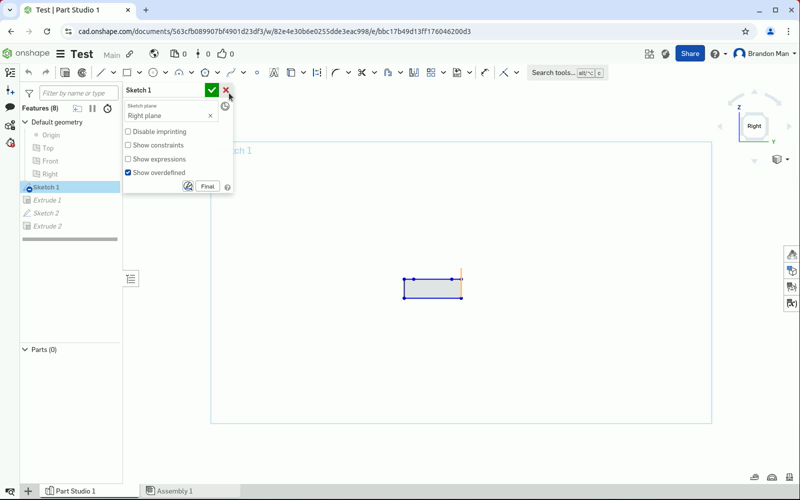
key(shift+s)
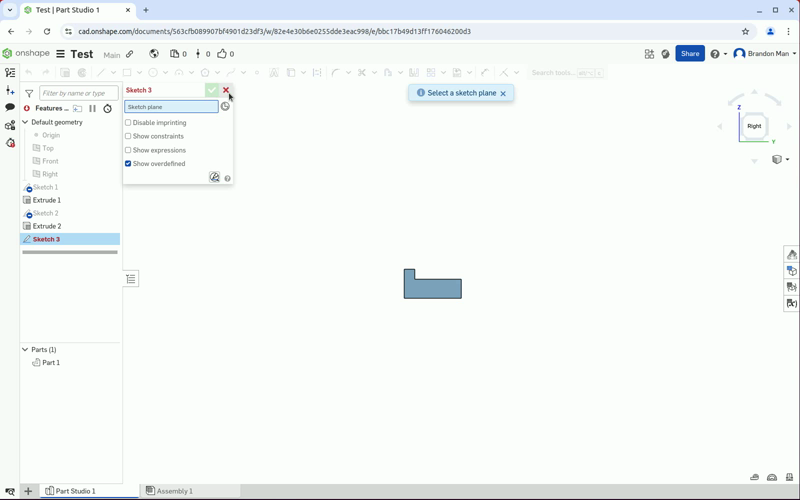
mouse_move(73, 176)
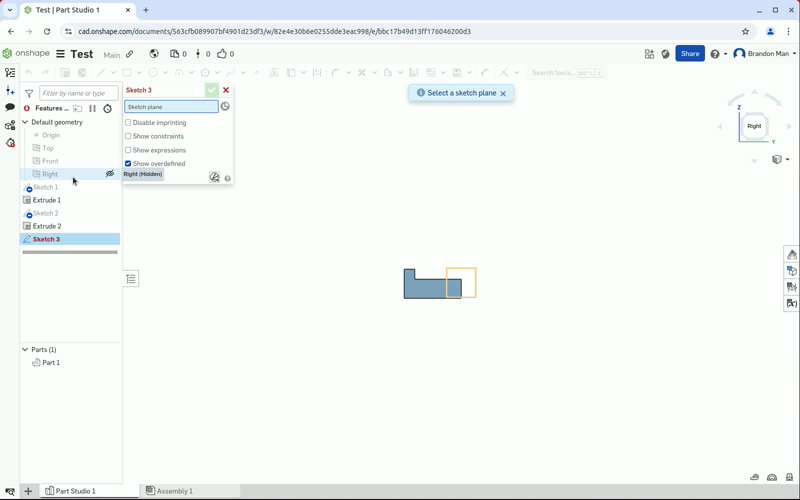
click(73, 176)
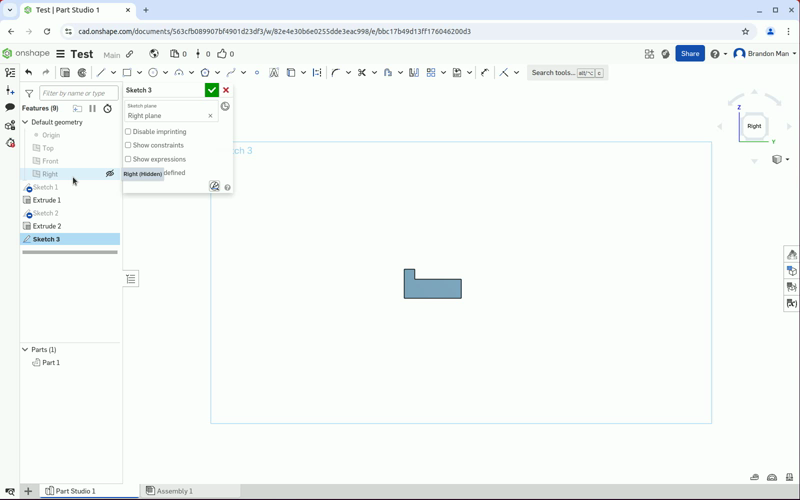
mouse_move(73, 352)
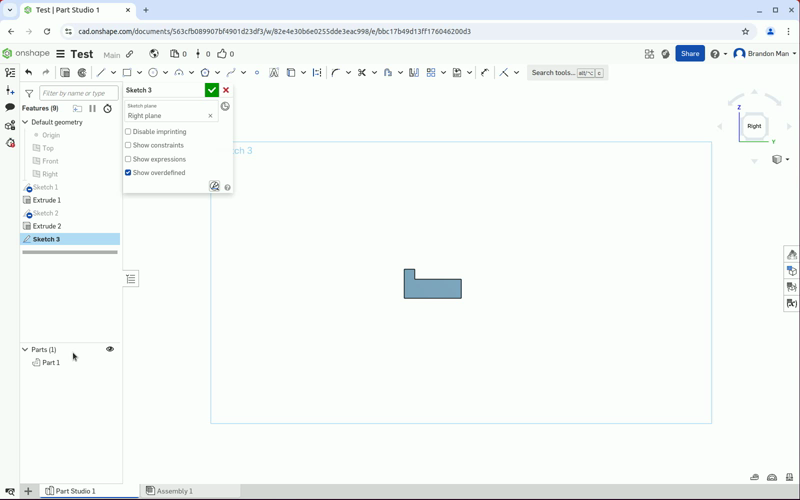
key(y)
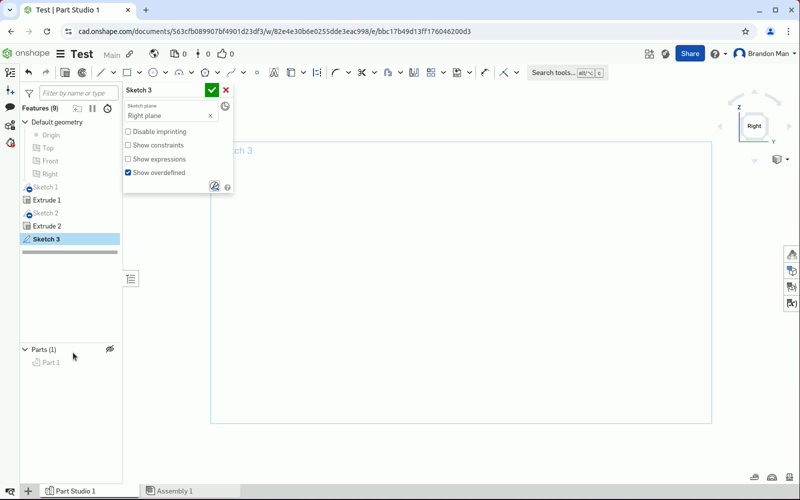
key(l)
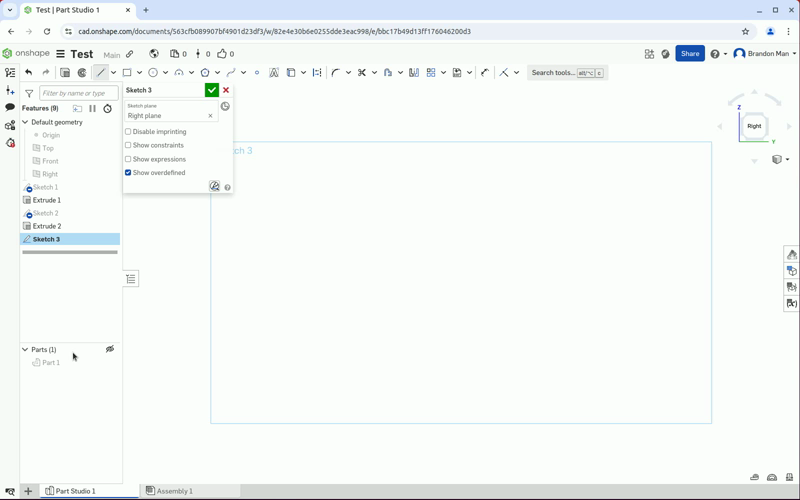
key_down(shift)
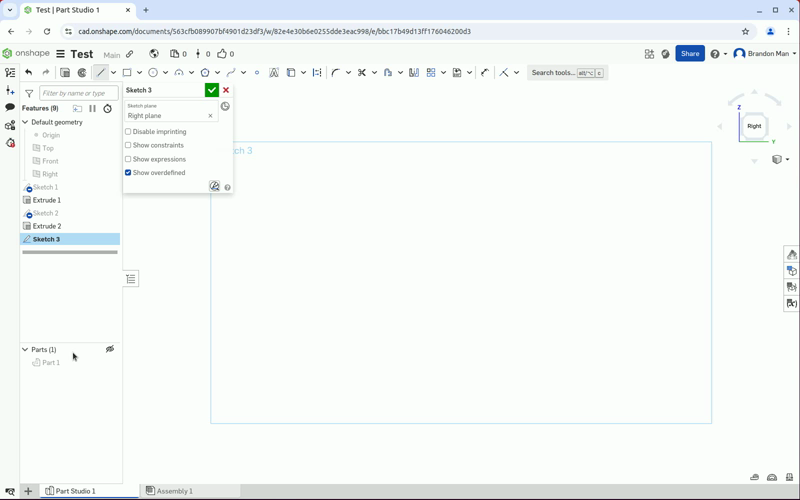
mouse_move(404, 270)
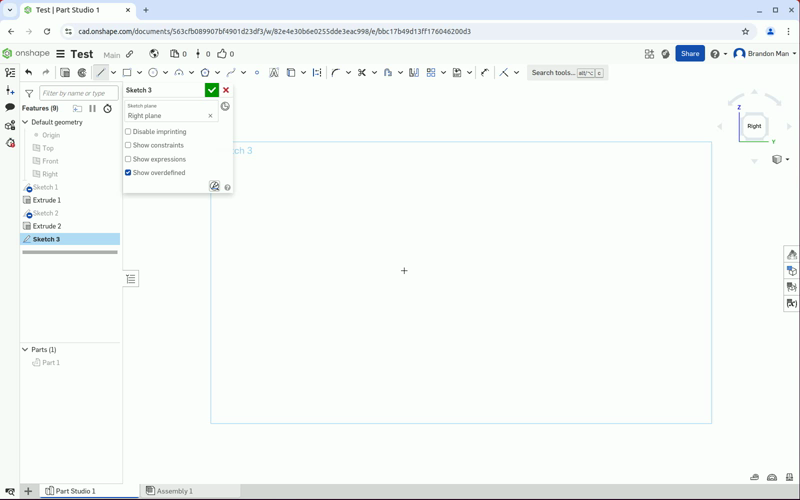
click(404, 270)
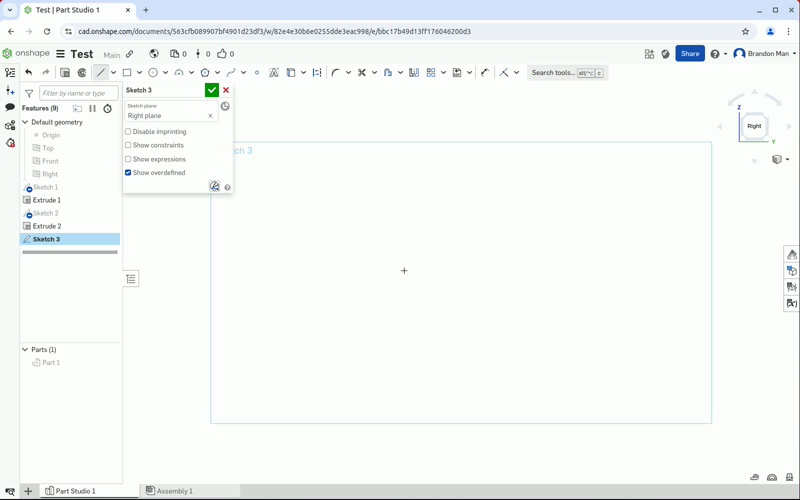
key_up(shift)
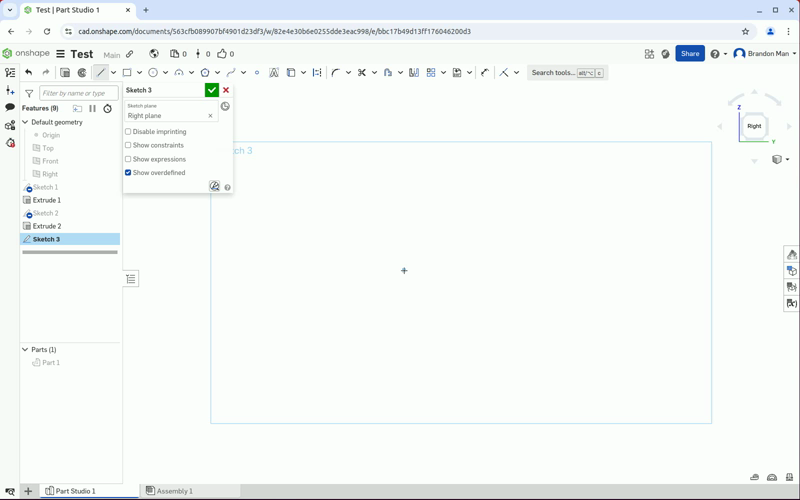
key_down(shift)
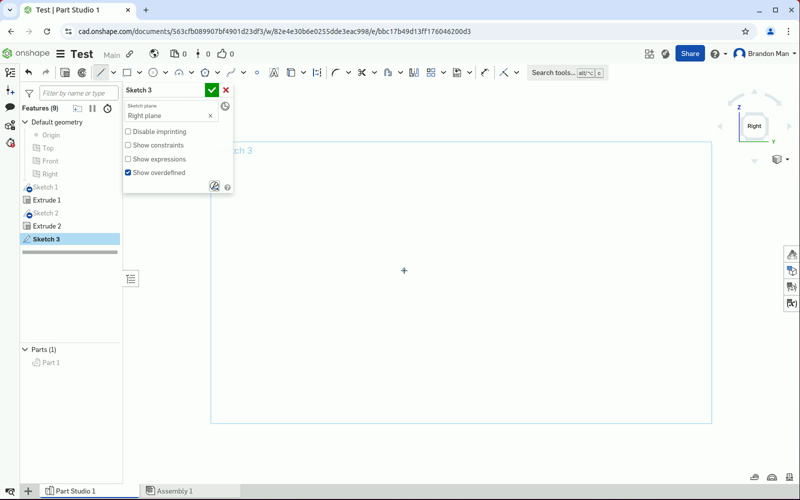
mouse_move(434, 270)
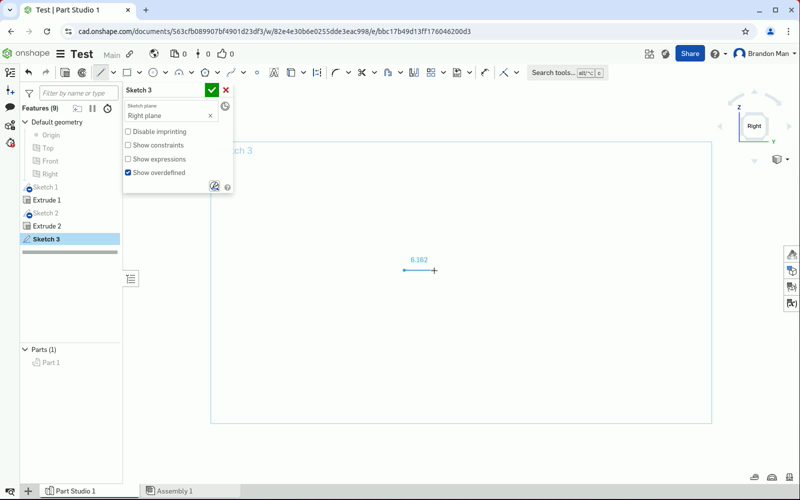
mouse_move(414, 270)
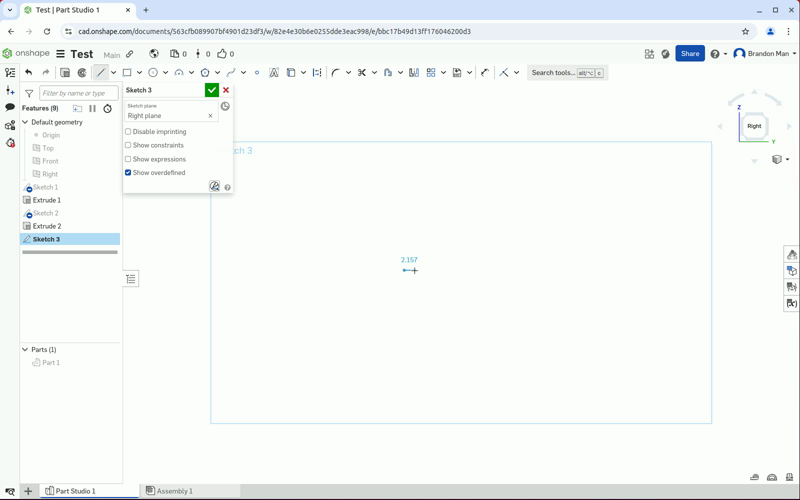
click(414, 270)
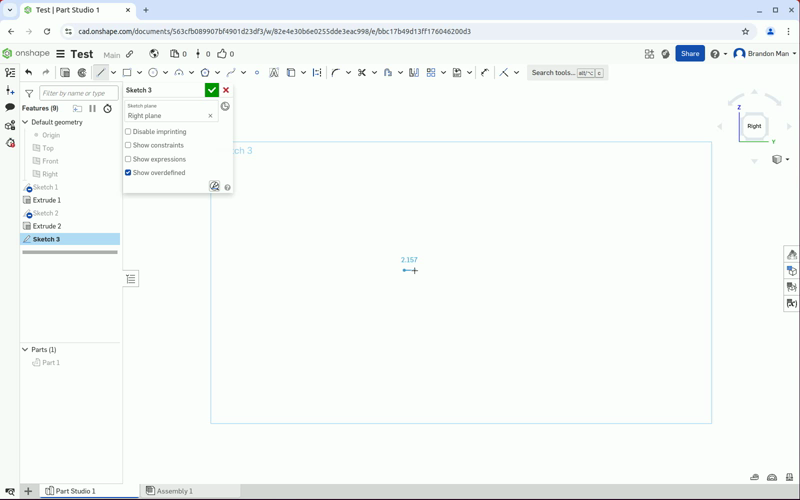
key_up(shift)
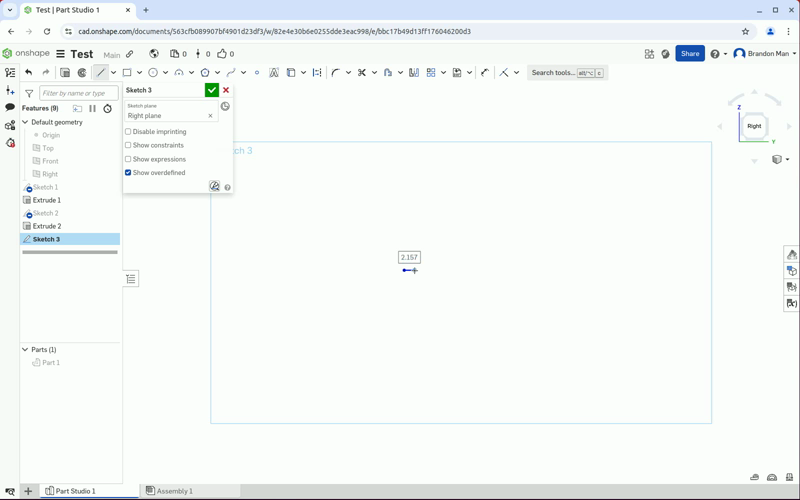
key_down(shift)
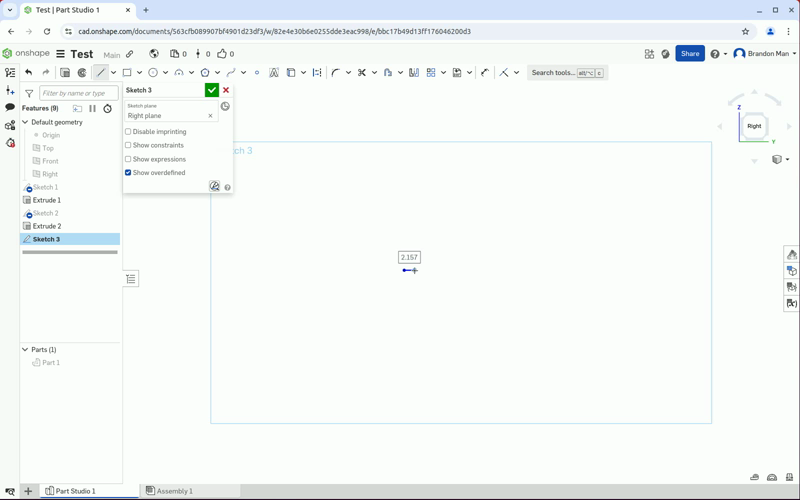
mouse_move(444, 270)
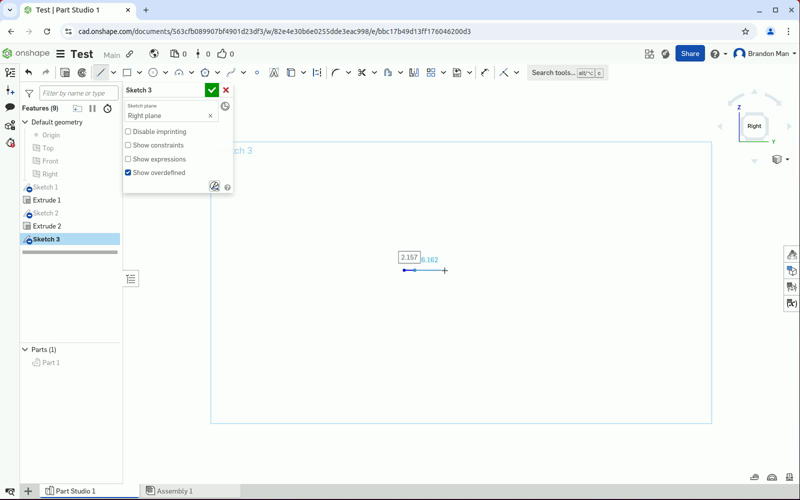
mouse_move(424, 270)
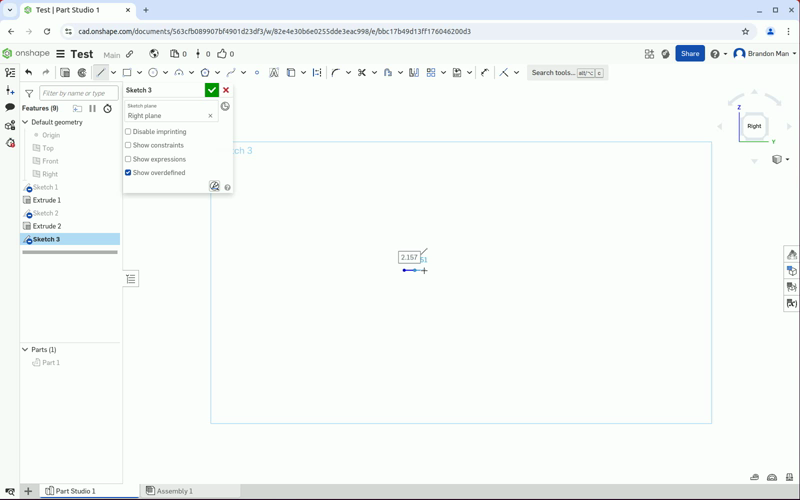
click(424, 270)
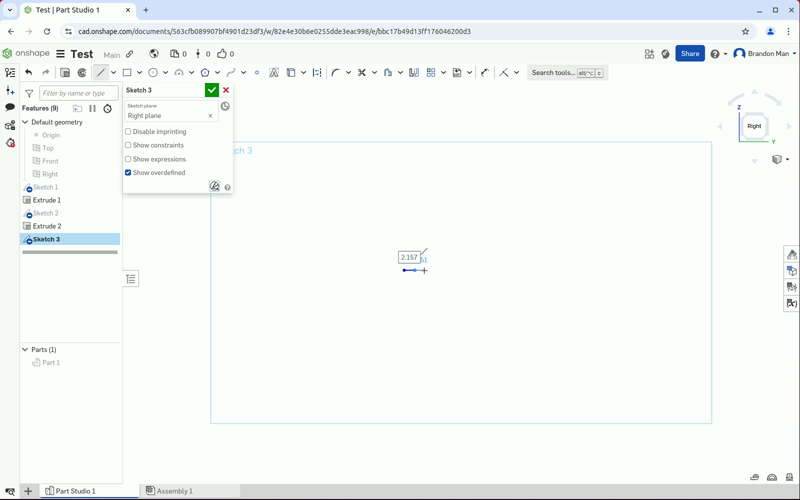
key_up(shift)
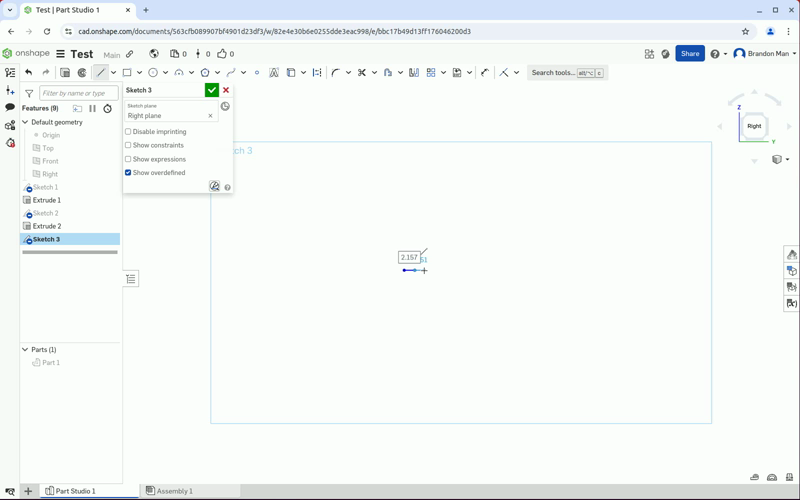
key_down(shift)
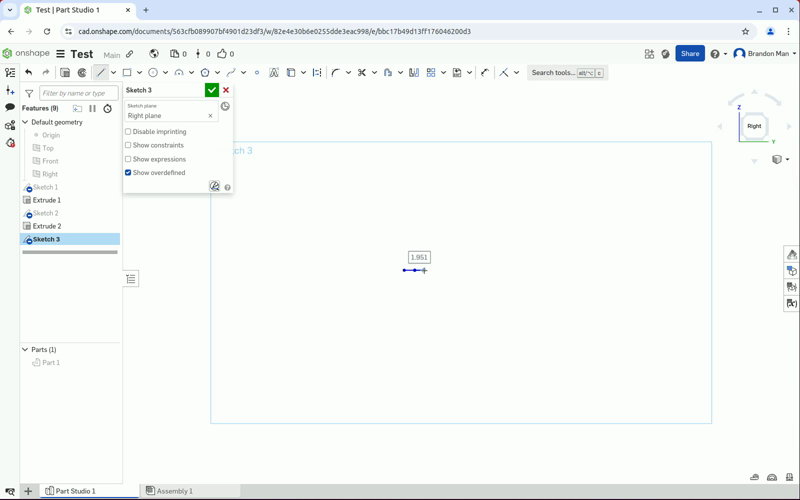
mouse_move(454, 270)
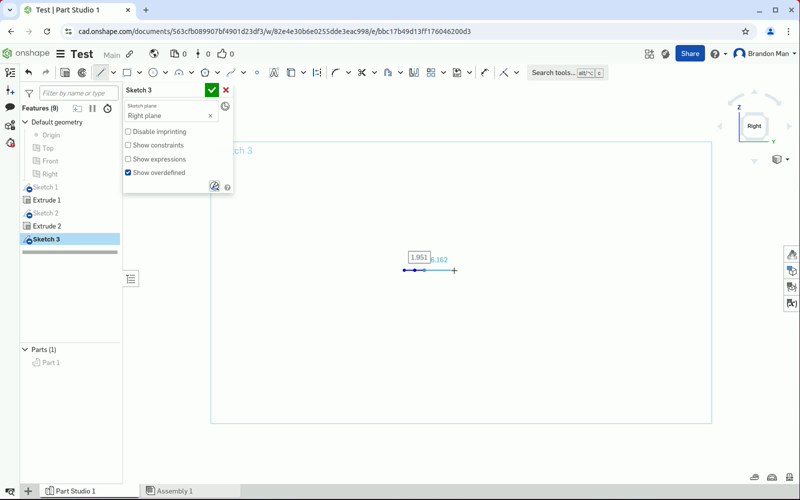
mouse_move(424, 260)
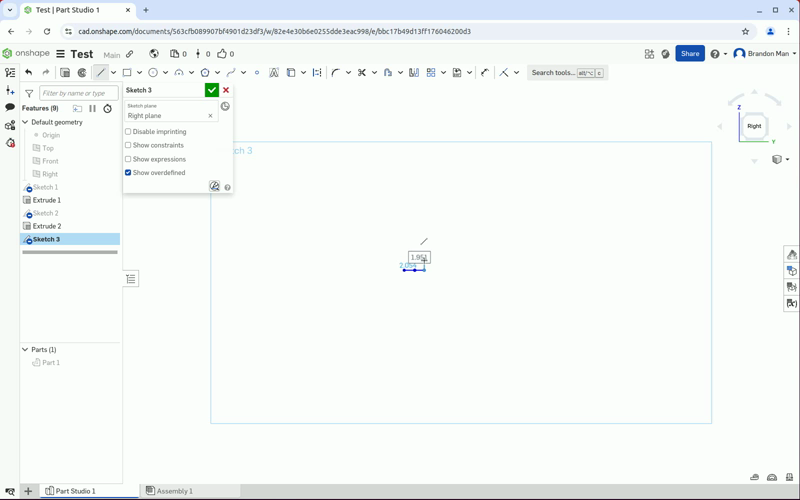
click(424, 260)
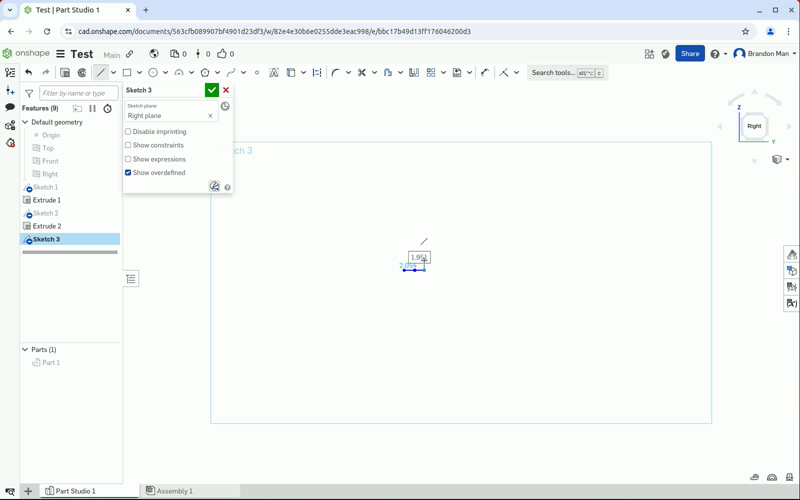
key_up(shift)
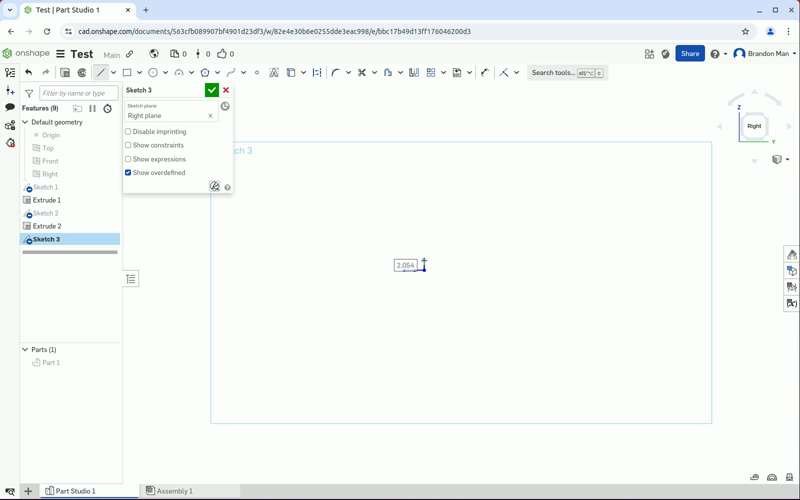
key_down(shift)
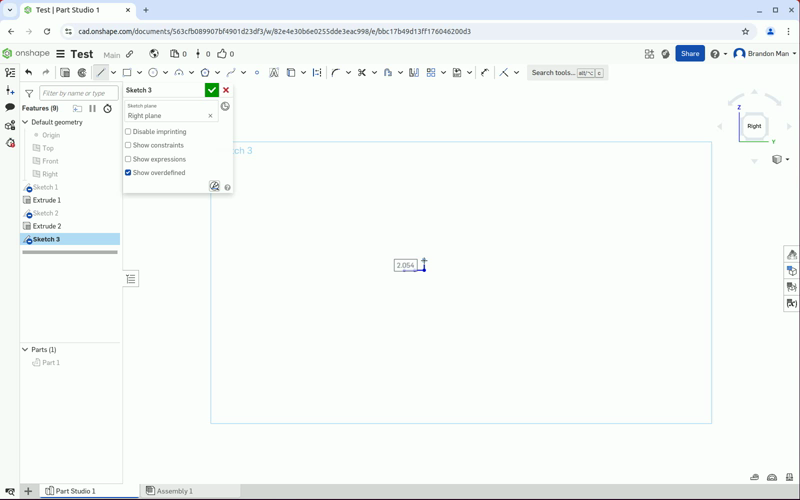
mouse_move(454, 260)
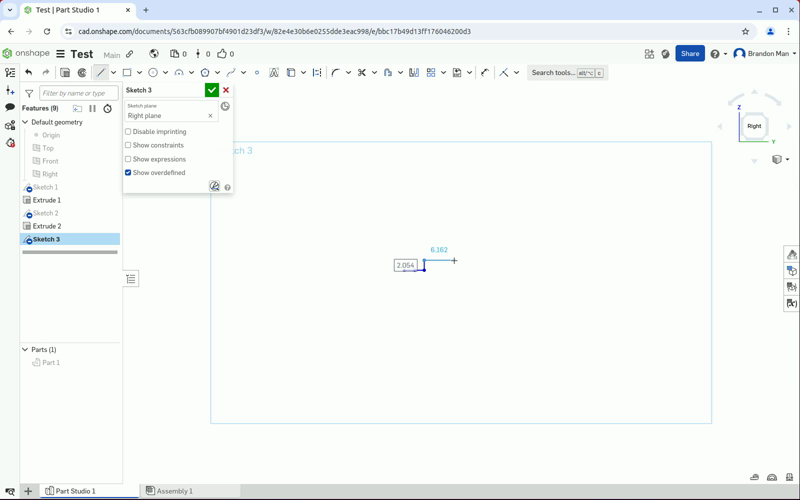
mouse_move(404, 260)
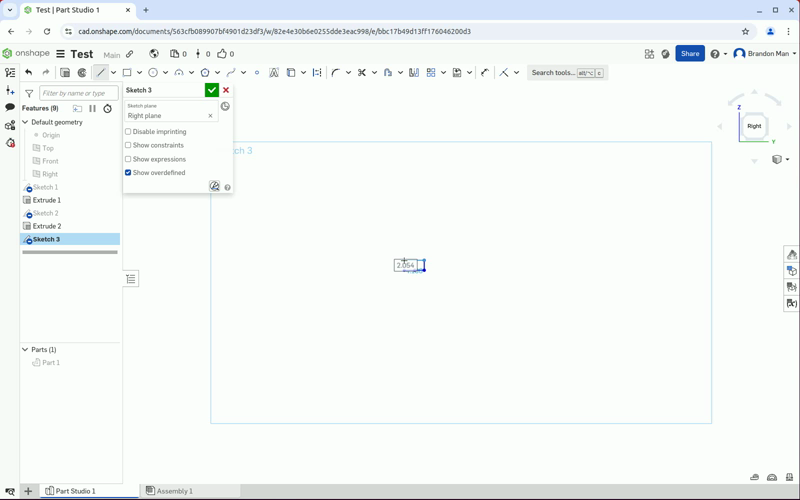
click(404, 260)
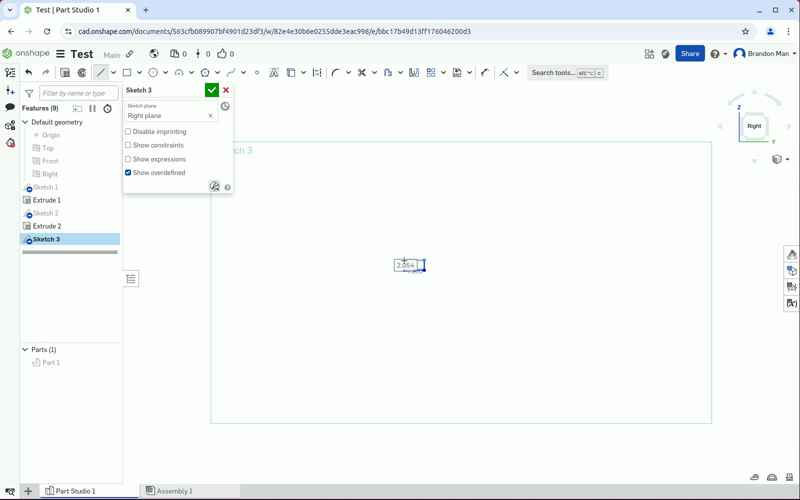
key_up(shift)
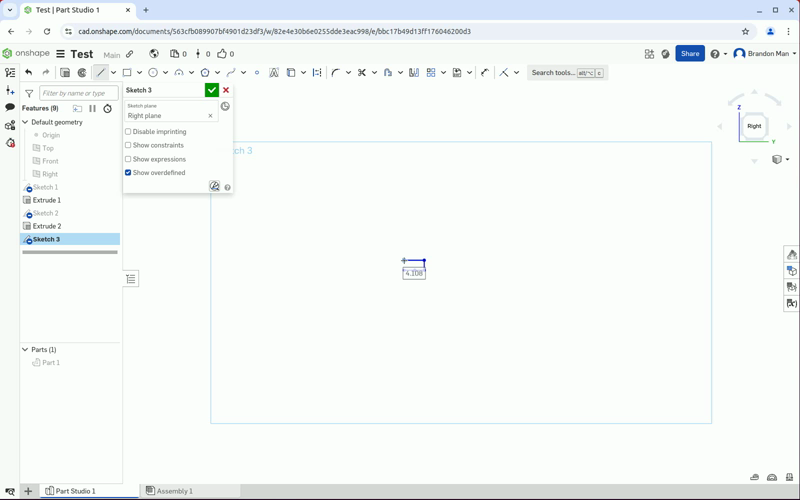
mouse_move(434, 260)
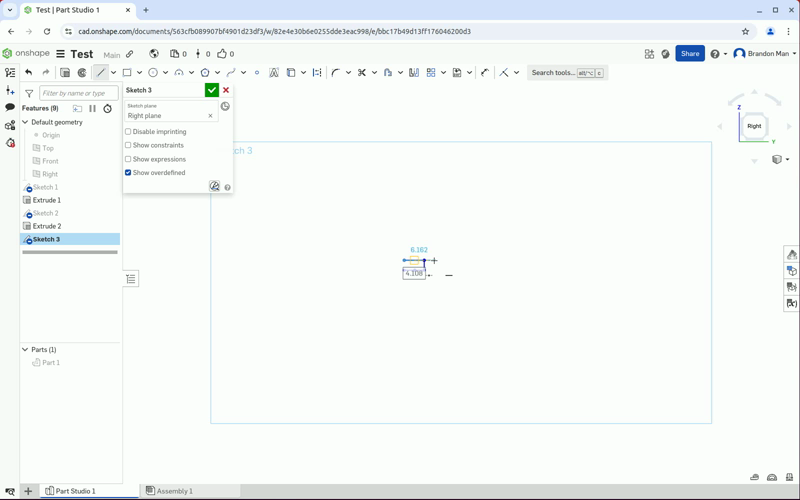
key_down(shift)
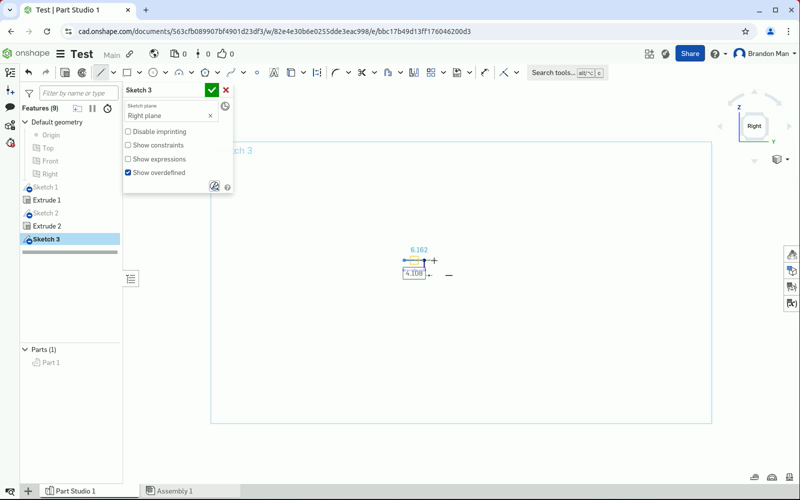
mouse_move(404, 270)
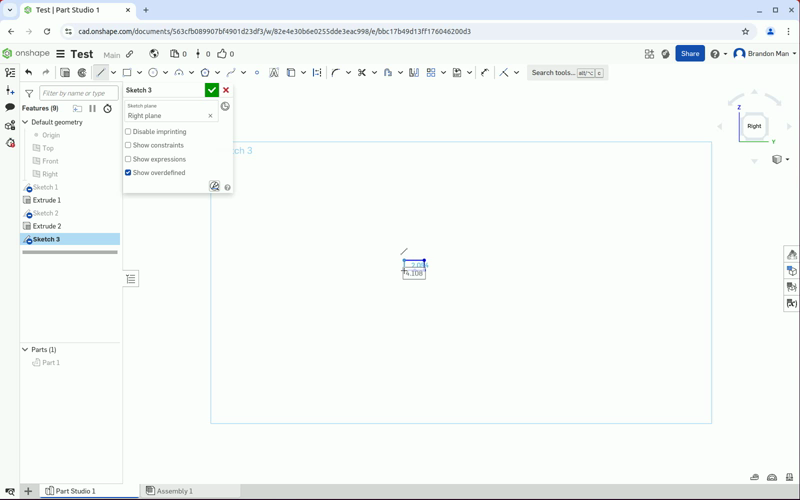
key_up(shift)
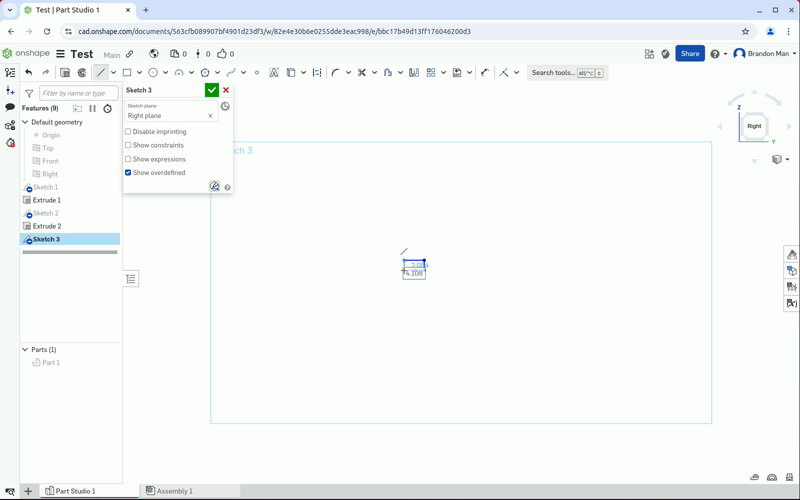
click(404, 270)
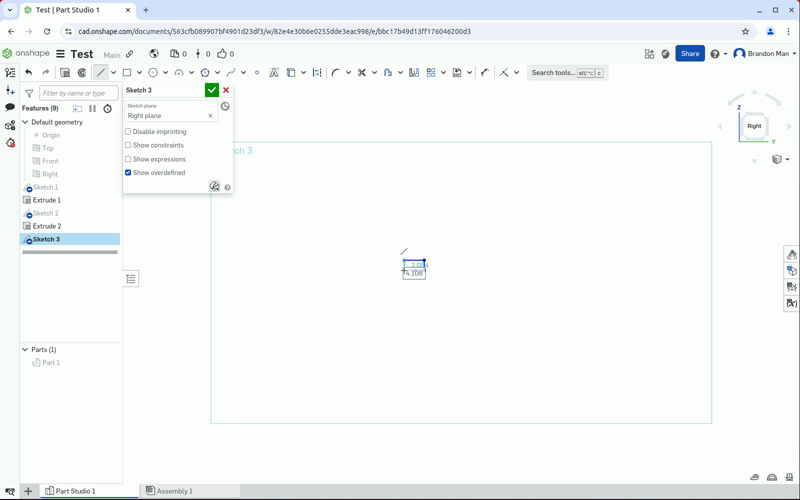
key(esc)
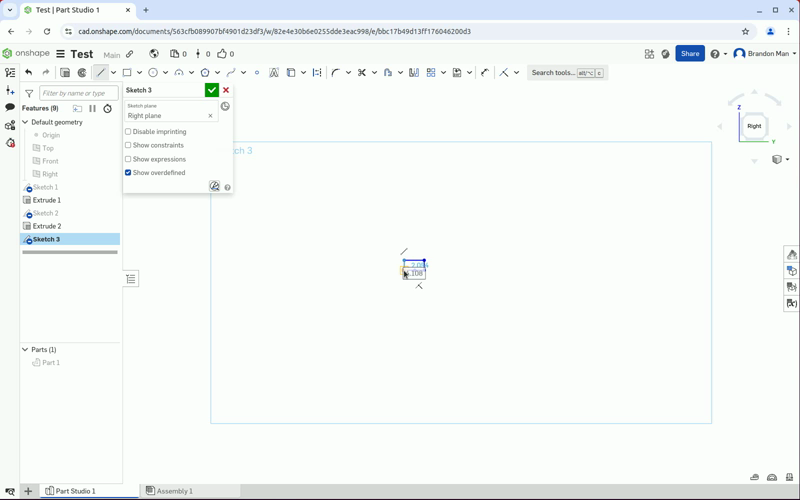
mouse_move(417, 260)
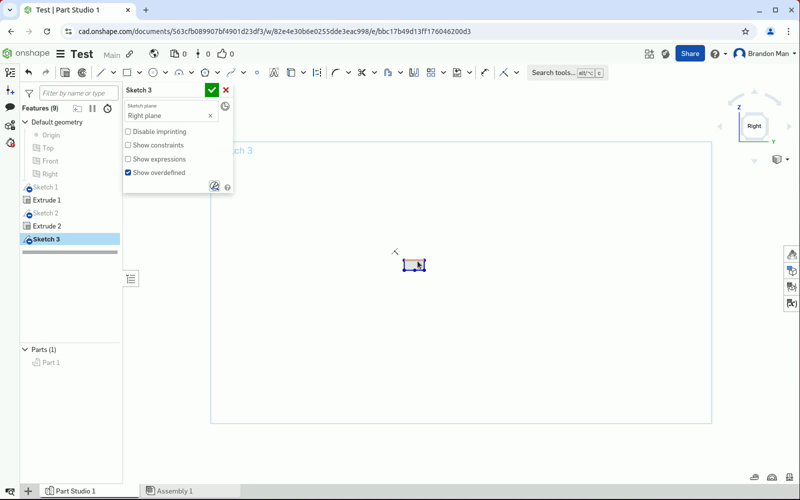
scroll(6)
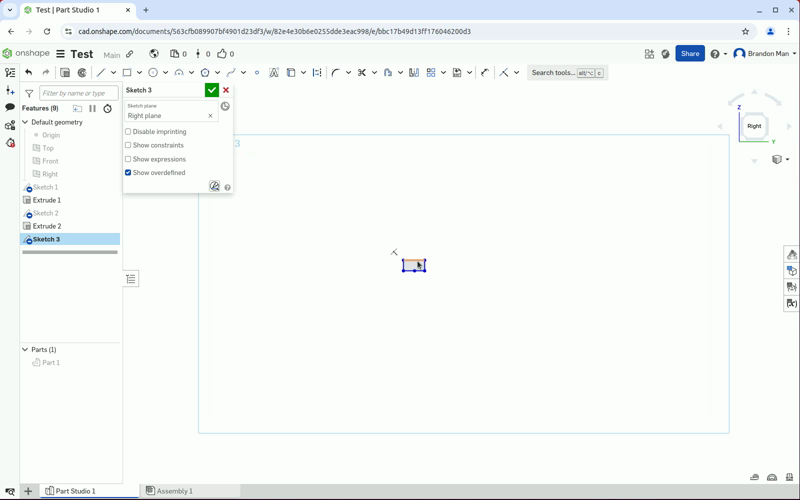
scroll(6)
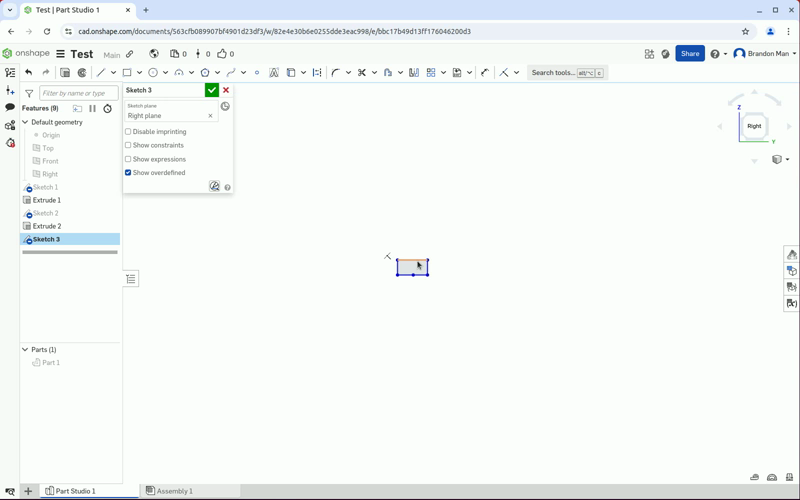
scroll(6)
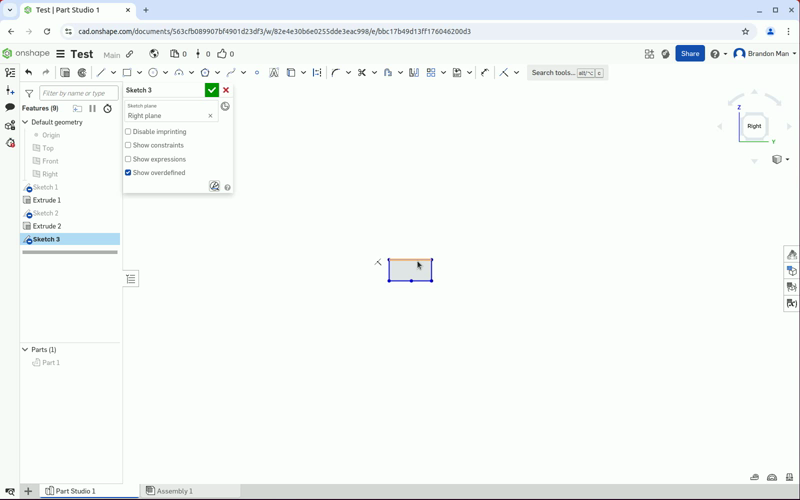
scroll(6)
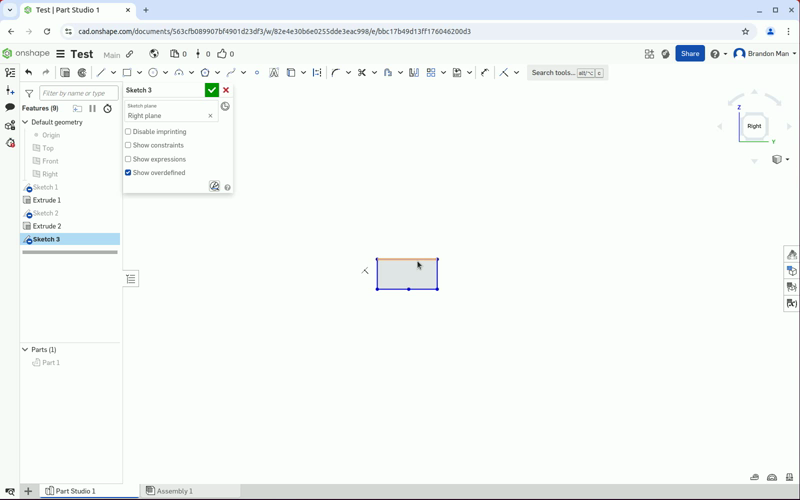
scroll(6)
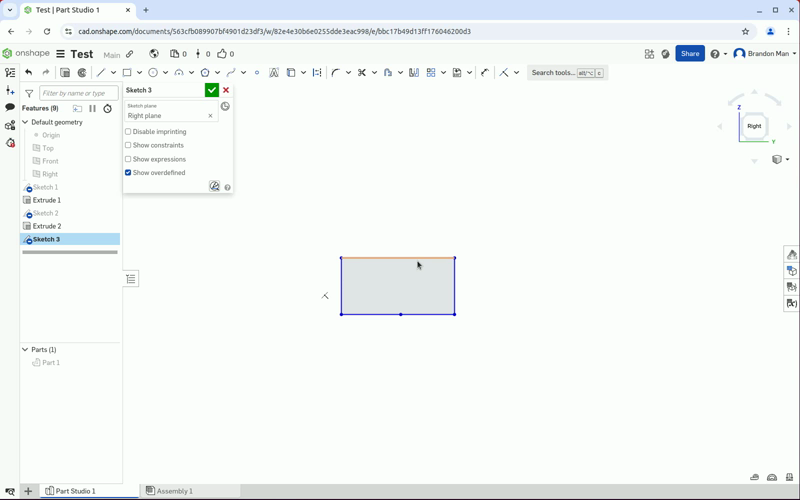
scroll(6)
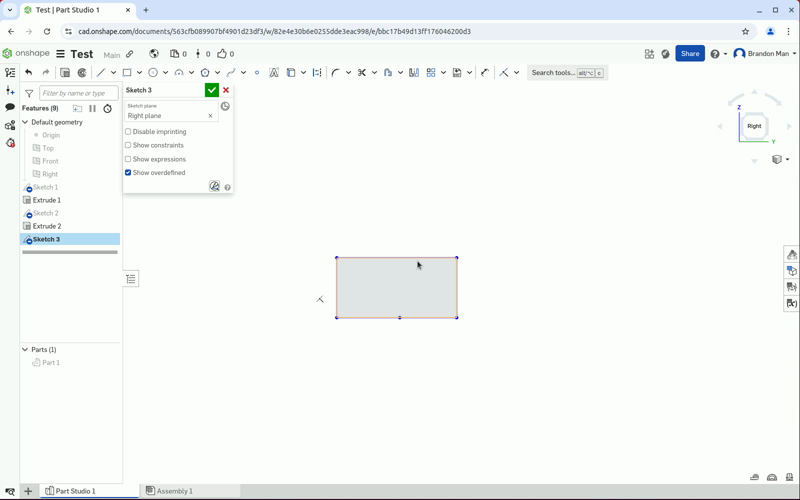
scroll(6)
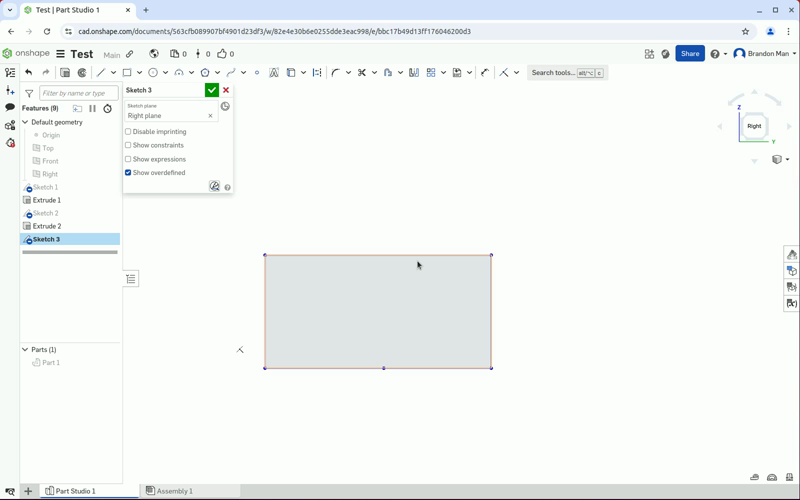
click(417, 260)
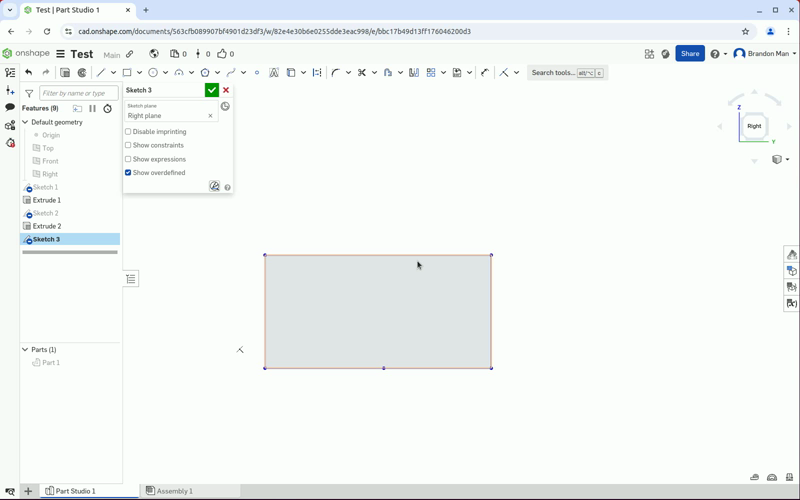
scroll(-6)
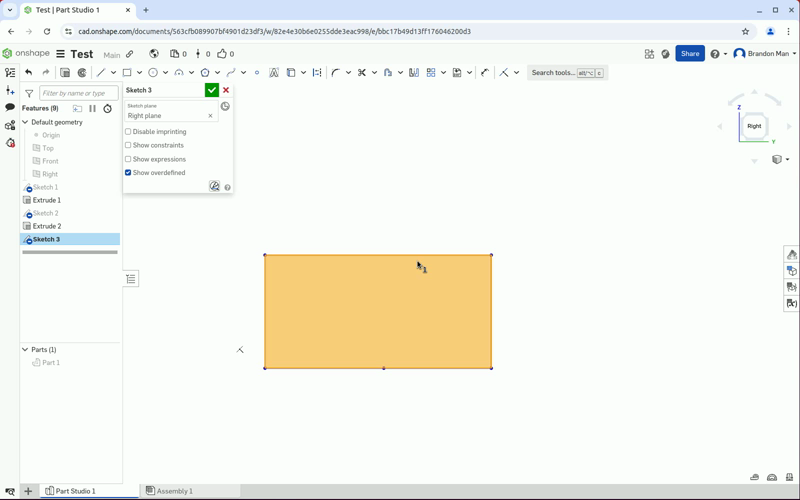
scroll(-6)
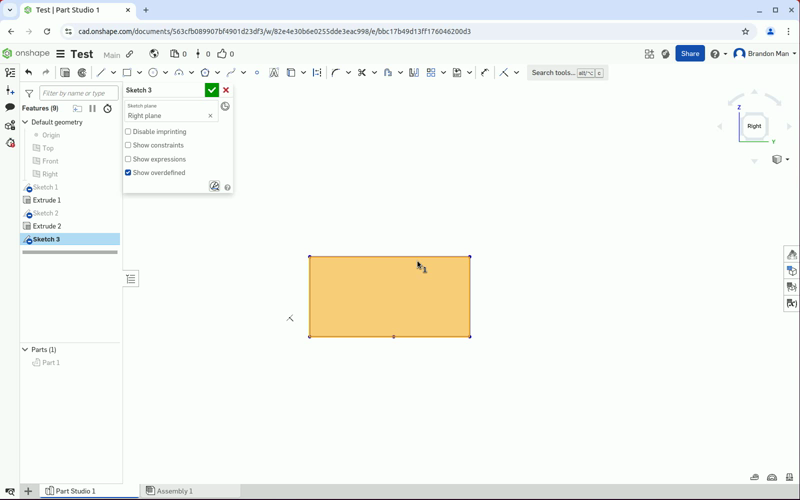
scroll(-6)
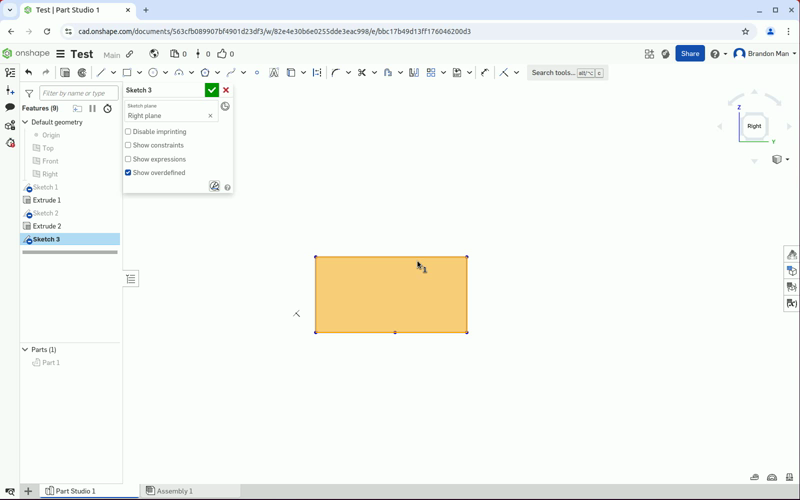
scroll(-6)
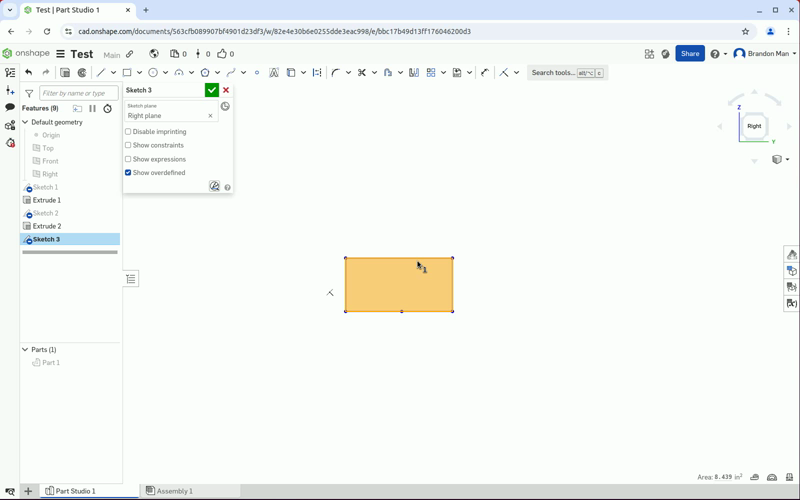
scroll(-6)
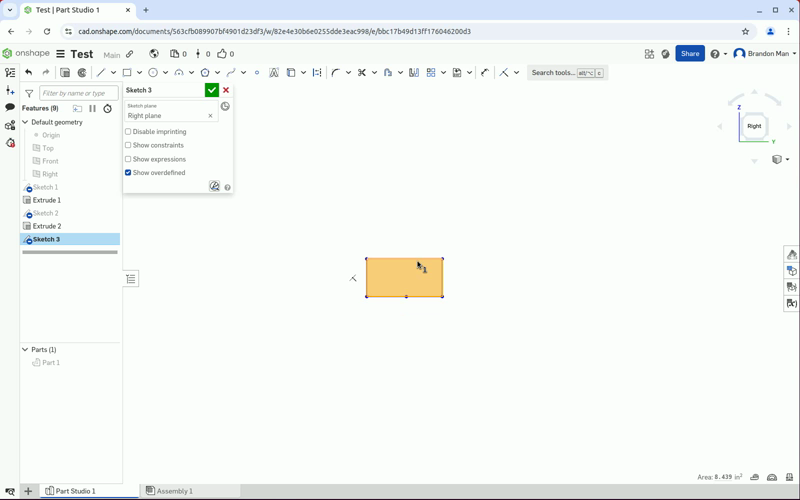
scroll(-6)
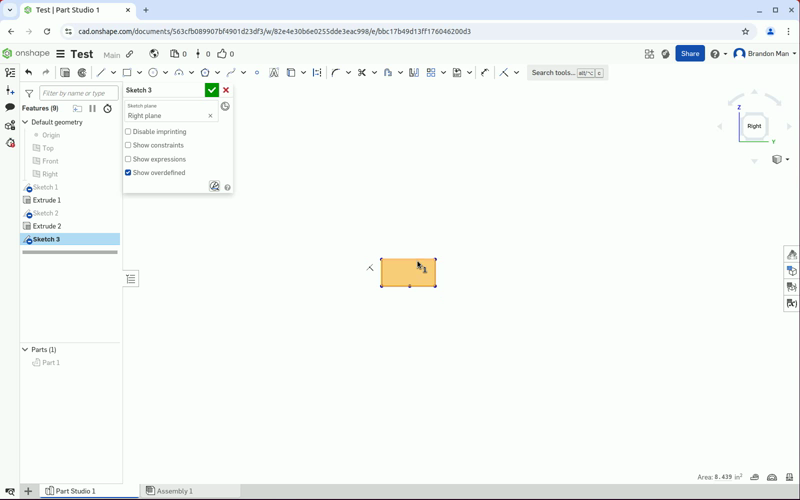
scroll(-6)
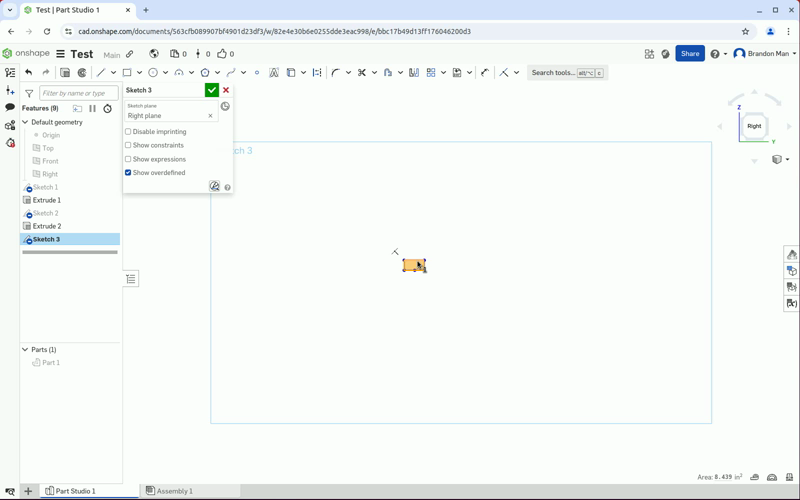
mouse_move(73, 352)
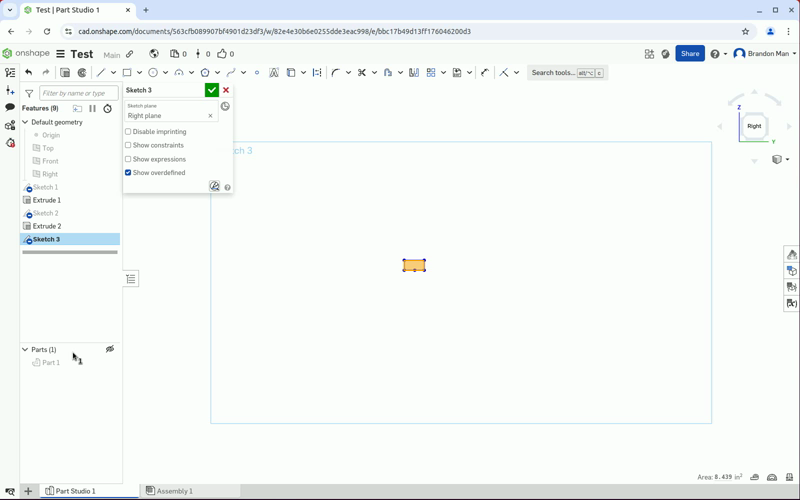
key(shift+y)
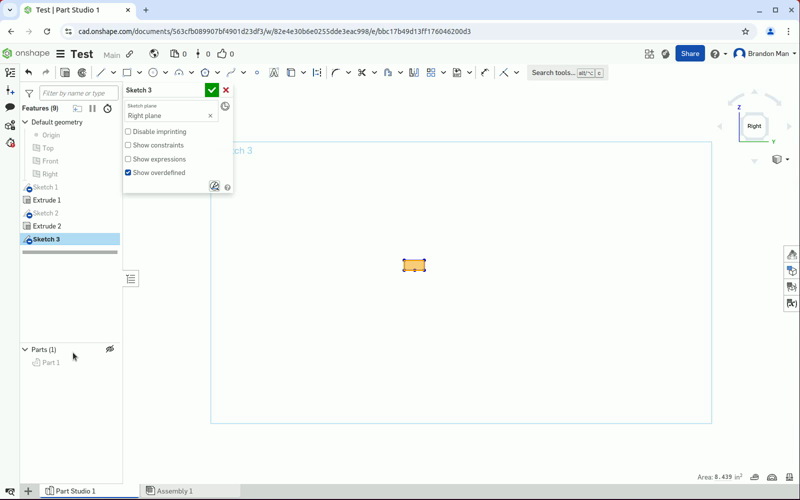
key(shift+e)
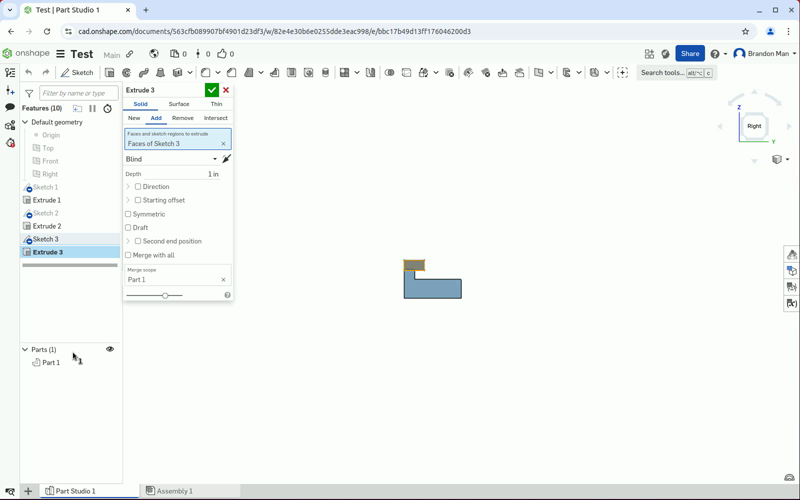
mouse_move(143, 106)
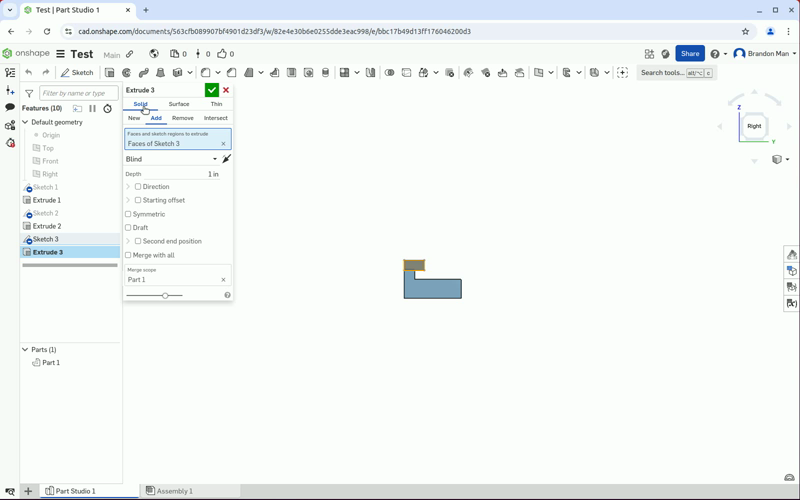
click(143, 106)
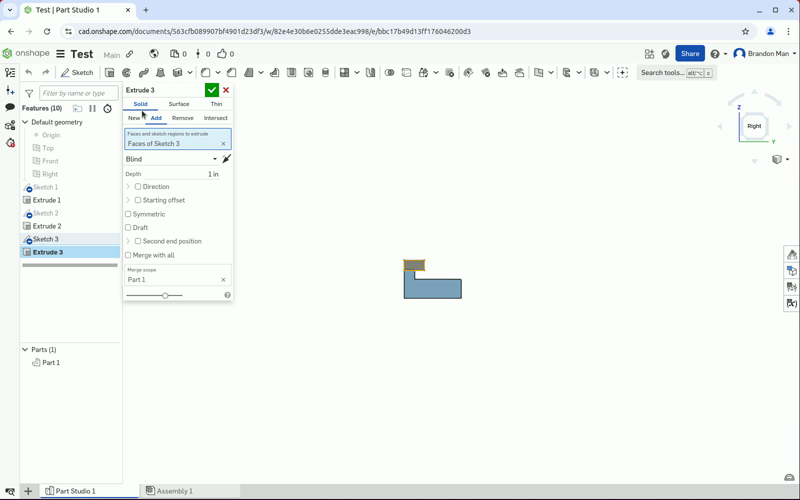
mouse_move(137, 120)
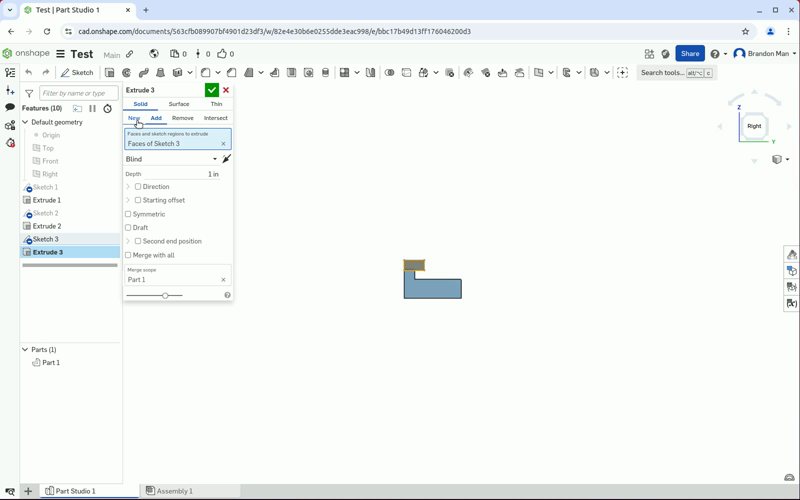
click(137, 120)
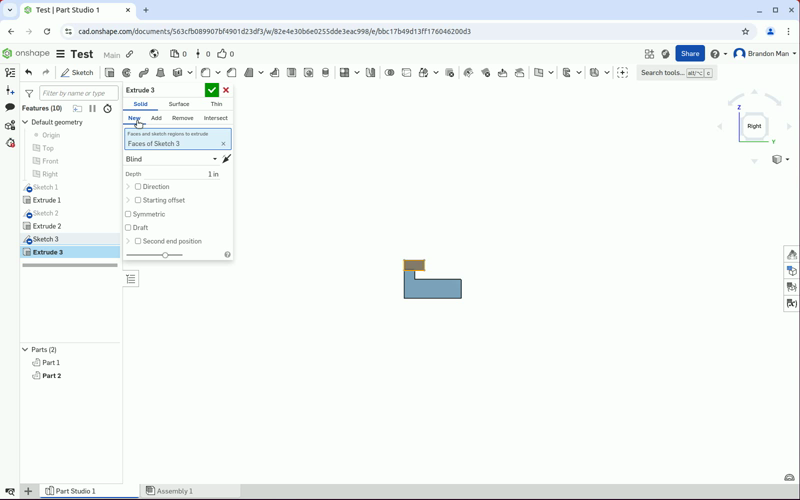
key(tab, 4)
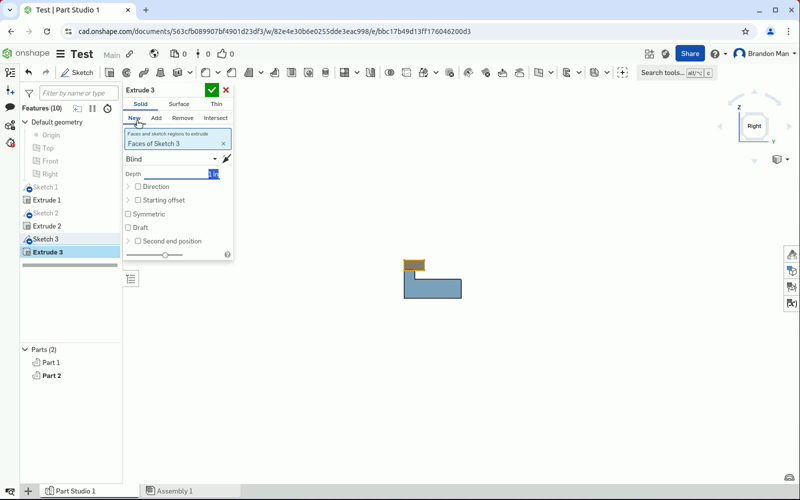
text(-23.108)
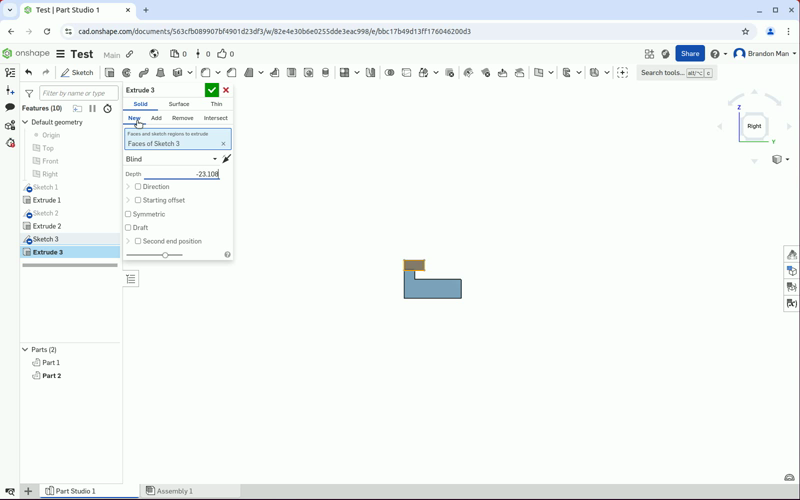
key(enter)
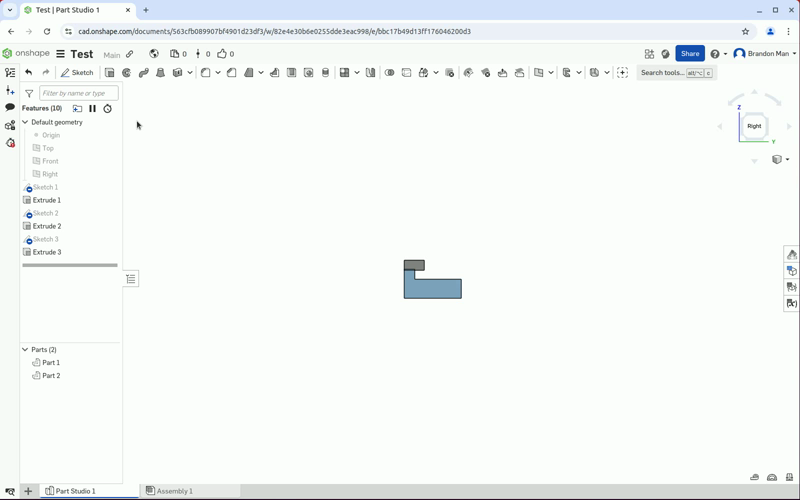
key(shift+h)
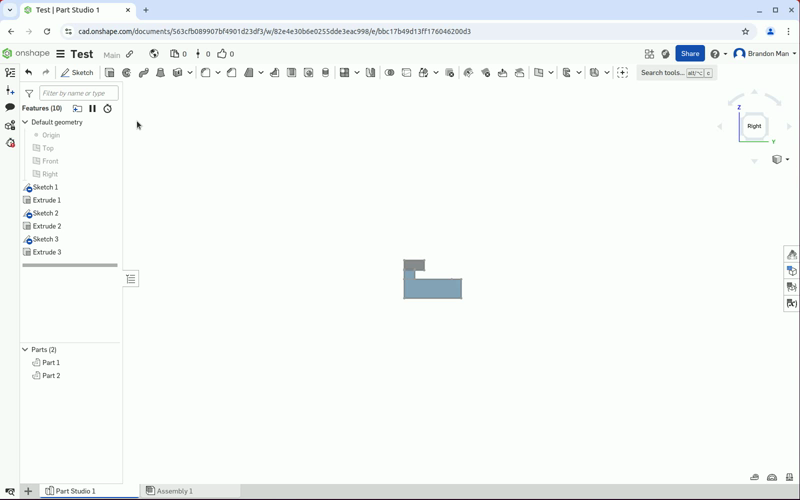
key(shift+h)
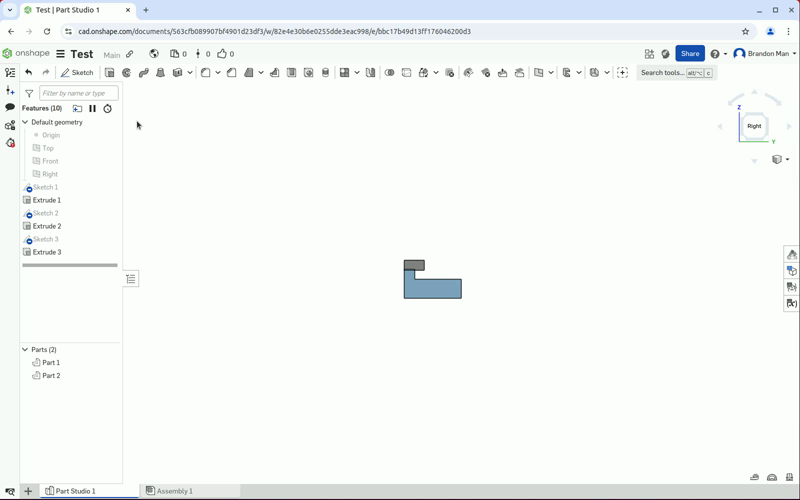
mouse_move(73, 189)
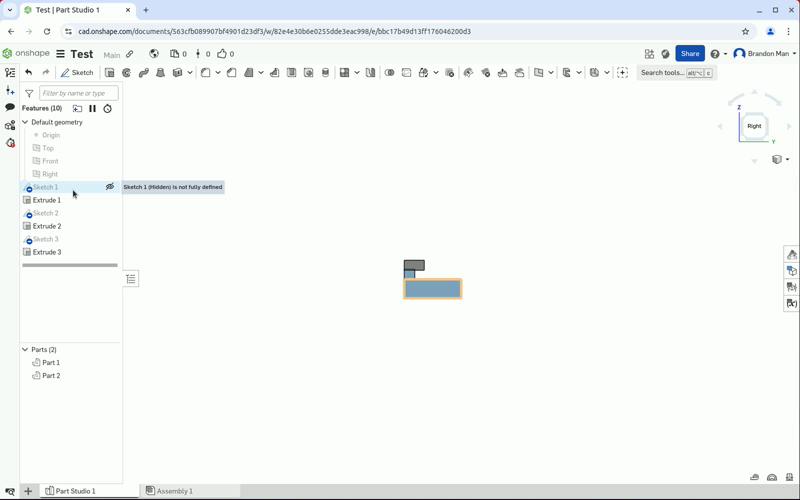
click(73, 189)
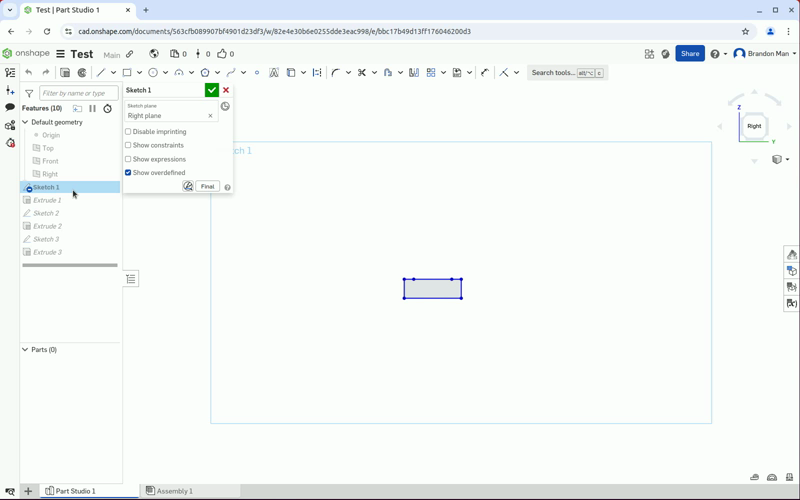
mouse_move(229, 92)
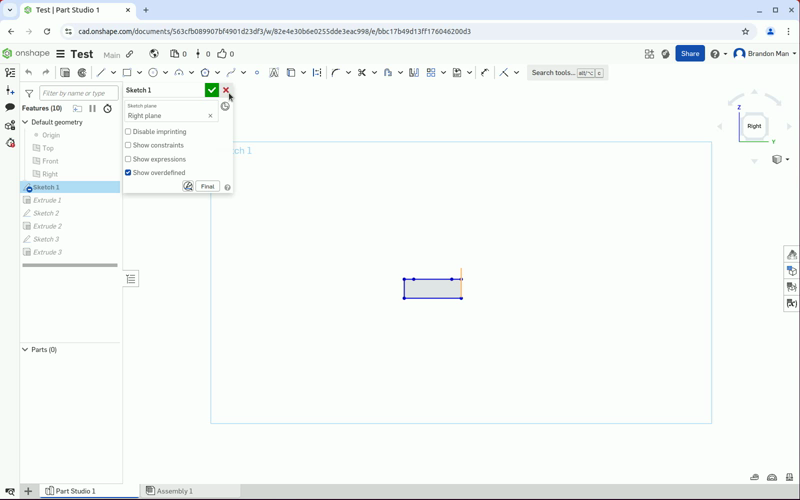
click(229, 92)
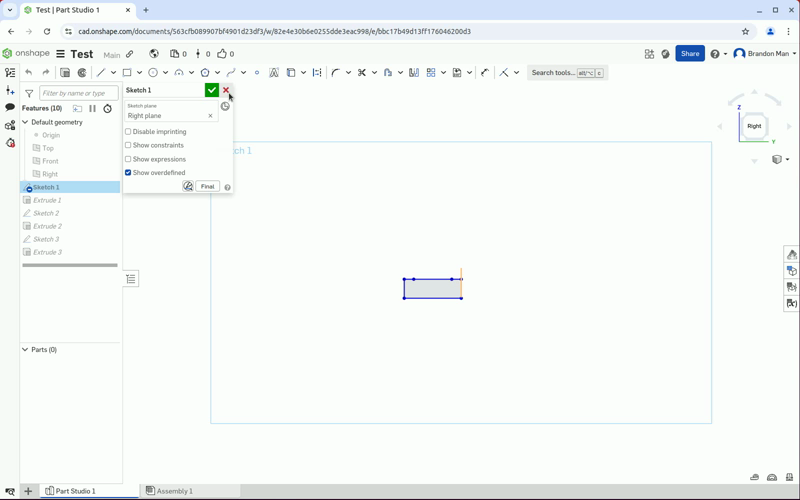
key(shift+s)
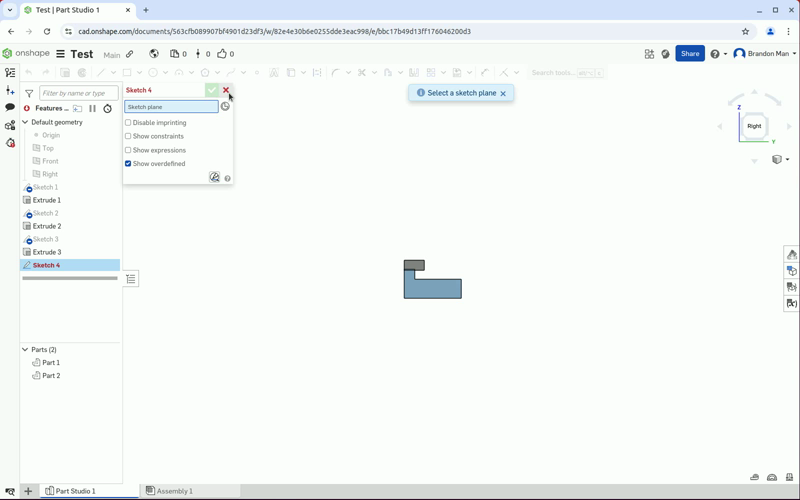
mouse_move(73, 176)
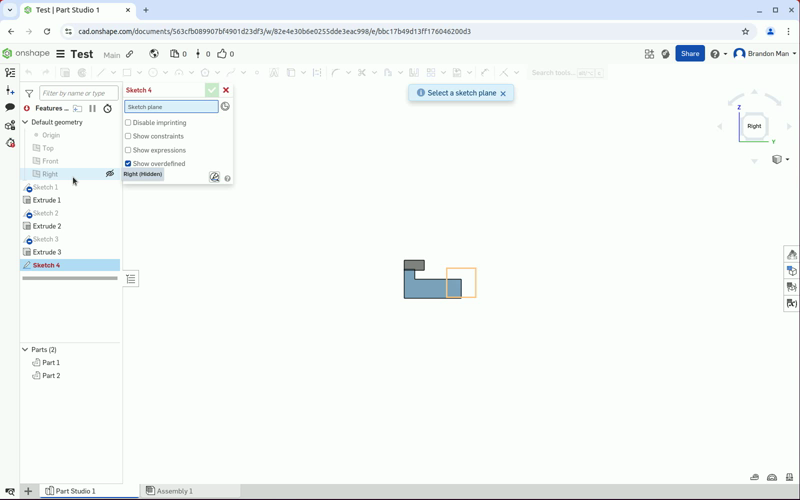
click(73, 176)
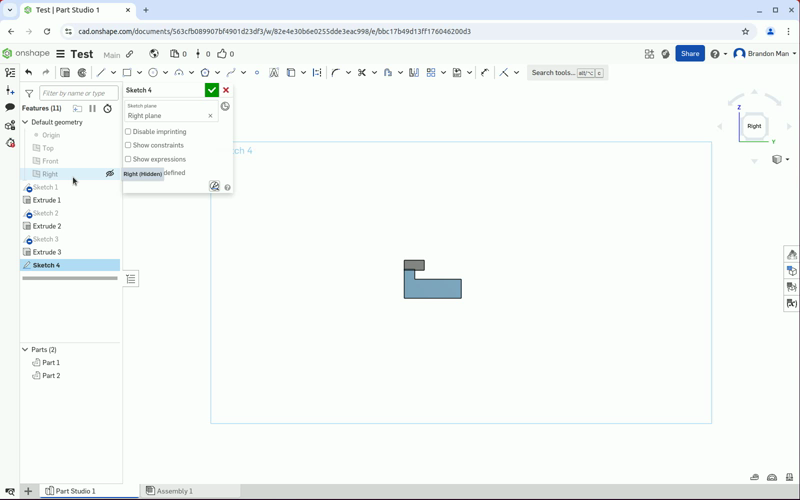
mouse_move(73, 352)
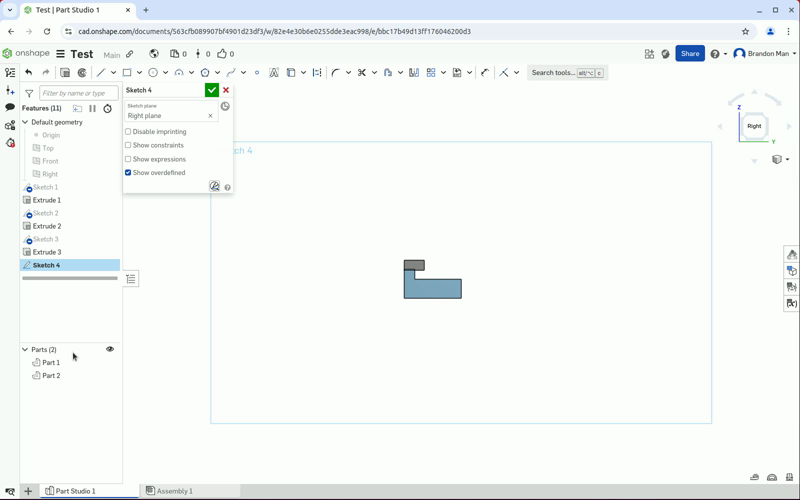
key(y)
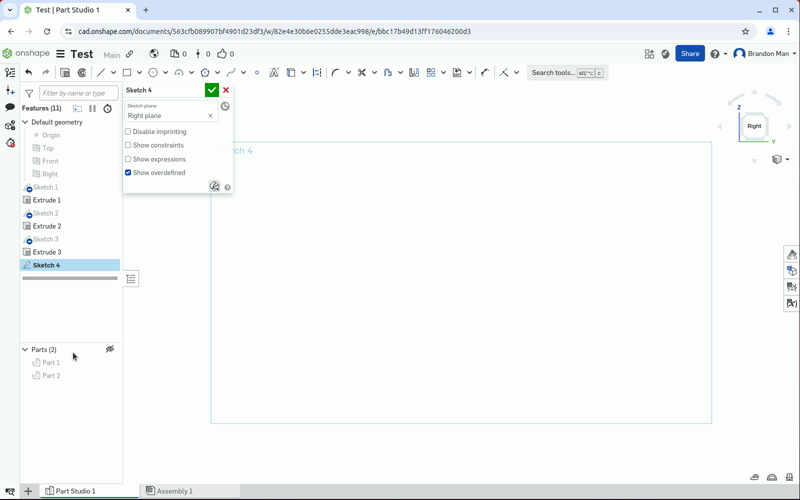
key(l)
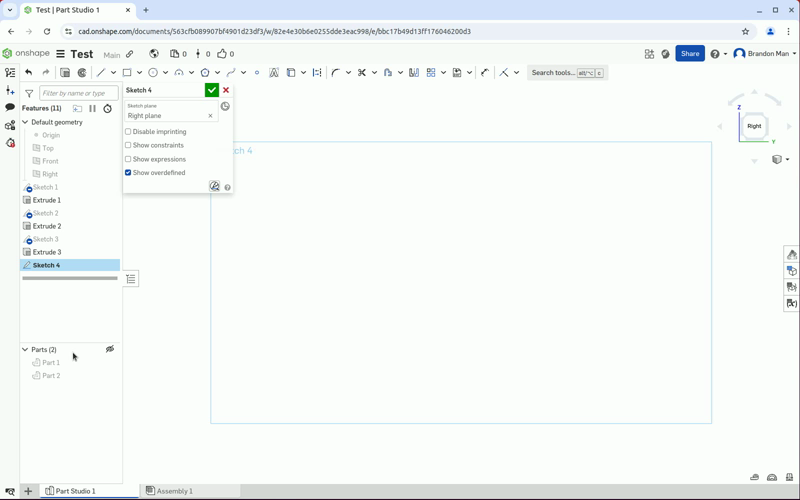
key_down(shift)
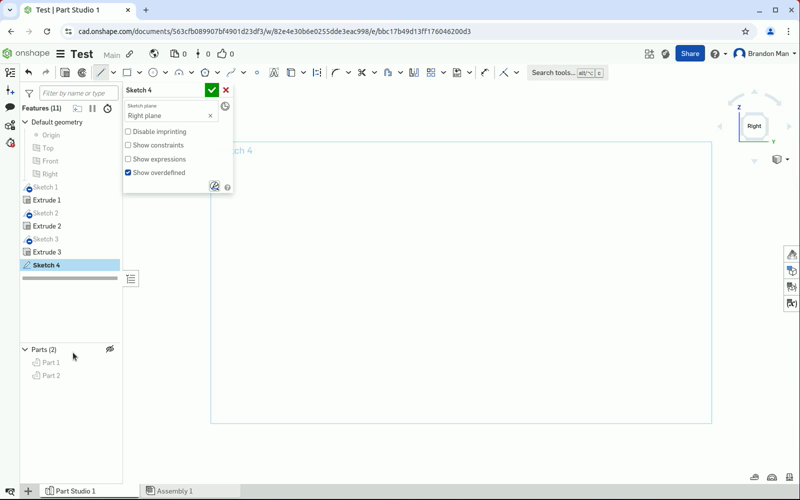
mouse_move(441, 270)
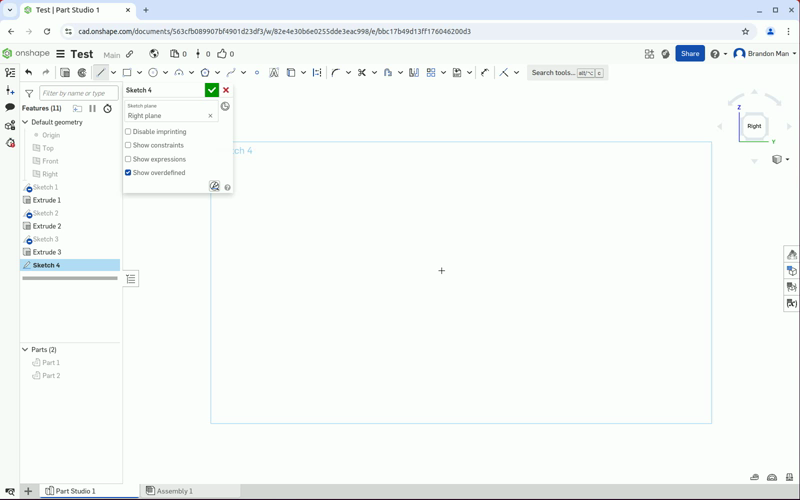
click(441, 270)
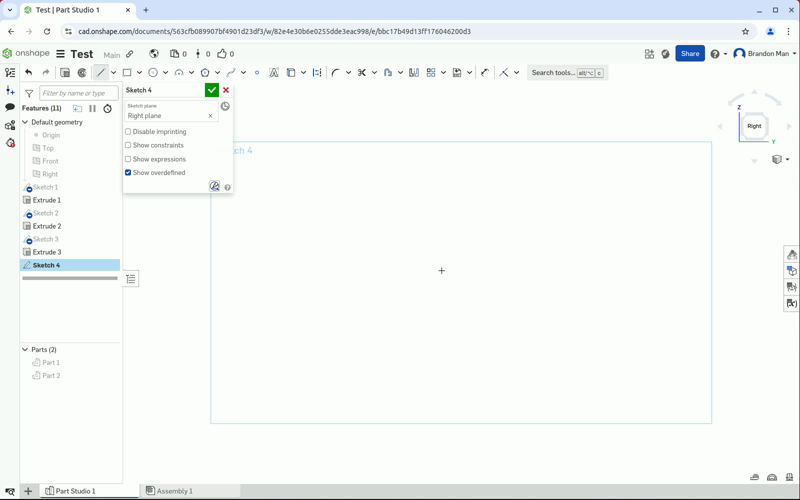
key_up(shift)
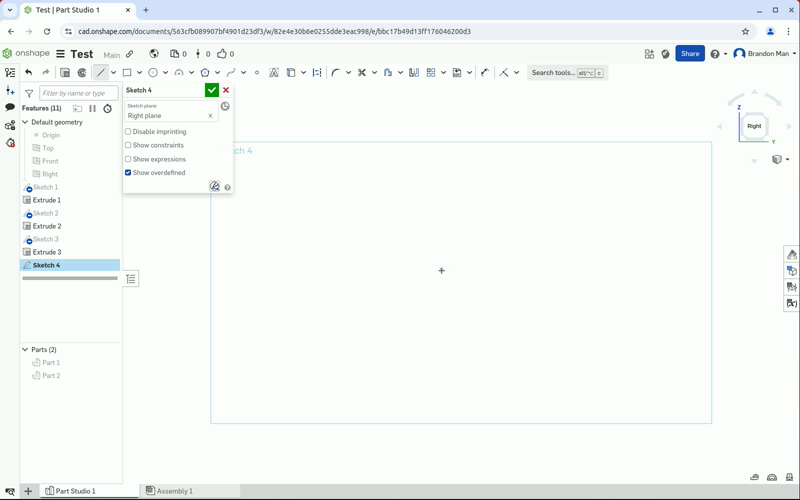
key_down(shift)
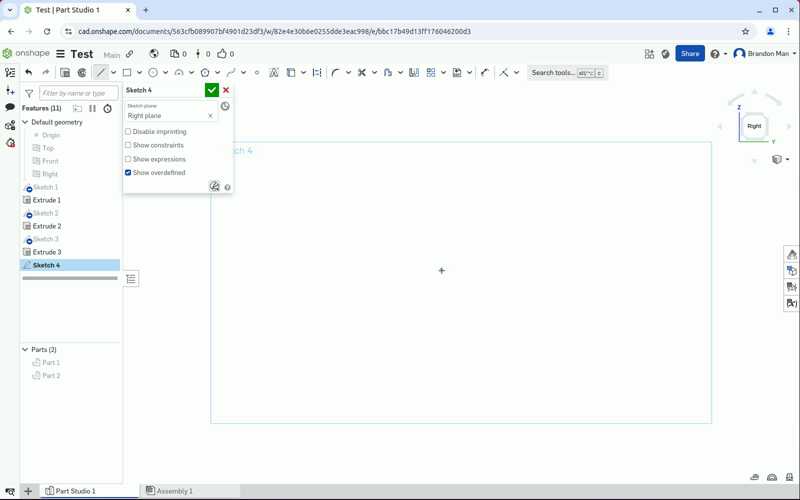
mouse_move(471, 270)
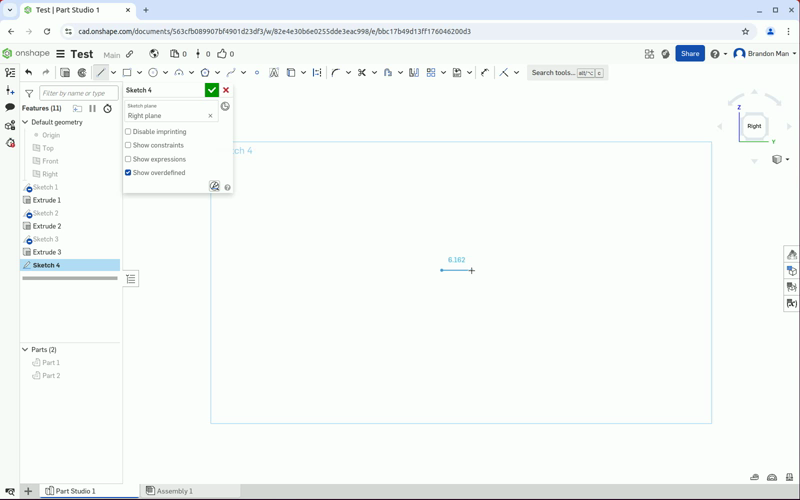
mouse_move(452, 270)
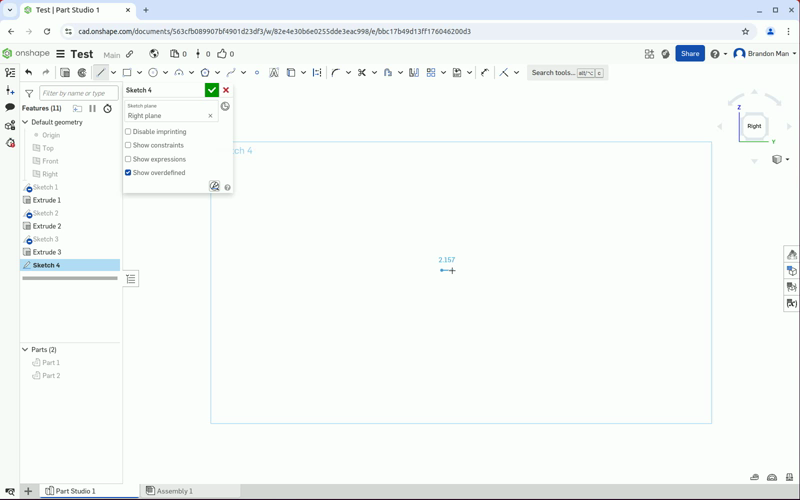
click(452, 270)
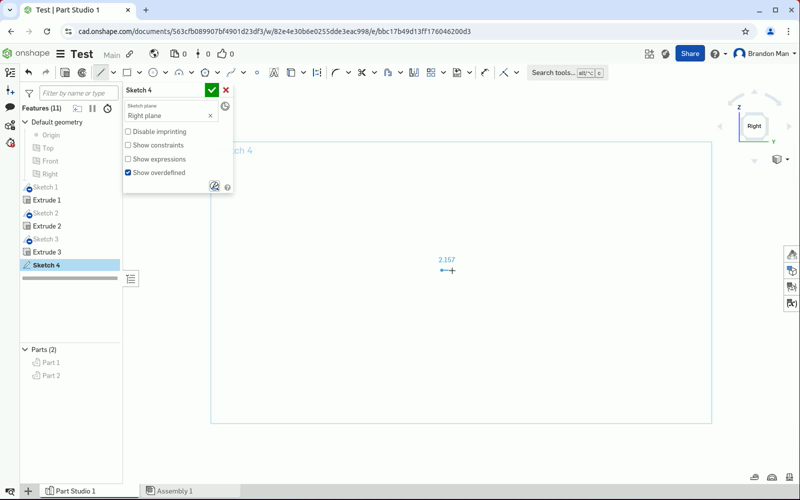
key_up(shift)
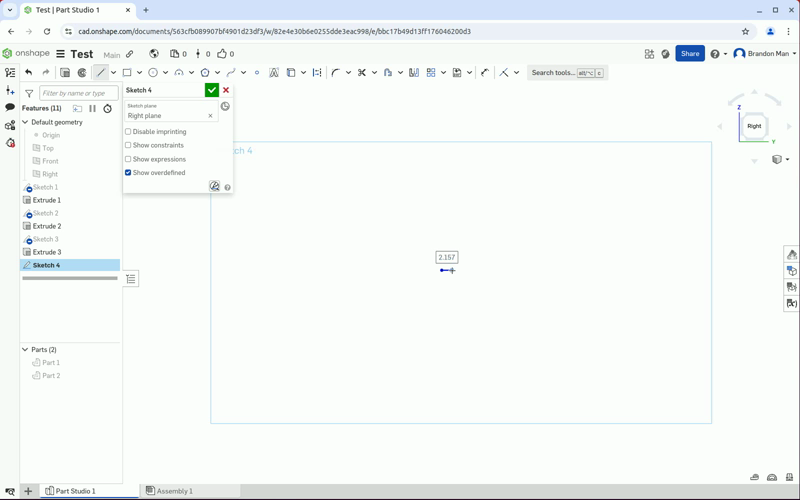
key_down(shift)
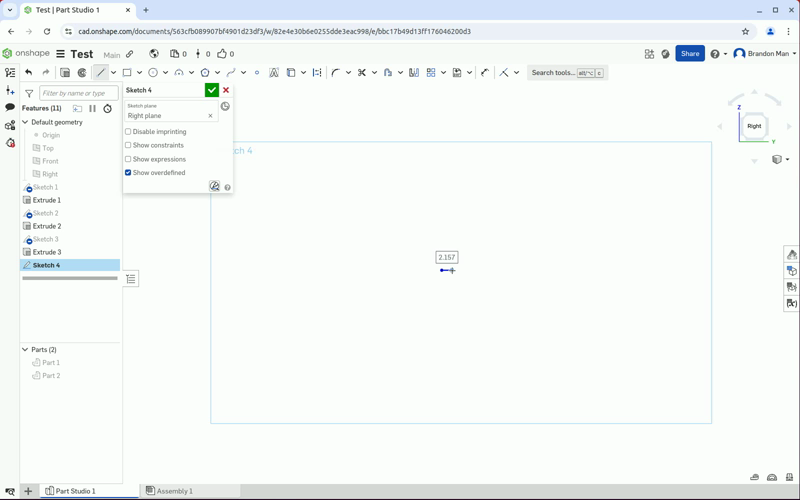
mouse_move(482, 270)
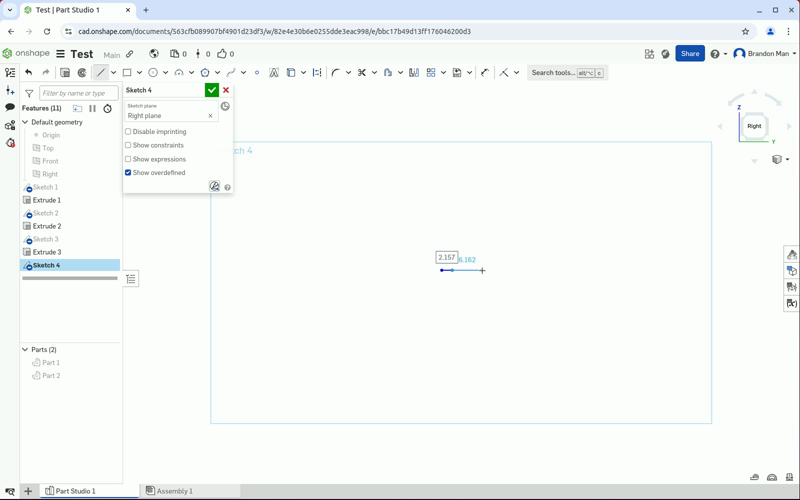
mouse_move(461, 270)
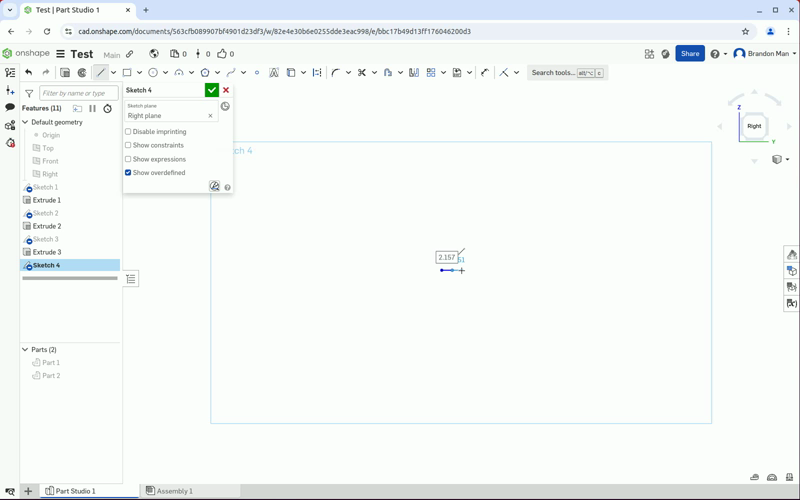
click(461, 270)
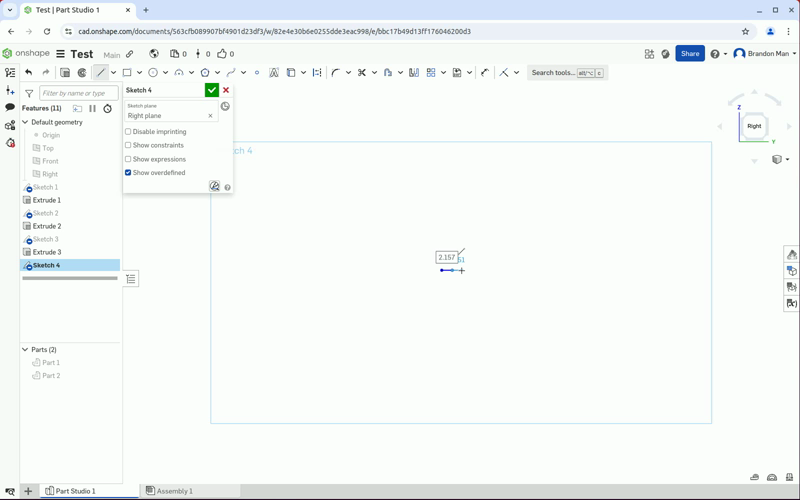
key_up(shift)
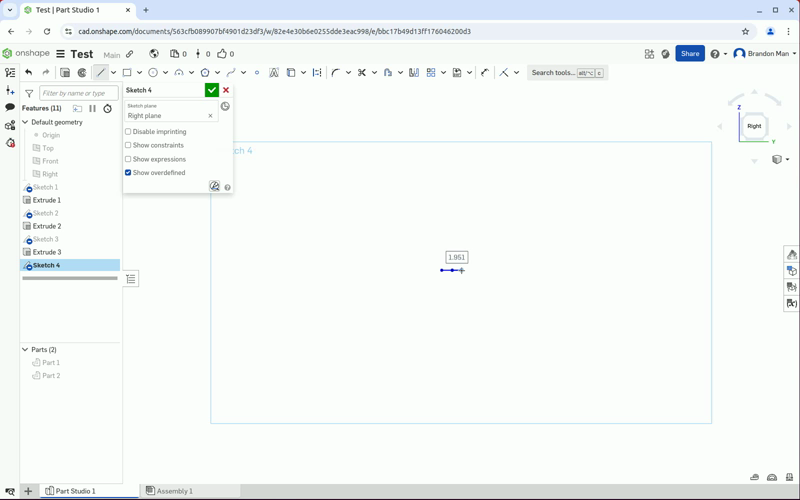
key_down(shift)
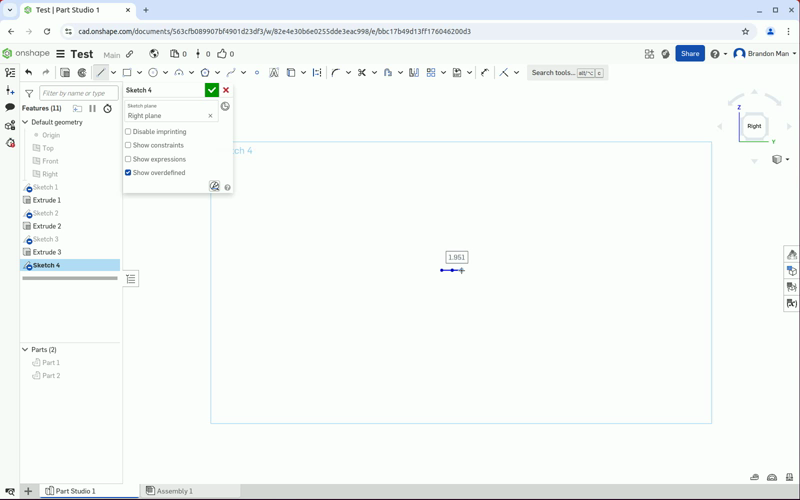
mouse_move(491, 270)
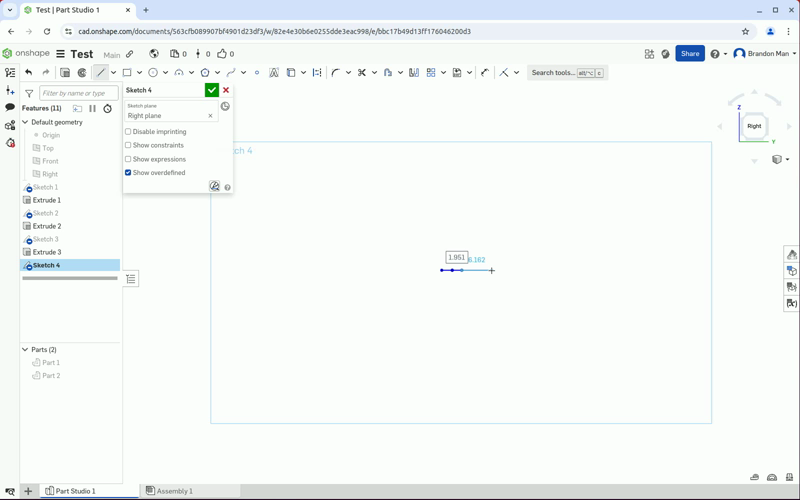
mouse_move(461, 260)
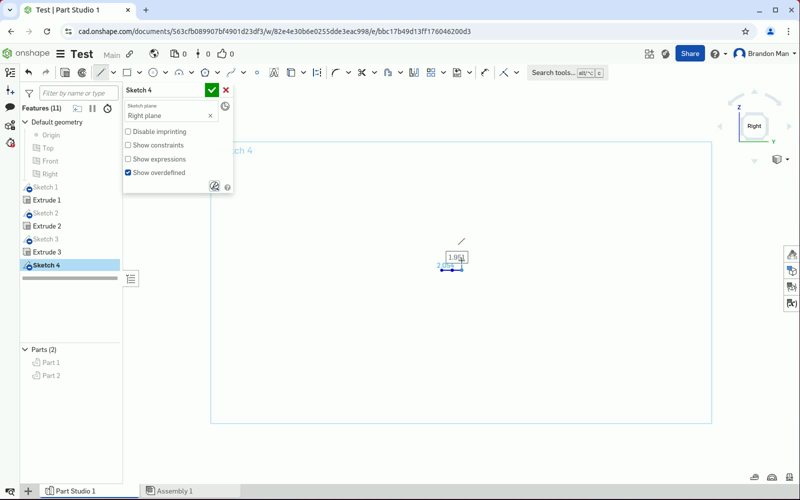
click(461, 260)
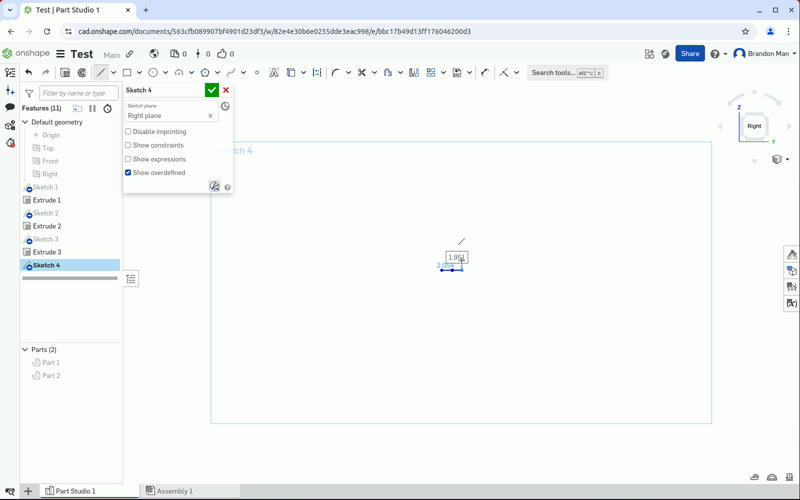
key_up(shift)
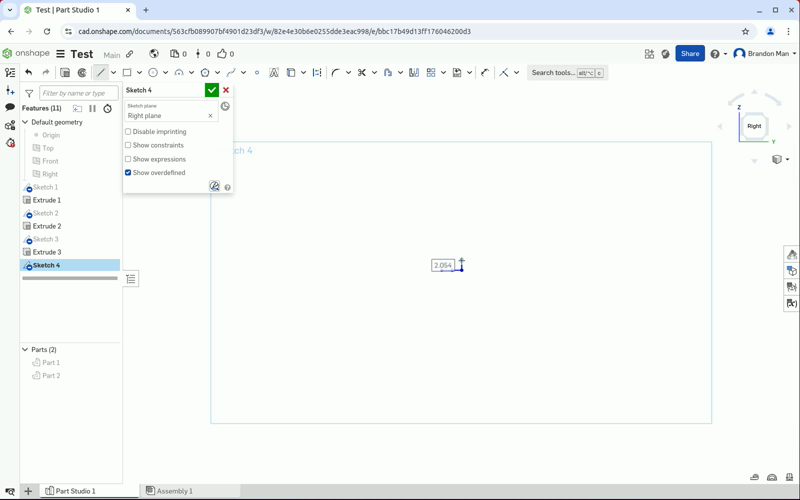
key_down(shift)
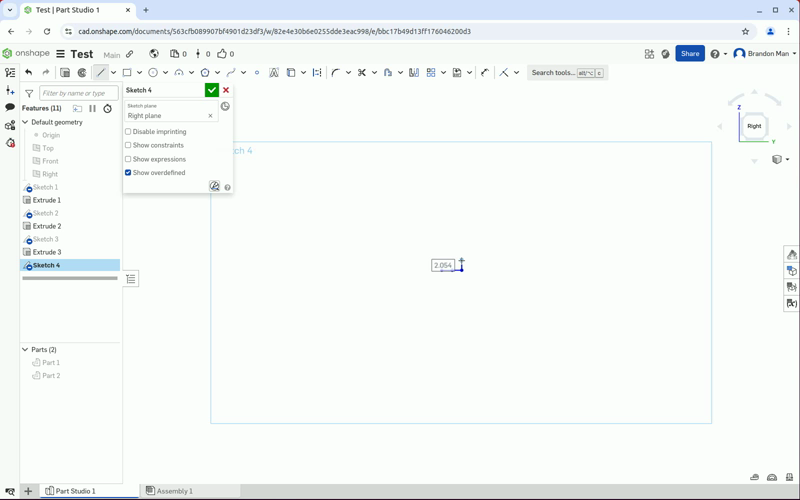
mouse_move(491, 260)
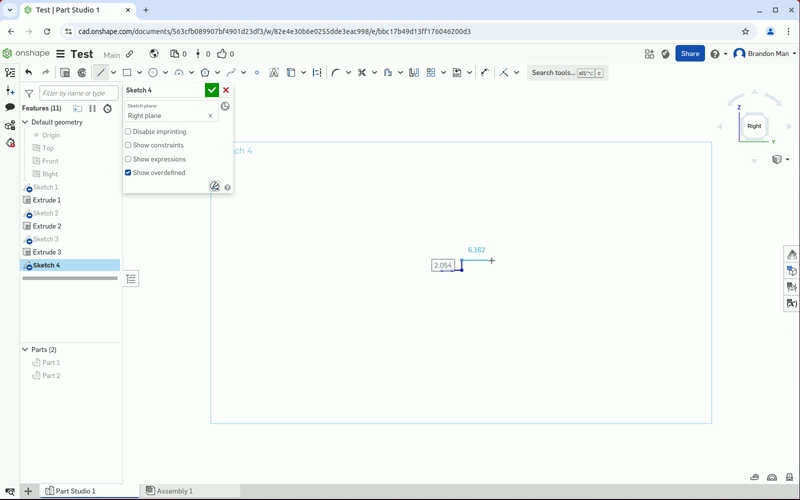
mouse_move(441, 260)
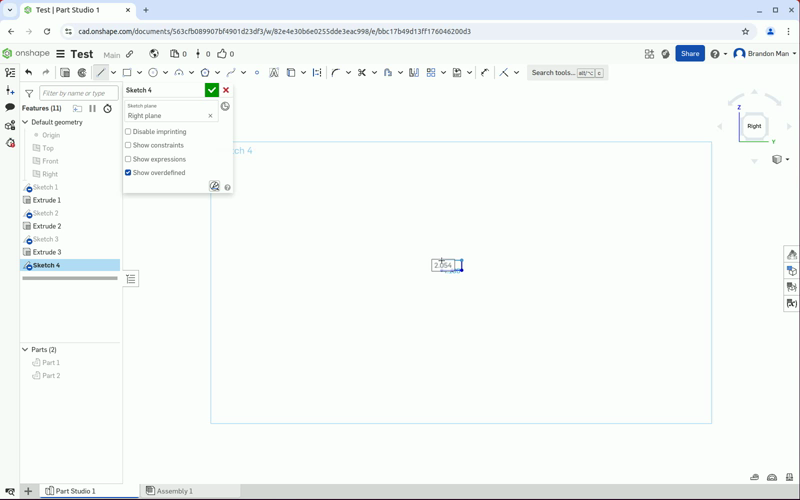
click(441, 260)
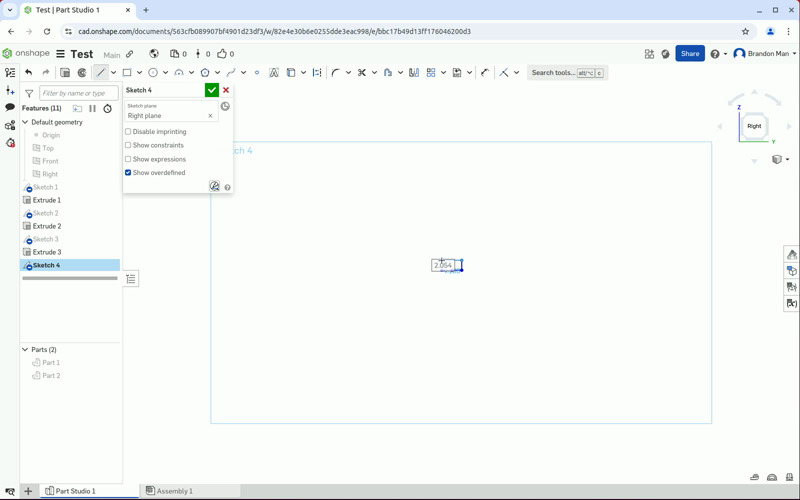
key_up(shift)
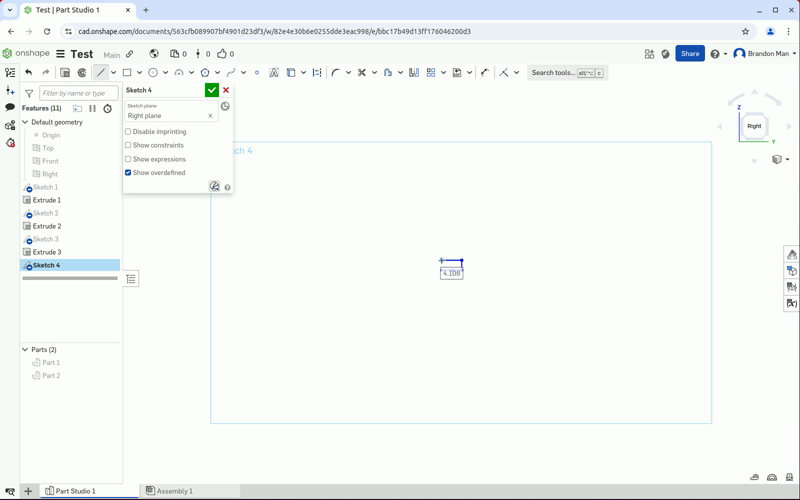
mouse_move(471, 260)
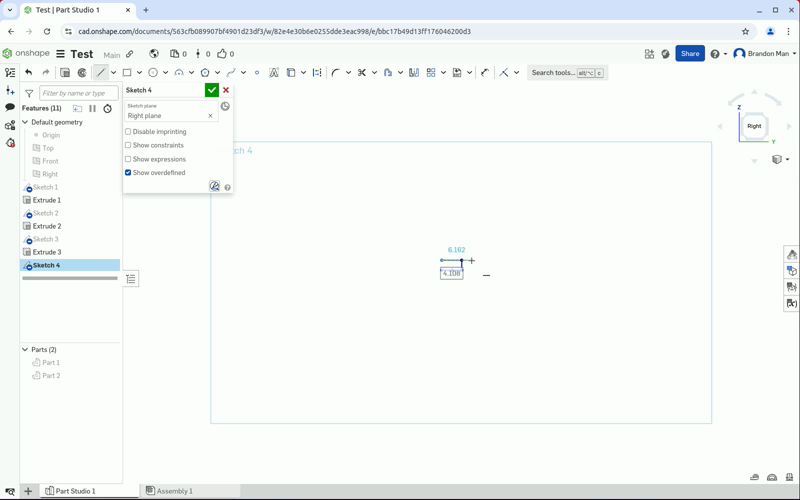
key_down(shift)
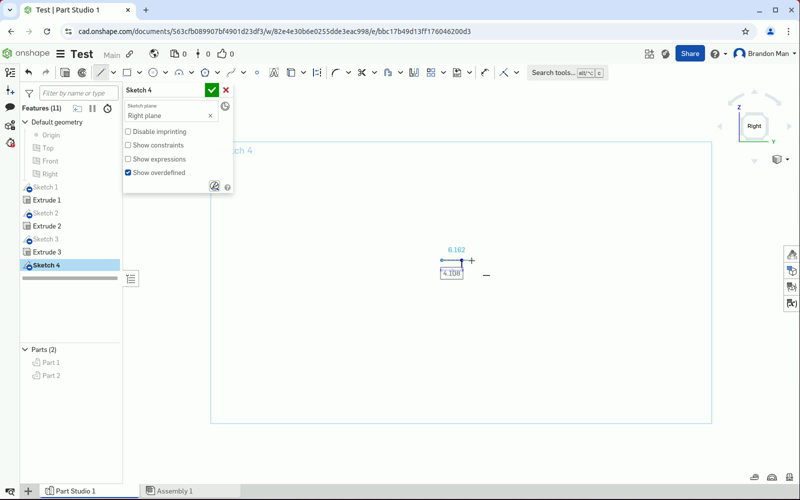
mouse_move(441, 270)
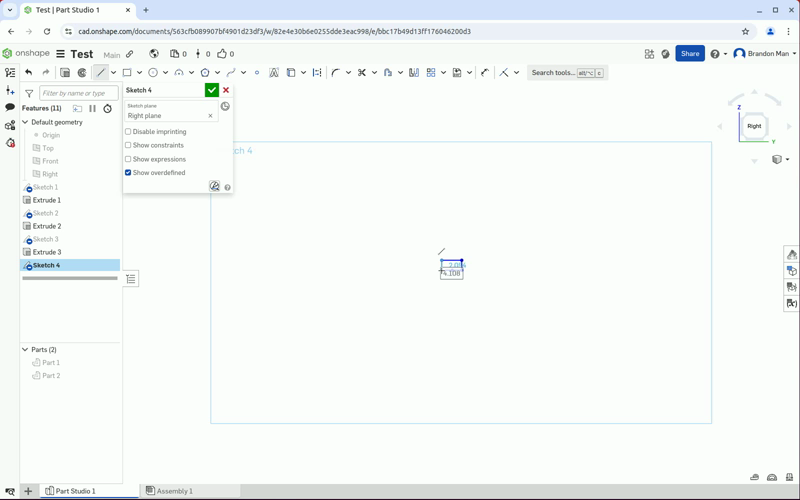
key_up(shift)
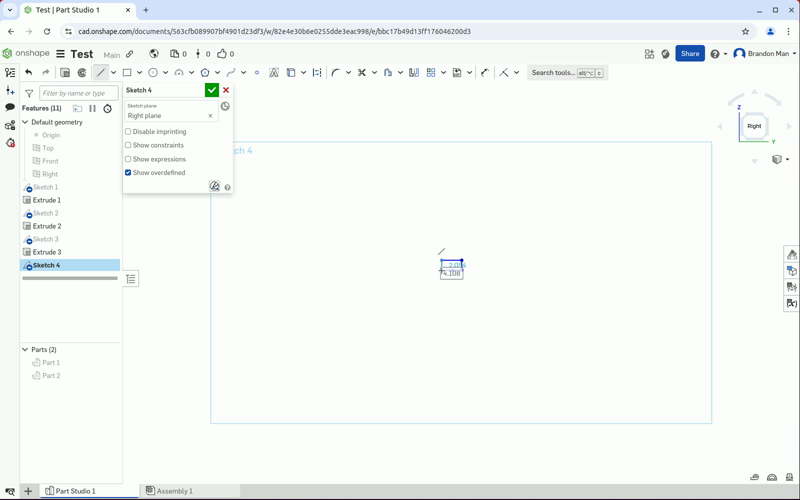
click(441, 270)
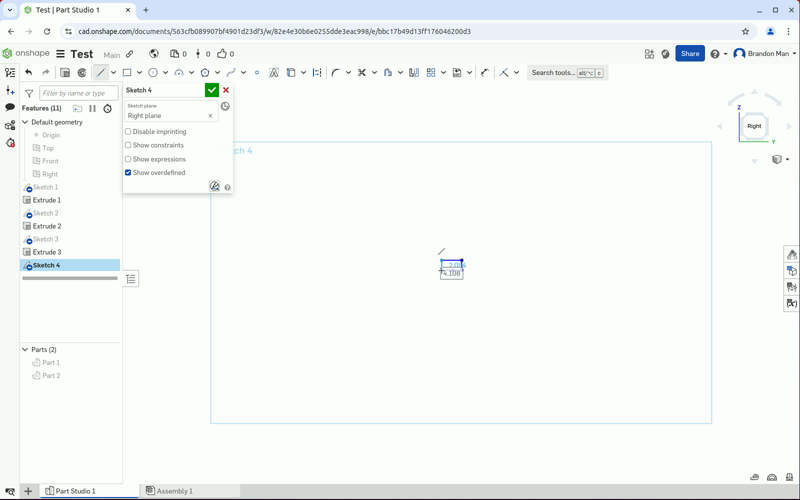
key(esc)
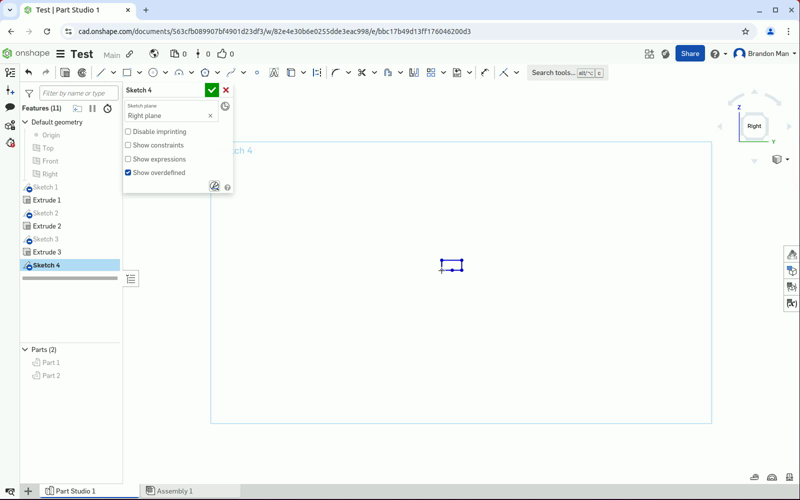
mouse_move(446, 265)
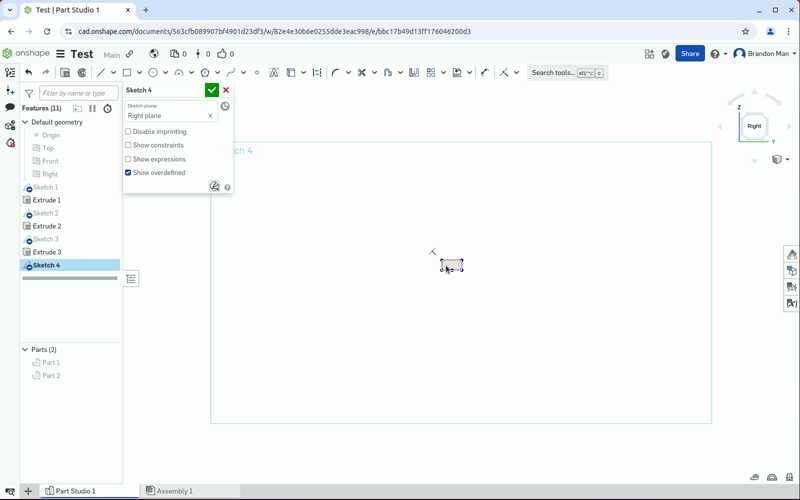
scroll(6)
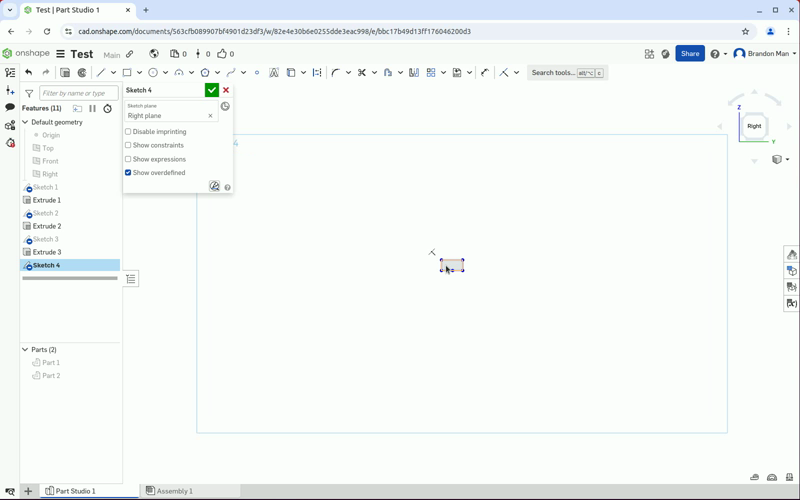
scroll(6)
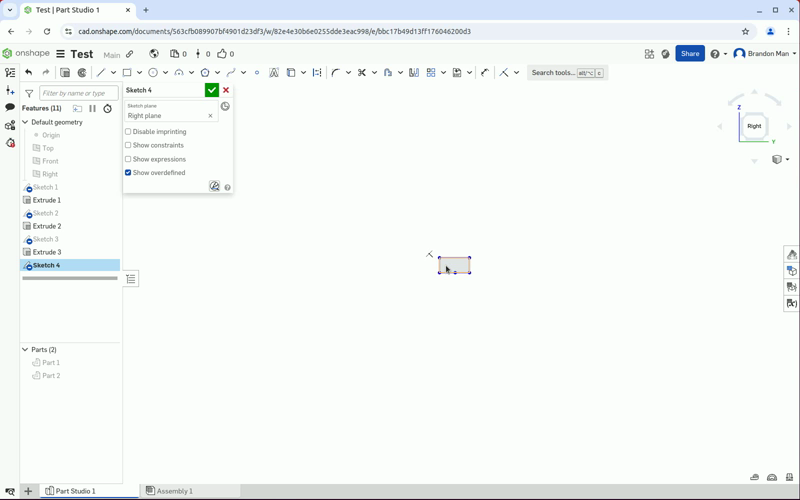
scroll(6)
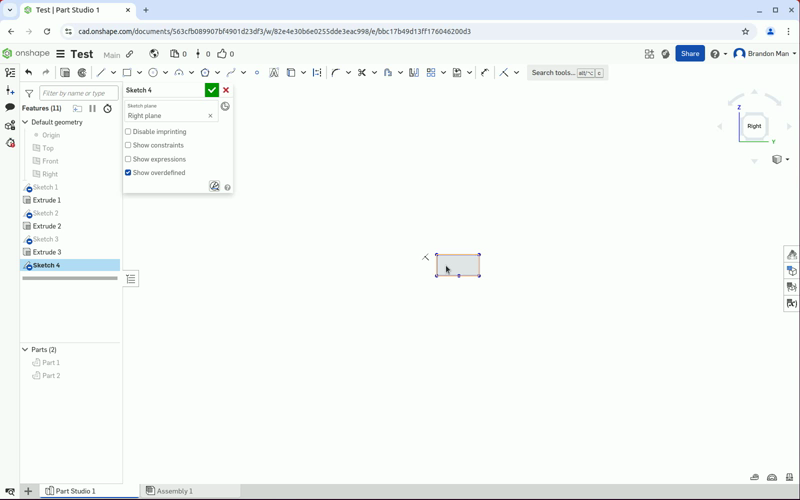
scroll(6)
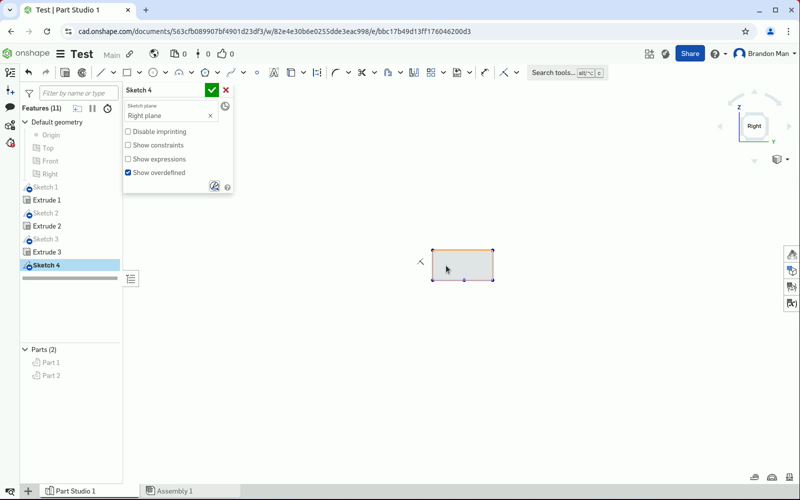
scroll(6)
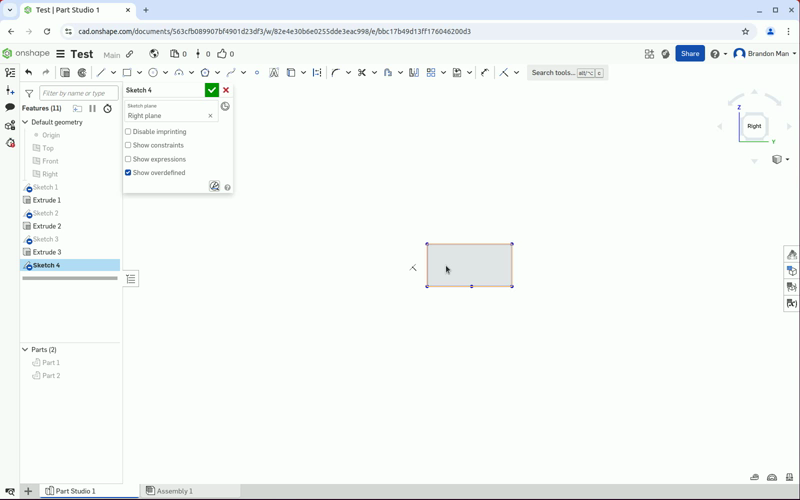
scroll(6)
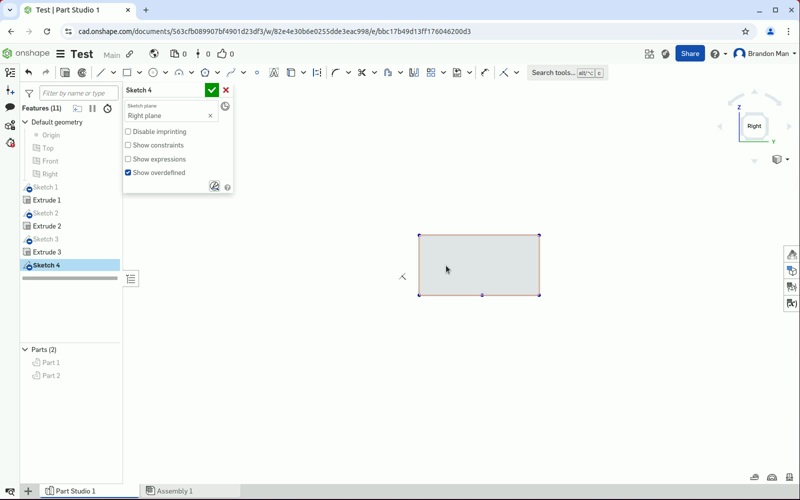
scroll(6)
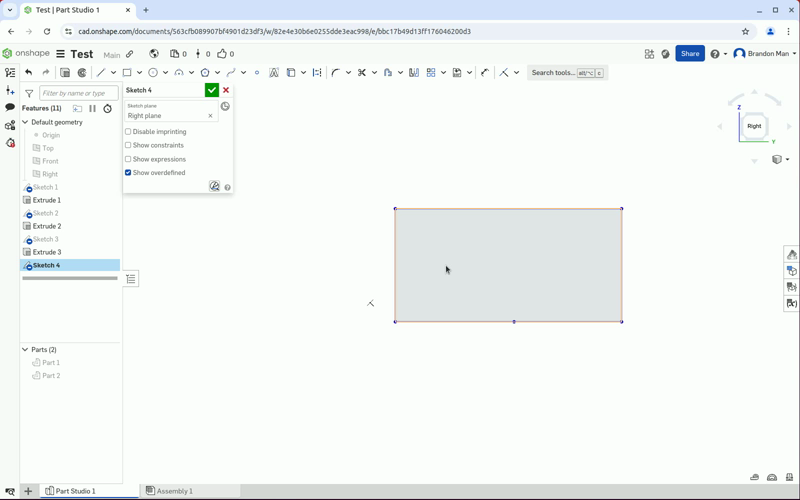
click(446, 265)
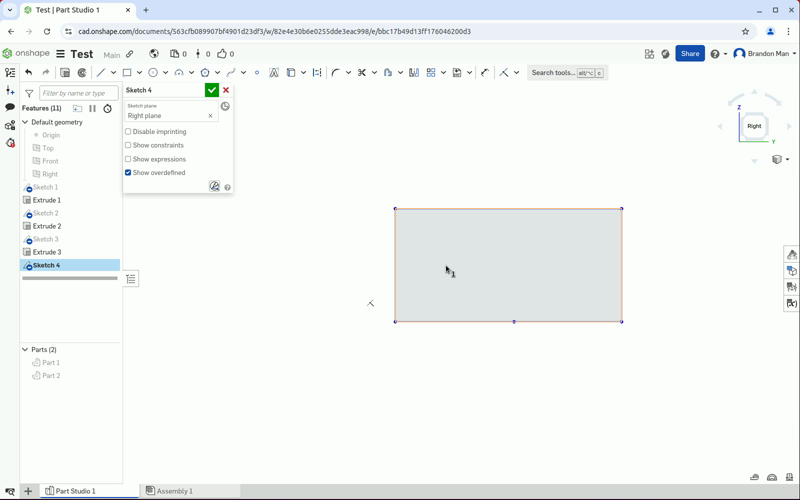
scroll(-6)
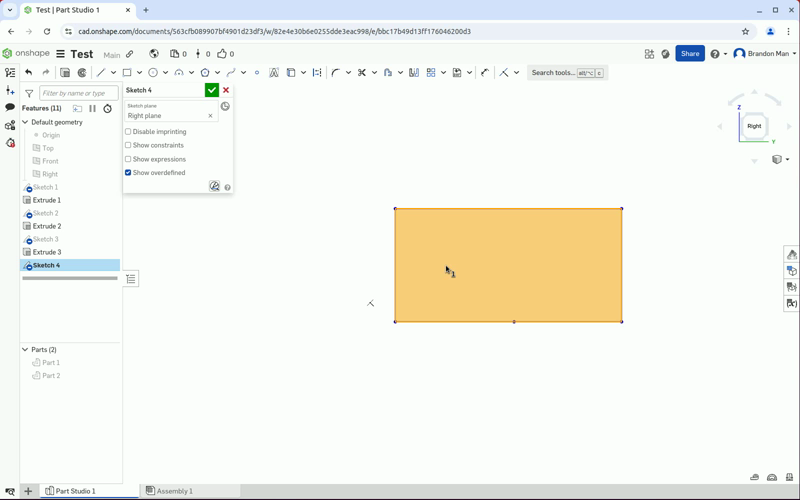
scroll(-6)
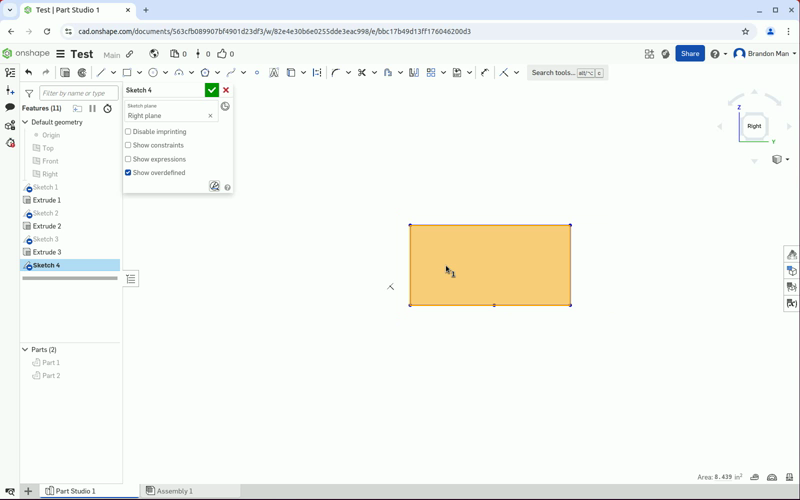
scroll(-6)
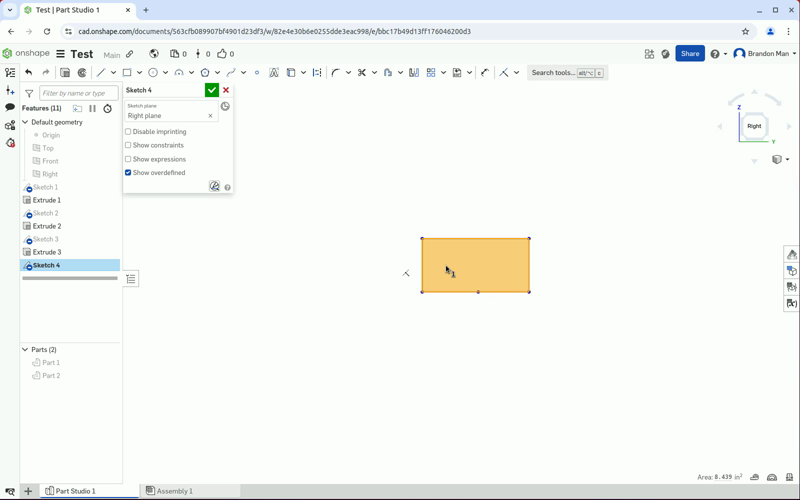
scroll(-6)
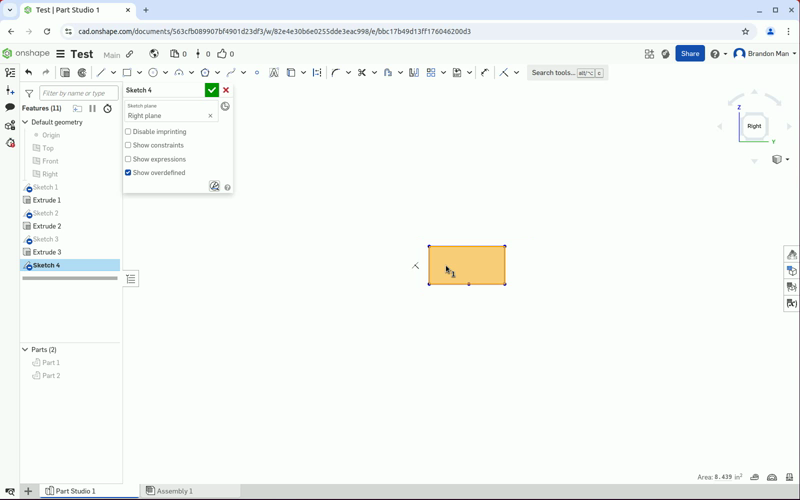
scroll(-6)
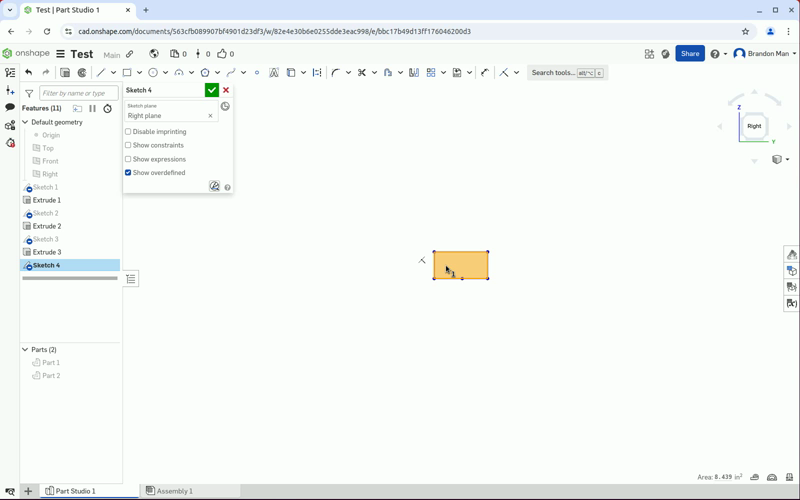
scroll(-6)
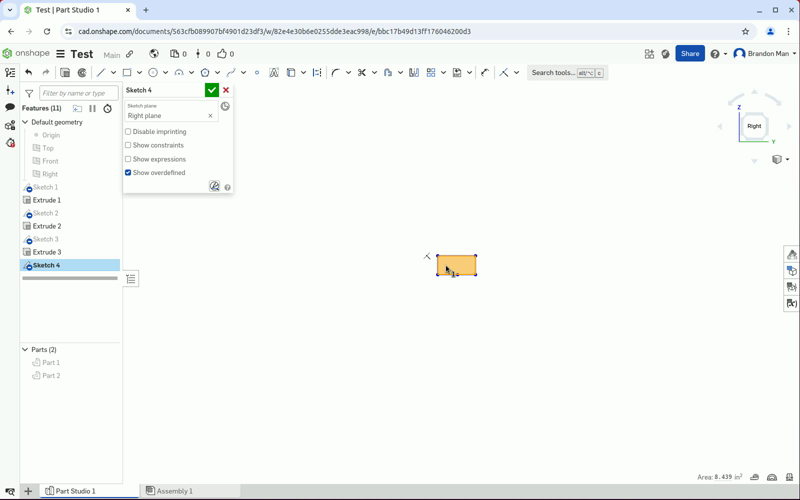
scroll(-6)
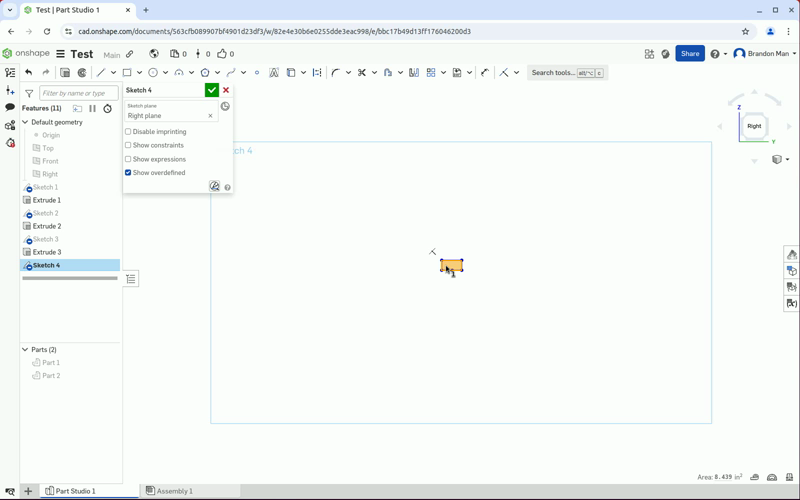
mouse_move(73, 352)
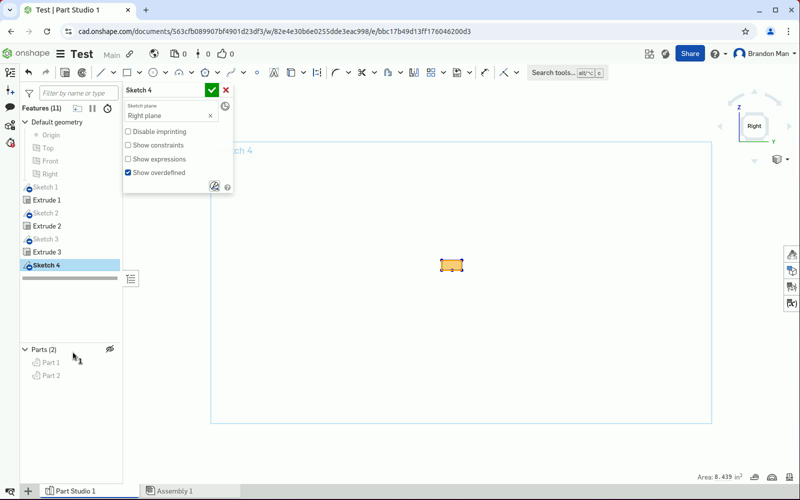
key(shift+y)
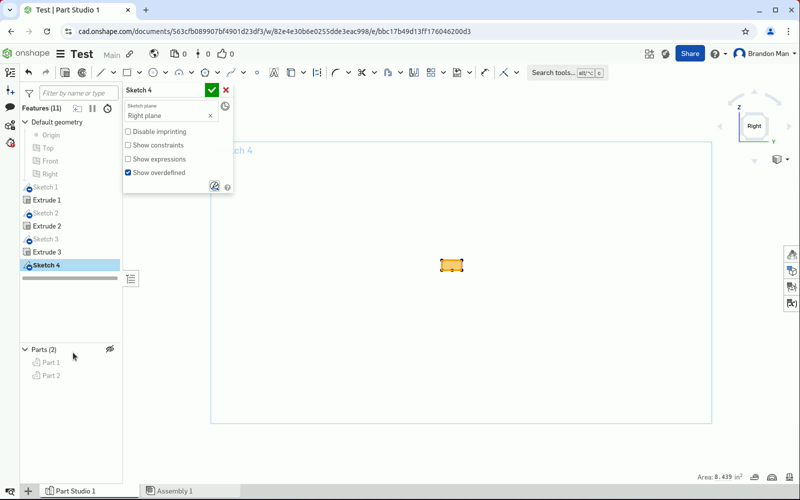
key(shift+e)
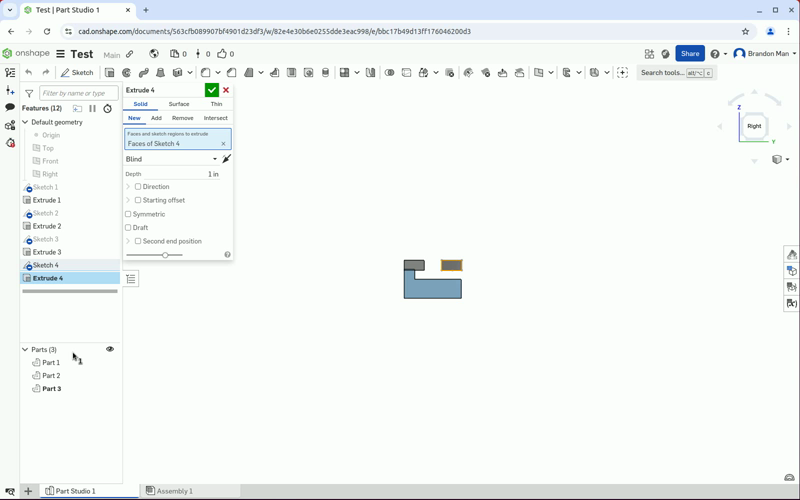
mouse_move(143, 106)
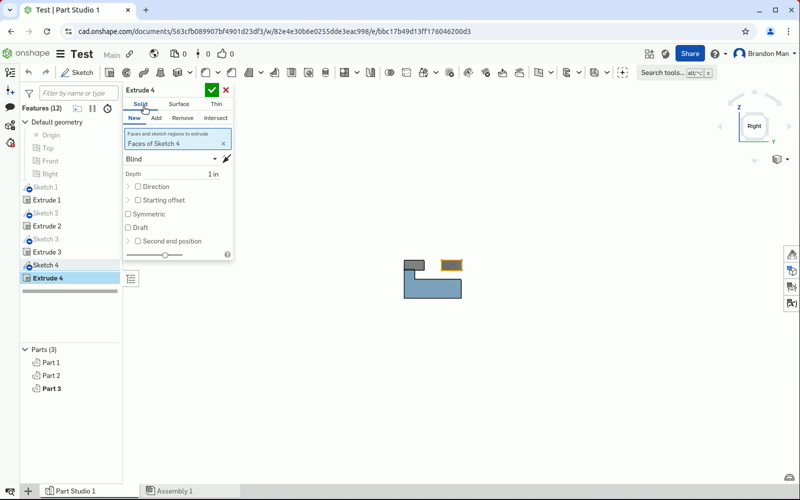
click(143, 106)
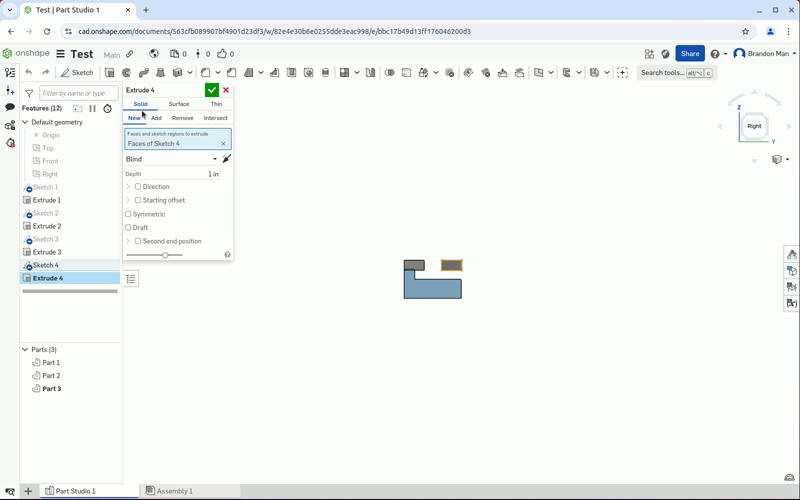
mouse_move(137, 120)
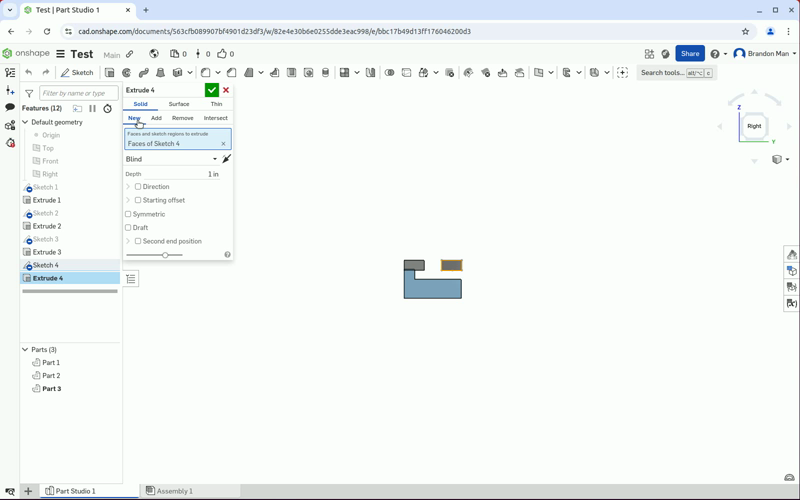
click(137, 120)
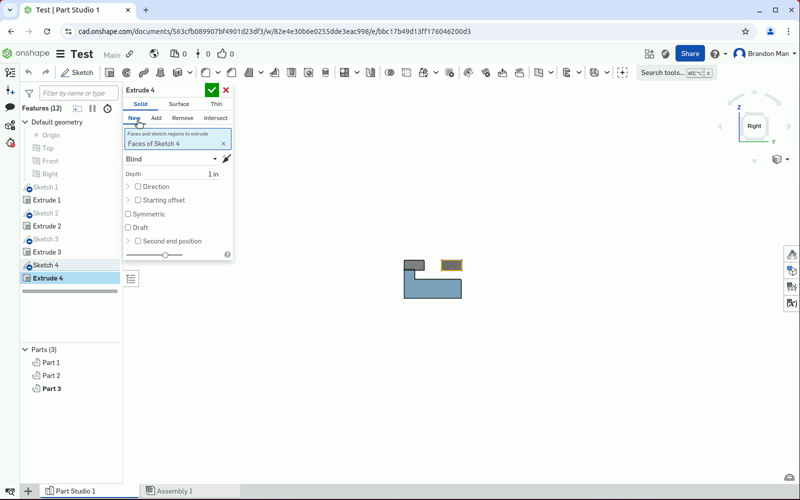
key(tab, 4)
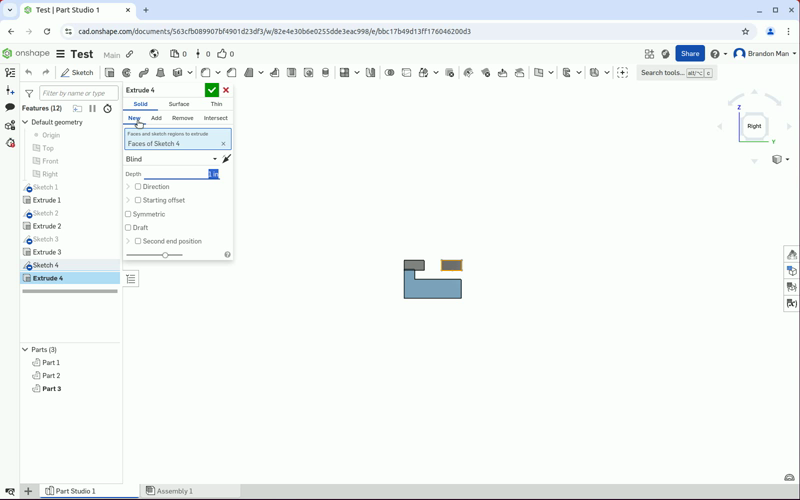
text(-23.108)
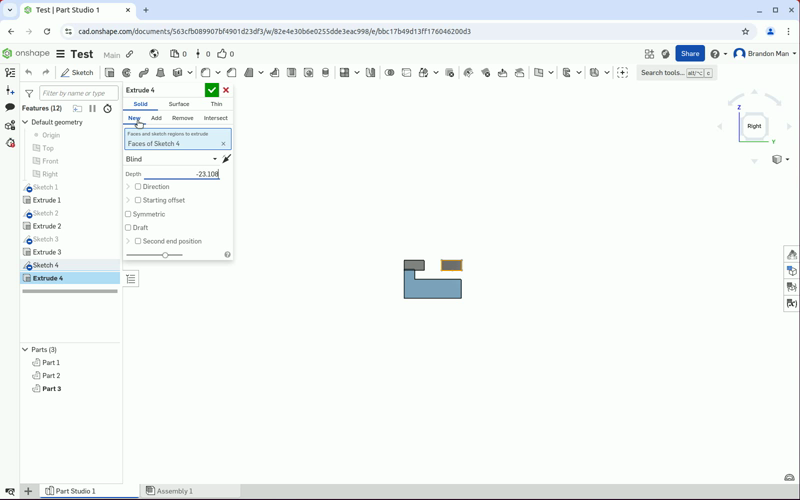
key(enter)
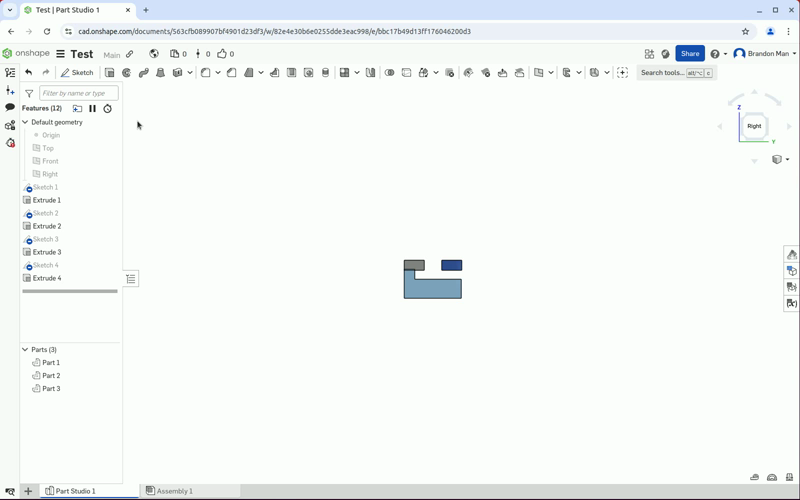
key(shift+h)
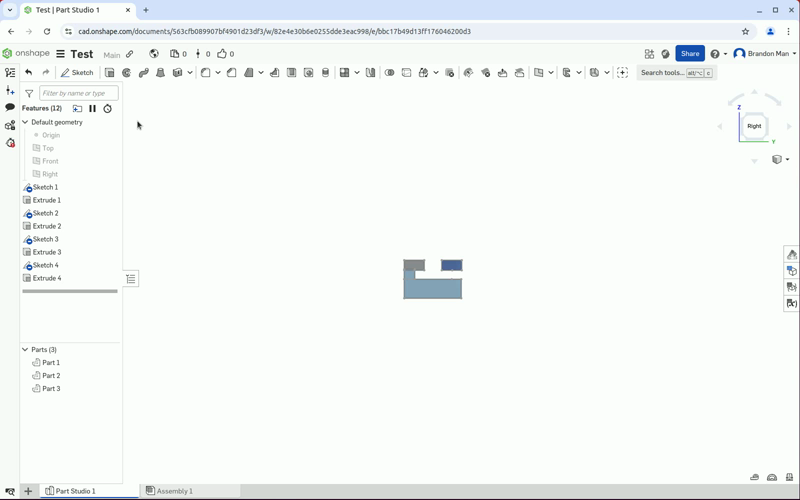
key(shift+h)
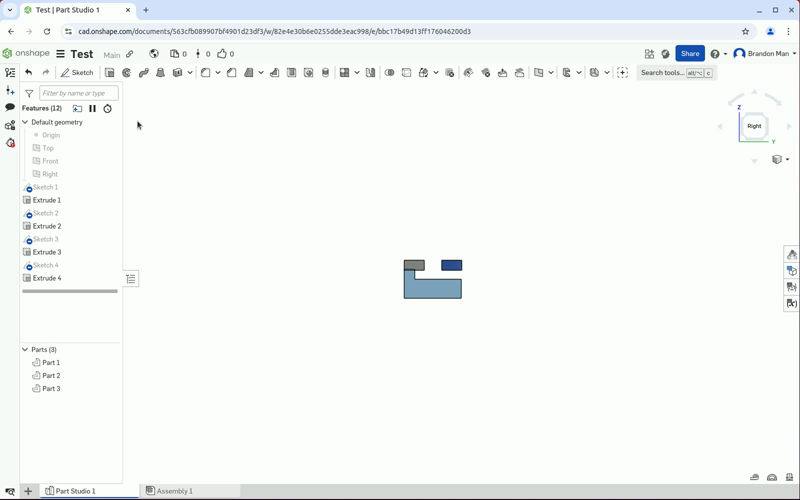
mouse_move(73, 189)
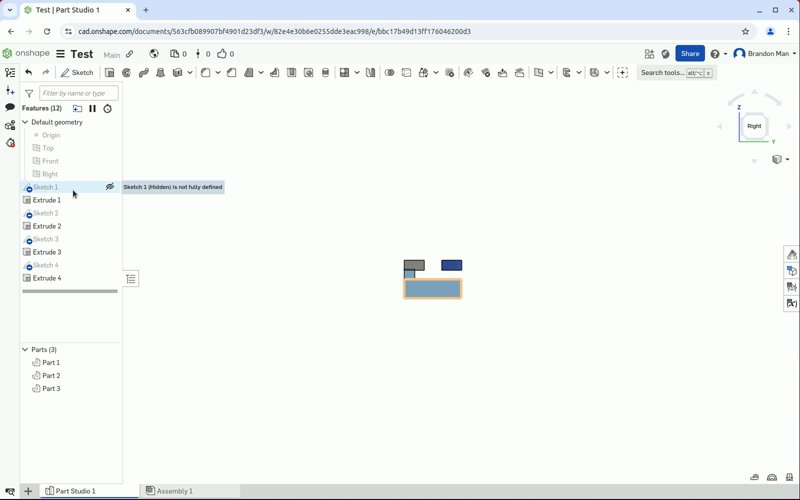
click(73, 189)
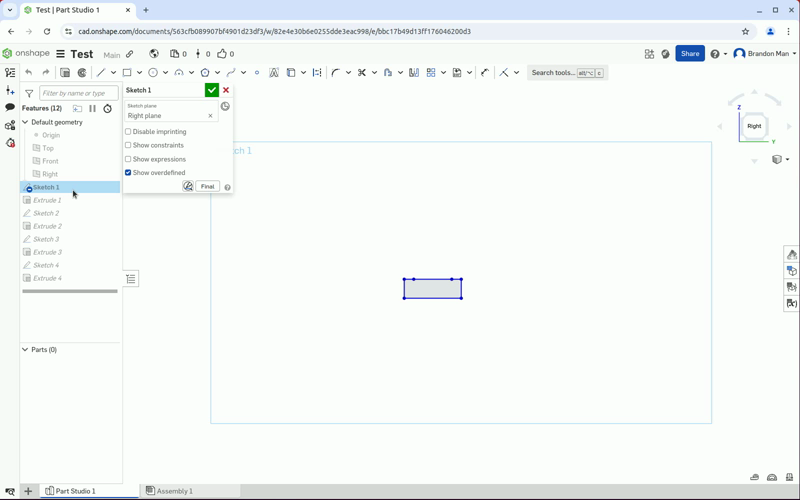
mouse_move(229, 92)
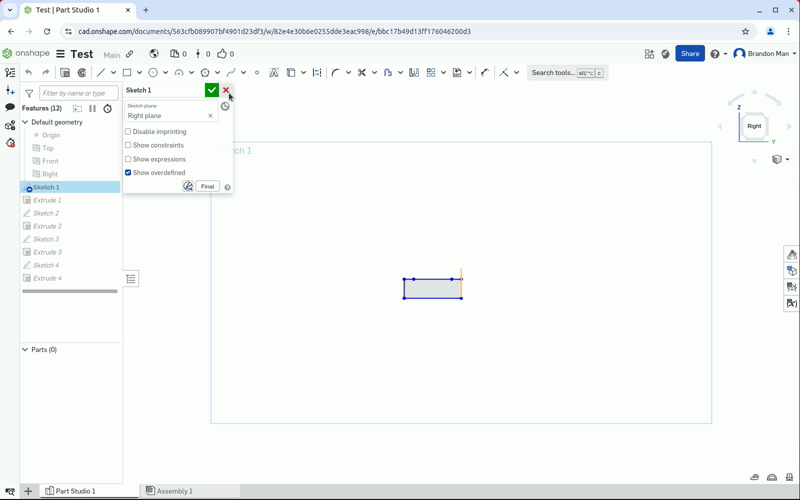
click(229, 92)
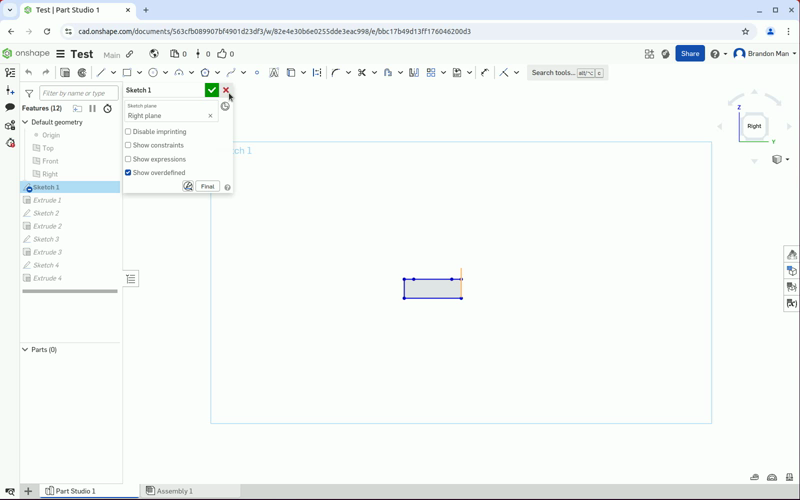
key(shift+s)
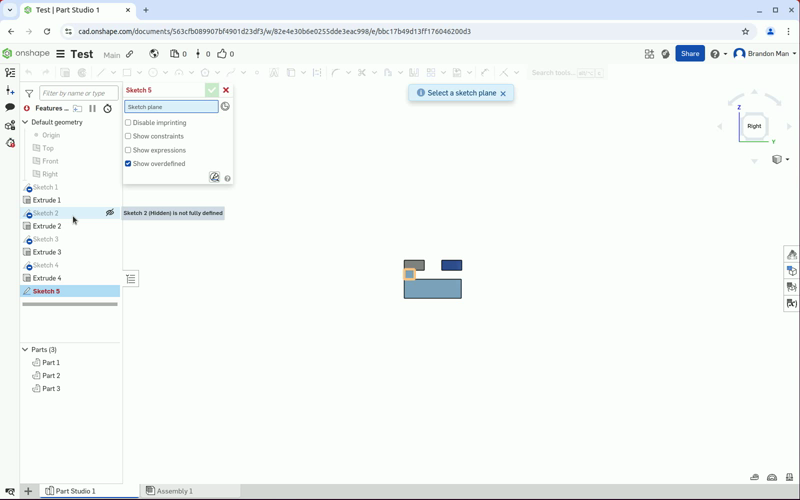
scroll(3)
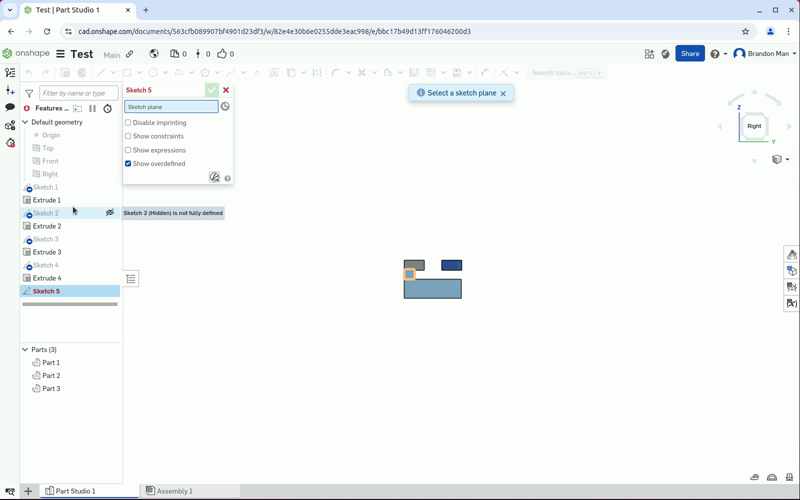
mouse_move(73, 176)
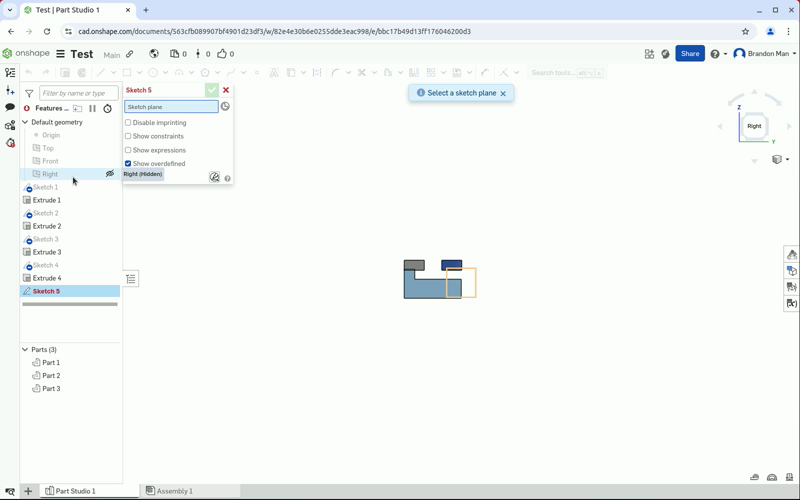
click(73, 176)
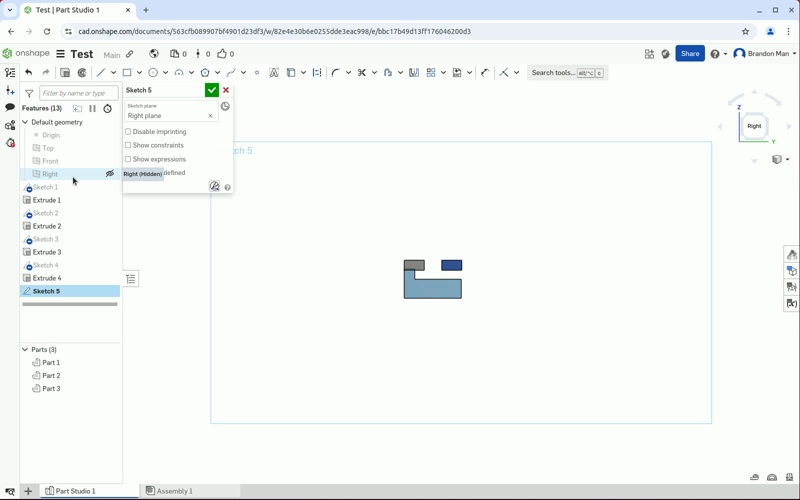
mouse_move(73, 352)
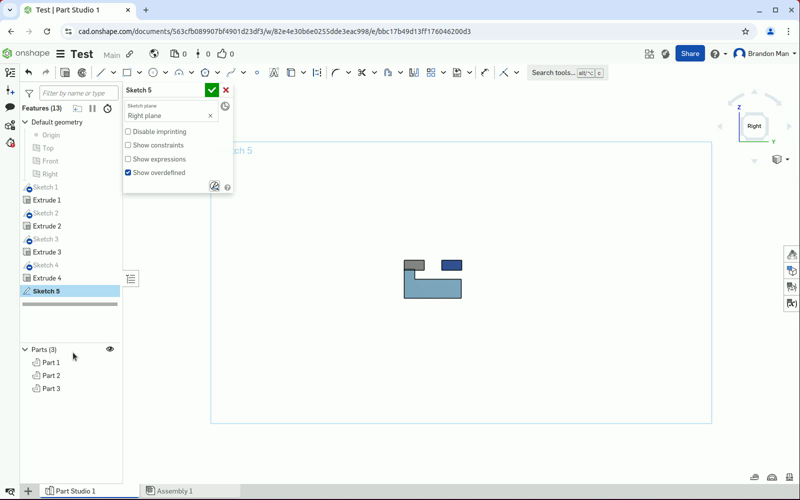
key(y)
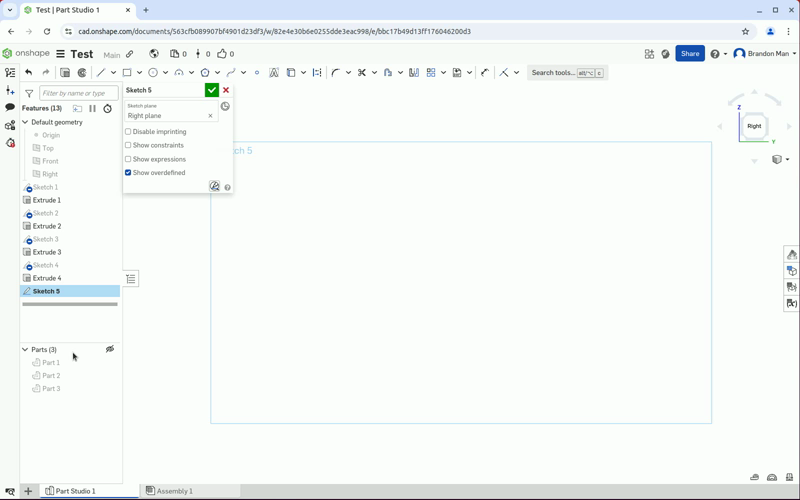
key(l)
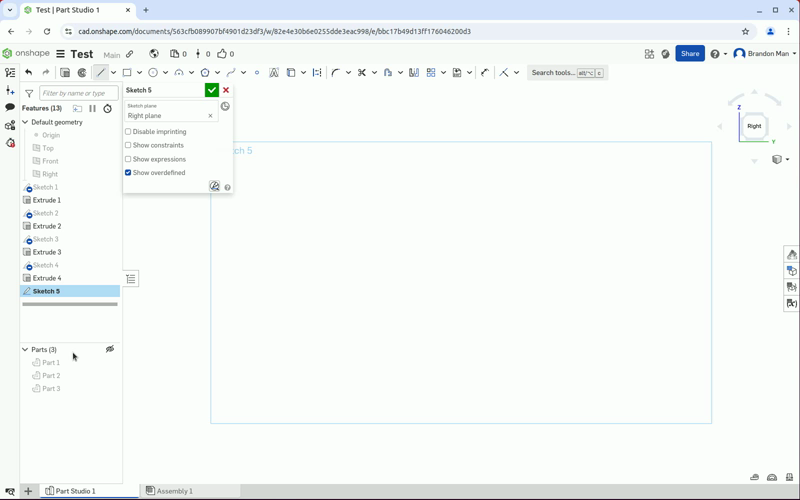
key_down(shift)
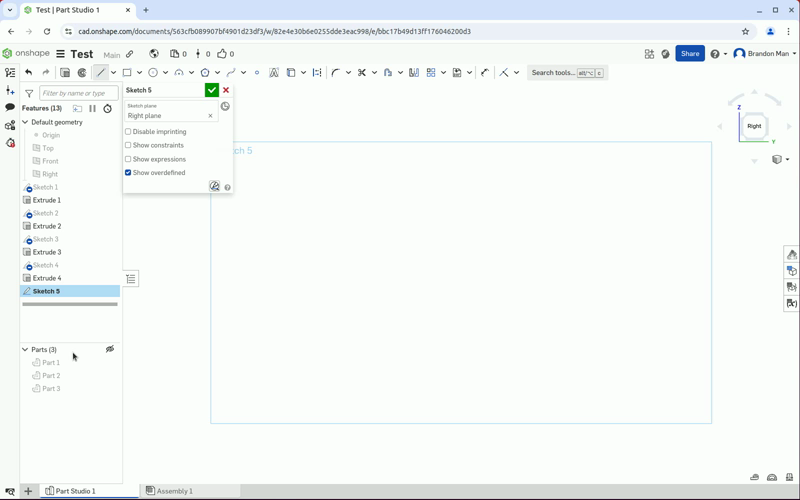
mouse_move(451, 279)
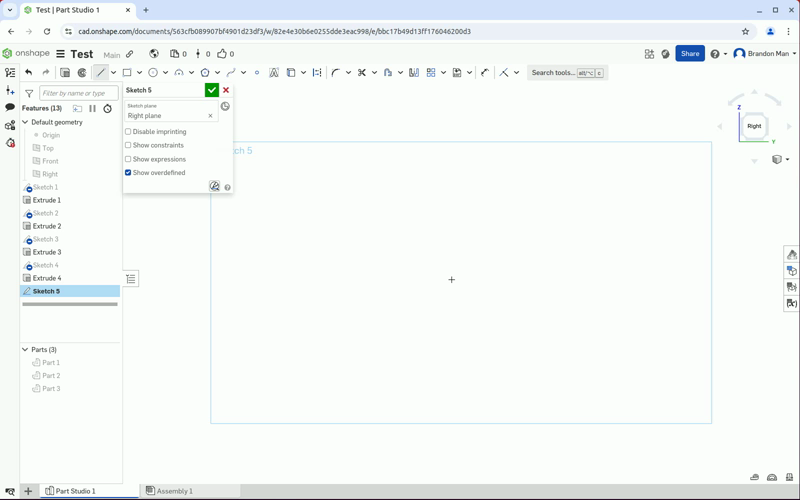
click(451, 279)
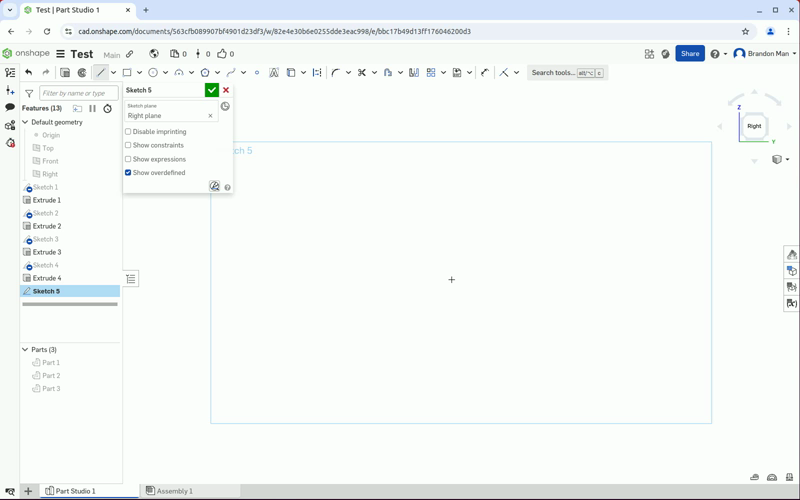
key_up(shift)
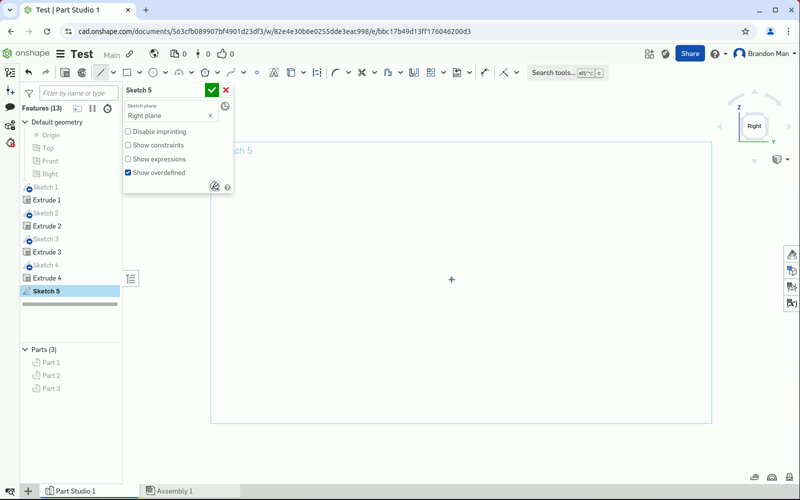
key_down(shift)
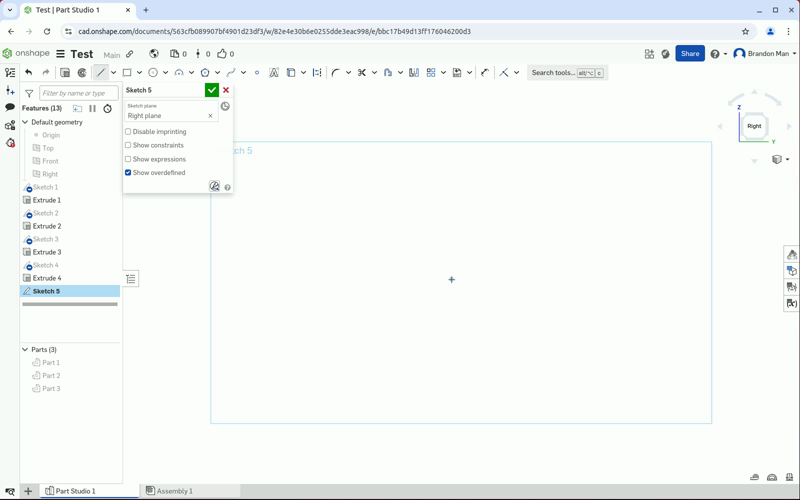
mouse_move(481, 279)
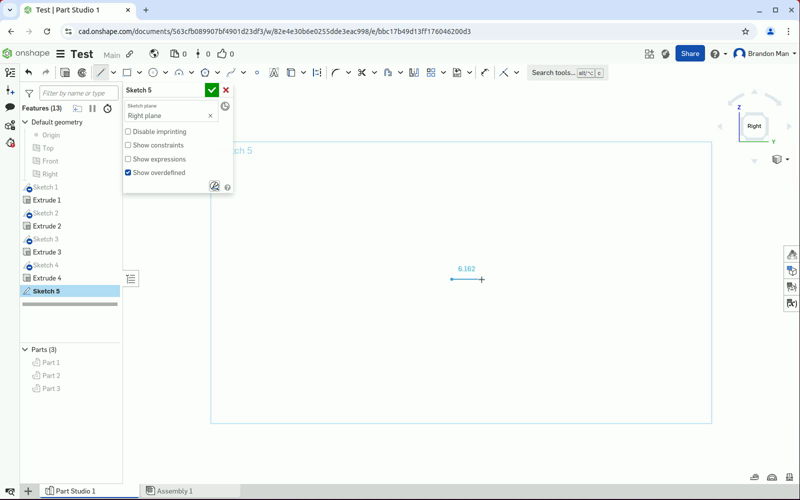
mouse_move(461, 279)
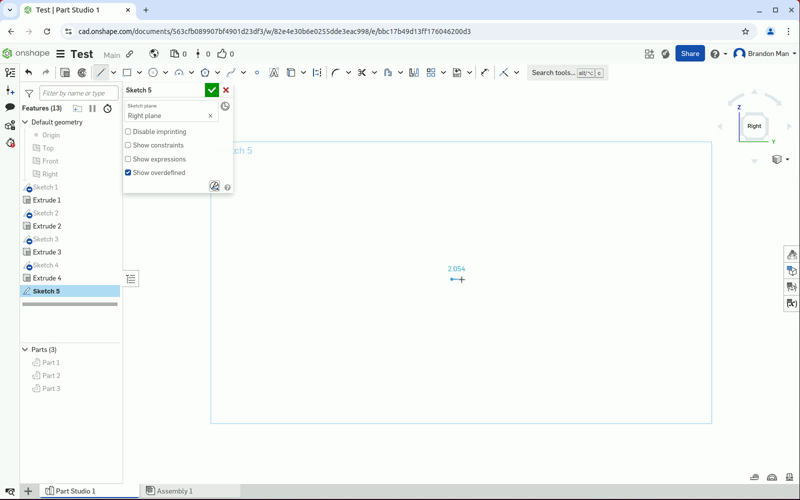
click(461, 279)
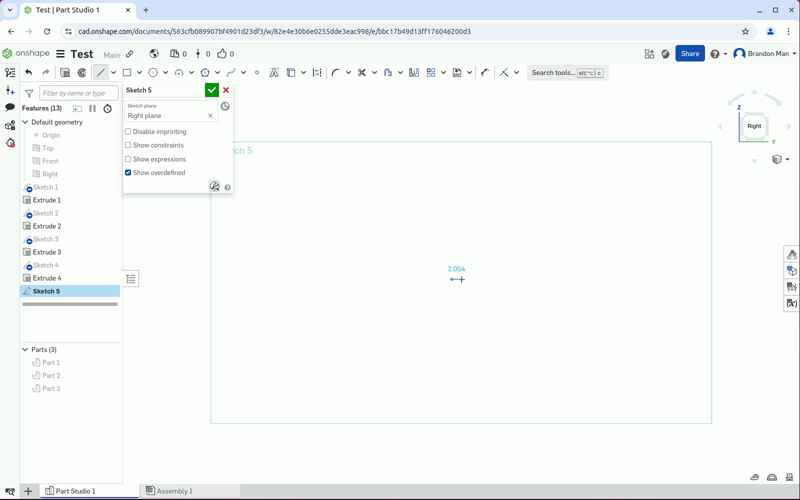
key_up(shift)
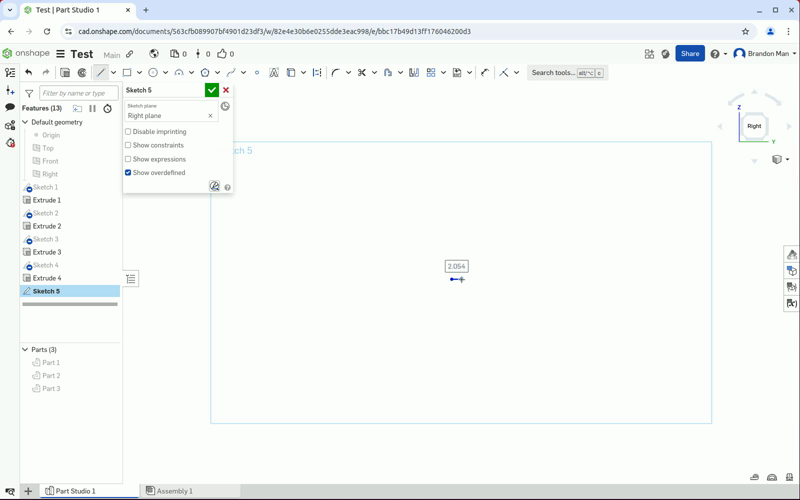
key_down(shift)
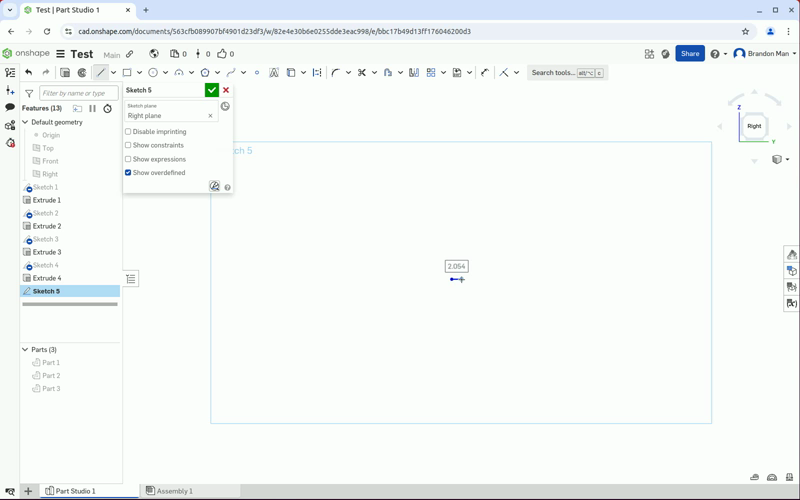
mouse_move(492, 279)
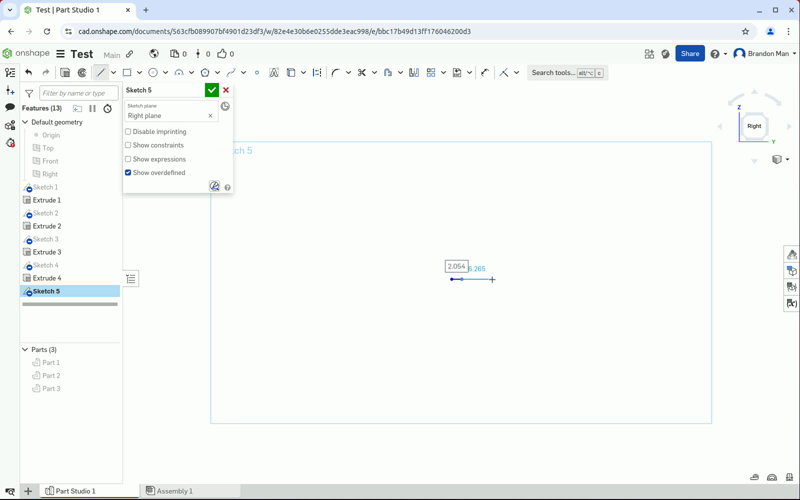
mouse_move(461, 269)
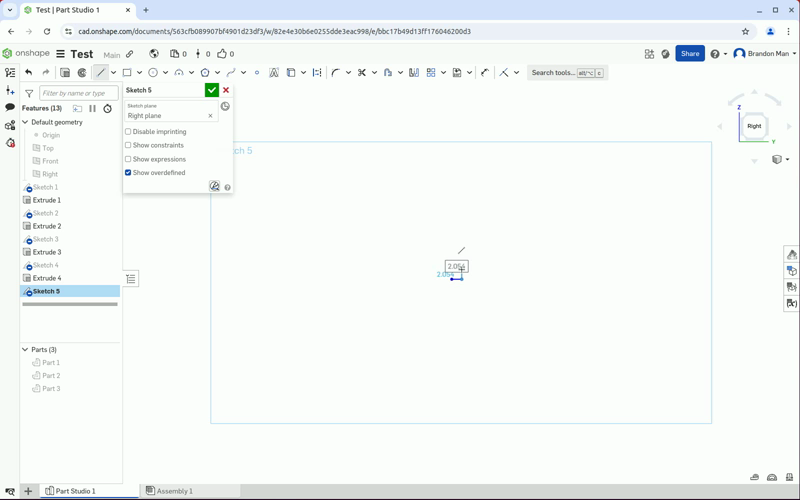
click(461, 269)
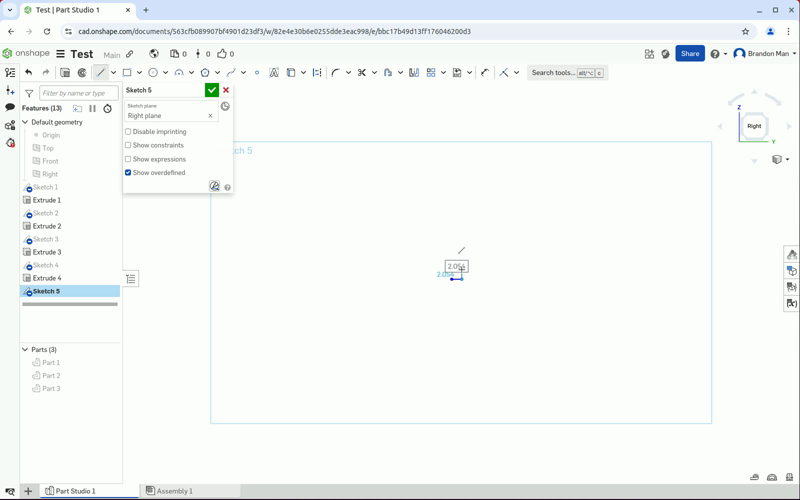
key_up(shift)
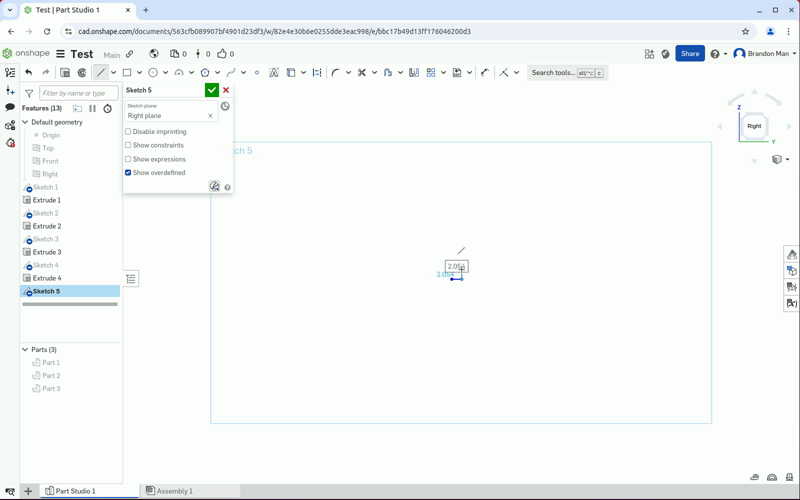
key_down(shift)
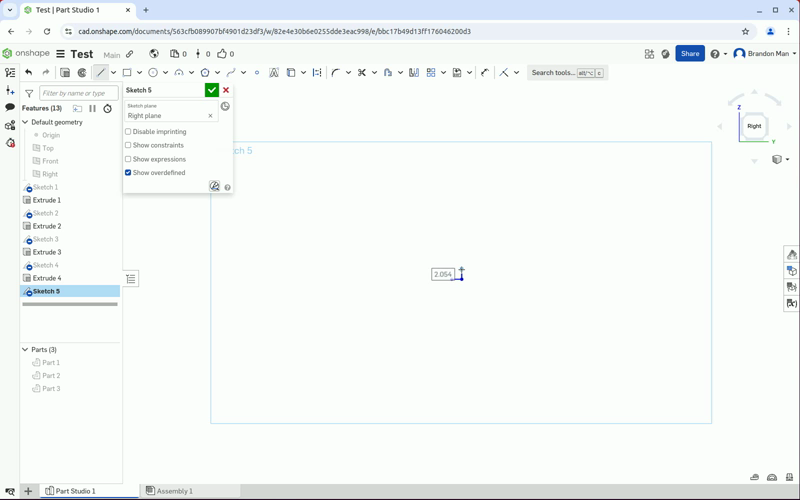
mouse_move(492, 269)
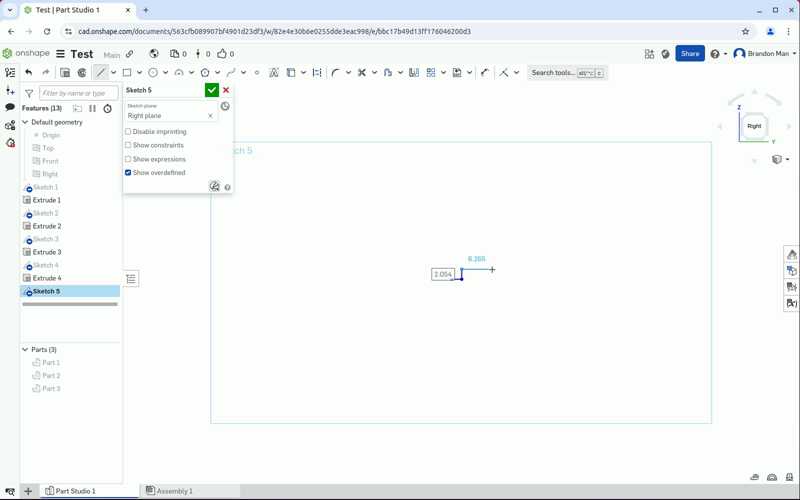
mouse_move(451, 269)
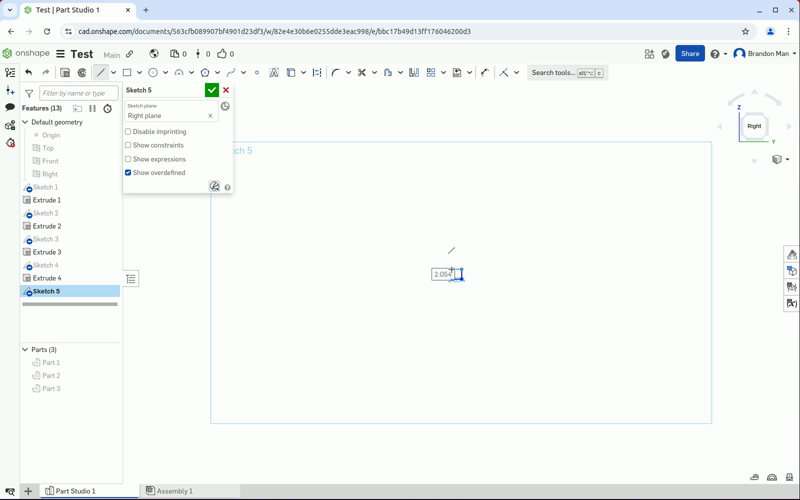
click(451, 269)
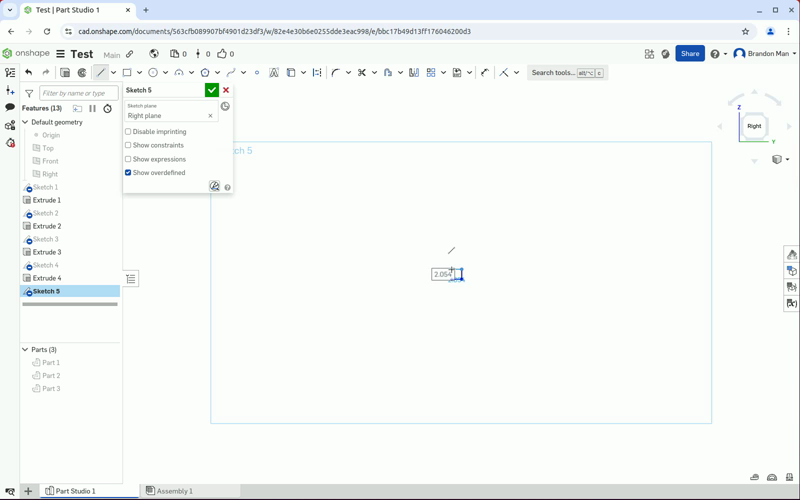
key_up(shift)
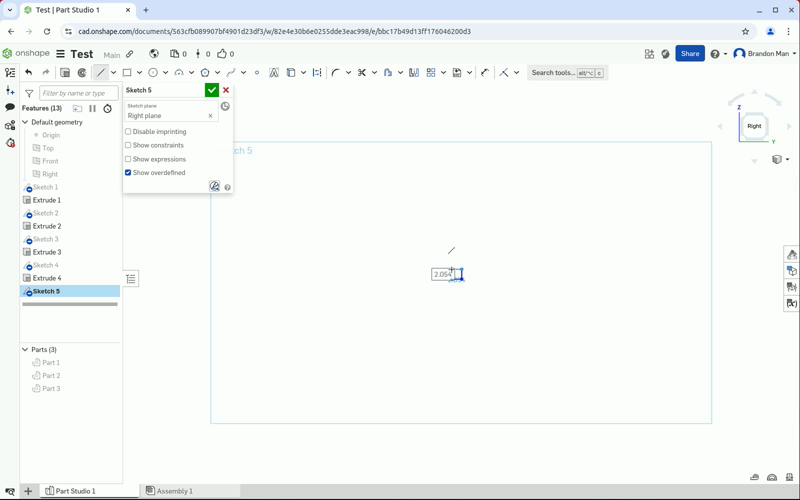
mouse_move(481, 269)
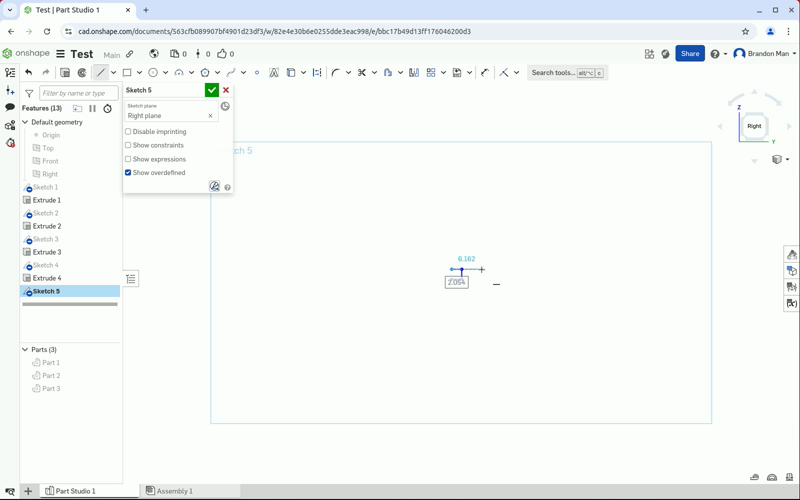
key_down(shift)
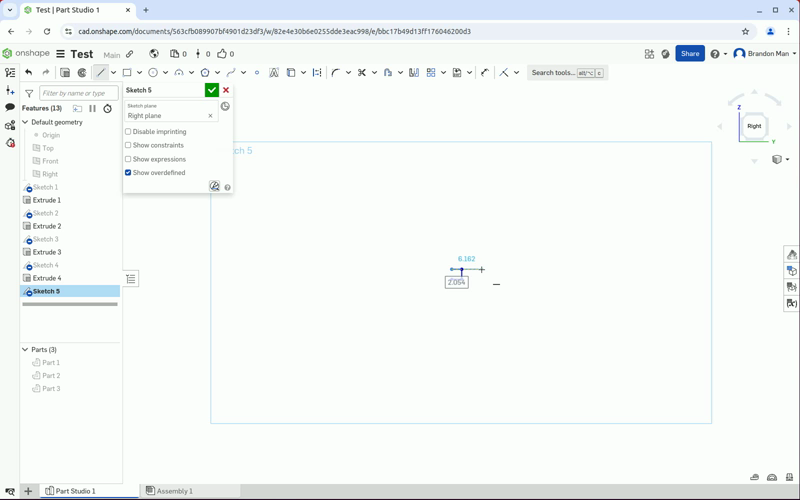
mouse_move(451, 279)
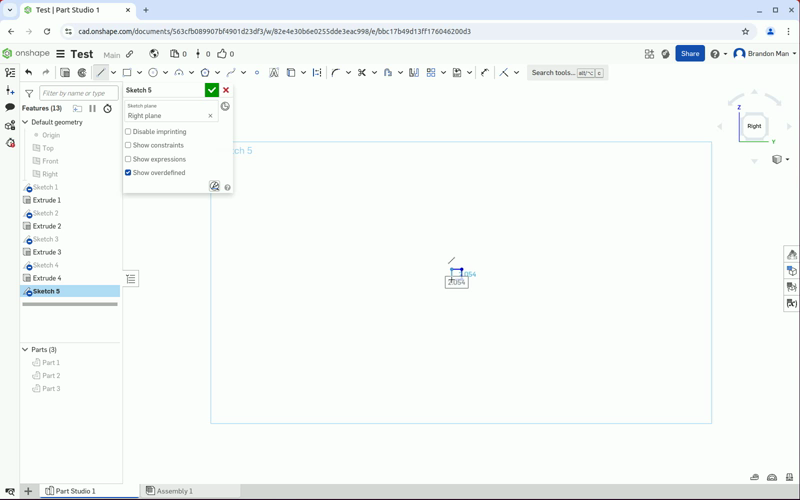
key_up(shift)
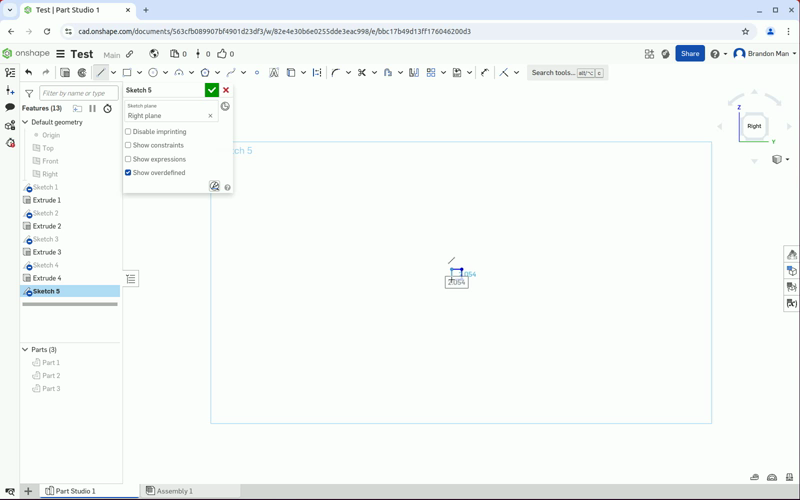
click(451, 279)
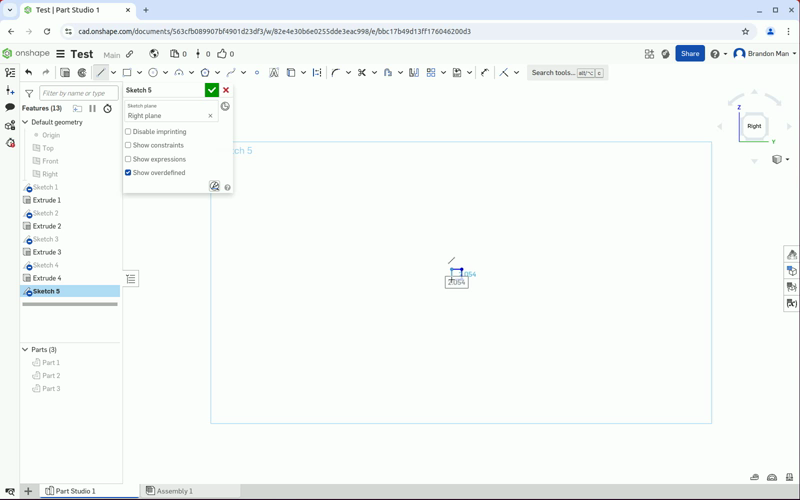
key(esc)
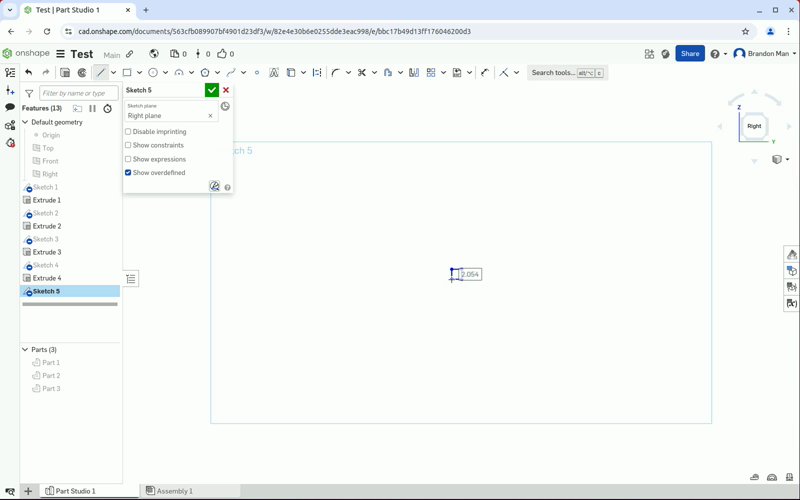
mouse_move(461, 276)
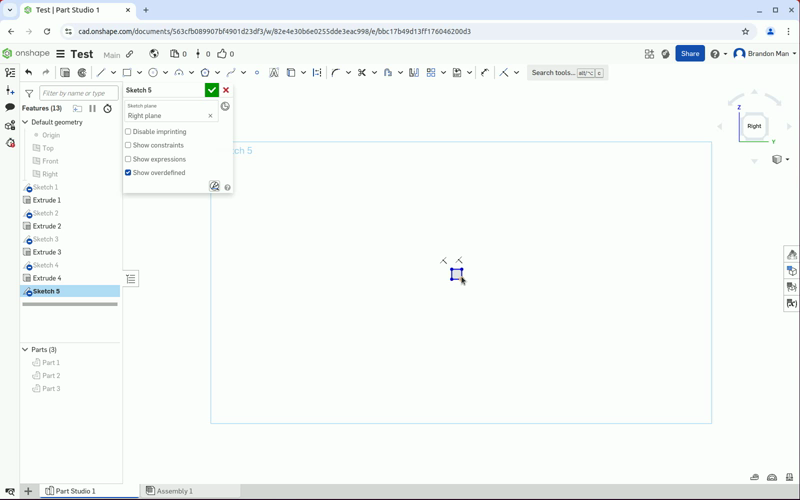
scroll(6)
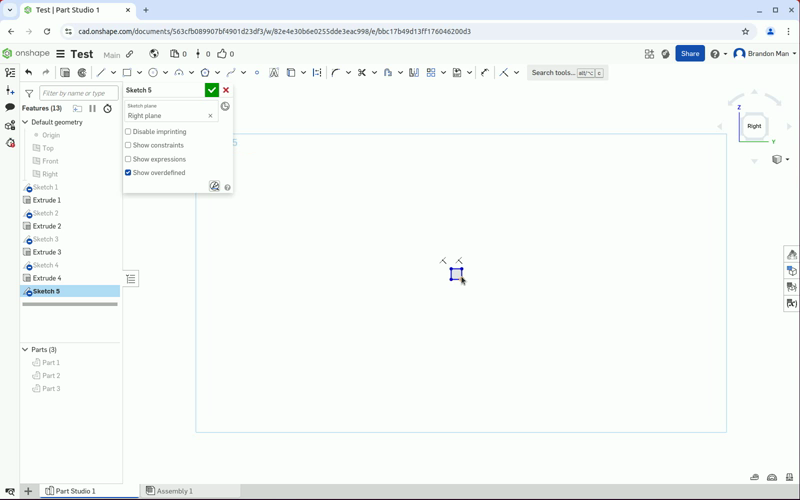
scroll(6)
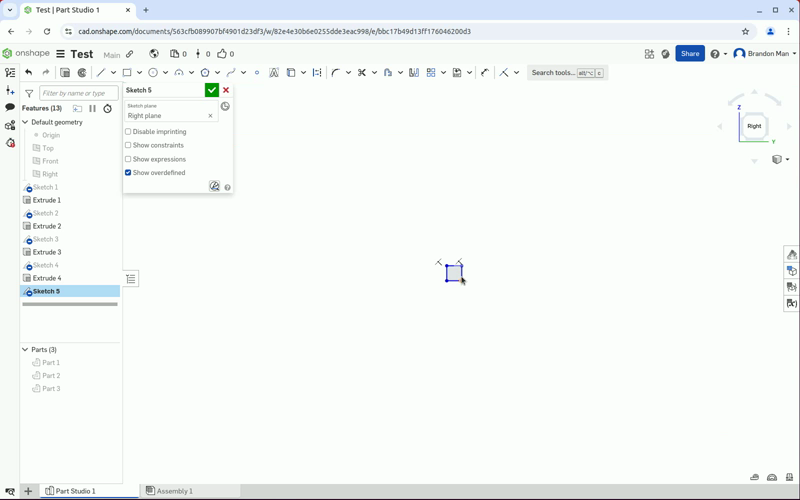
scroll(6)
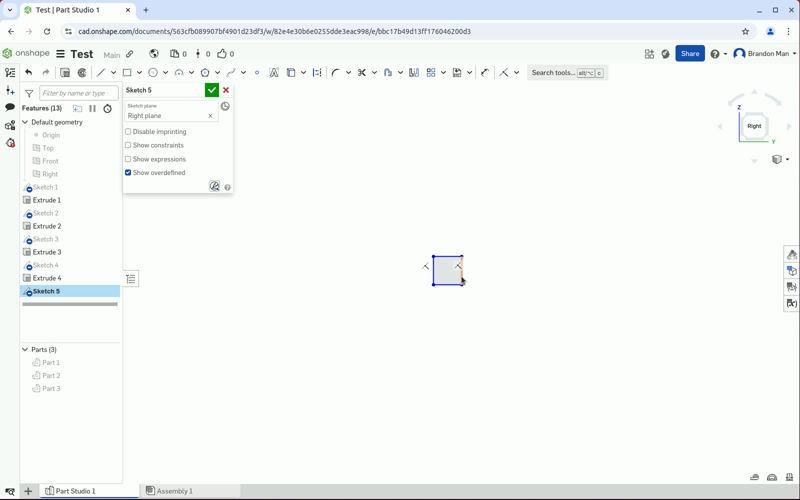
scroll(6)
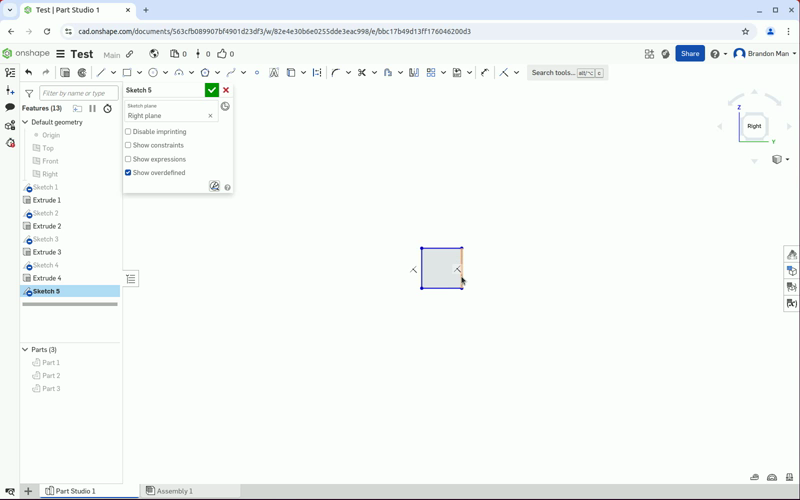
scroll(6)
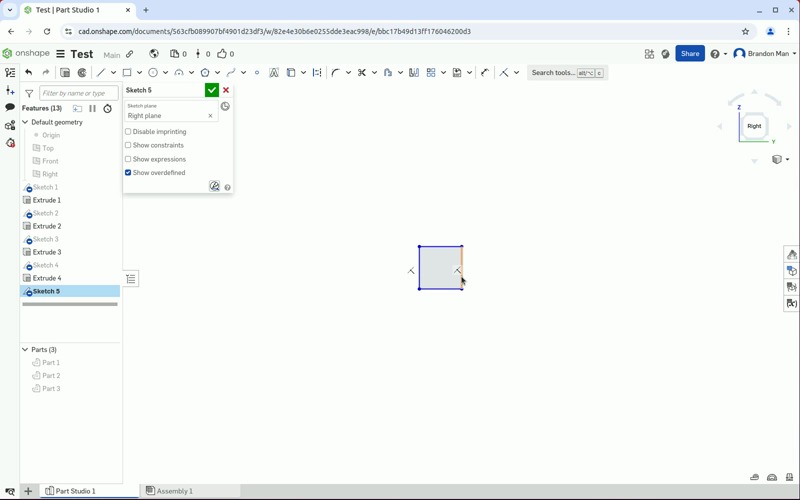
scroll(6)
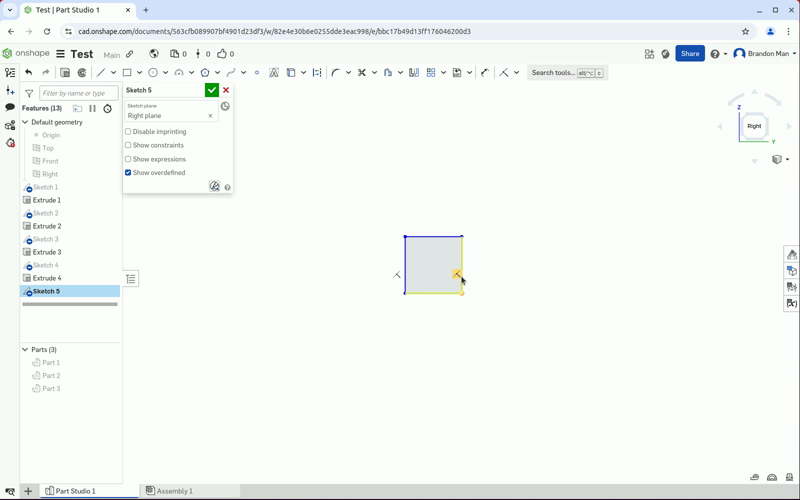
scroll(6)
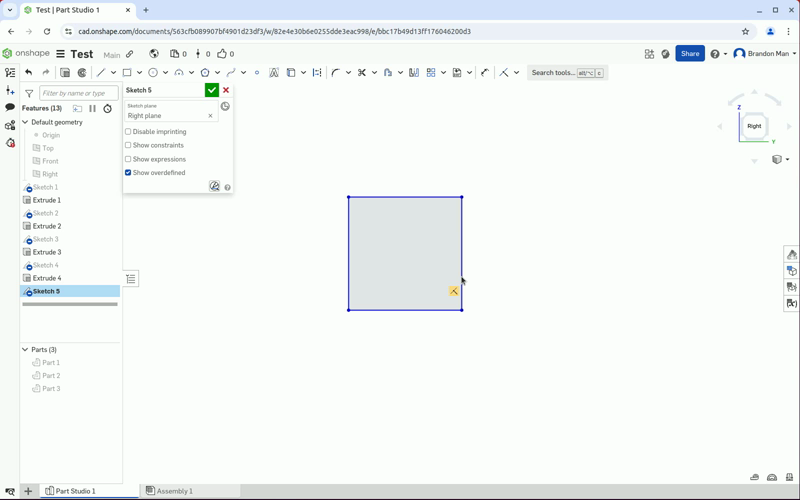
click(461, 276)
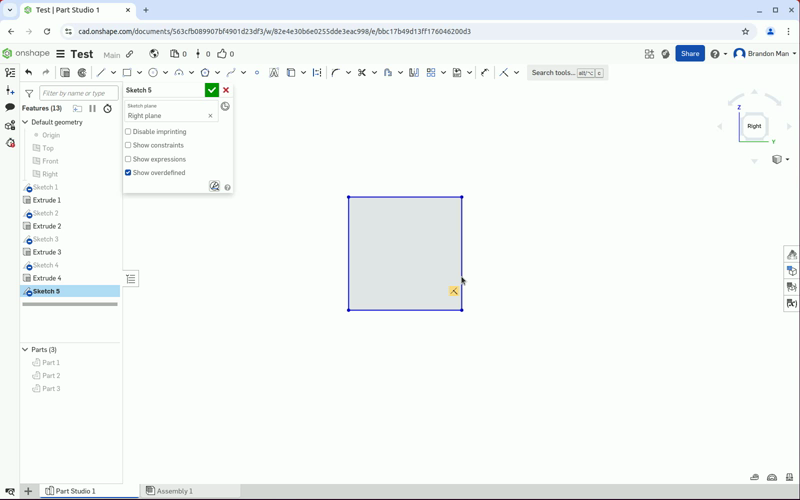
scroll(-6)
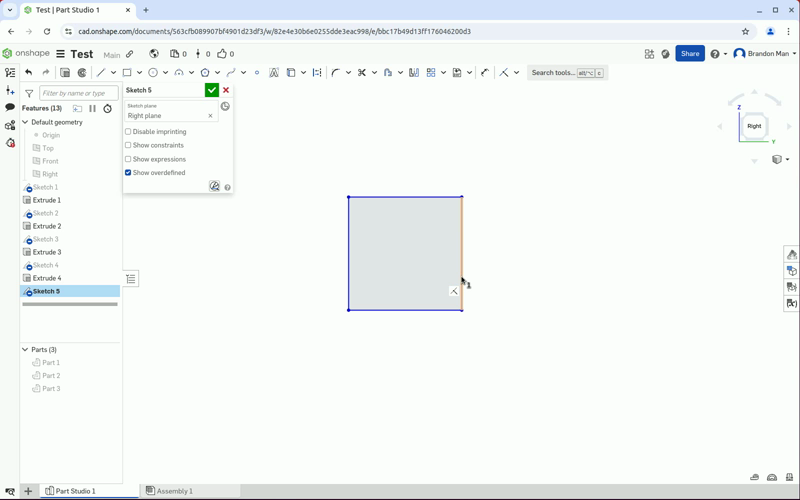
scroll(-6)
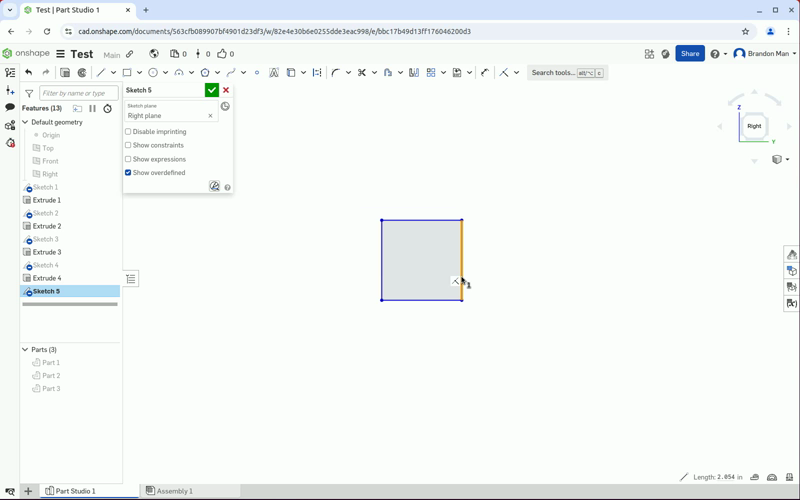
scroll(-6)
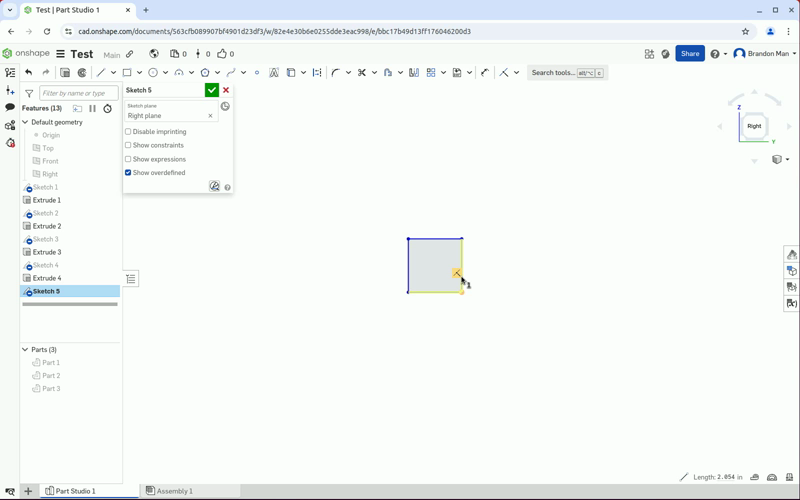
scroll(-6)
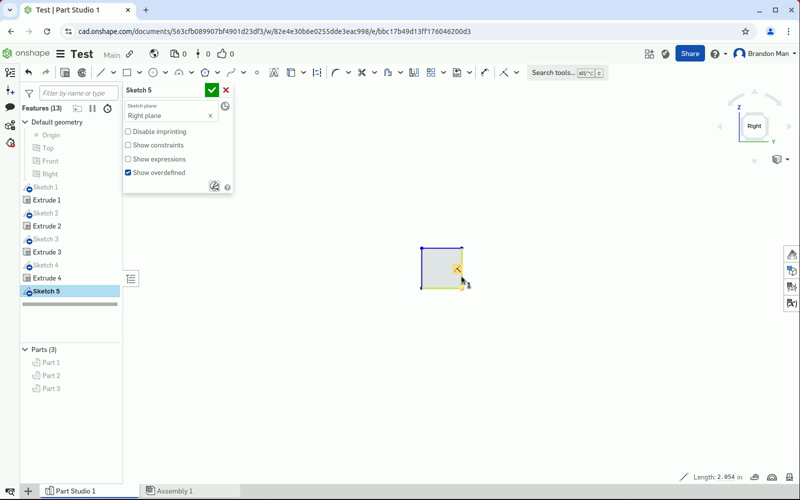
scroll(-6)
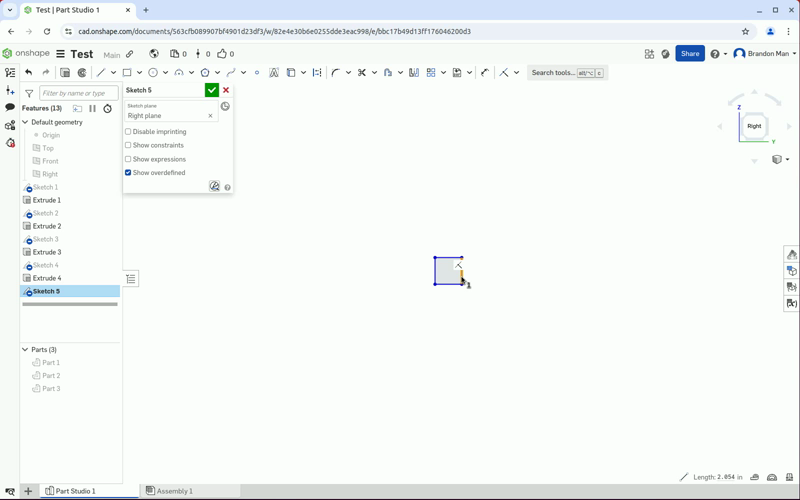
scroll(-6)
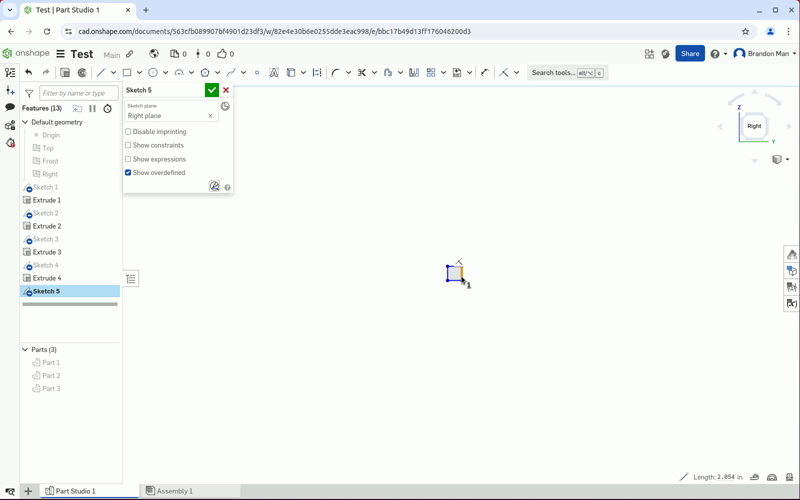
scroll(-6)
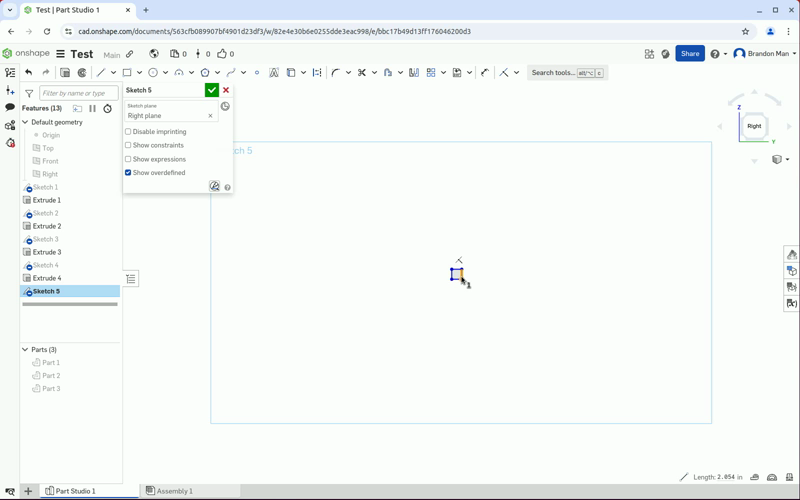
mouse_move(73, 352)
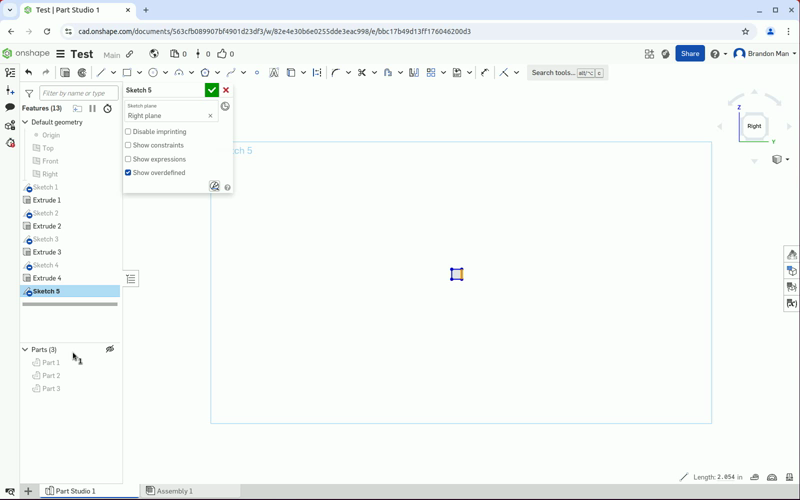
key(shift+y)
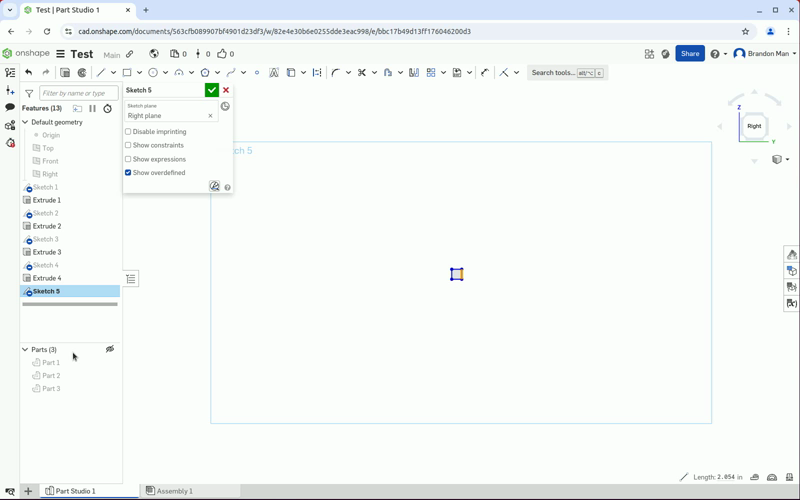
key(shift+e)
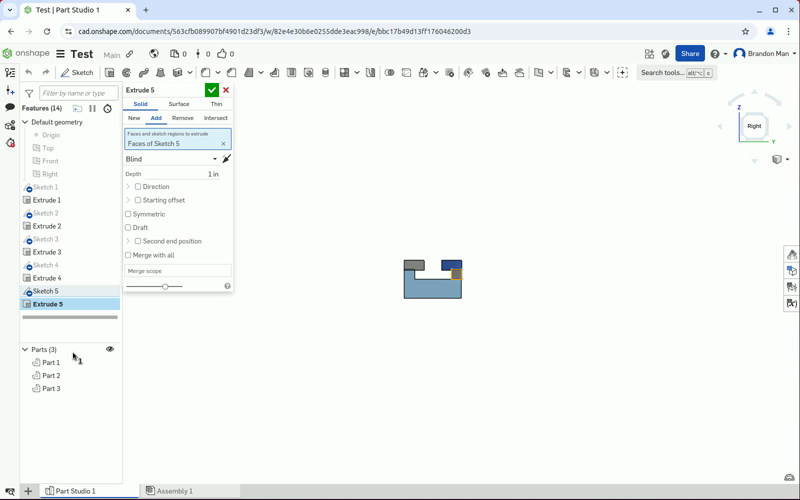
mouse_move(143, 106)
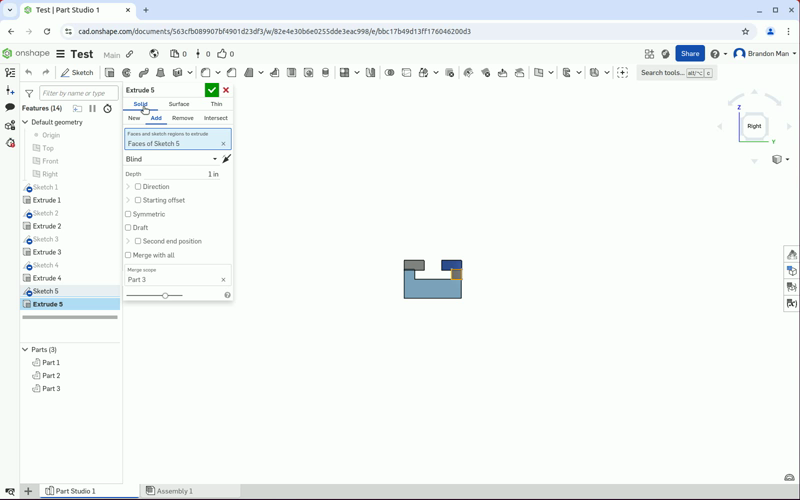
click(143, 106)
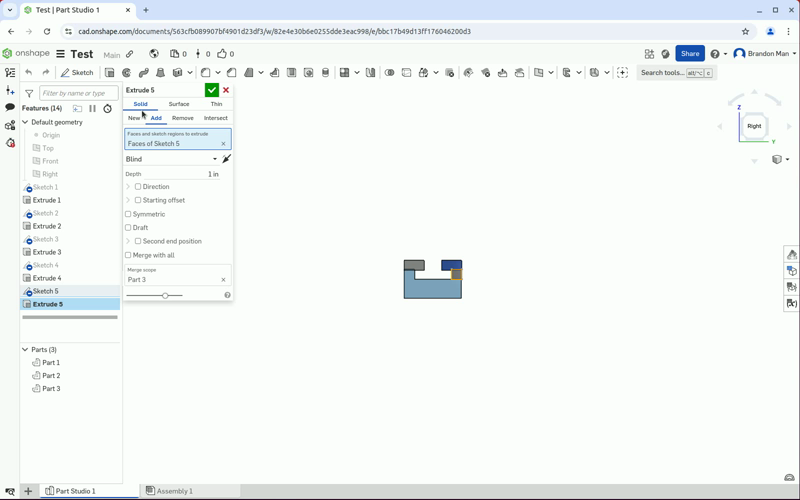
mouse_move(137, 120)
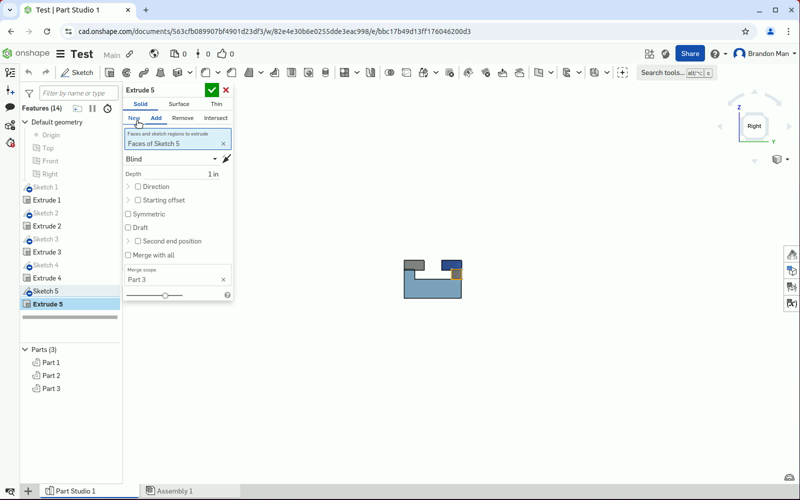
click(137, 120)
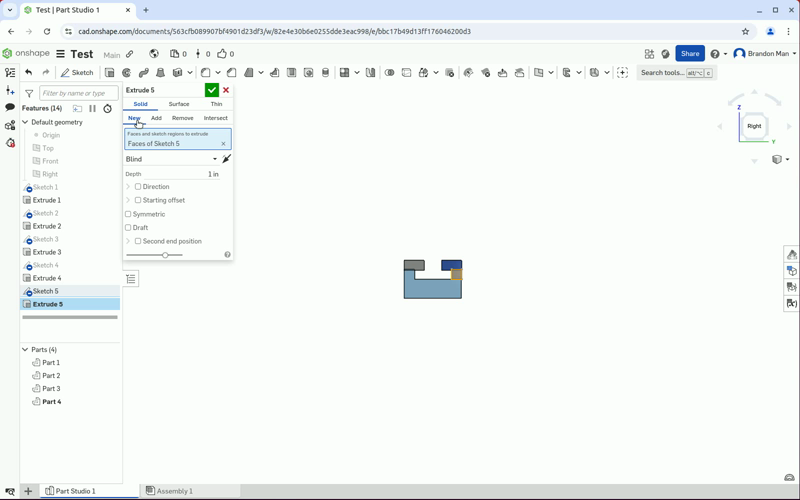
key(tab, 4)
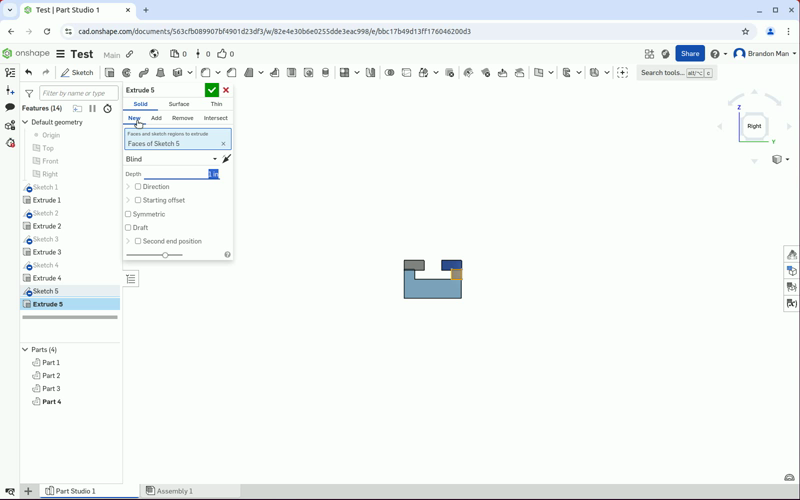
text(-23.108)
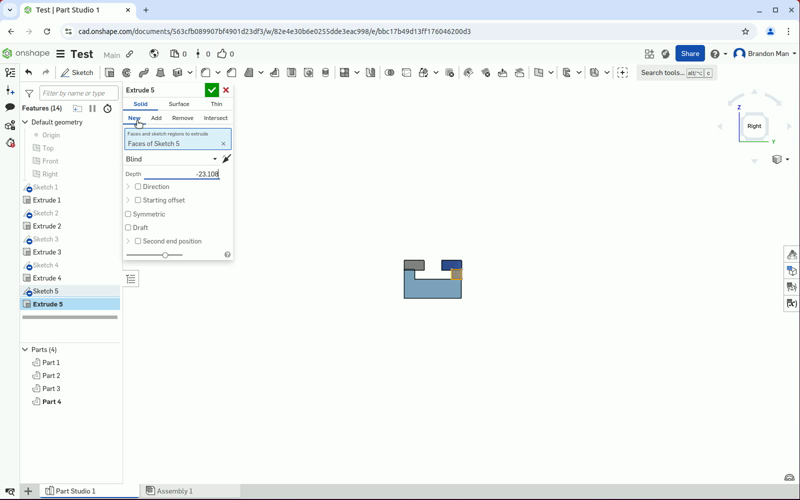
key(enter)
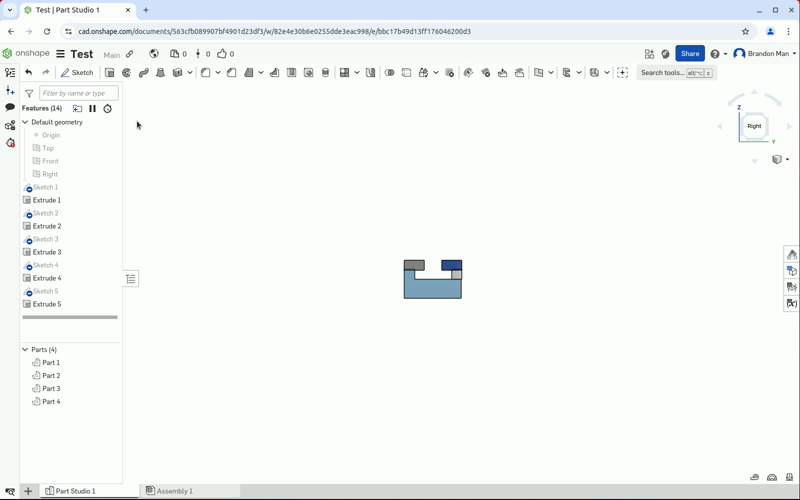
key(shift+h)
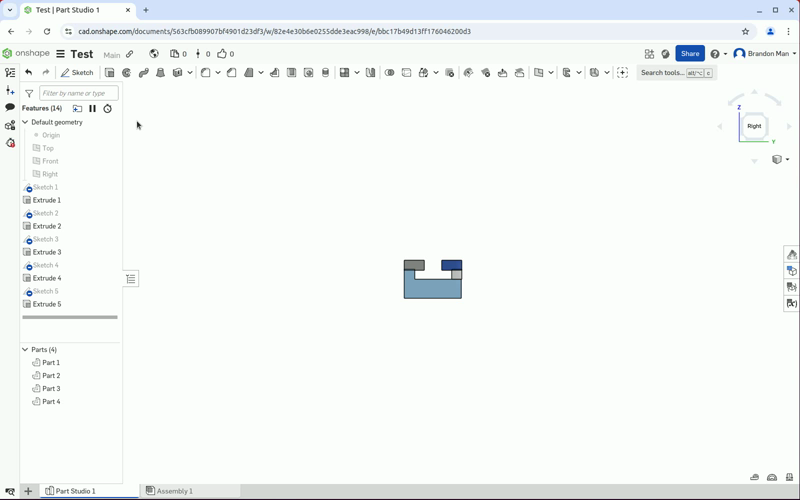
key(shift+h)
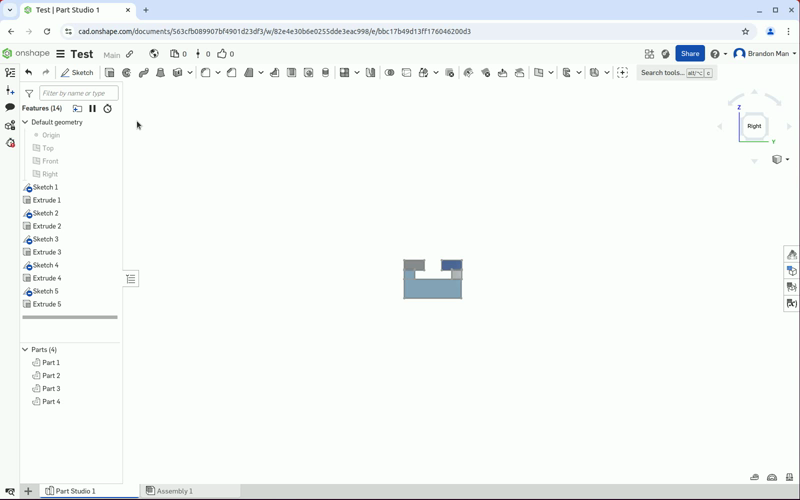
key(shift+7)
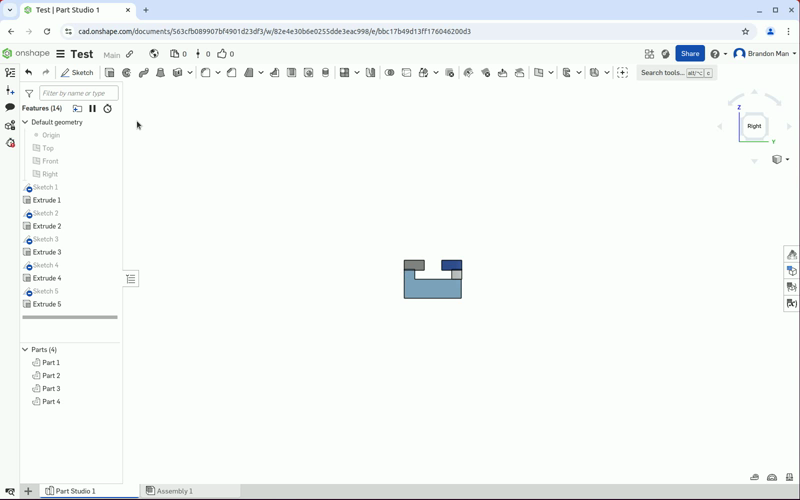
key(right, 2)
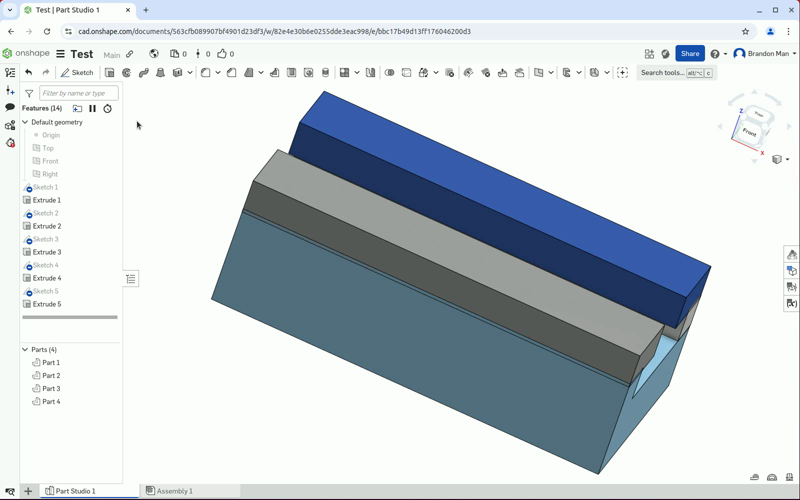
key(down, 2)
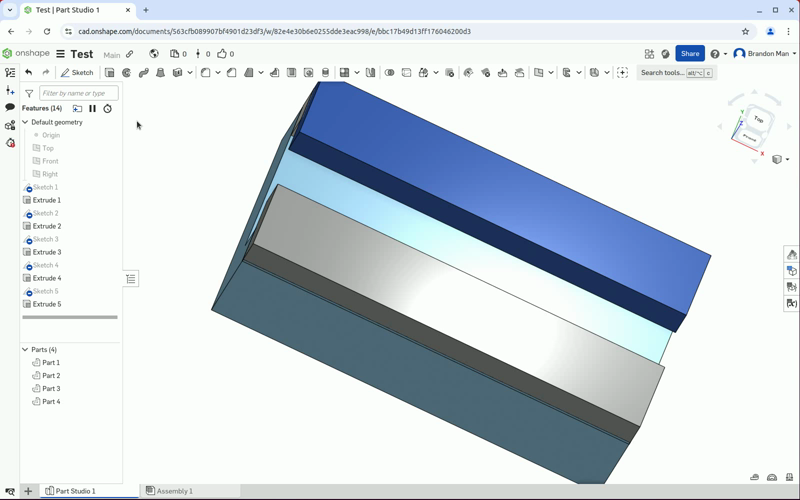
key(up, 2)
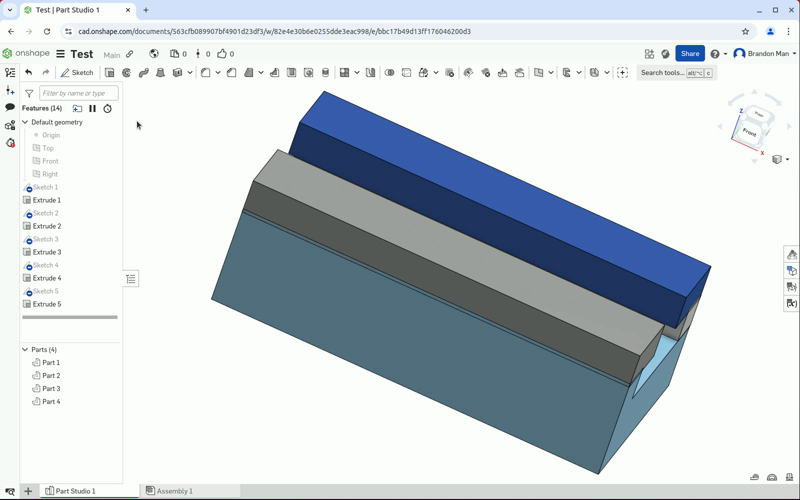
key(left, 2)
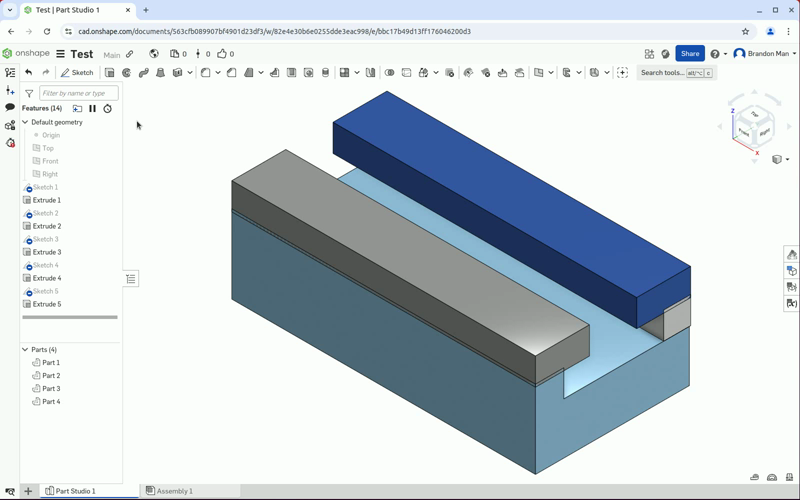
mouse_move(73, 189)
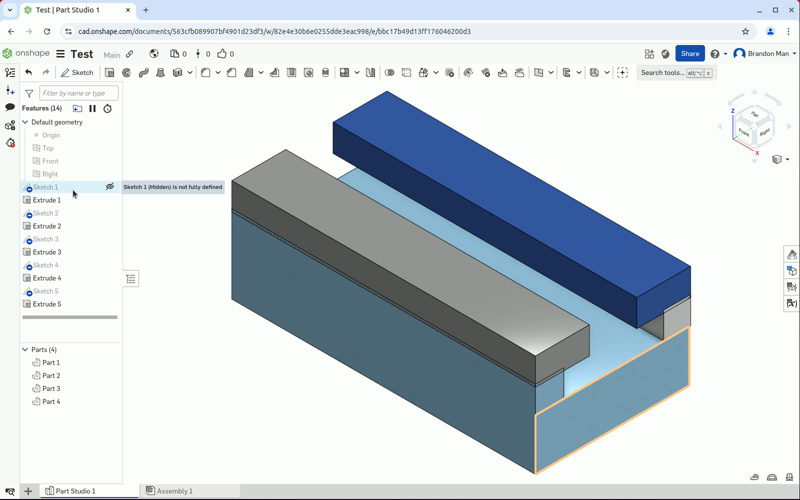
click(73, 189)